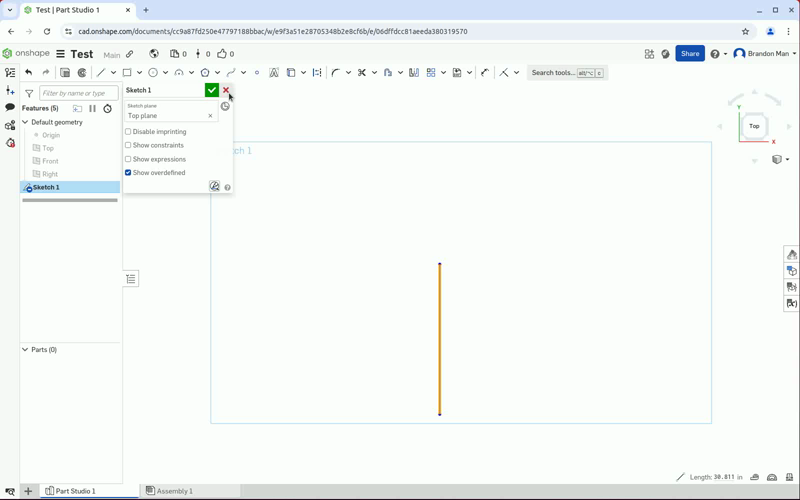
key(shift+h)
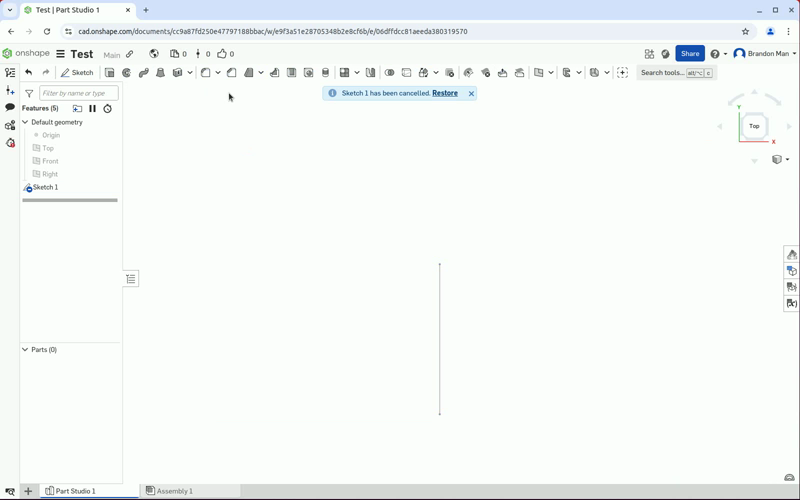
key(shift+s)
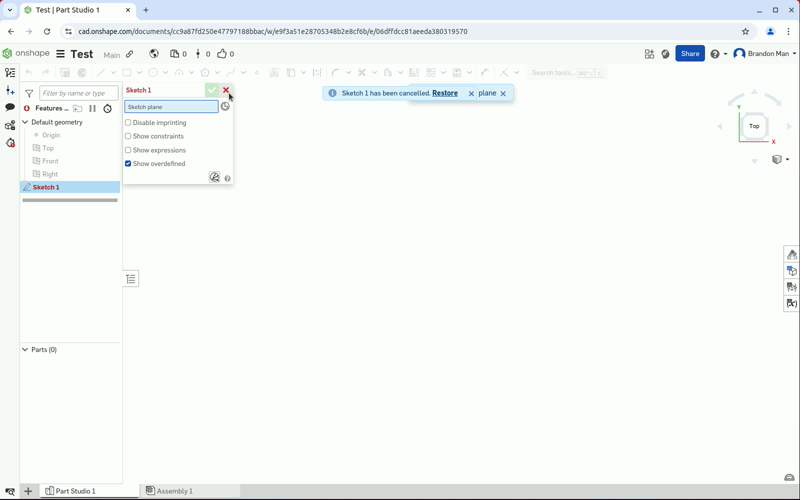
mouse_move(73, 150)
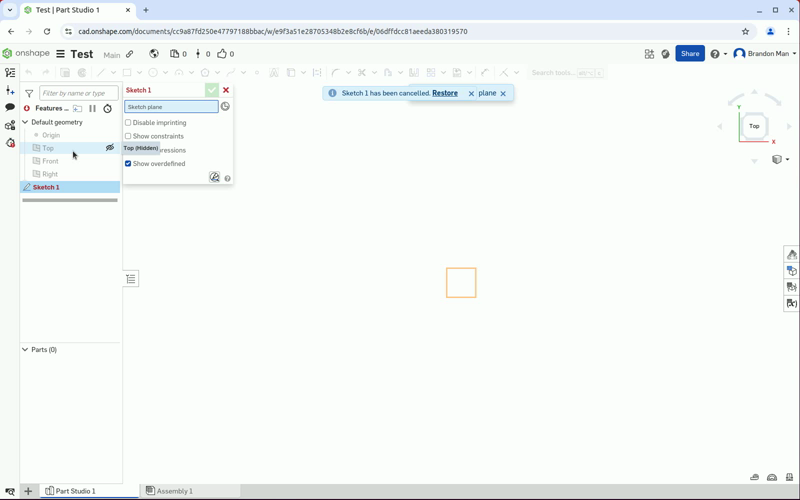
click(73, 150)
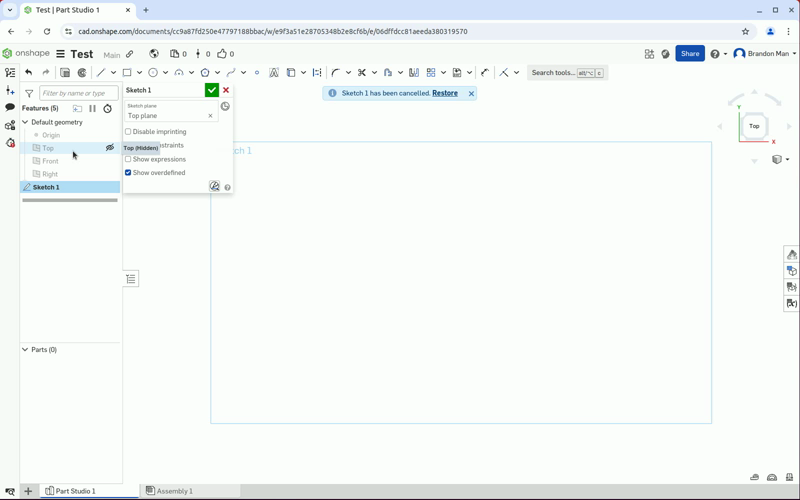
mouse_move(73, 352)
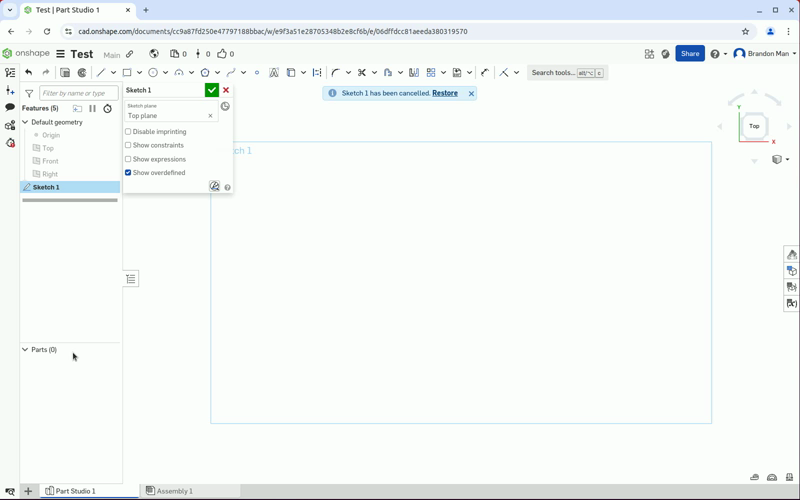
key(y)
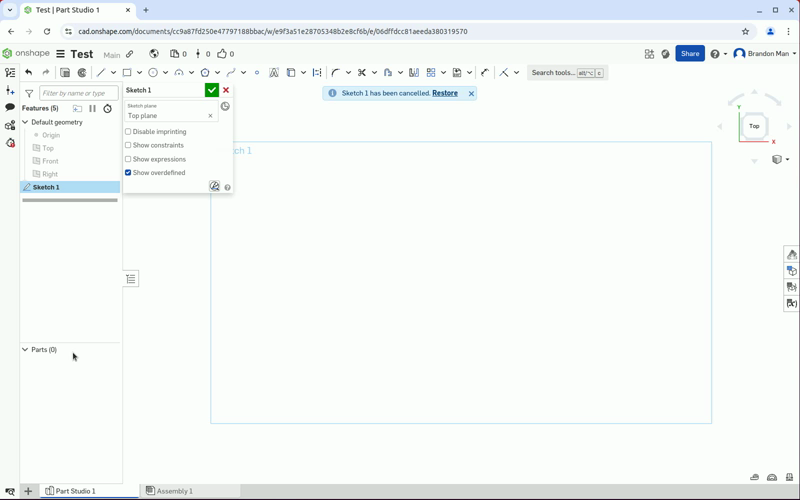
key(l)
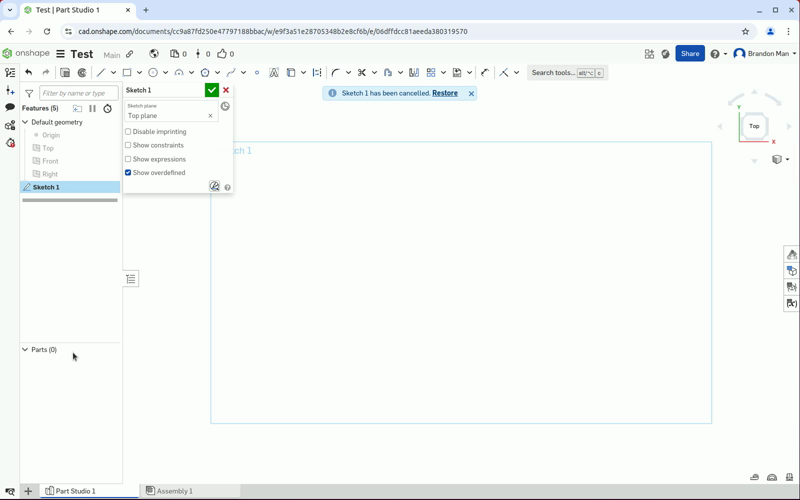
key_down(shift)
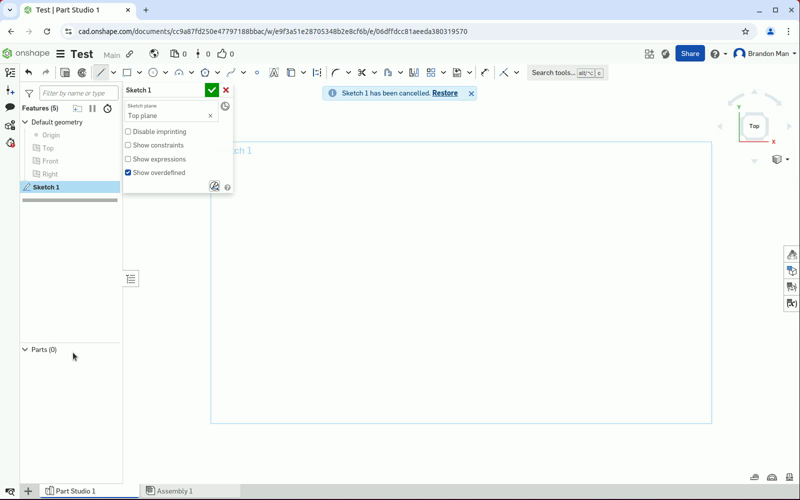
mouse_move(432, 326)
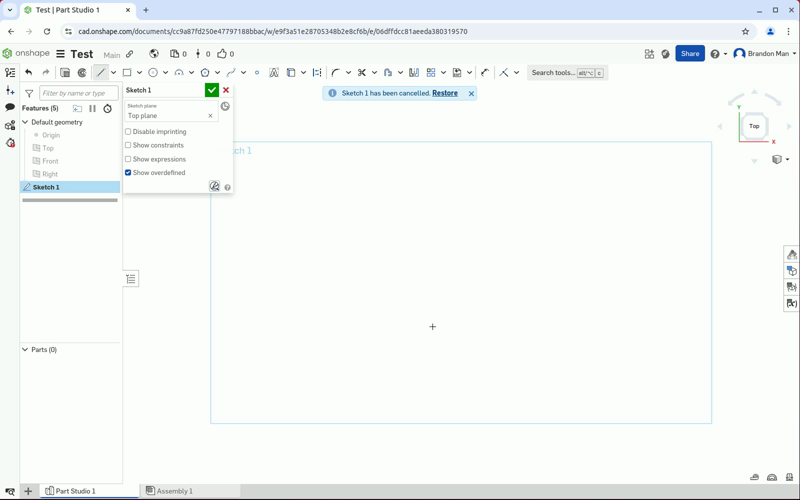
click(432, 326)
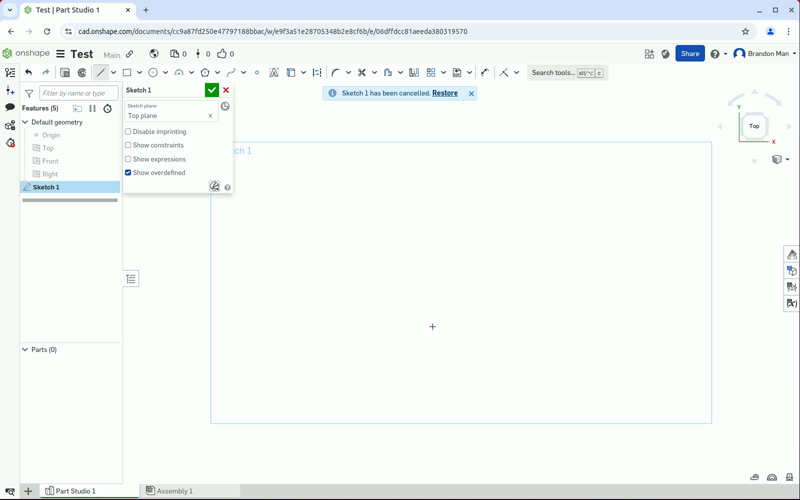
key_up(shift)
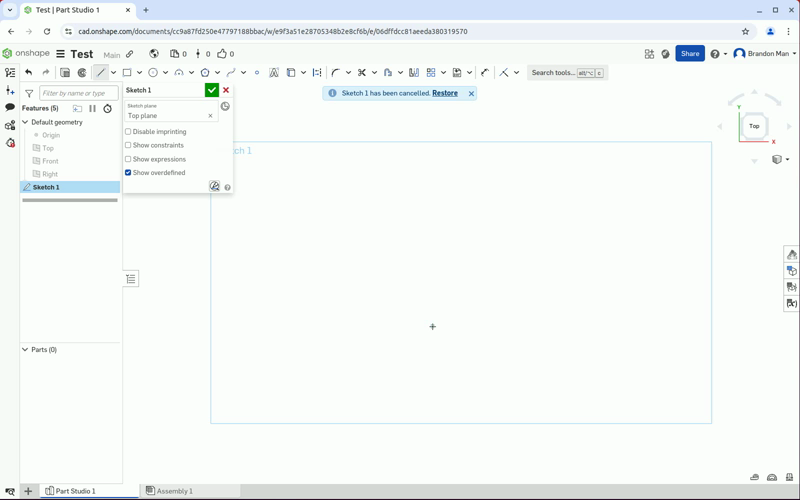
key_down(shift)
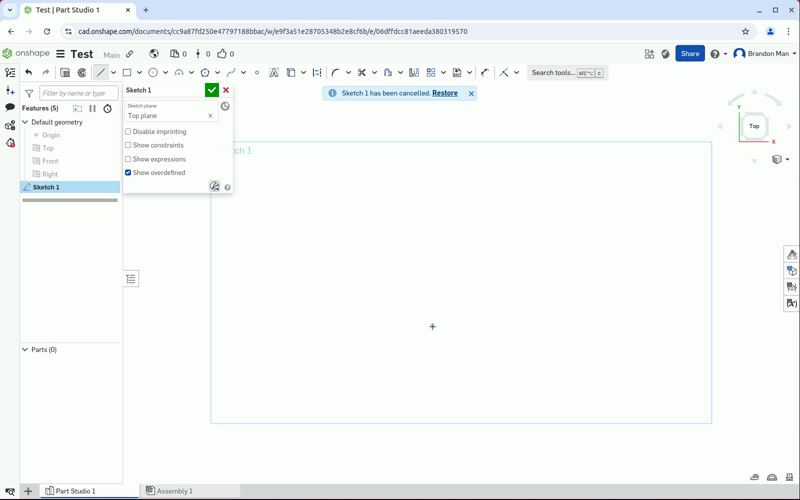
mouse_move(512, 326)
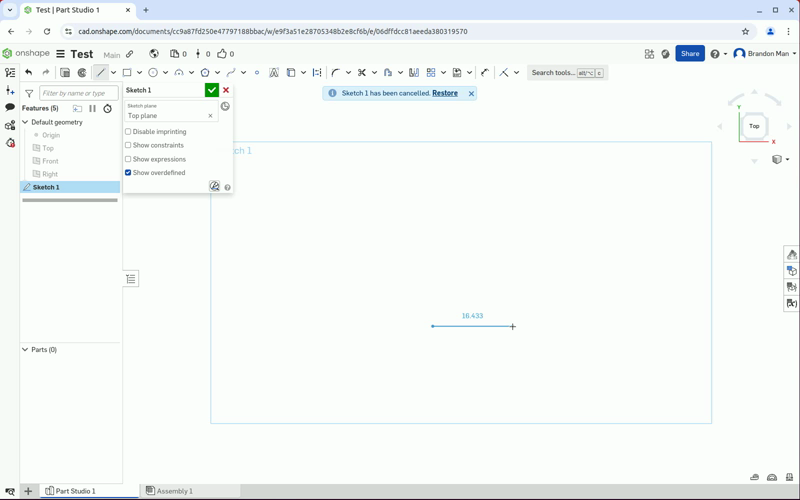
click(512, 326)
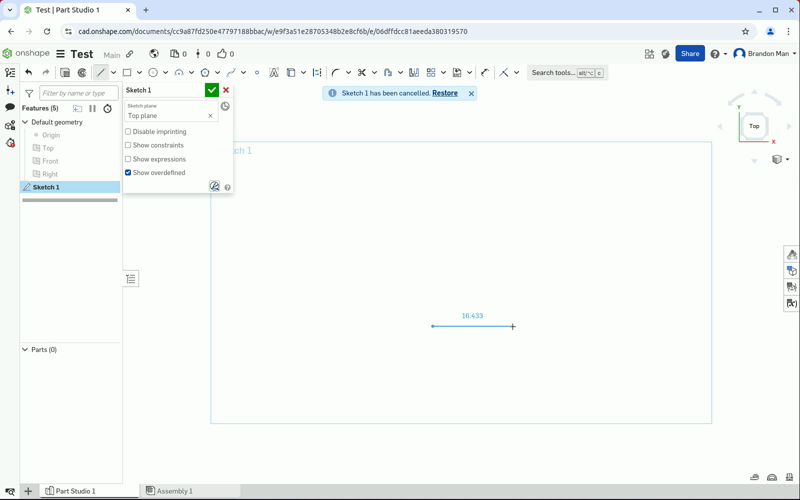
key_up(shift)
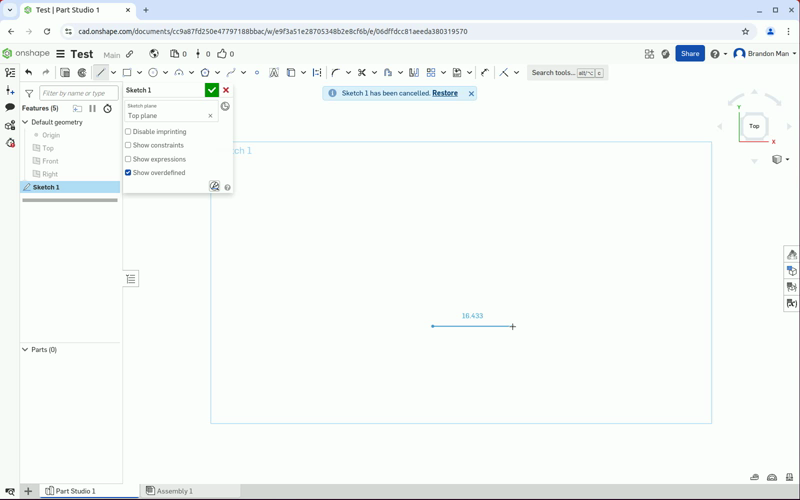
key_down(shift)
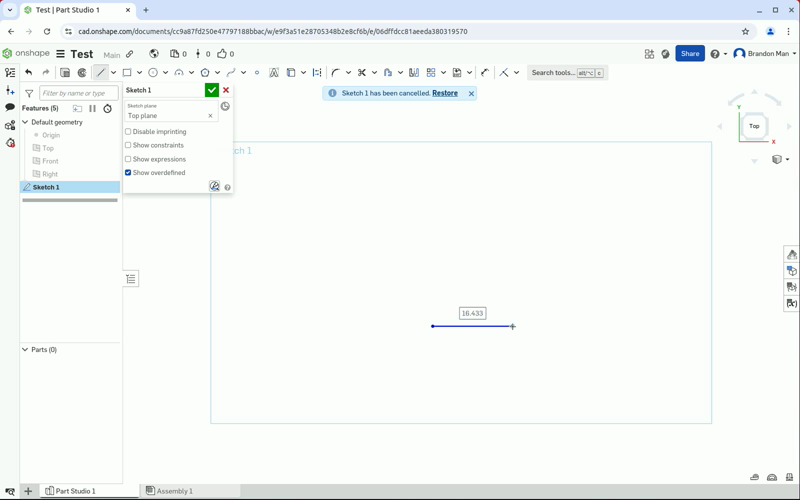
mouse_move(542, 326)
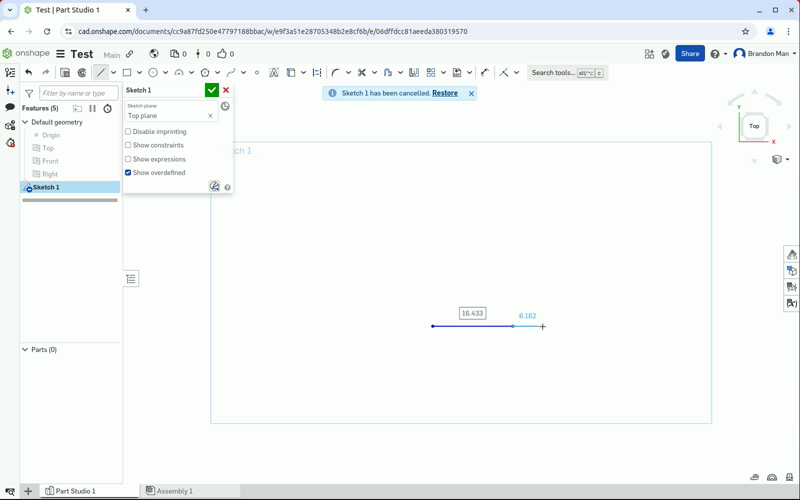
mouse_move(512, 295)
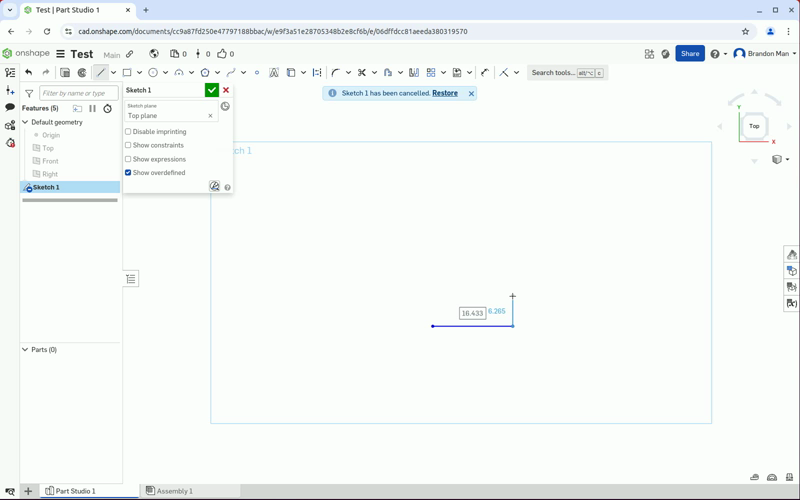
click(512, 295)
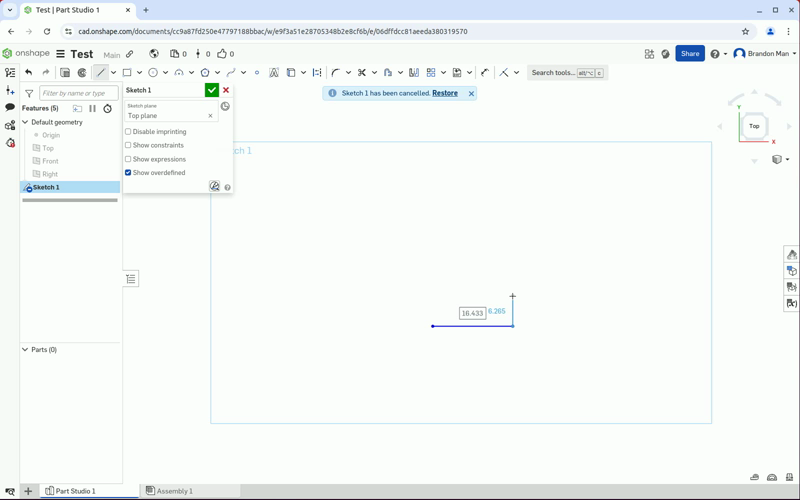
key_up(shift)
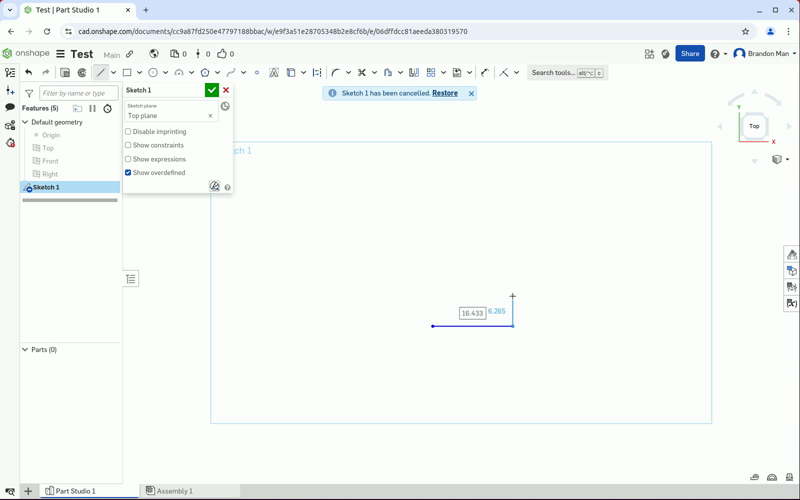
key_down(shift)
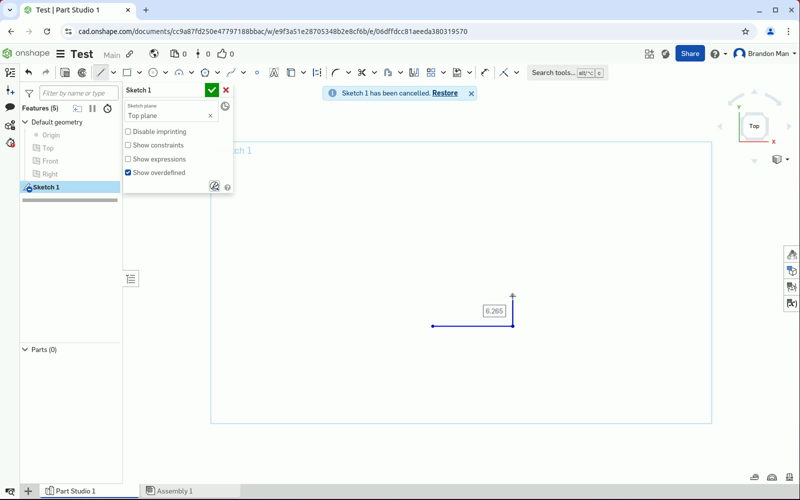
mouse_move(432, 295)
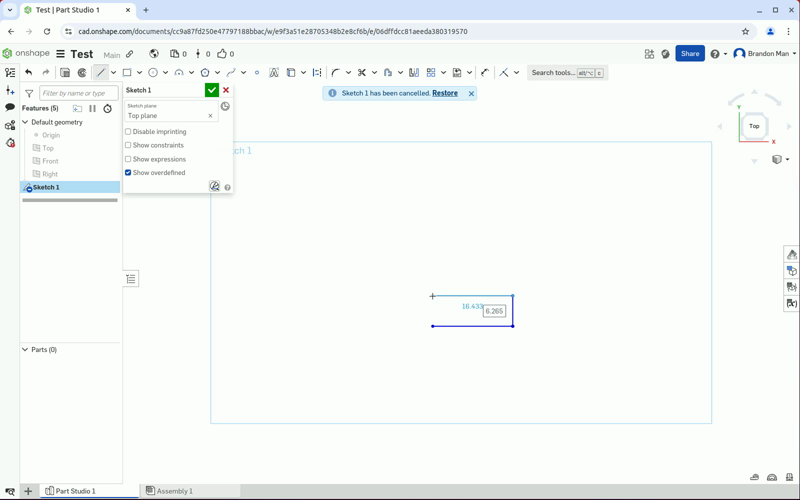
click(432, 295)
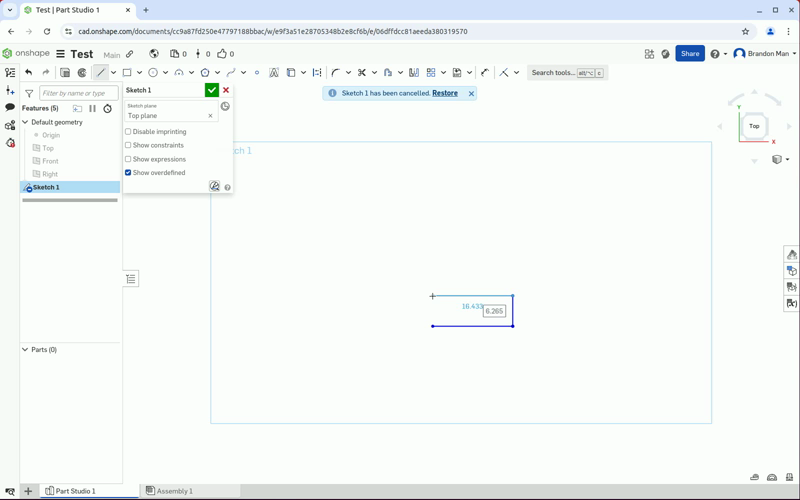
key_up(shift)
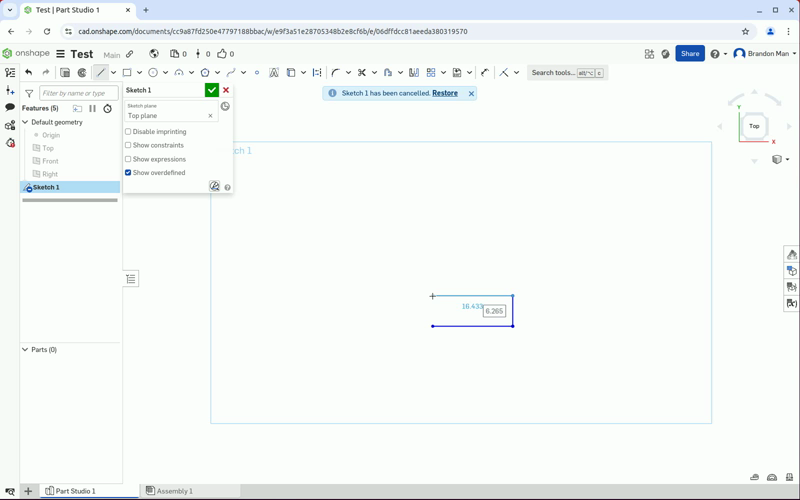
mouse_move(462, 295)
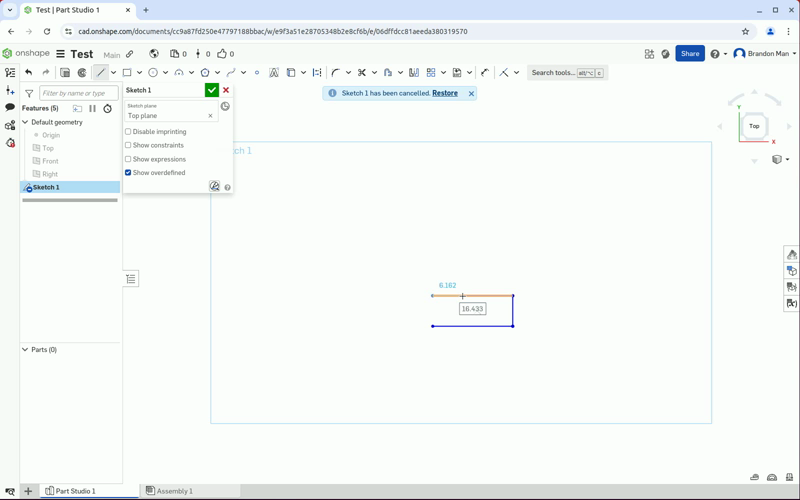
key_down(shift)
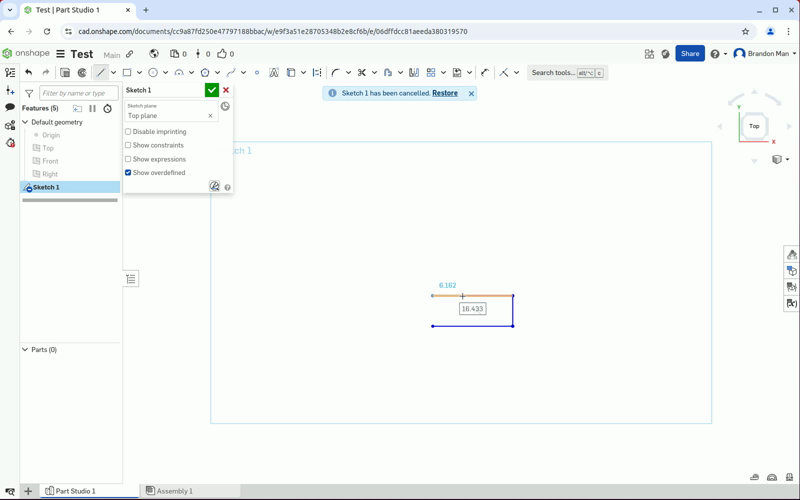
mouse_move(432, 326)
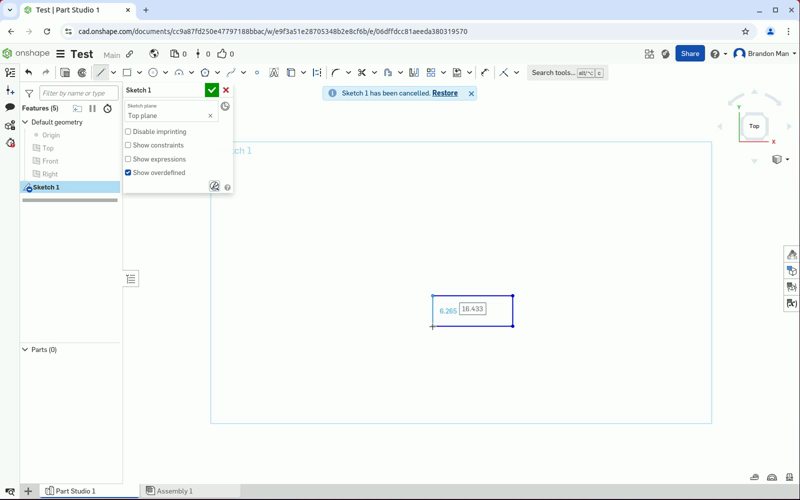
key_up(shift)
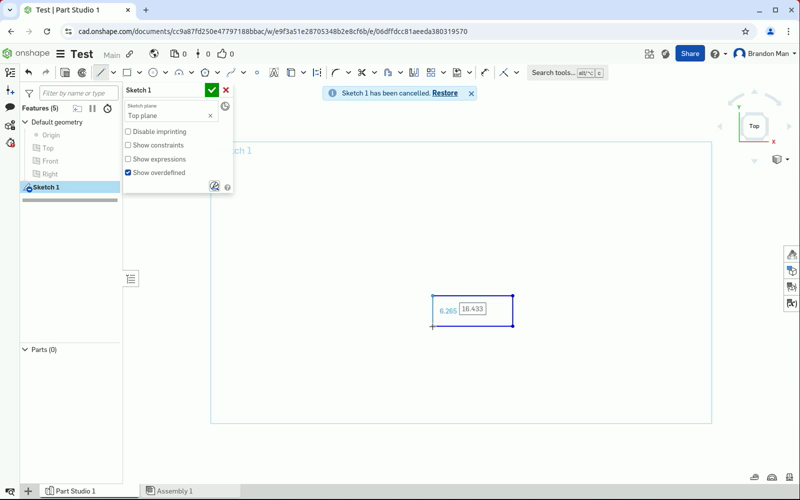
click(432, 326)
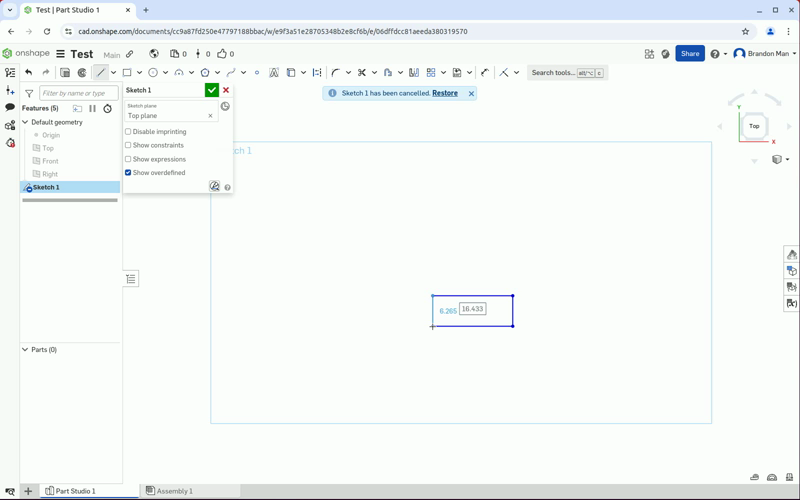
key(esc)
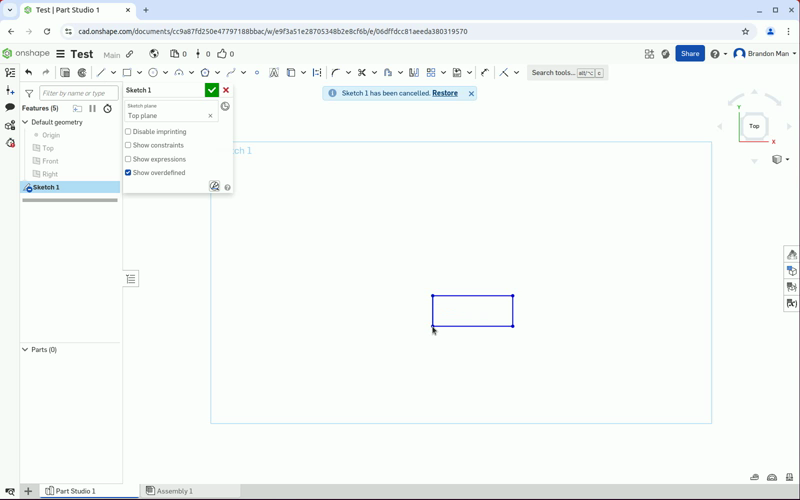
mouse_move(480, 323)
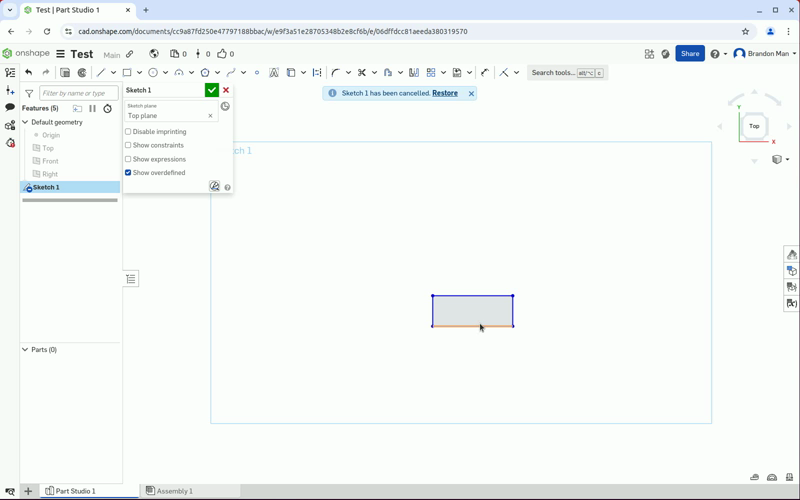
click(480, 323)
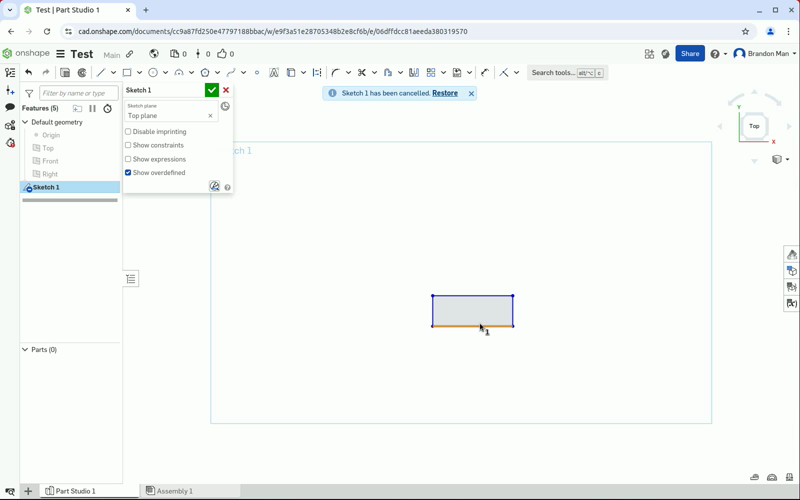
mouse_move(73, 352)
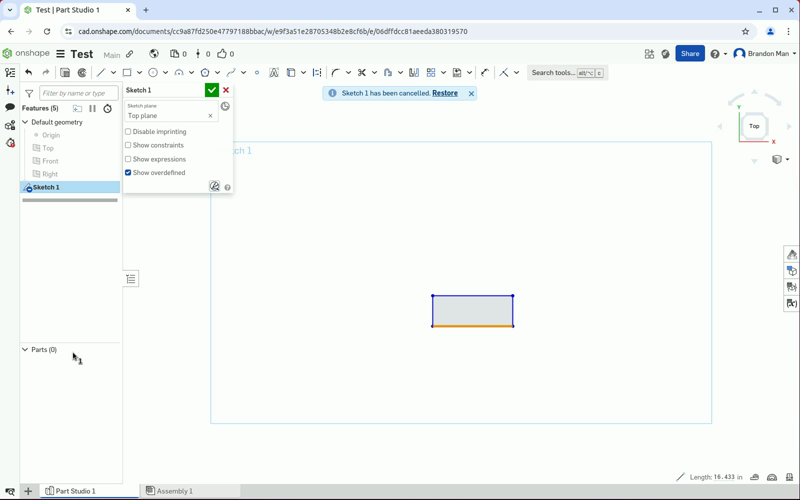
key(shift+y)
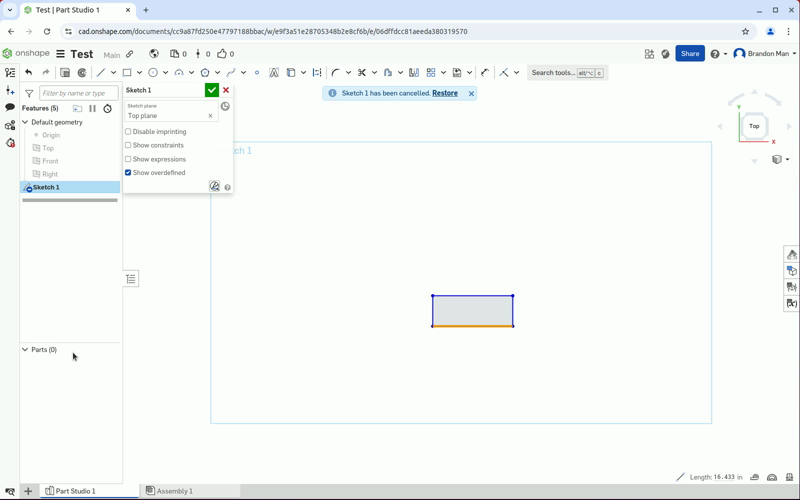
key(shift+e)
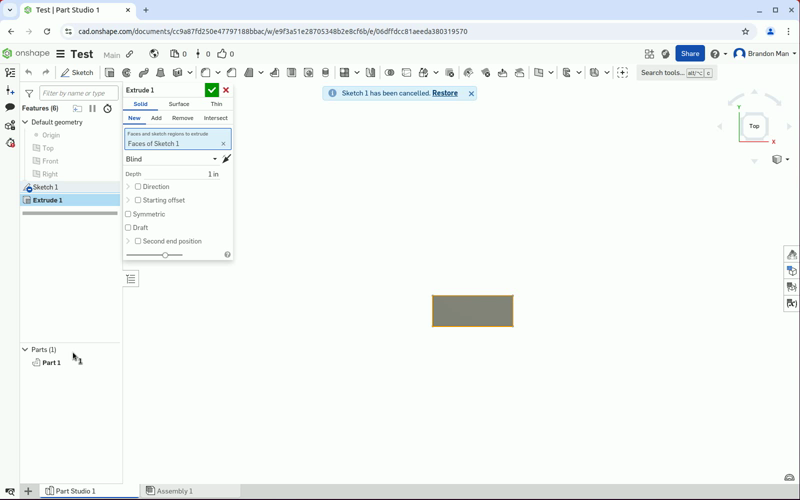
mouse_move(143, 106)
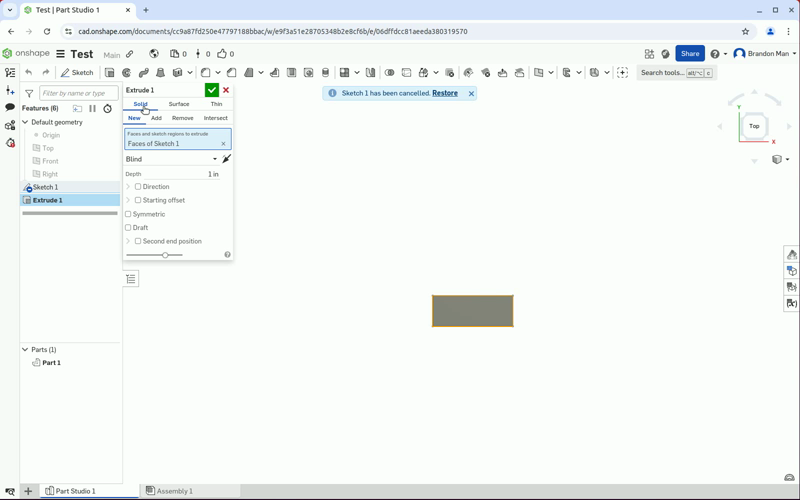
click(143, 106)
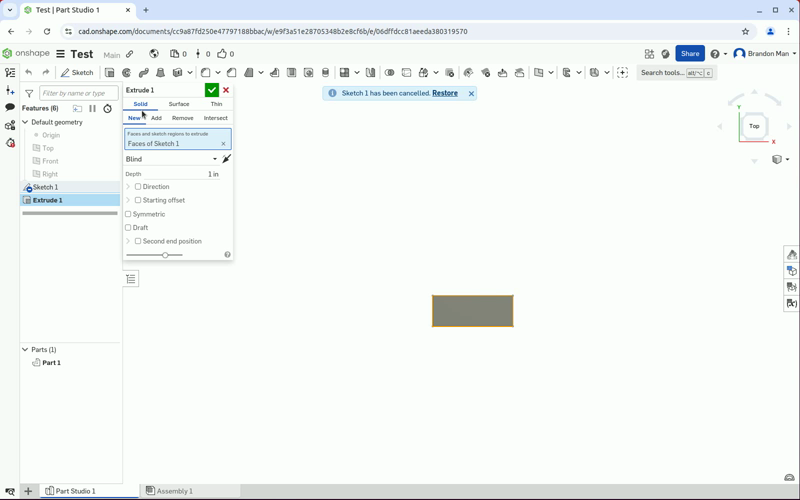
mouse_move(137, 120)
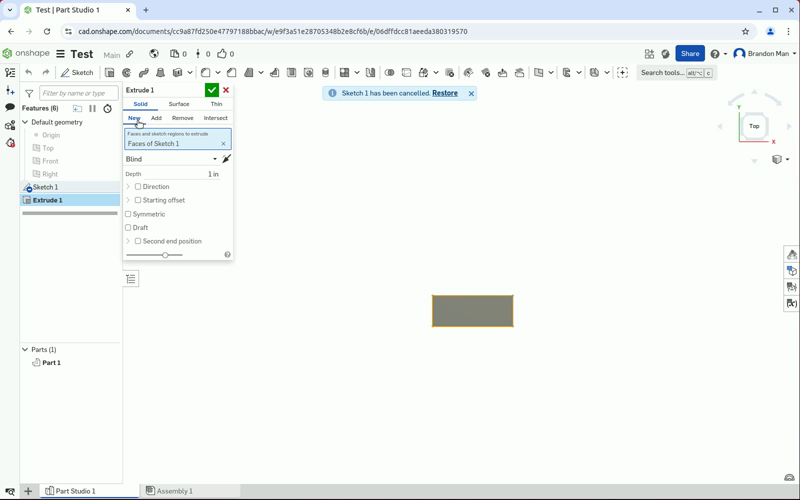
click(137, 120)
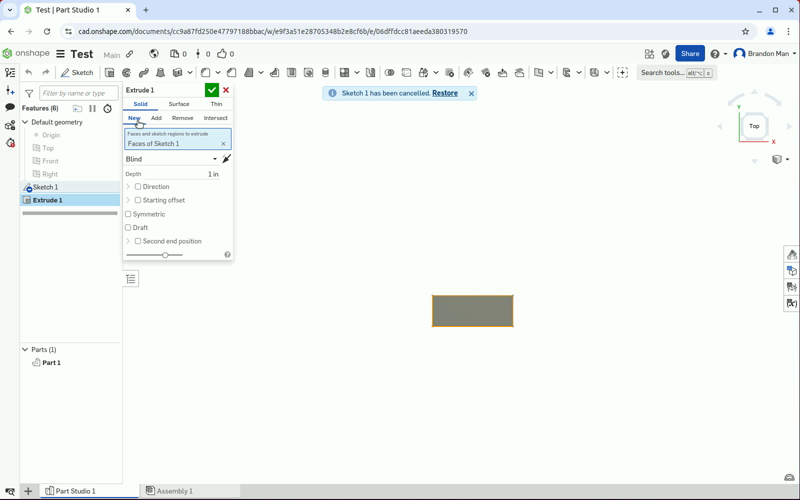
key(tab, 4)
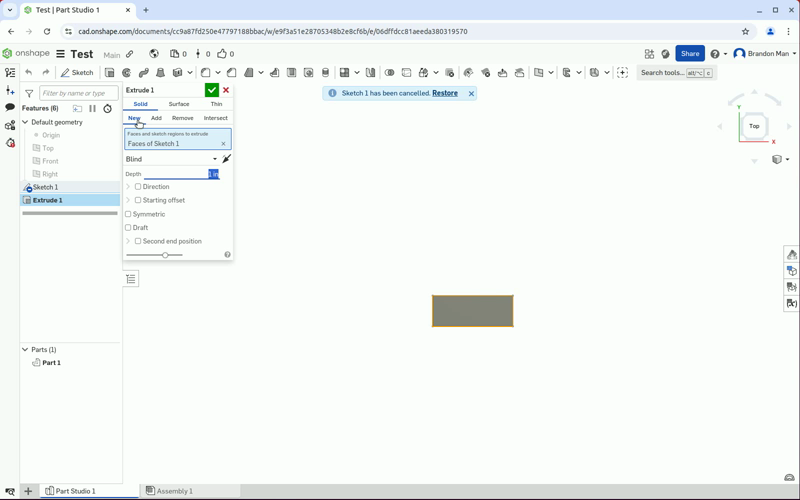
text(13.721)
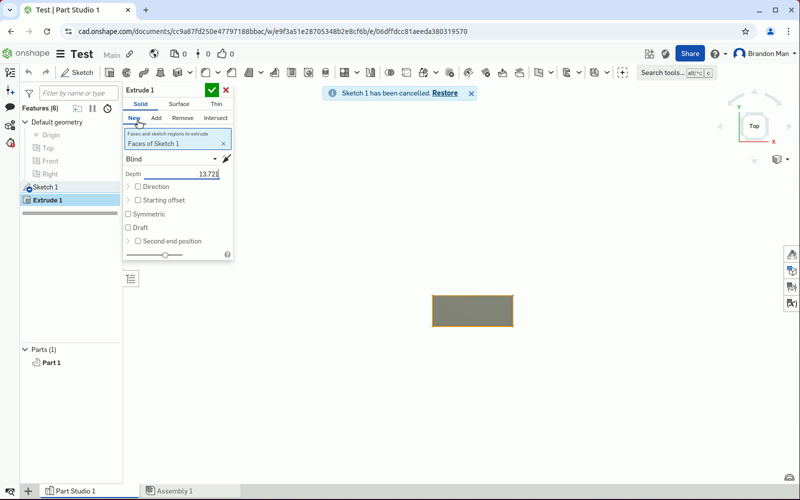
key(enter)
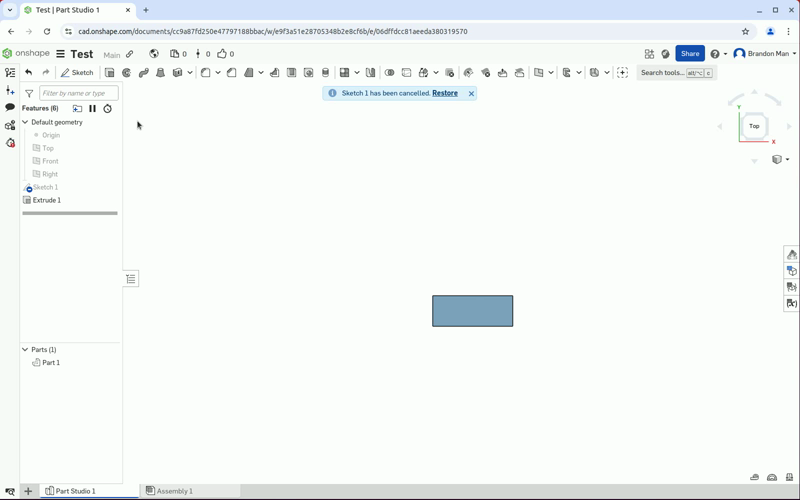
key(shift+h)
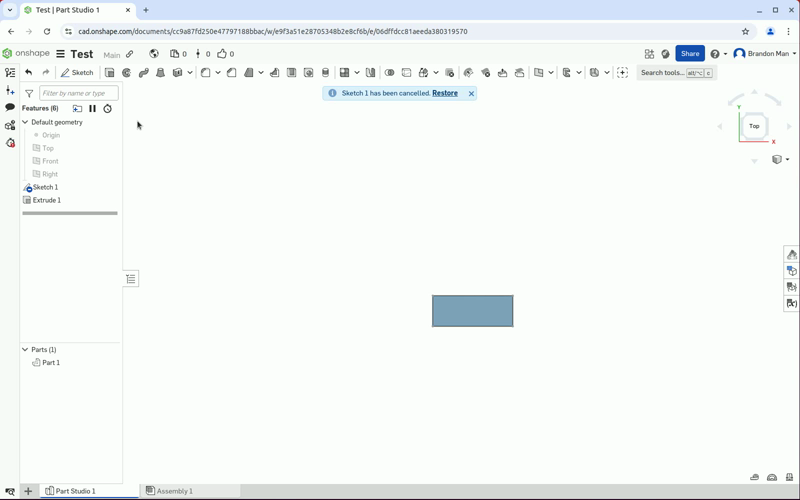
key(shift+h)
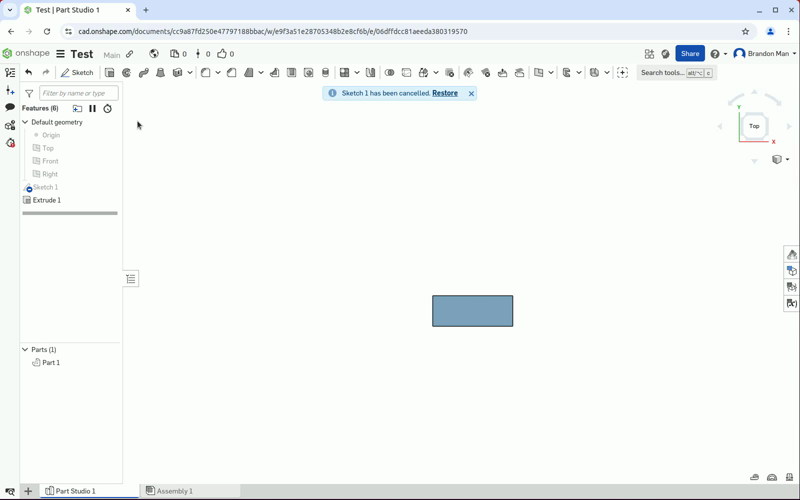
mouse_move(73, 189)
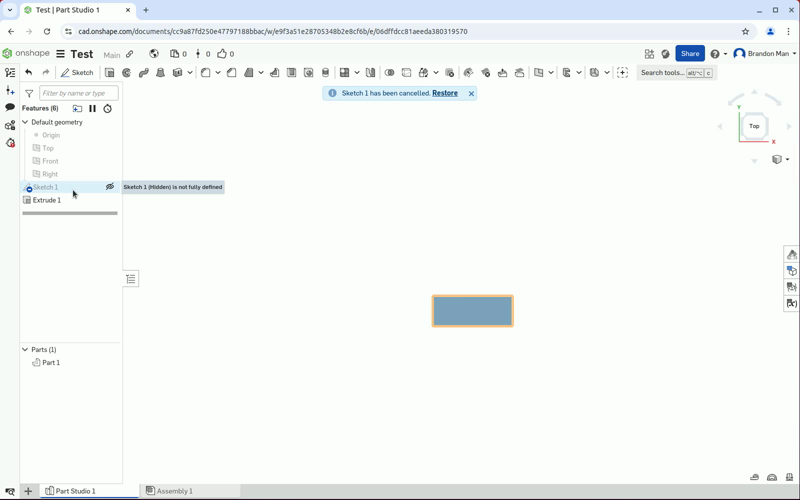
click(73, 189)
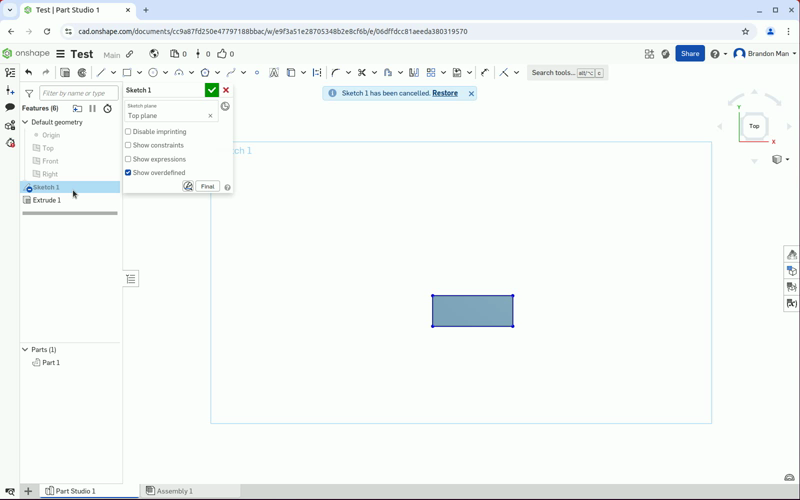
mouse_move(229, 92)
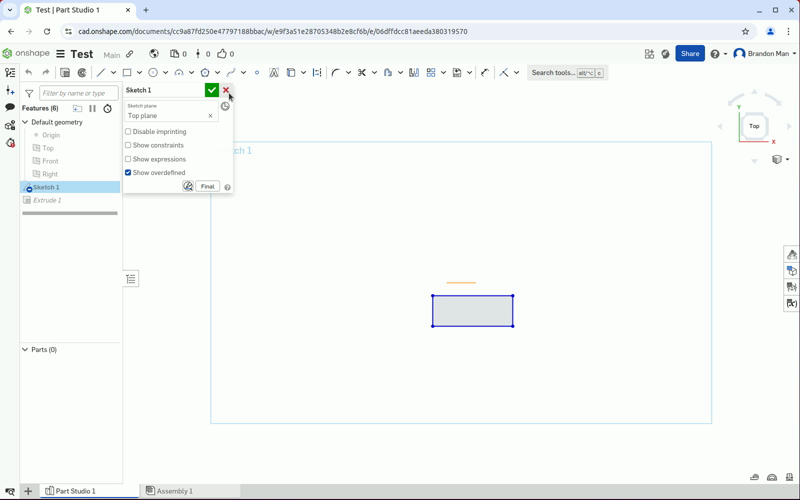
click(229, 92)
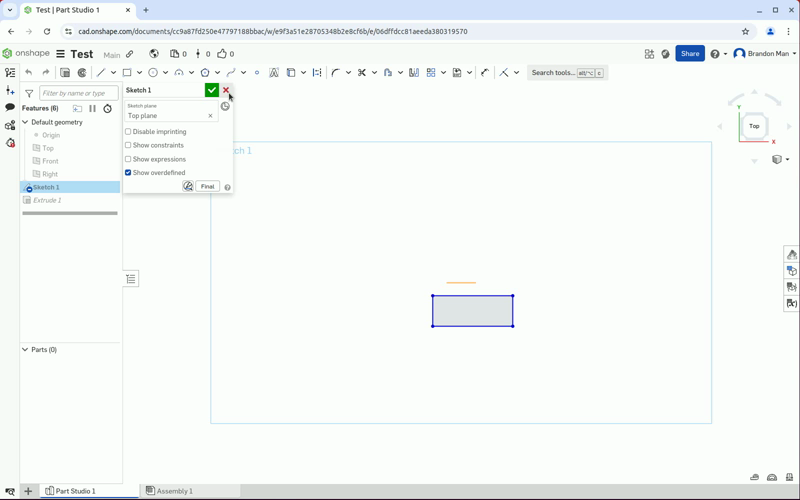
key(shift+s)
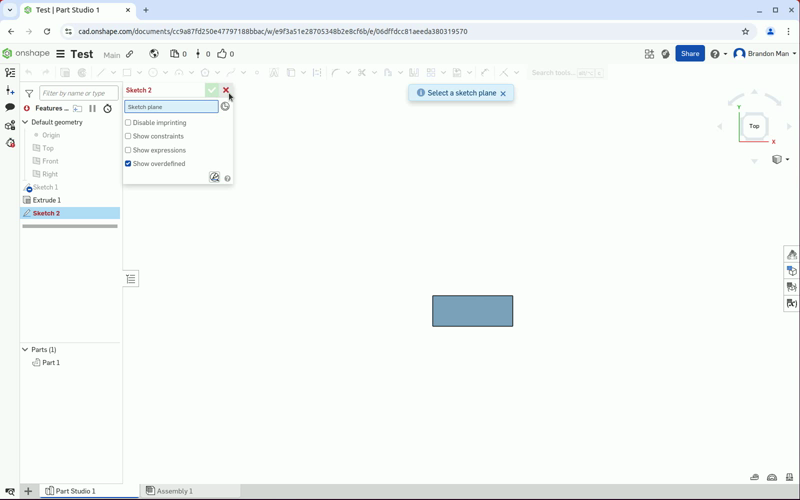
mouse_move(73, 150)
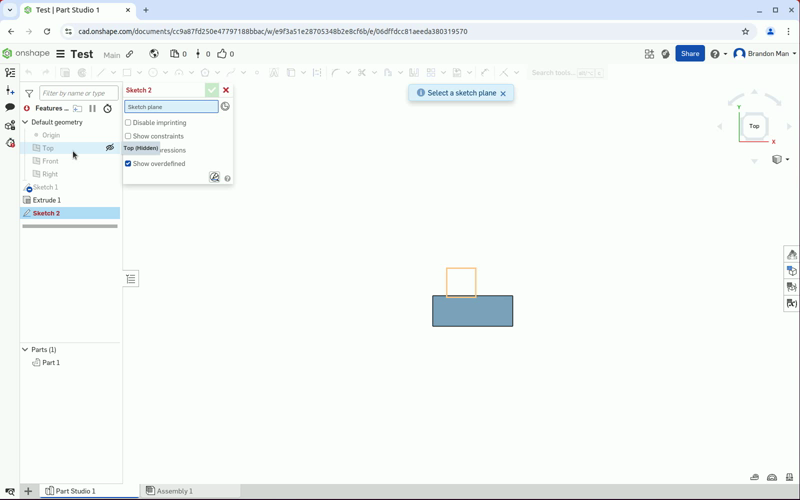
click(73, 150)
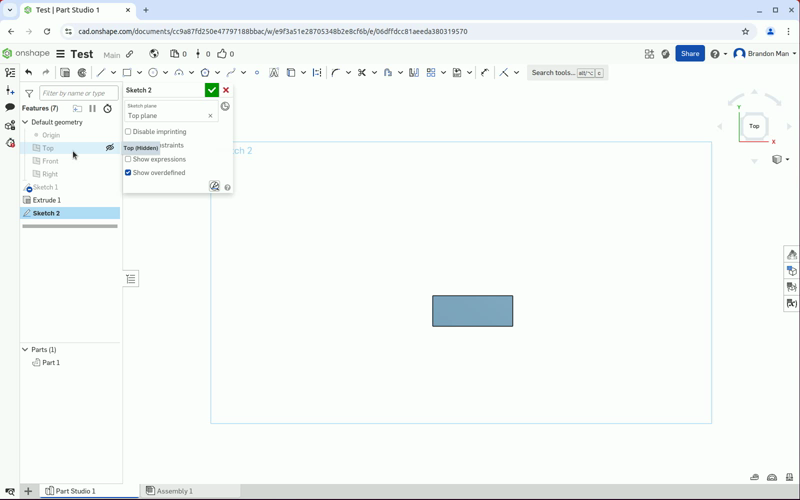
mouse_move(73, 352)
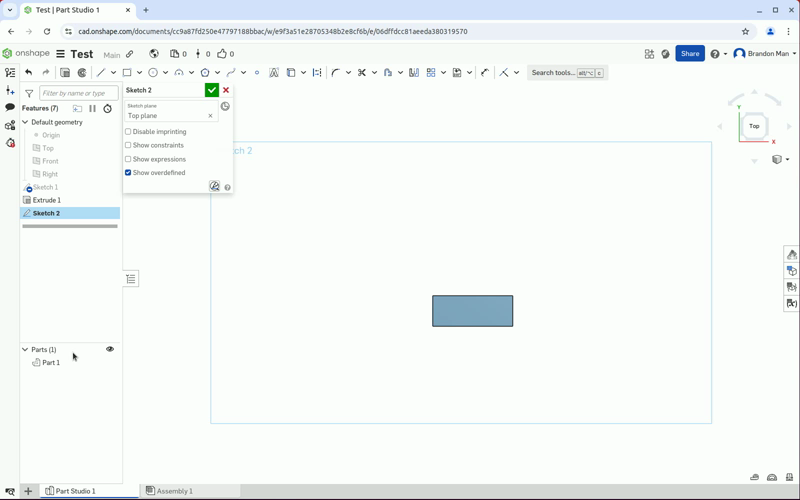
key(y)
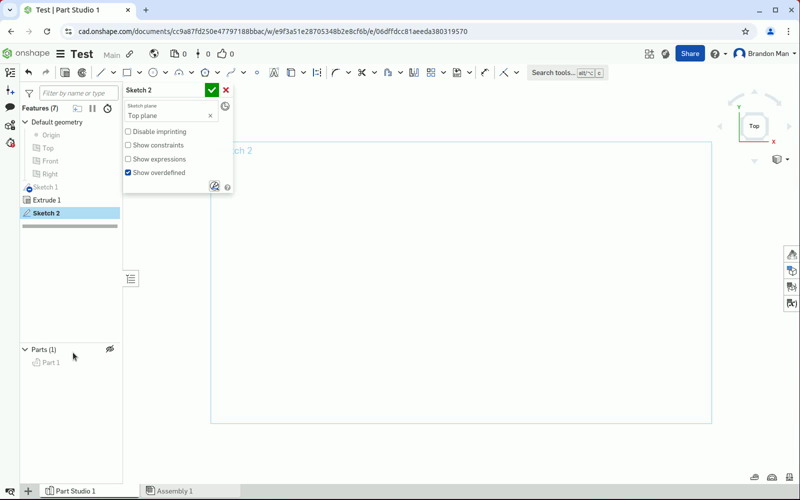
key(l)
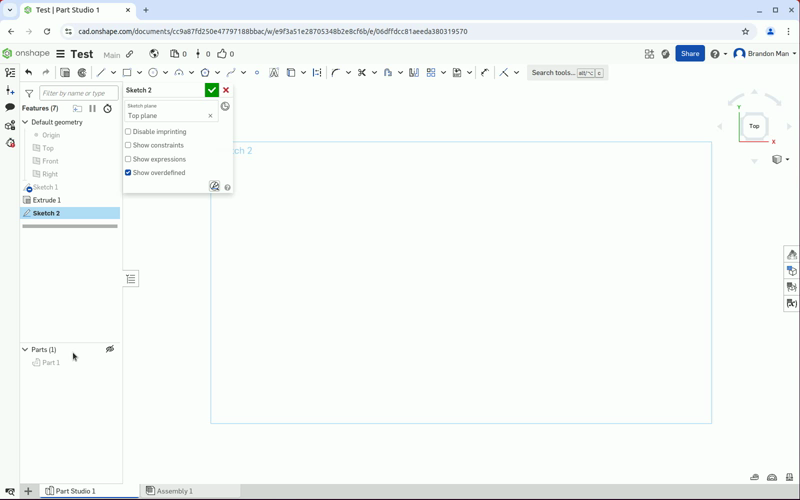
key_down(shift)
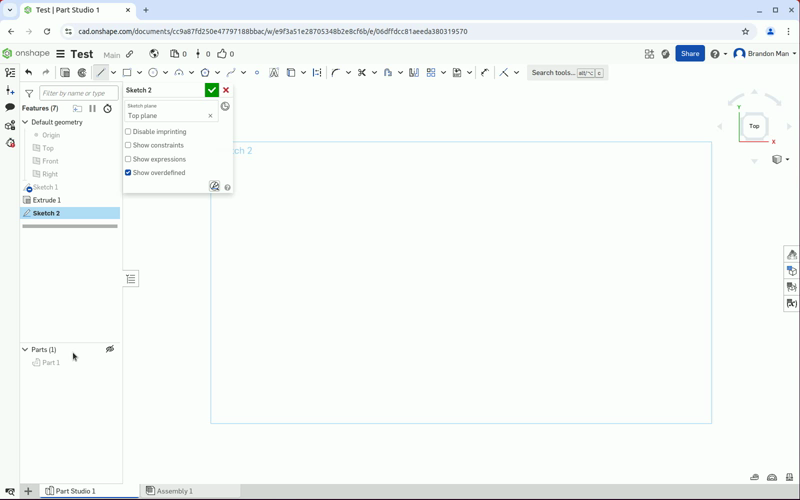
mouse_move(432, 295)
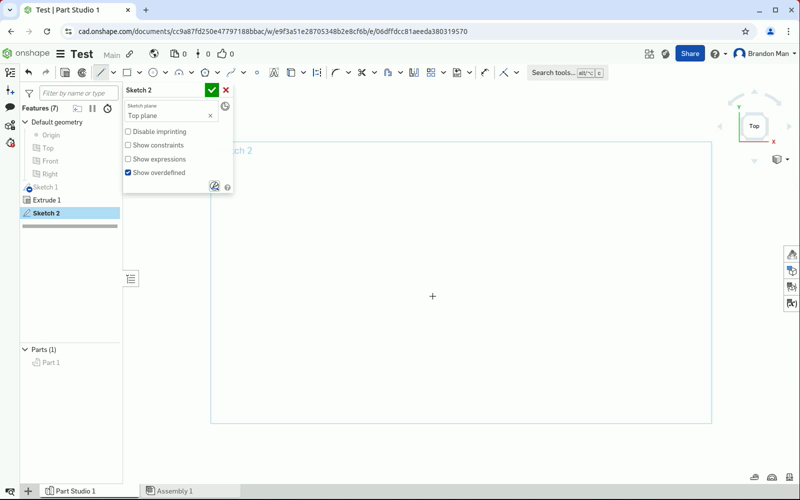
click(432, 295)
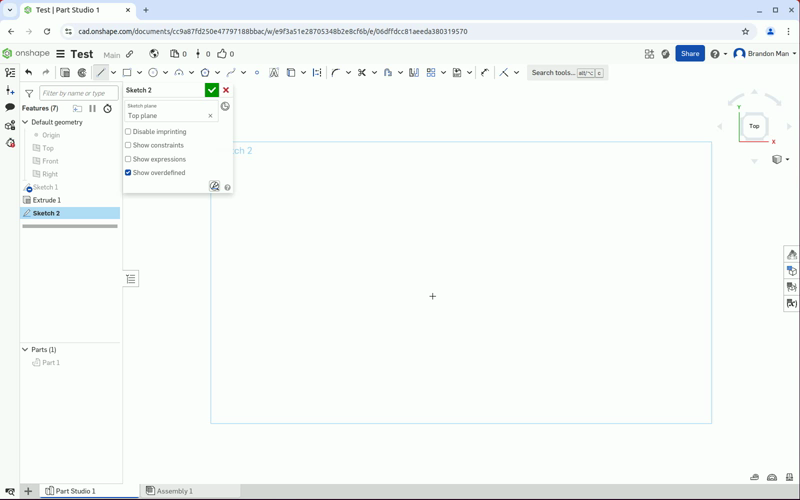
key_up(shift)
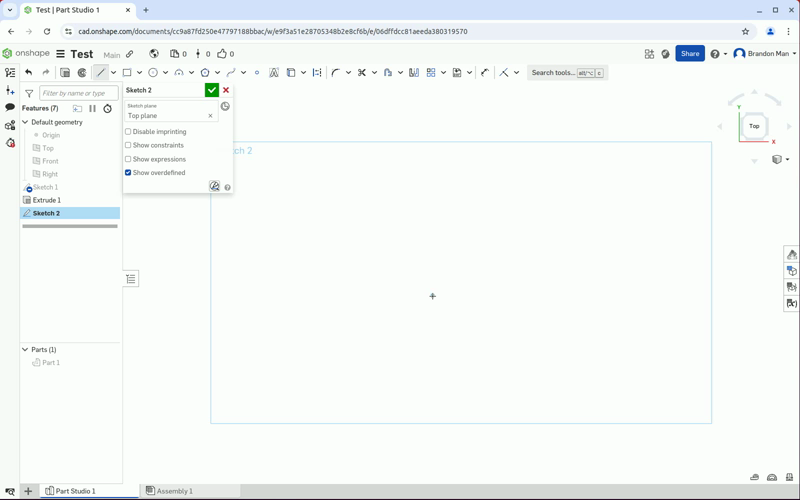
key_down(shift)
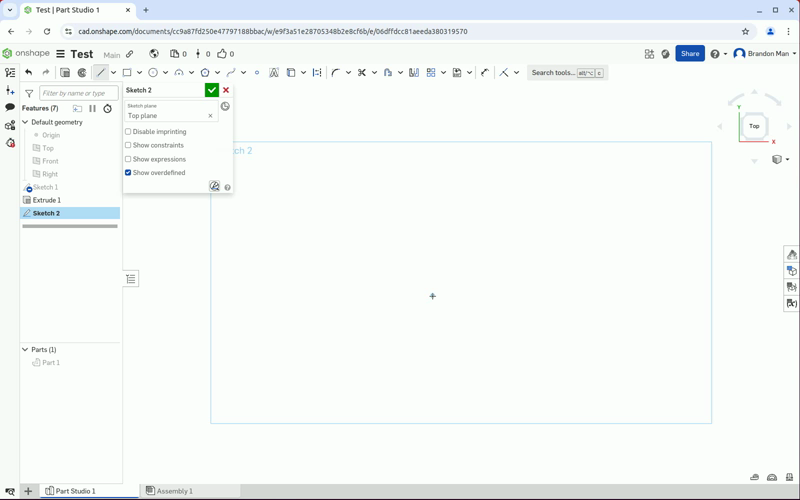
mouse_move(512, 295)
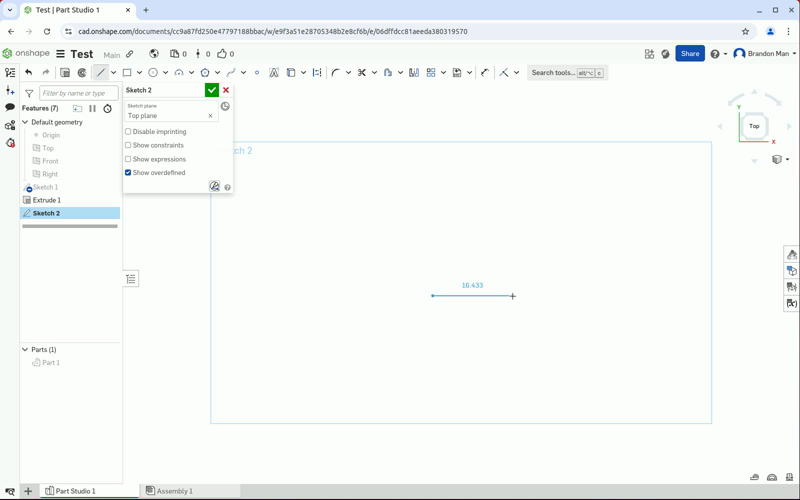
click(512, 295)
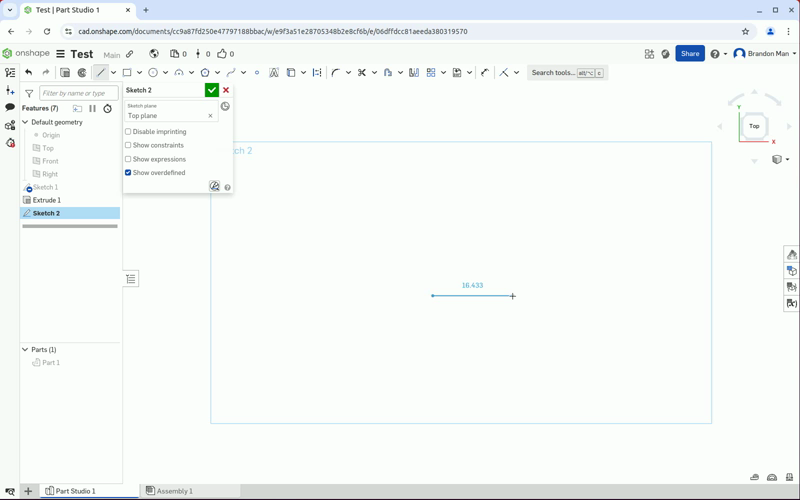
key_up(shift)
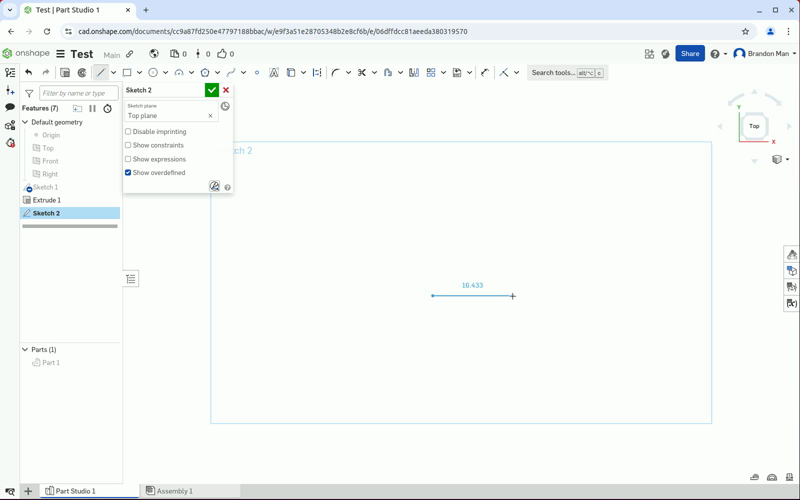
key_down(shift)
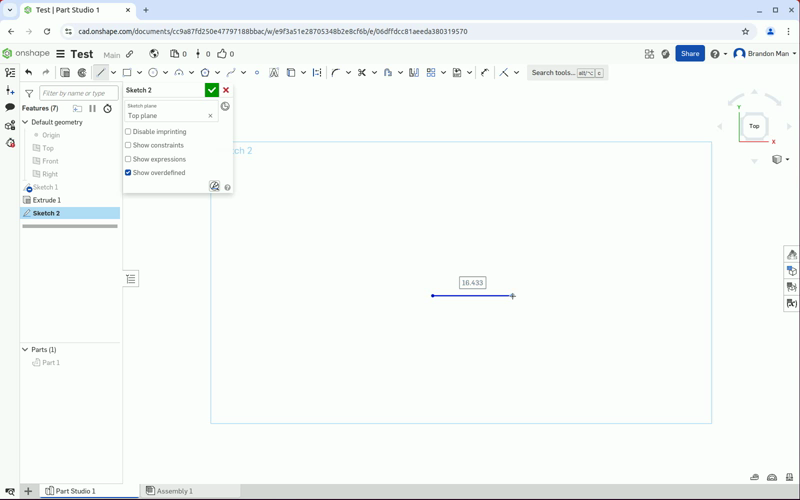
mouse_move(542, 295)
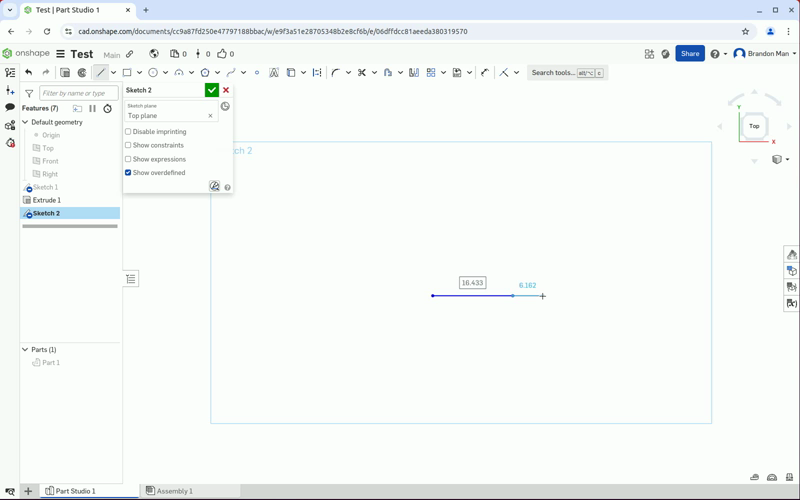
mouse_move(512, 280)
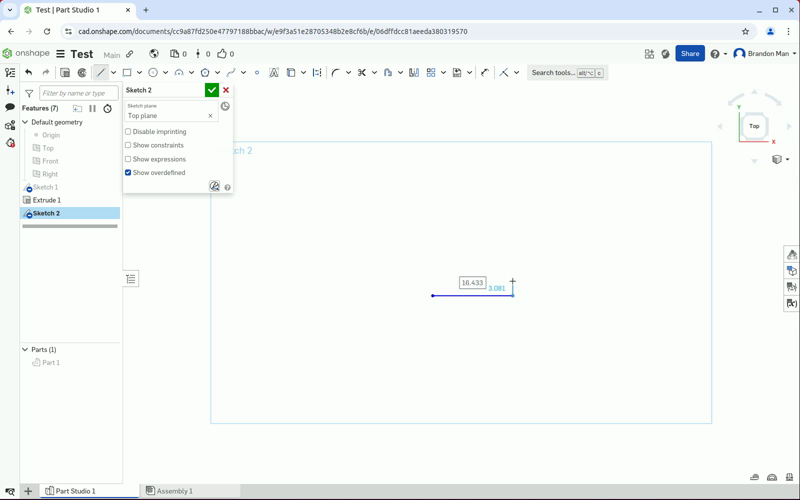
click(512, 280)
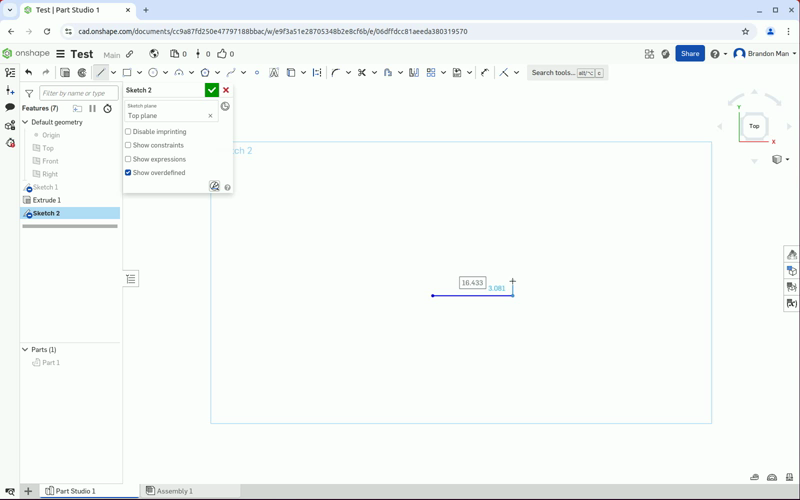
key_up(shift)
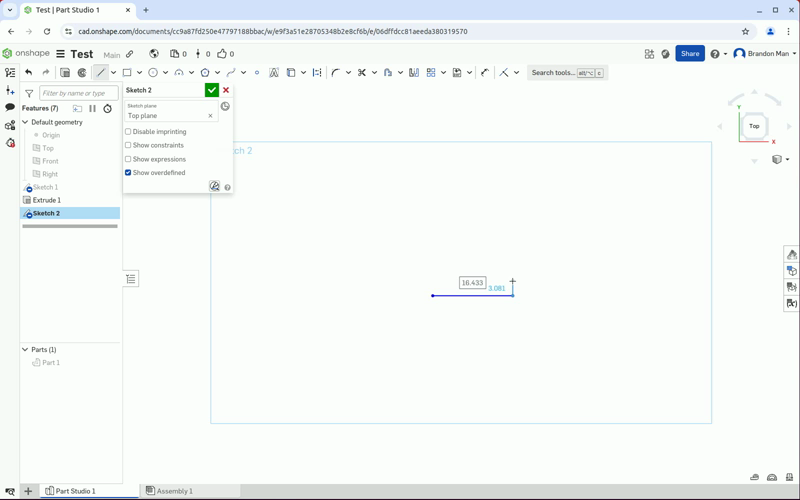
key_down(shift)
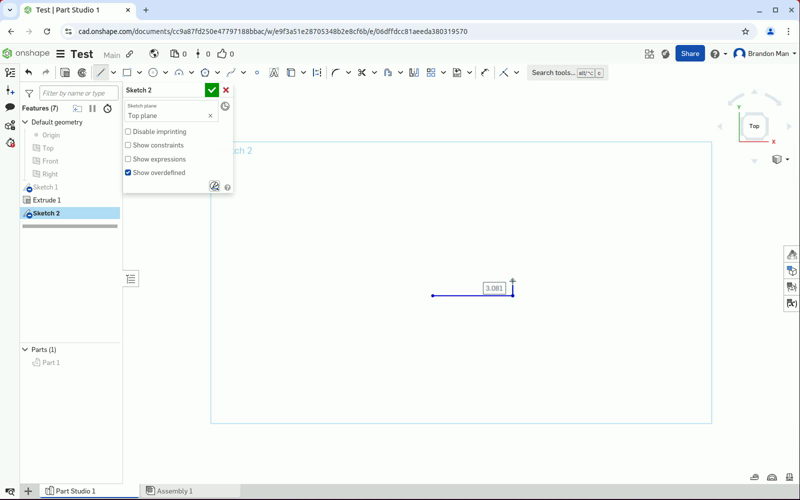
mouse_move(432, 280)
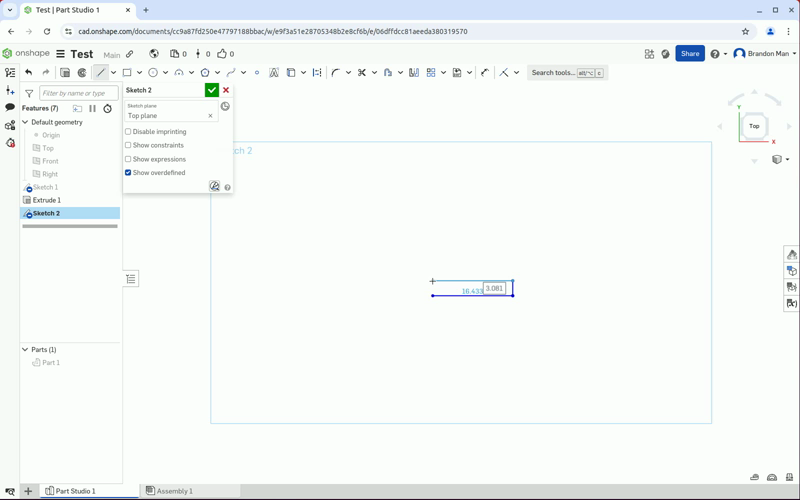
click(432, 280)
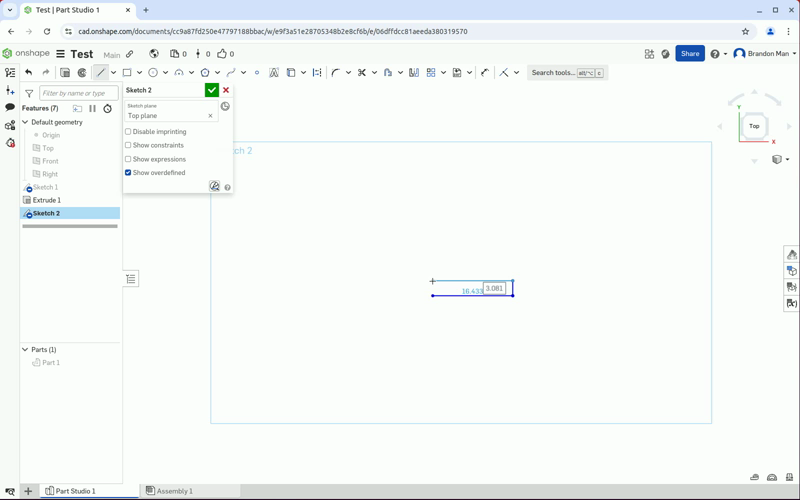
key_up(shift)
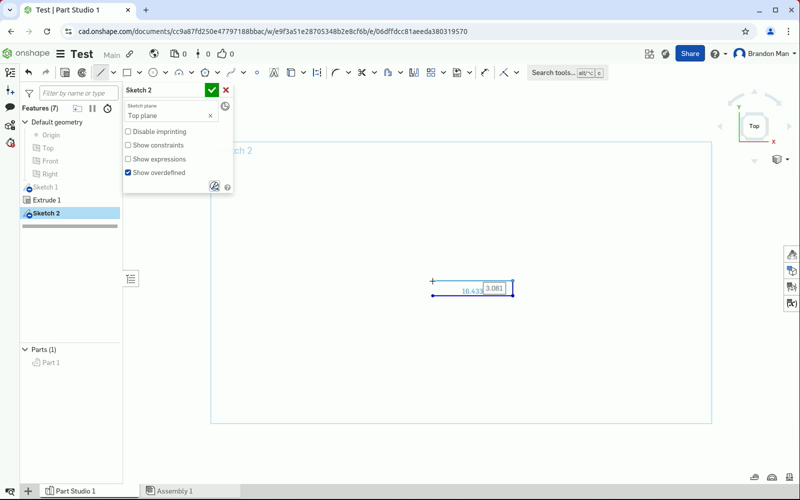
mouse_move(462, 280)
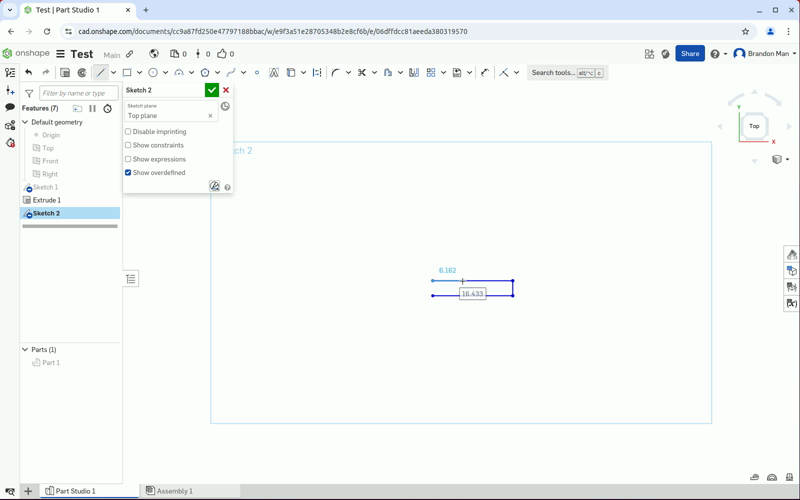
key_down(shift)
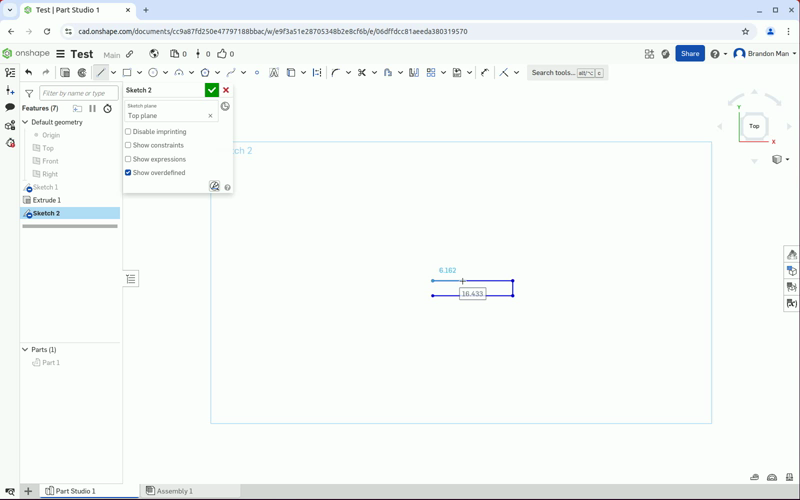
mouse_move(432, 295)
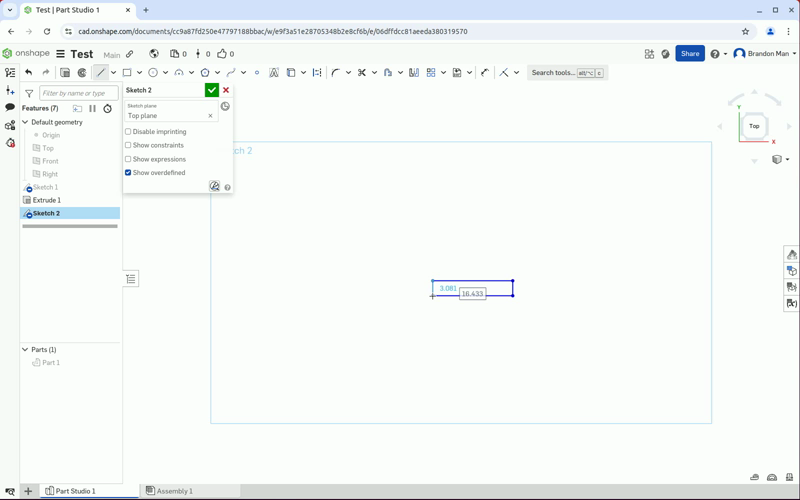
key_up(shift)
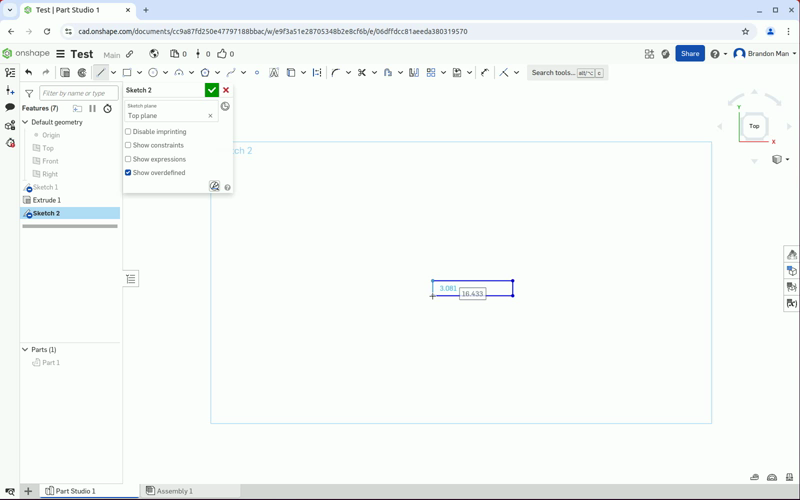
click(432, 295)
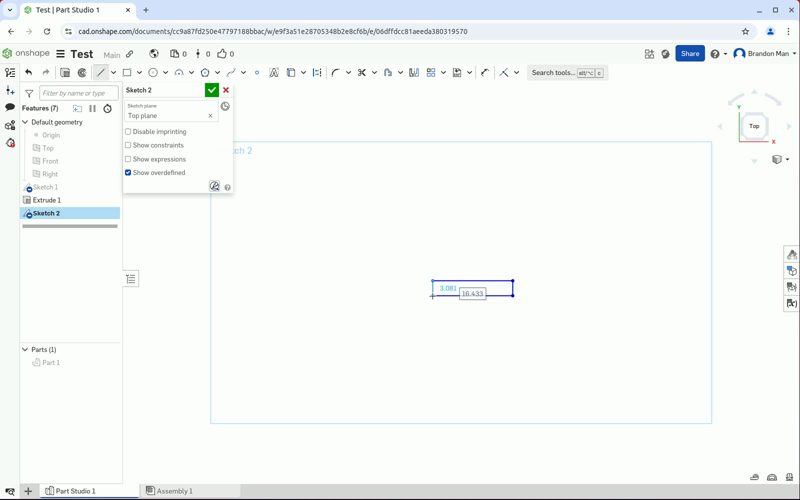
key(esc)
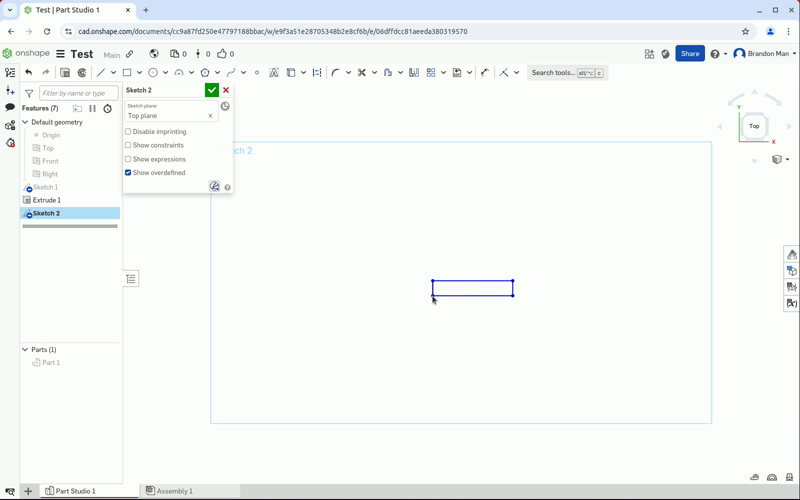
mouse_move(471, 293)
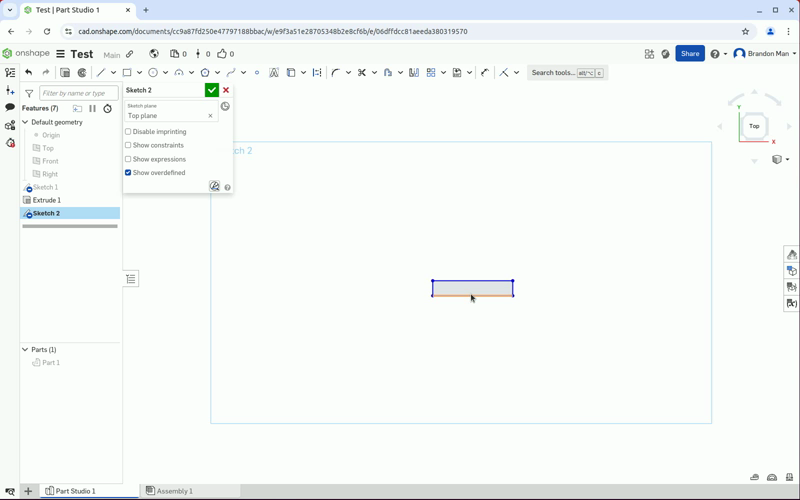
scroll(6)
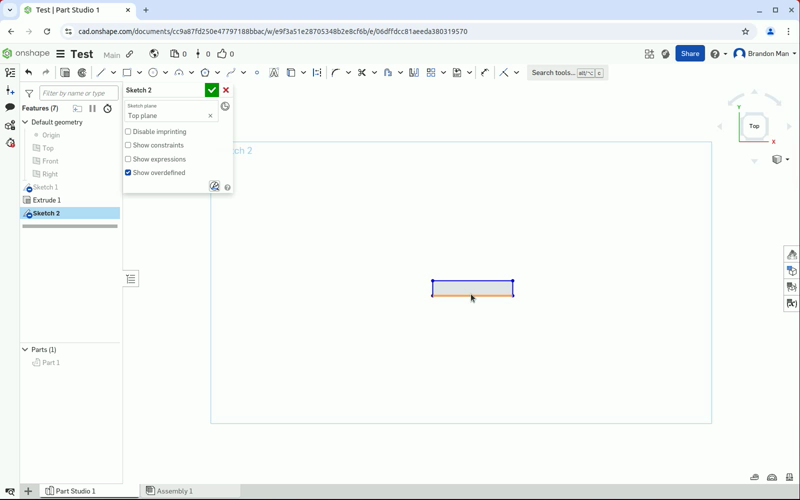
scroll(6)
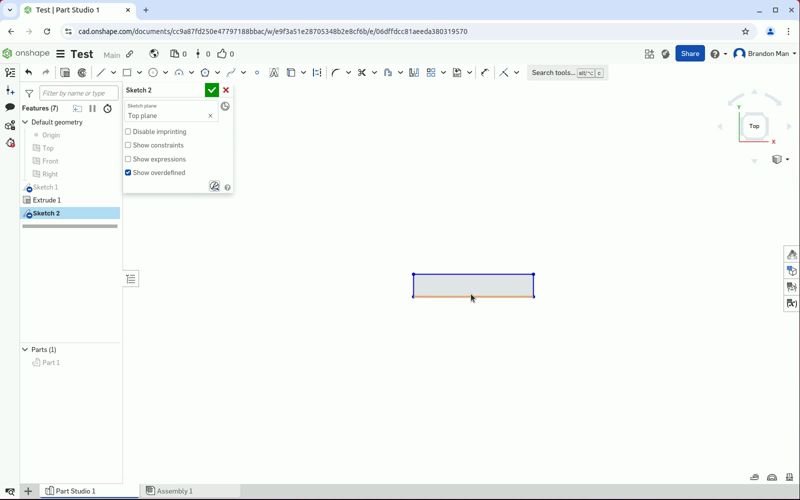
scroll(6)
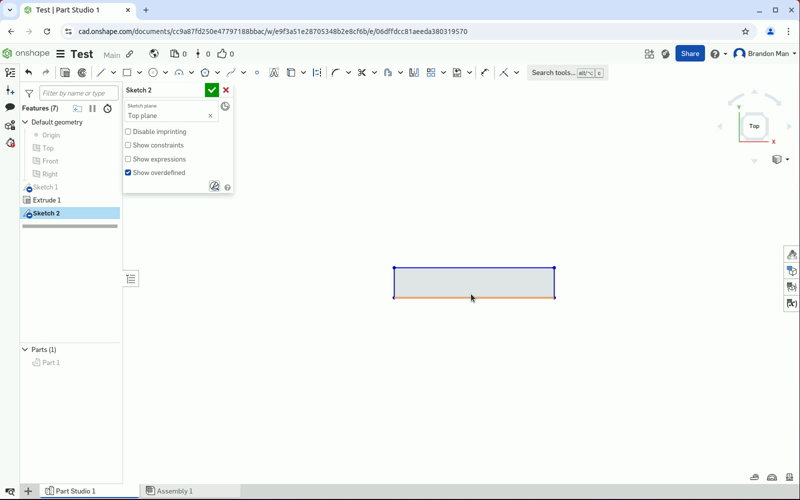
scroll(6)
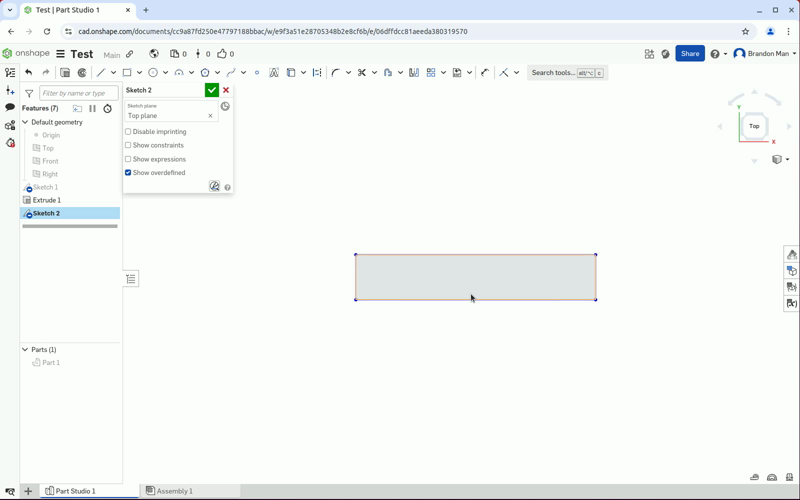
scroll(6)
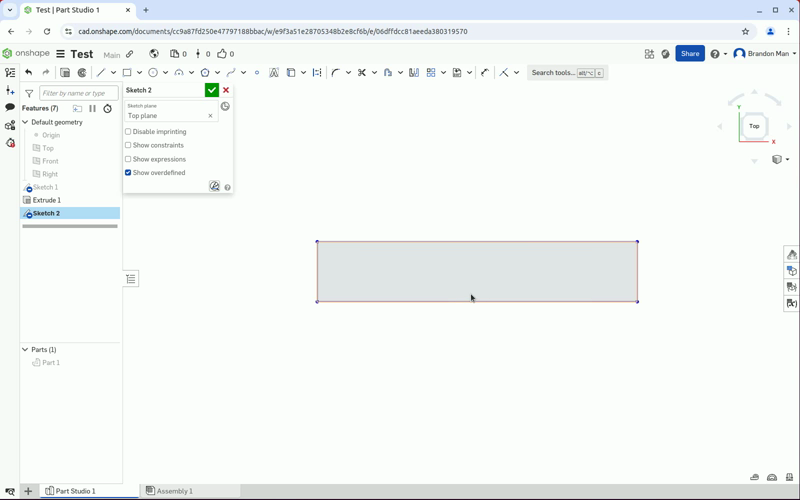
scroll(6)
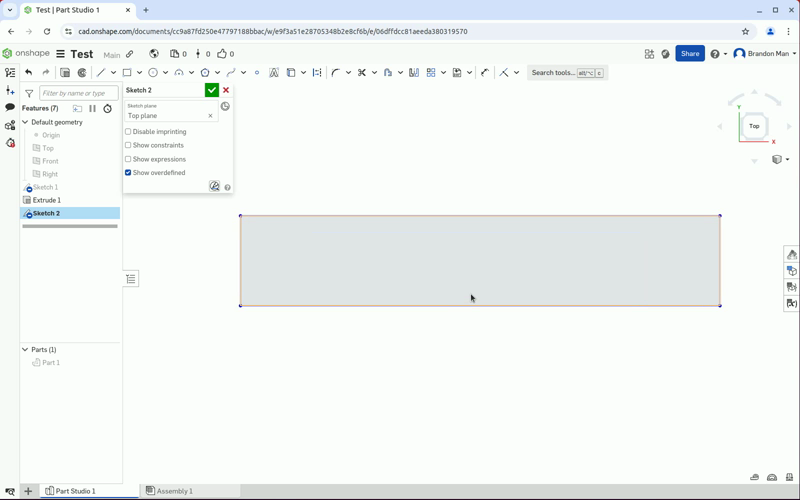
scroll(6)
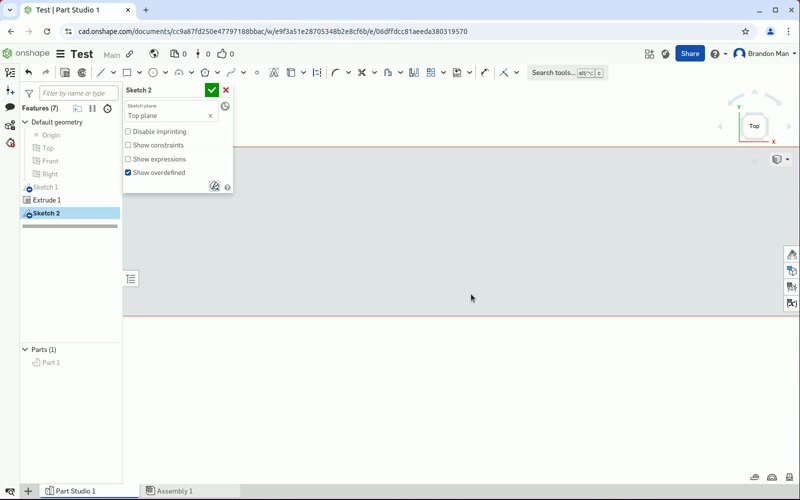
click(471, 293)
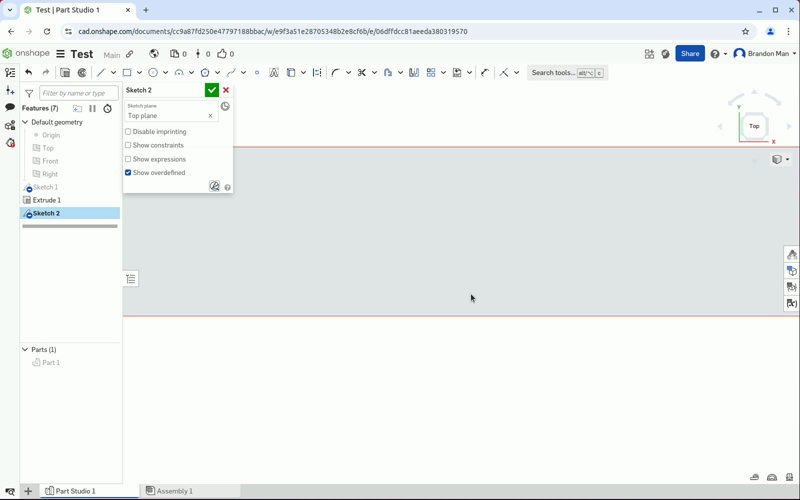
scroll(-6)
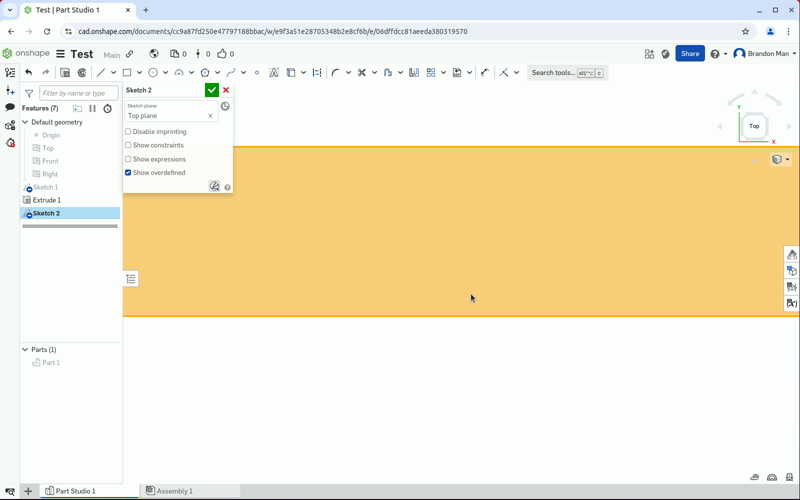
scroll(-6)
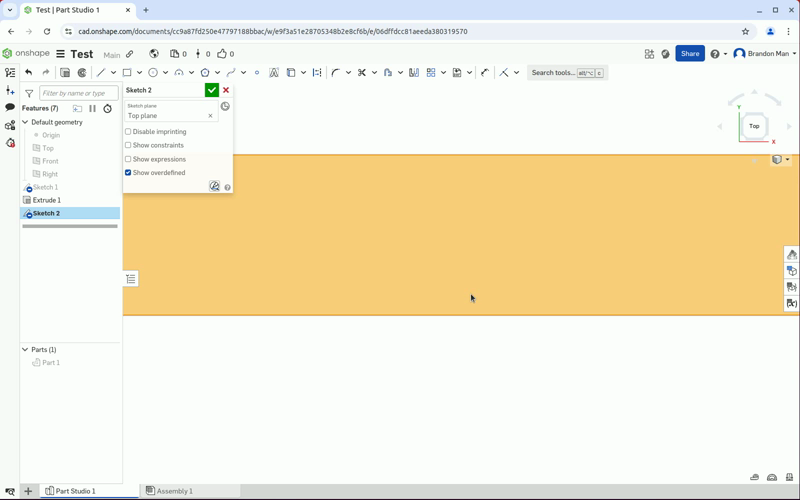
scroll(-6)
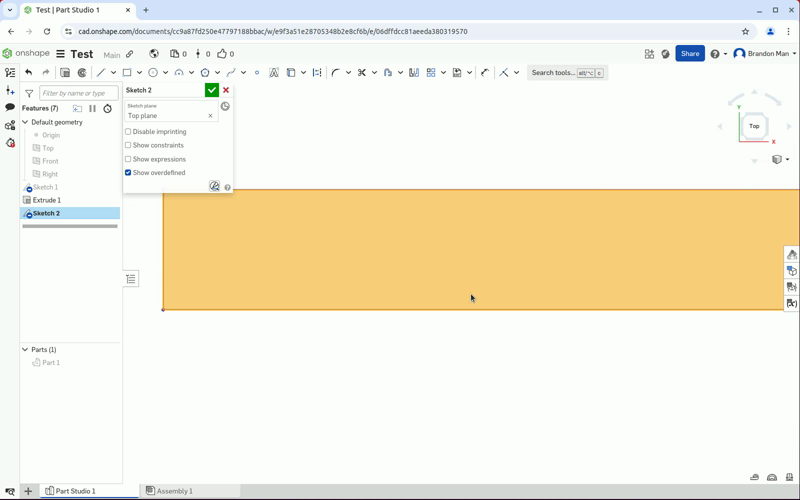
scroll(-6)
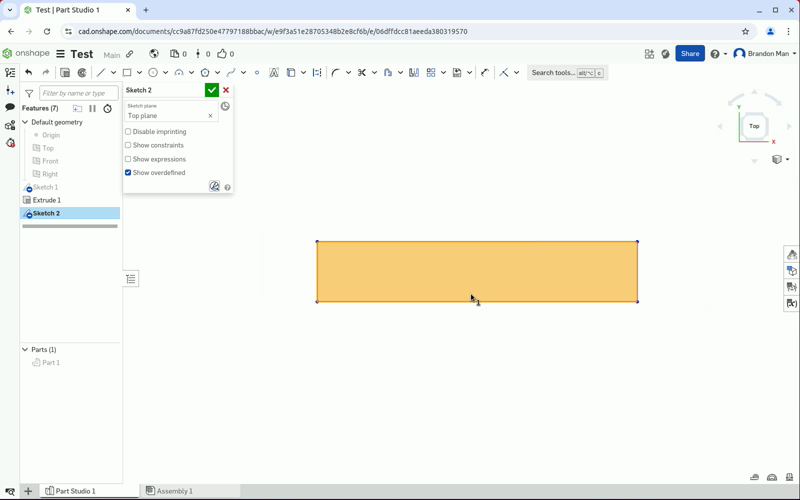
scroll(-6)
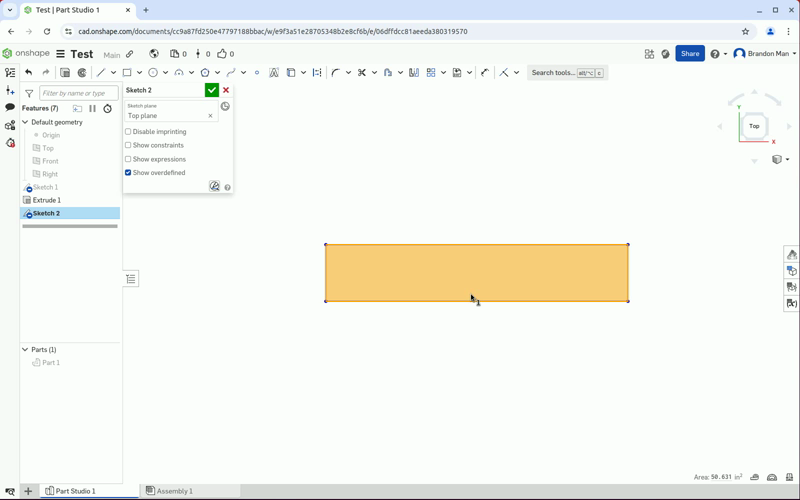
scroll(-6)
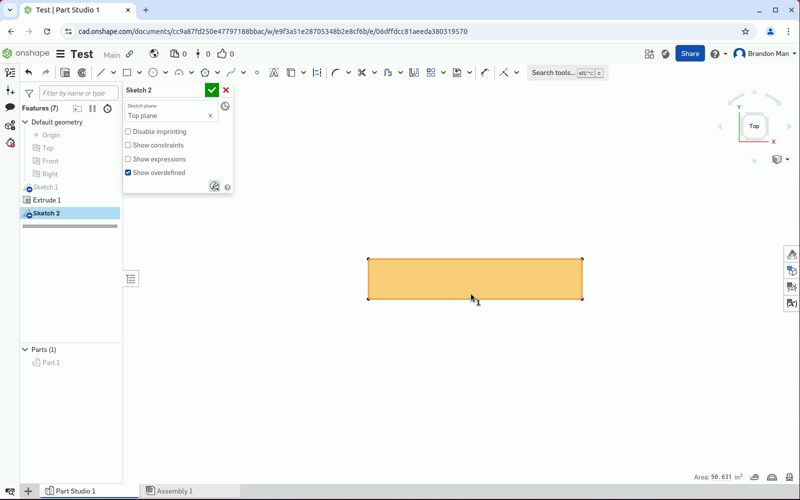
scroll(-6)
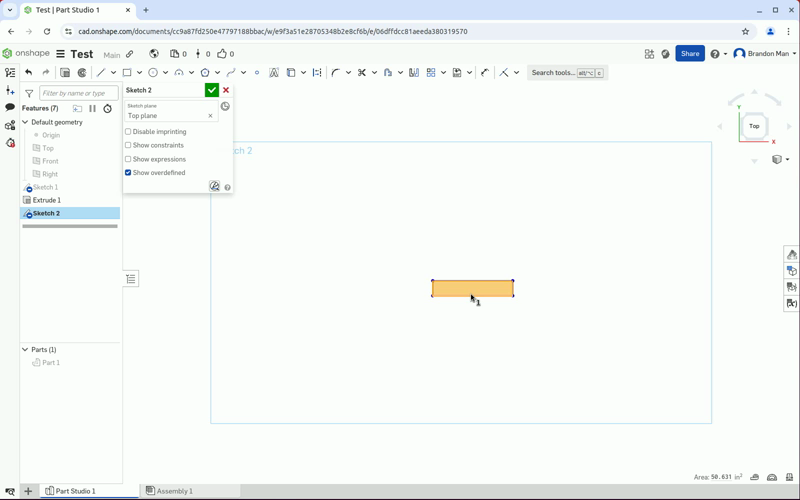
mouse_move(73, 352)
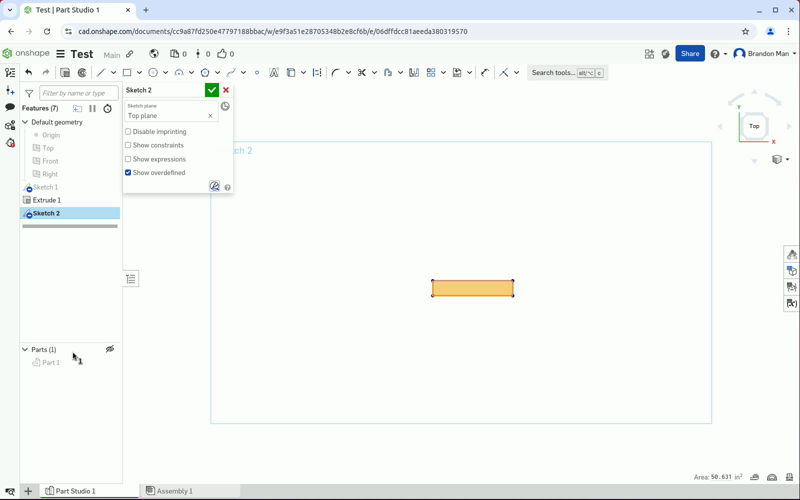
key(shift+y)
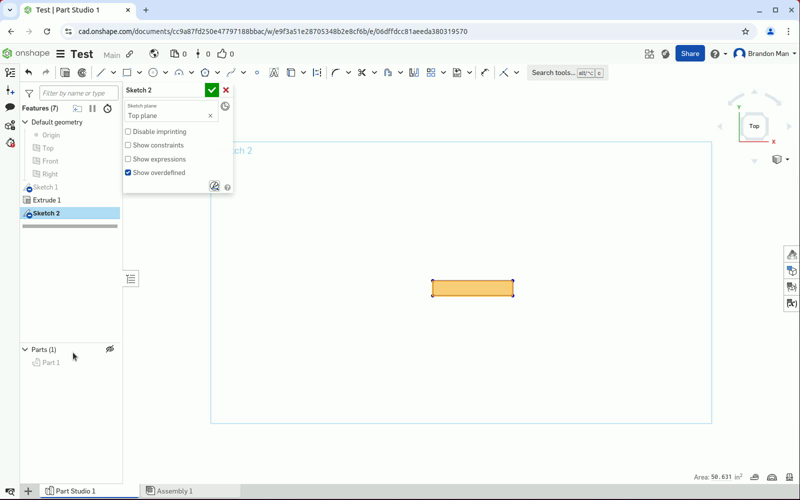
key(shift+e)
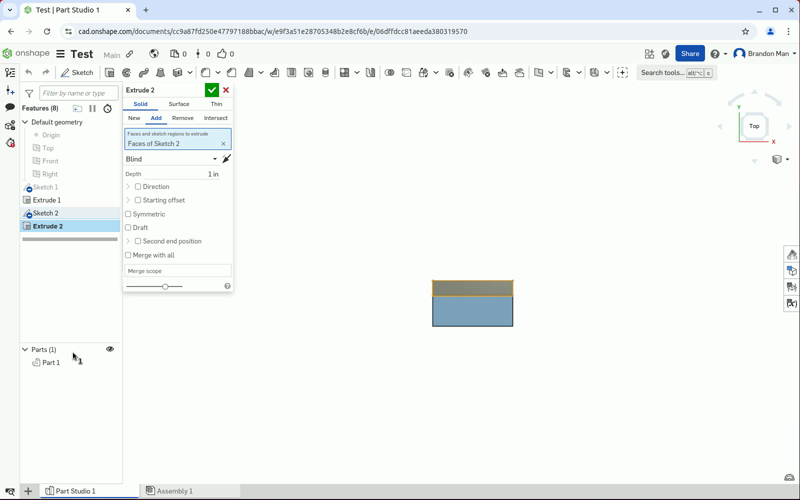
mouse_move(143, 106)
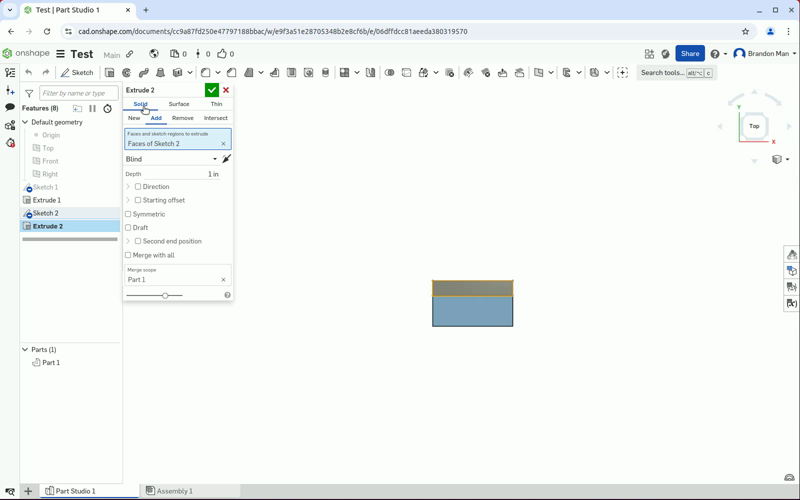
click(143, 106)
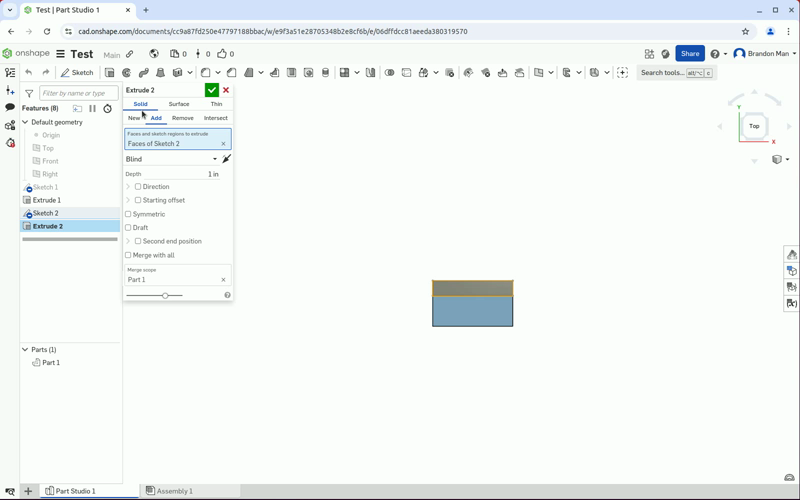
mouse_move(137, 120)
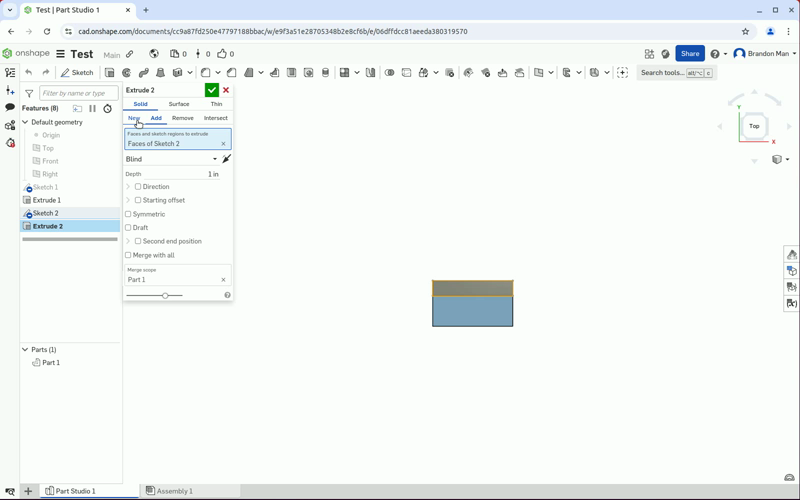
click(137, 120)
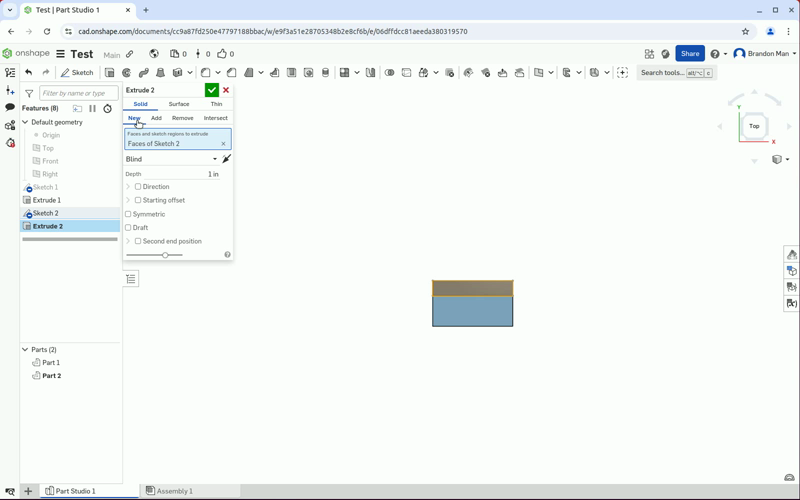
key(tab, 4)
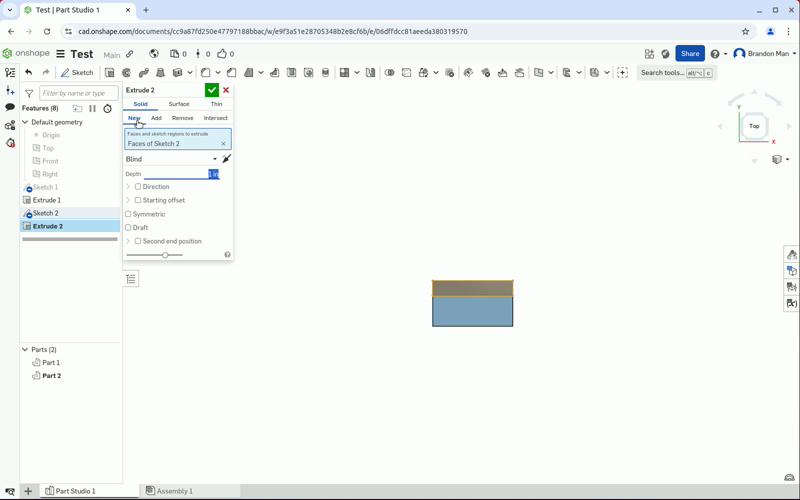
text(22.627)
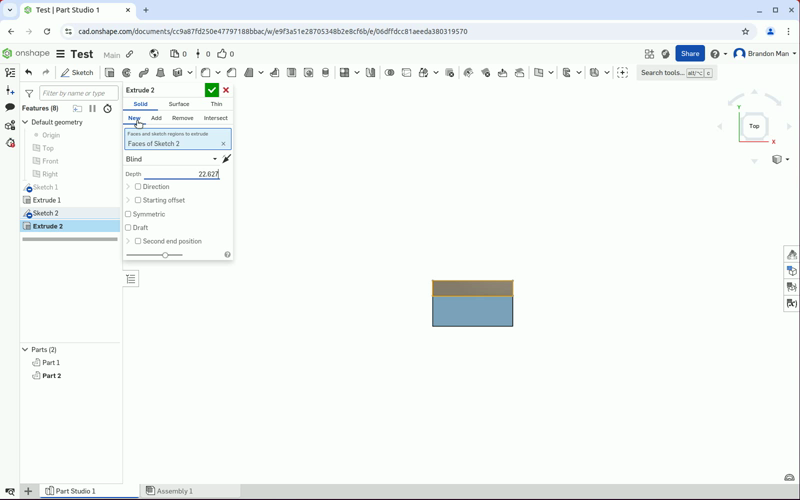
key(enter)
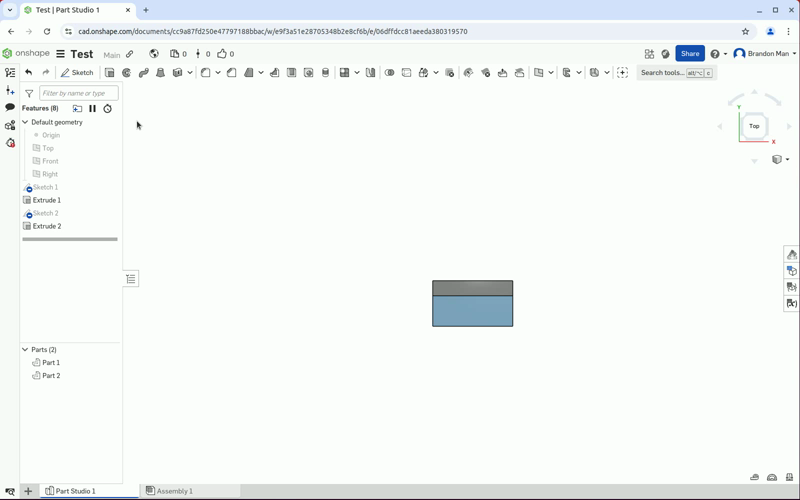
key(shift+h)
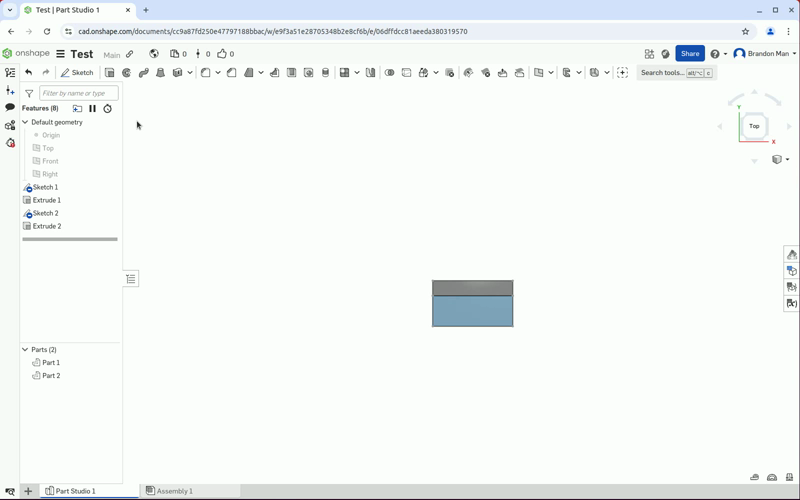
key(shift+h)
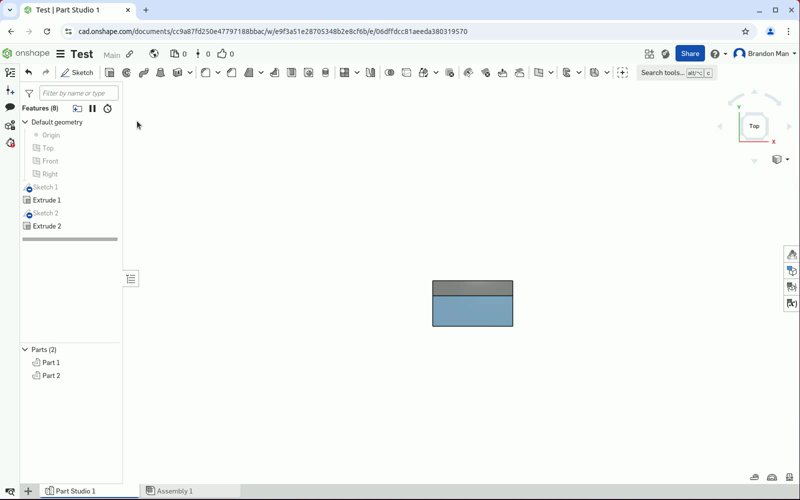
mouse_move(73, 189)
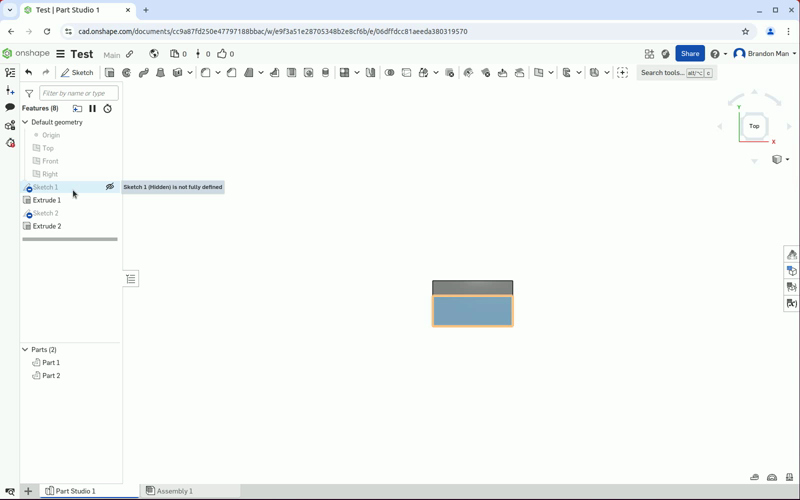
click(73, 189)
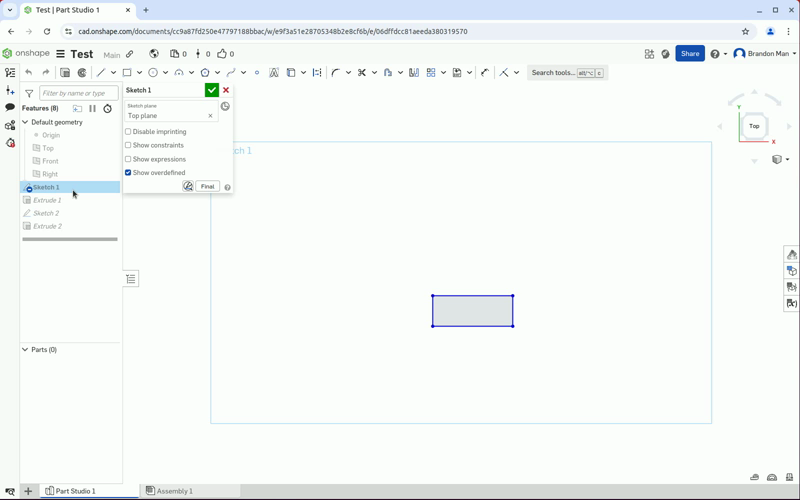
mouse_move(229, 92)
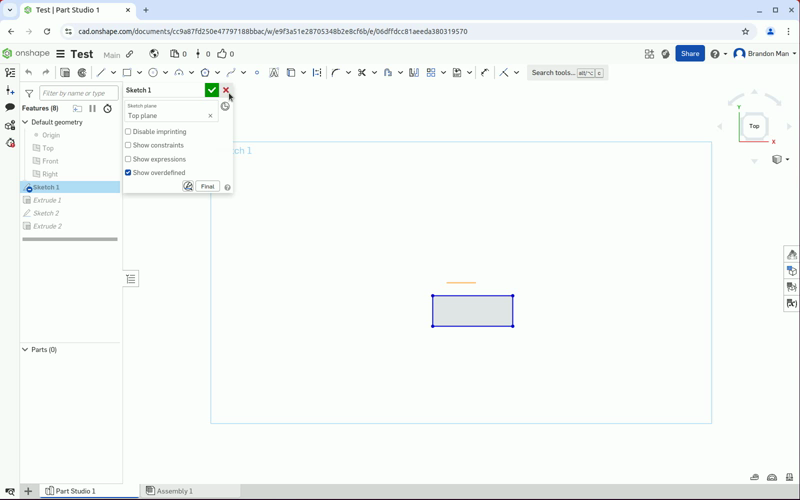
click(229, 92)
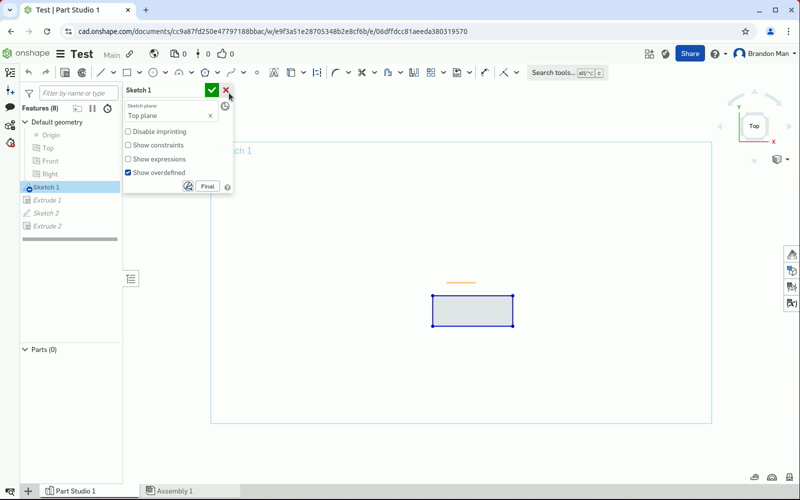
key(shift+s)
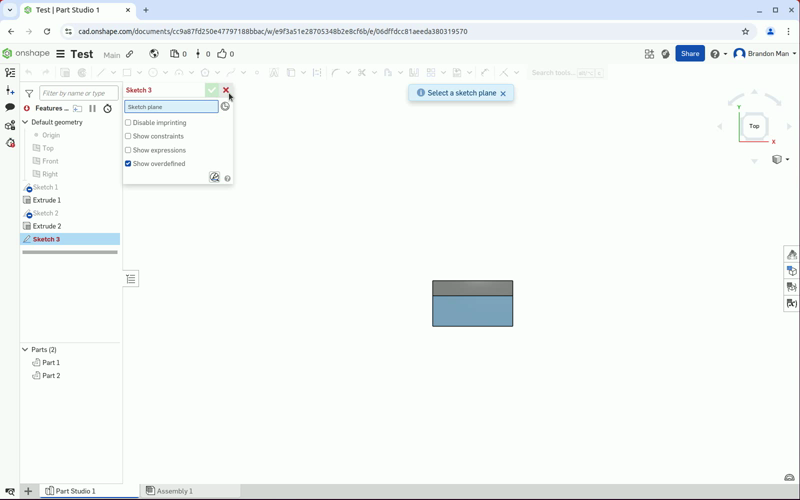
mouse_move(73, 150)
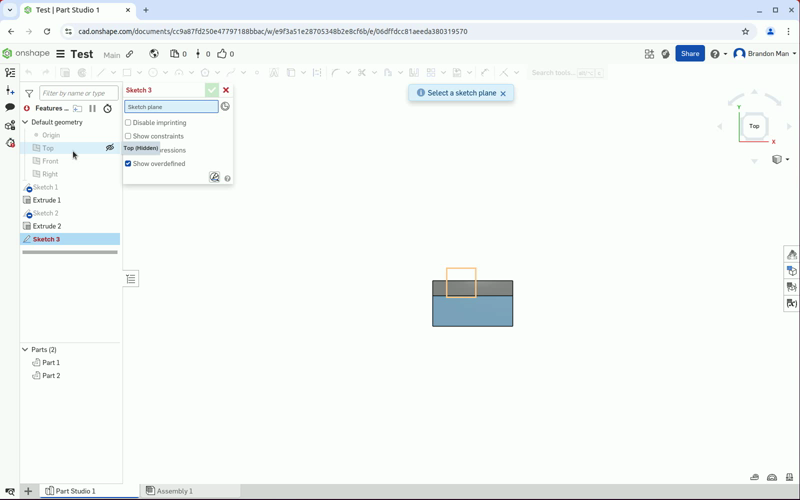
click(73, 150)
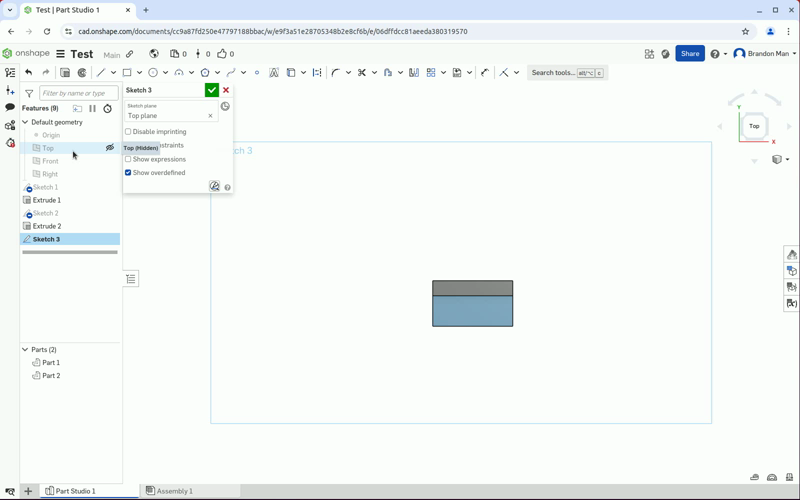
mouse_move(73, 352)
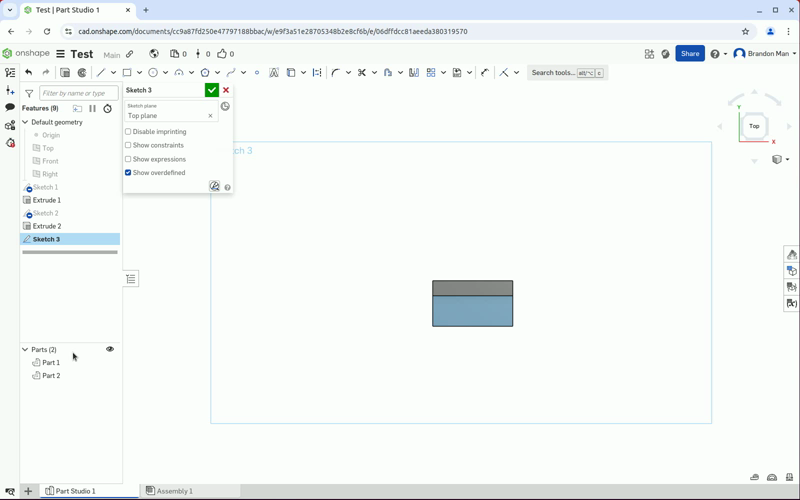
key(y)
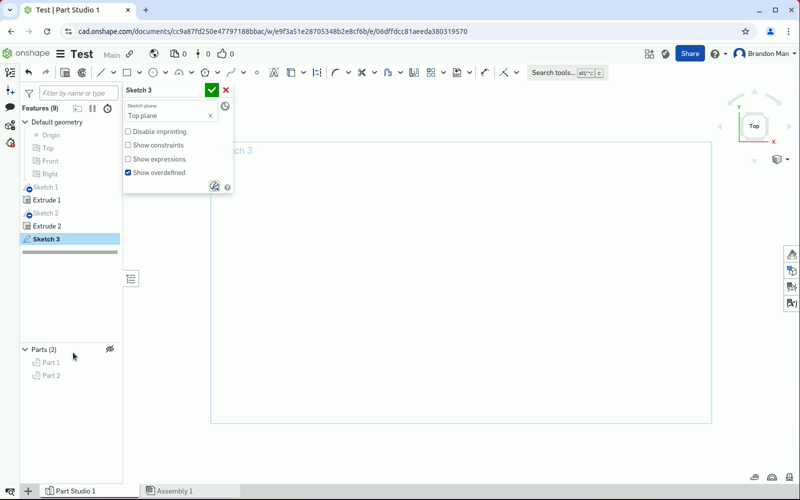
key(l)
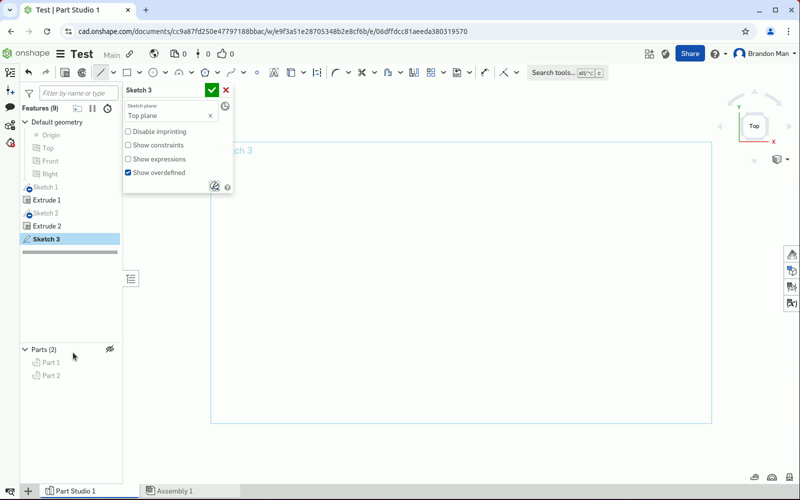
key_down(shift)
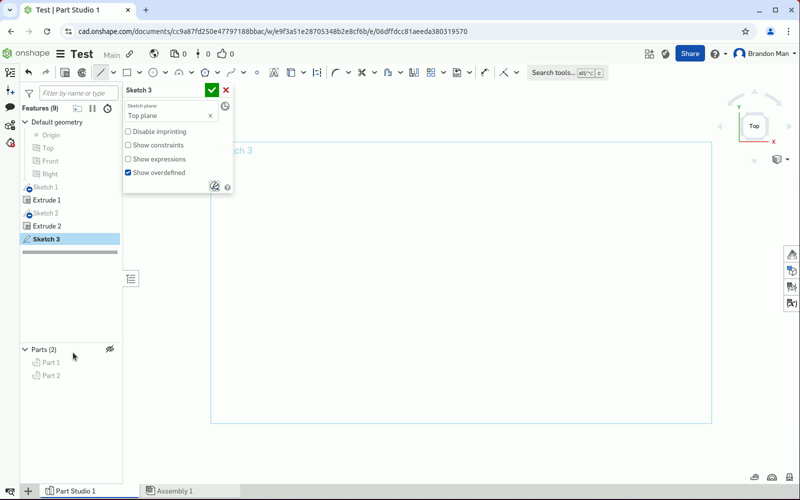
mouse_move(432, 280)
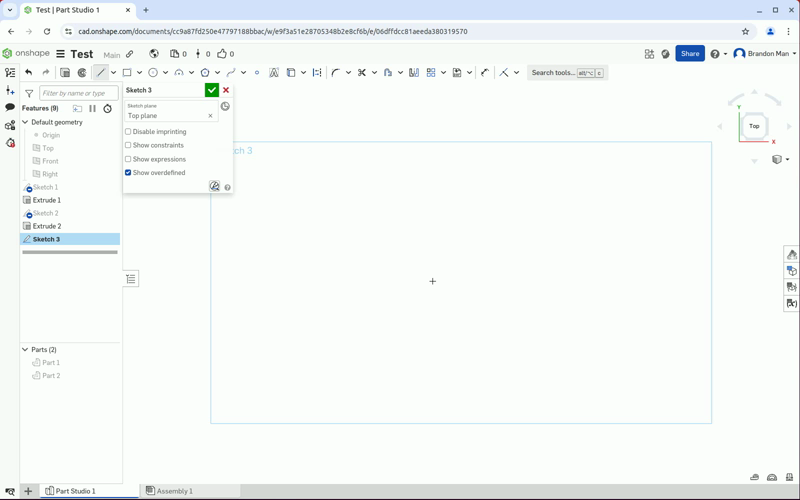
click(432, 280)
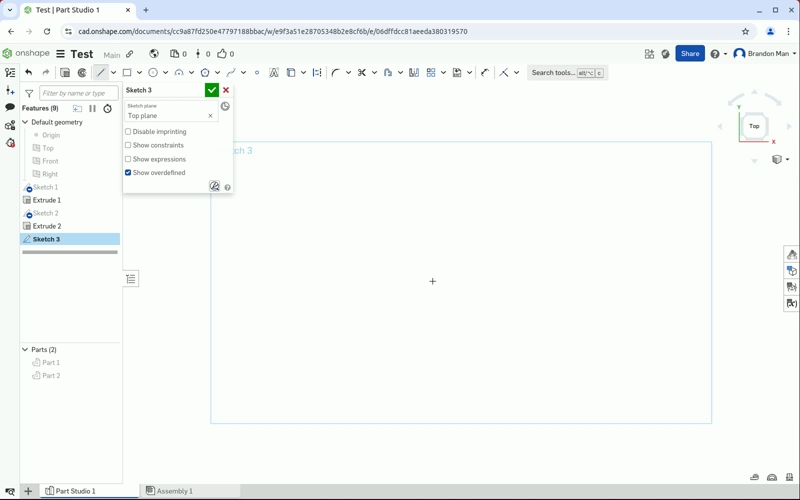
key_up(shift)
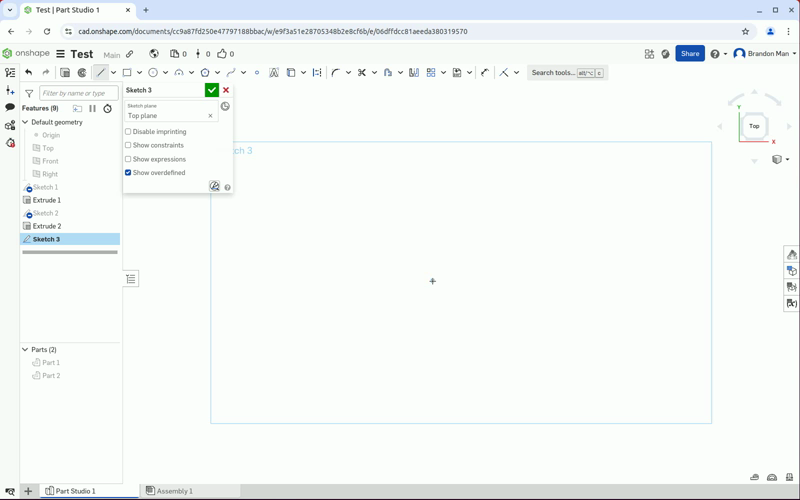
key_down(shift)
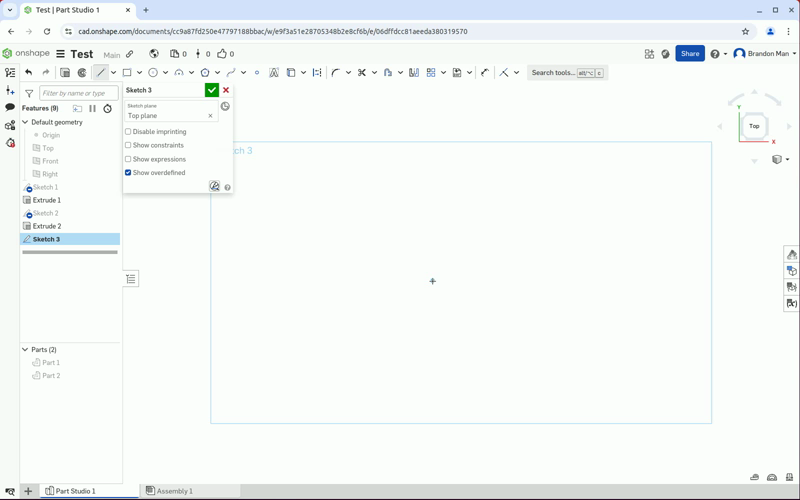
mouse_move(512, 280)
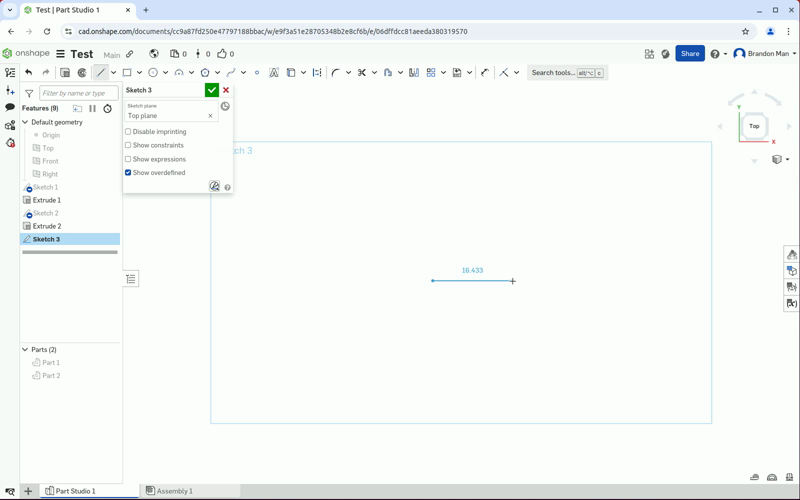
click(512, 280)
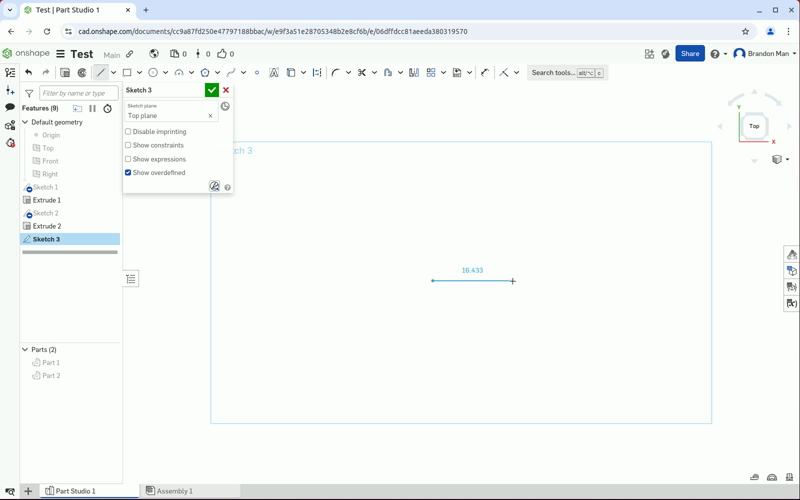
key_up(shift)
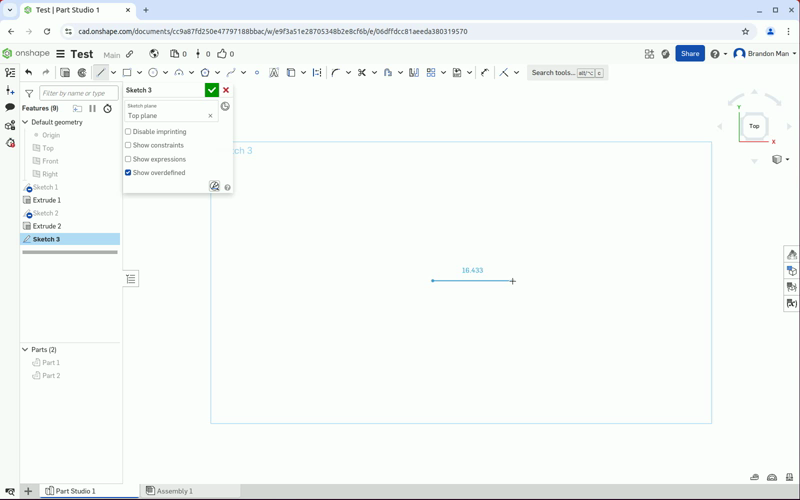
key_down(shift)
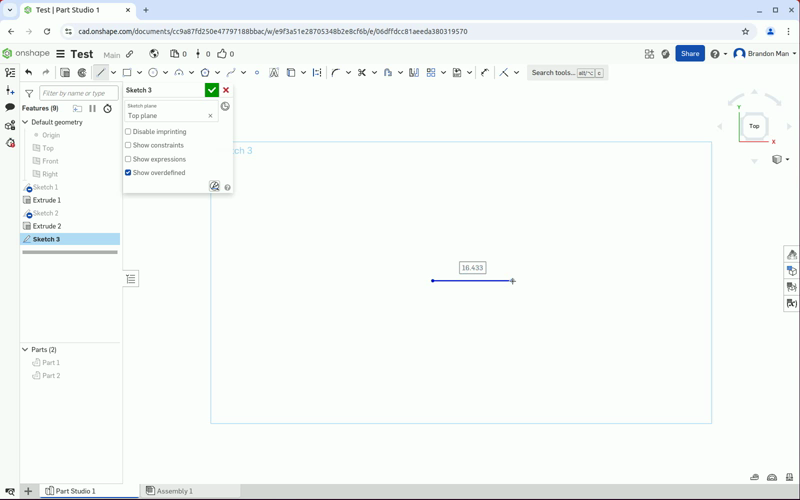
mouse_move(542, 280)
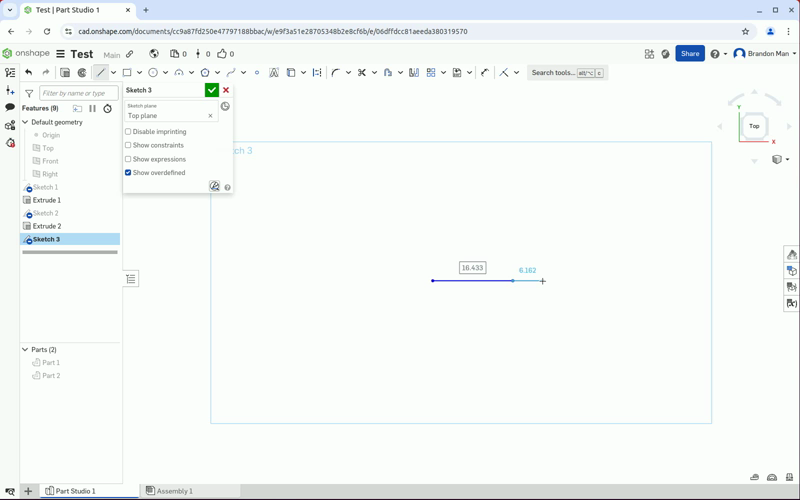
mouse_move(512, 276)
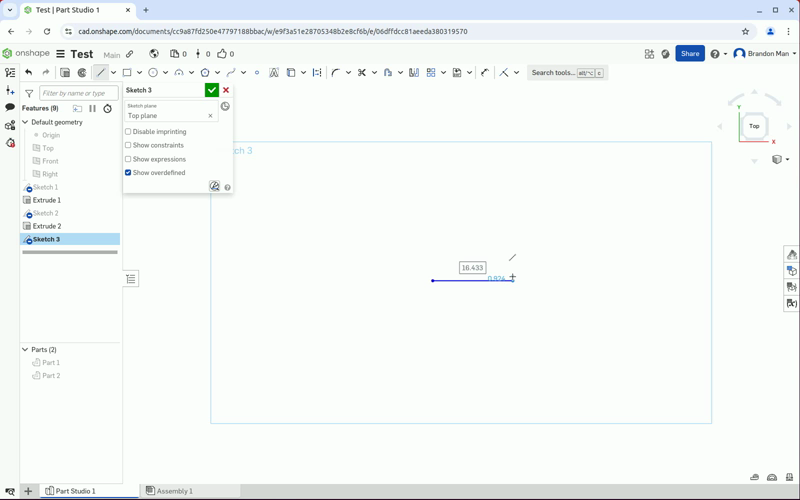
scroll(6)
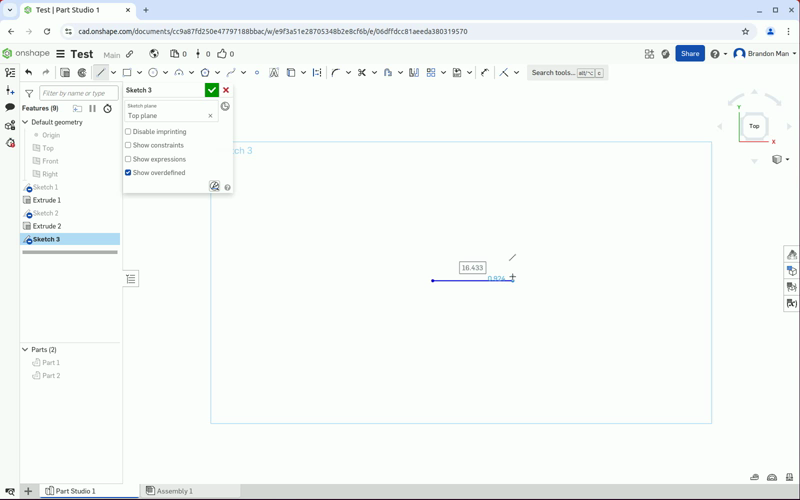
scroll(6)
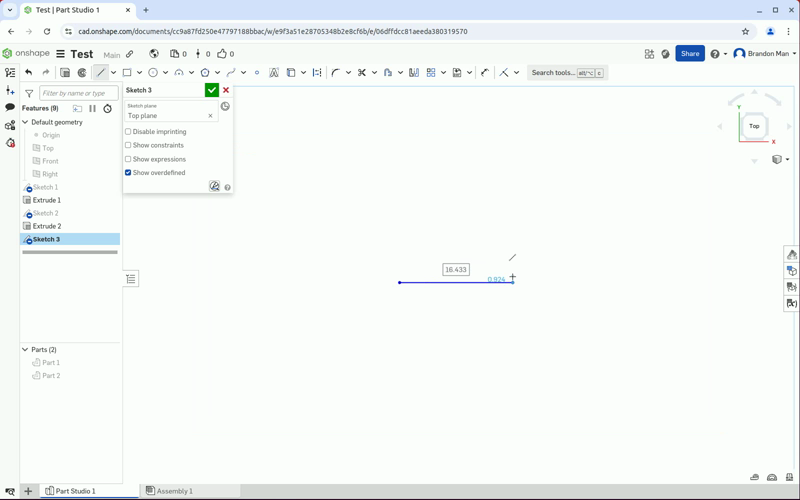
scroll(6)
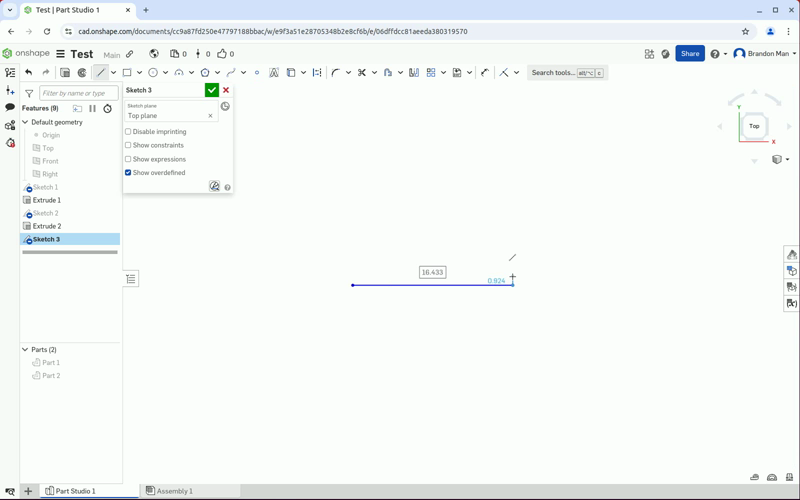
scroll(6)
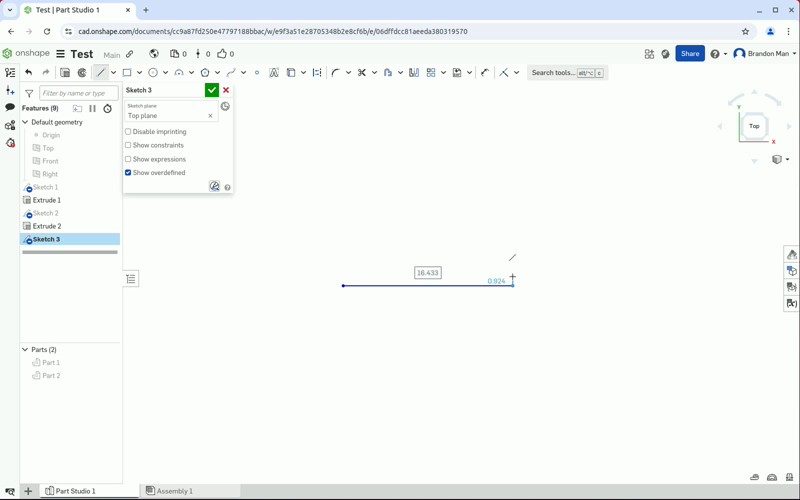
scroll(6)
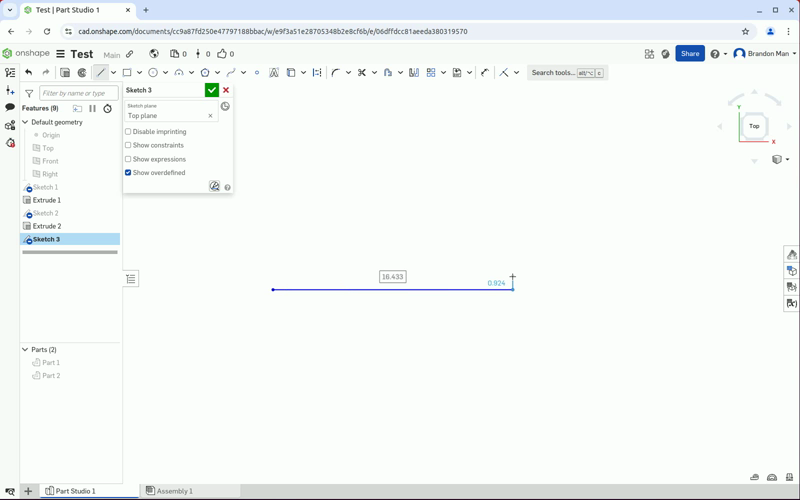
scroll(6)
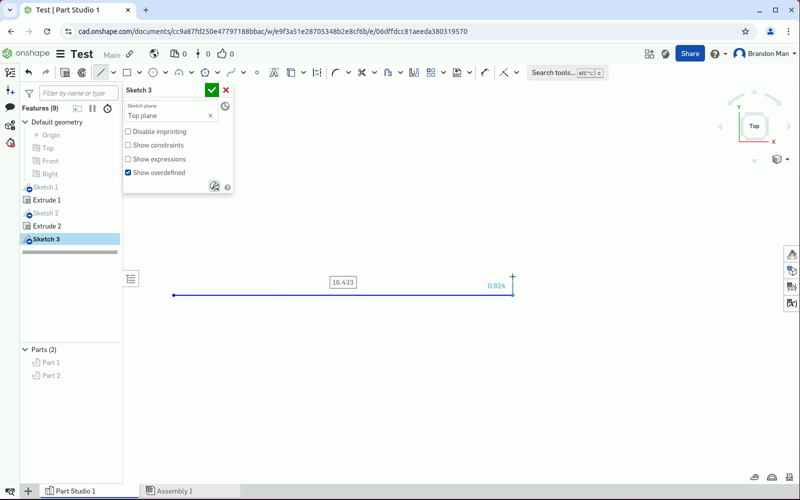
scroll(6)
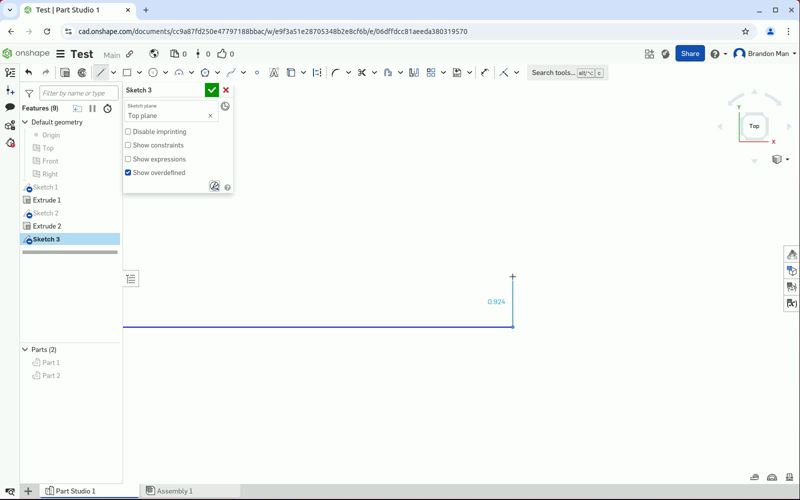
click(512, 276)
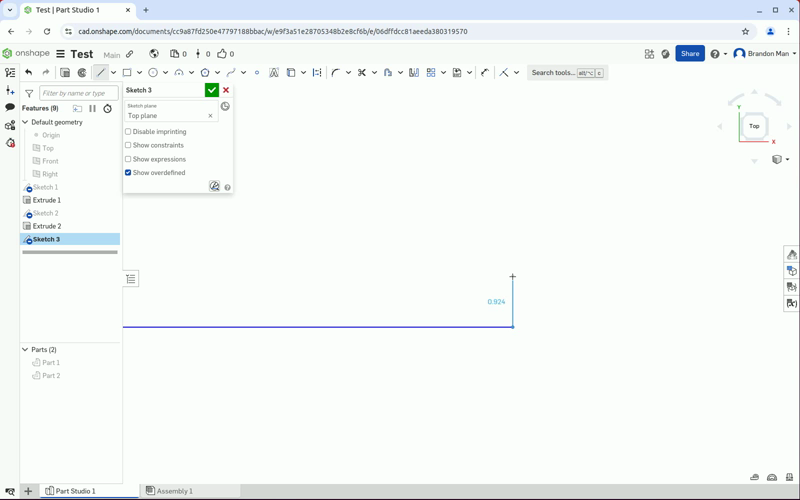
scroll(-6)
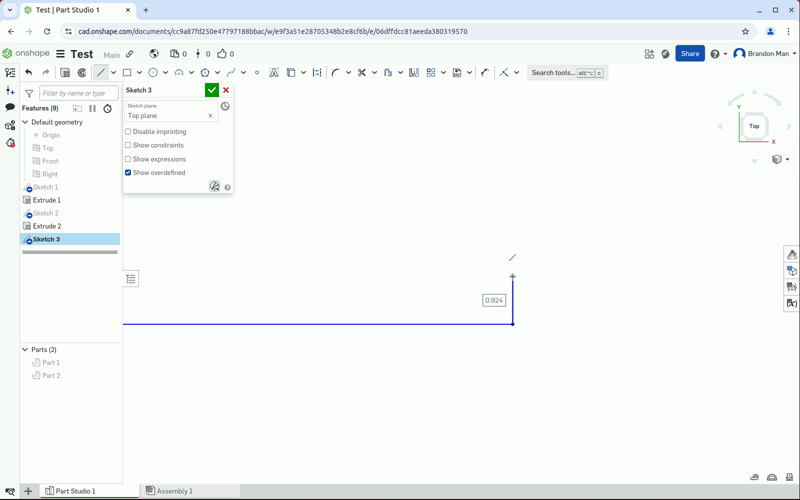
scroll(-6)
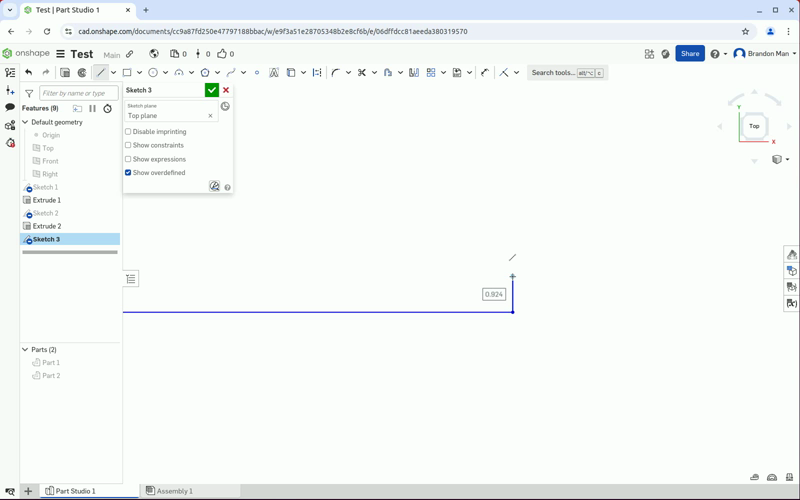
scroll(-6)
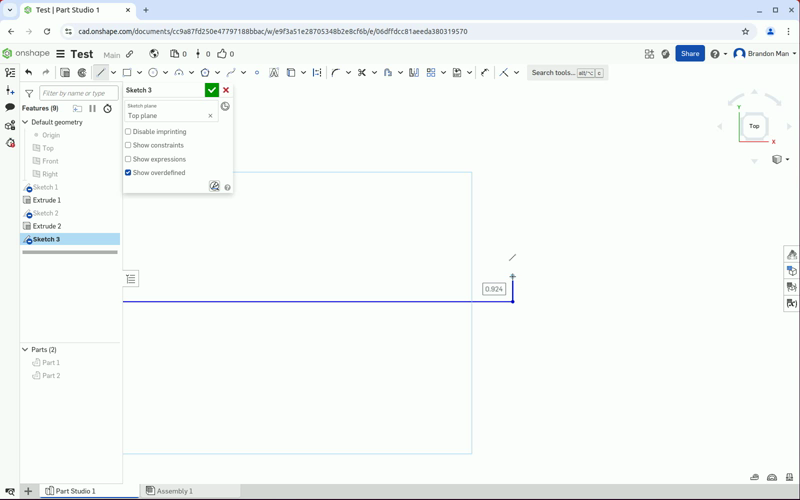
scroll(-6)
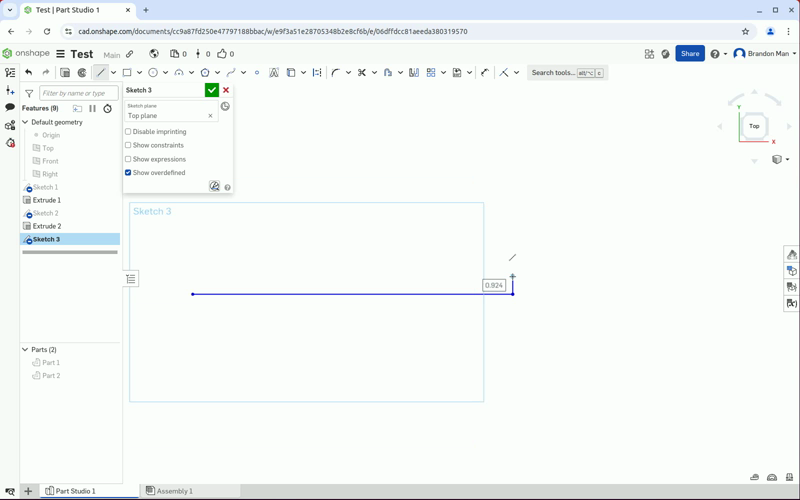
scroll(-6)
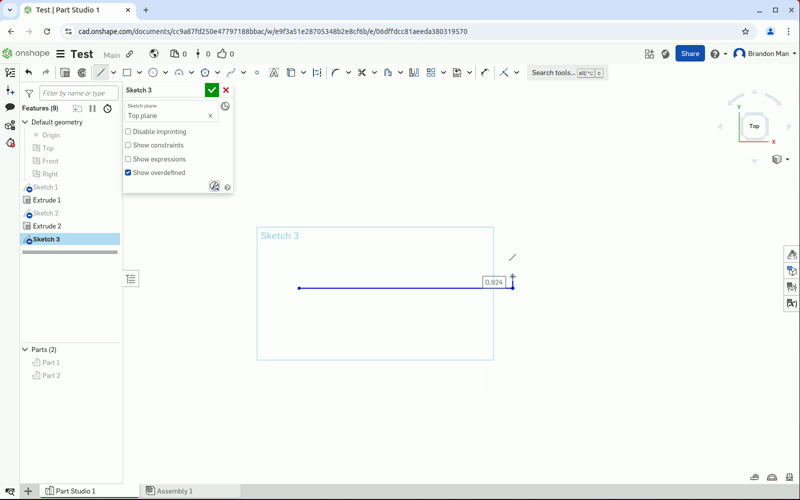
scroll(-6)
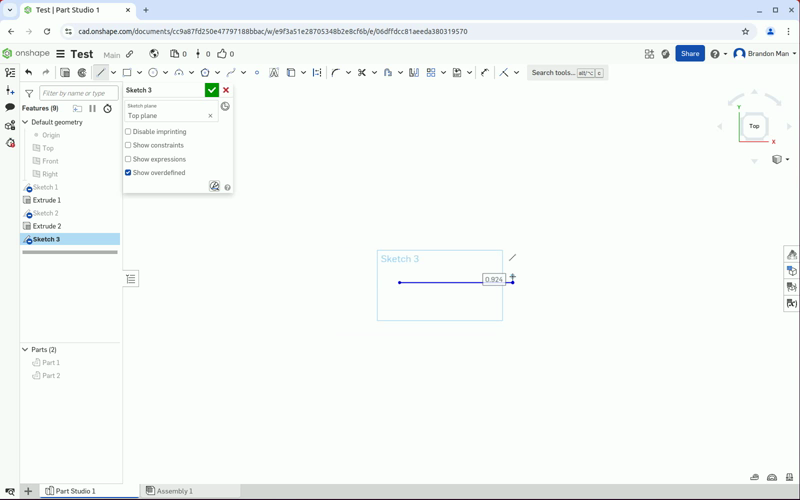
scroll(-6)
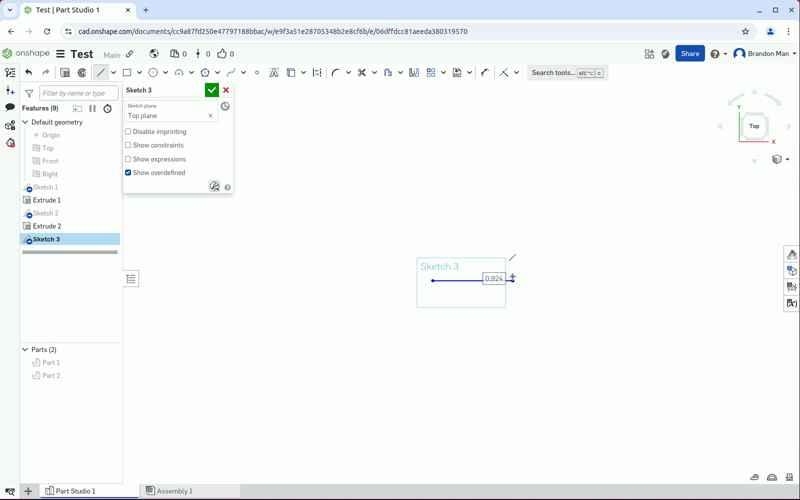
key_up(shift)
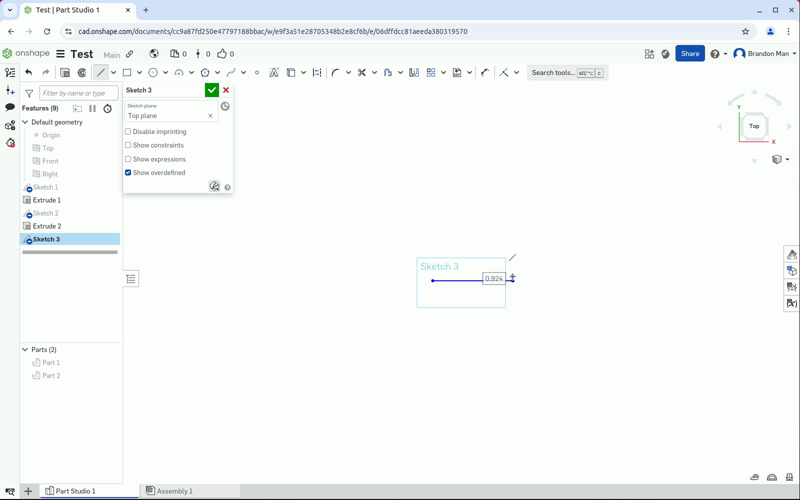
key_down(shift)
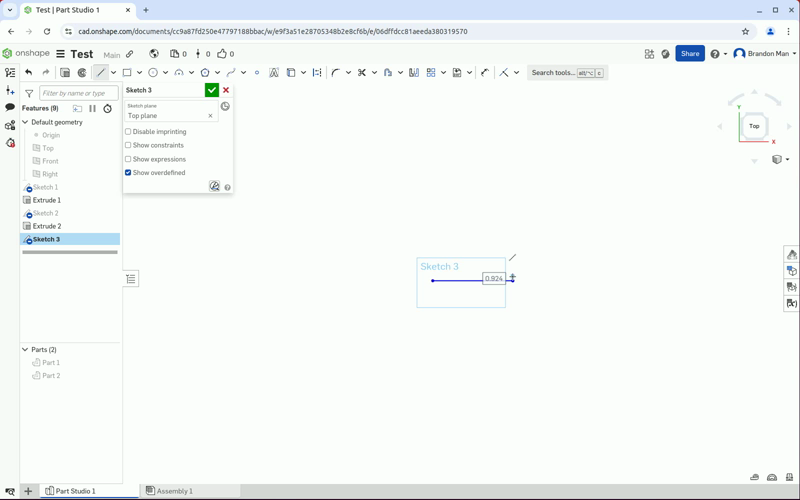
mouse_move(542, 276)
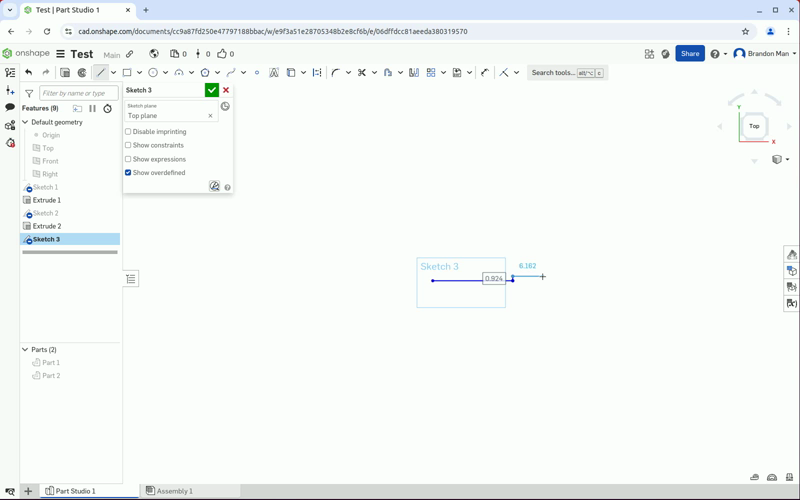
mouse_move(495, 276)
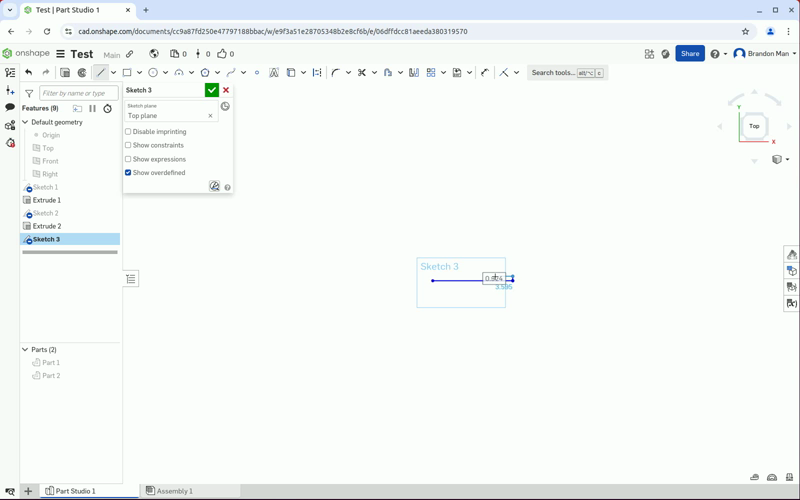
click(495, 276)
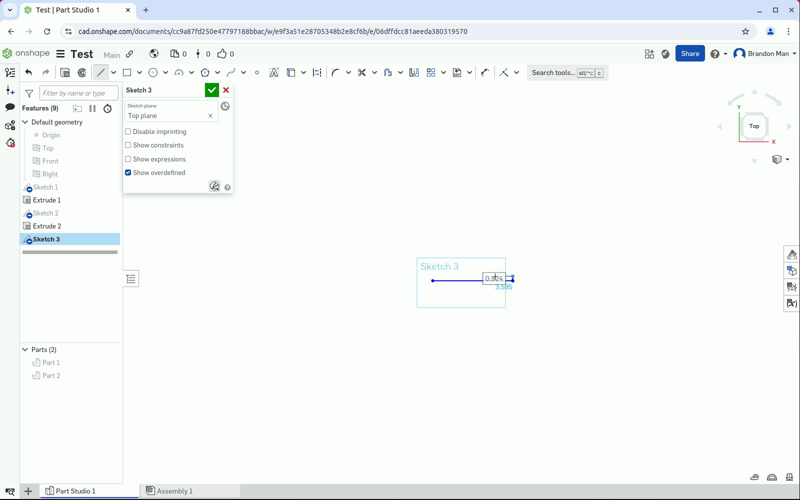
key_up(shift)
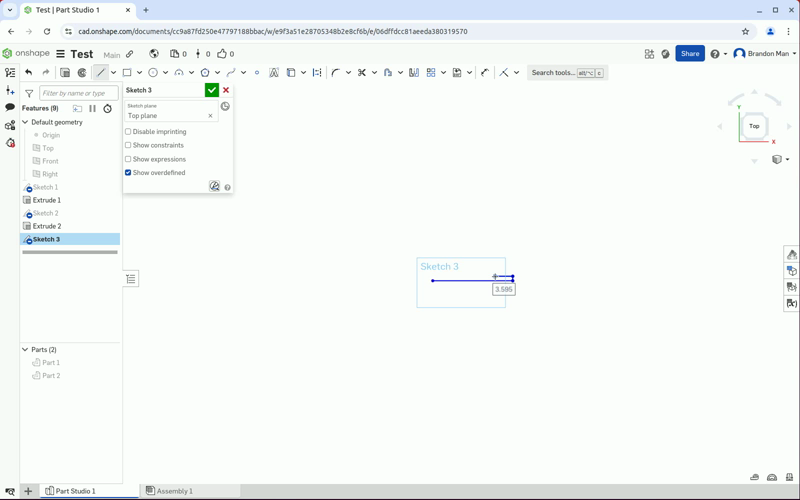
key_down(shift)
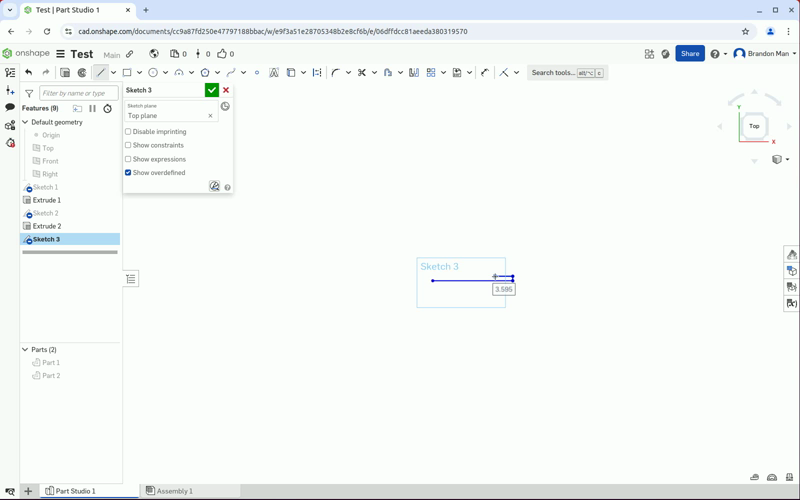
mouse_move(525, 276)
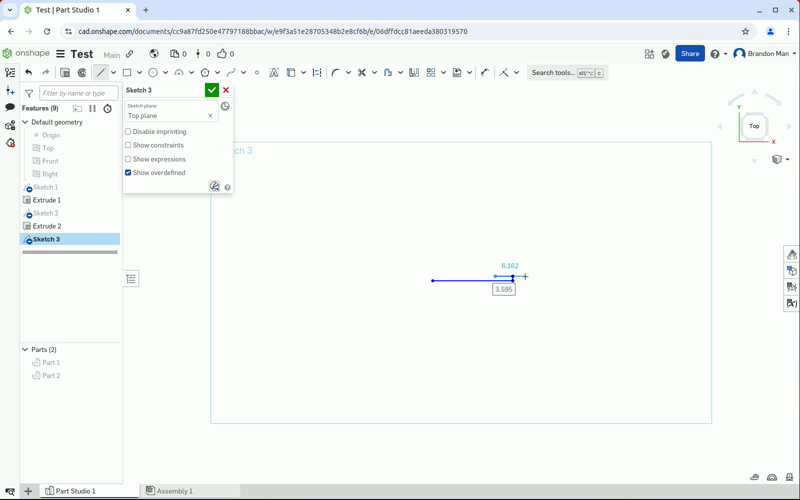
mouse_move(495, 251)
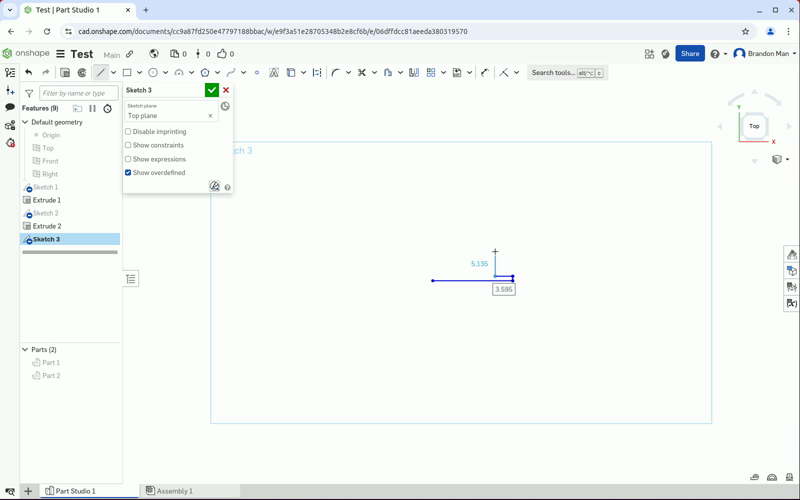
click(495, 251)
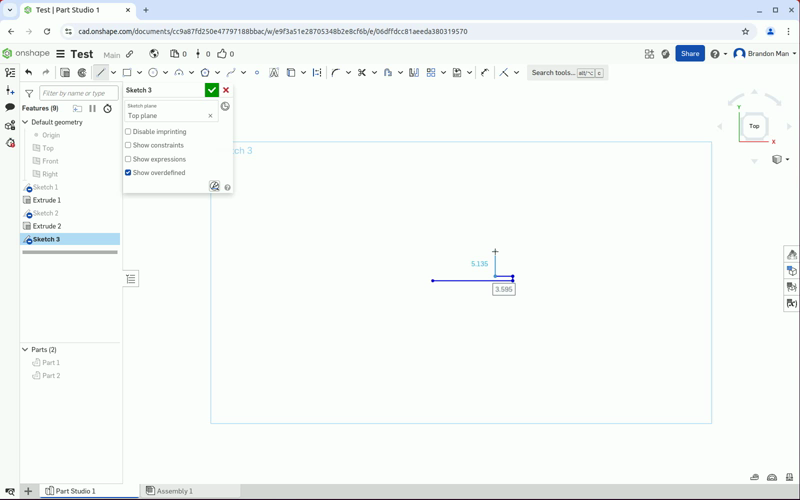
key_up(shift)
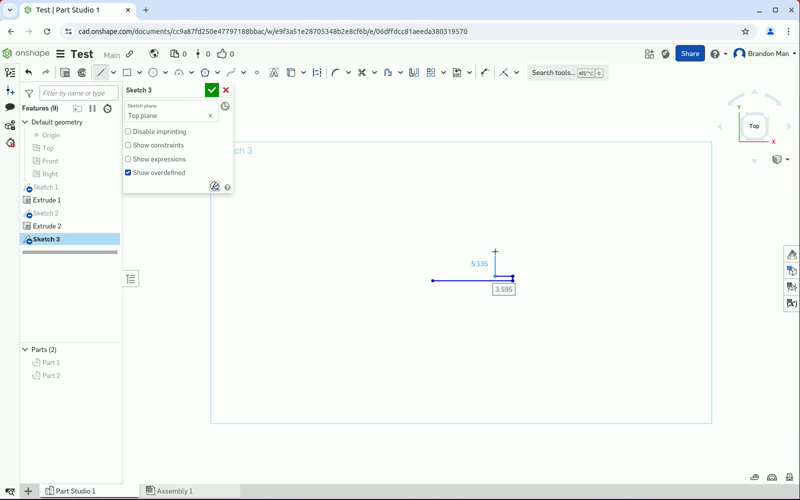
key_down(shift)
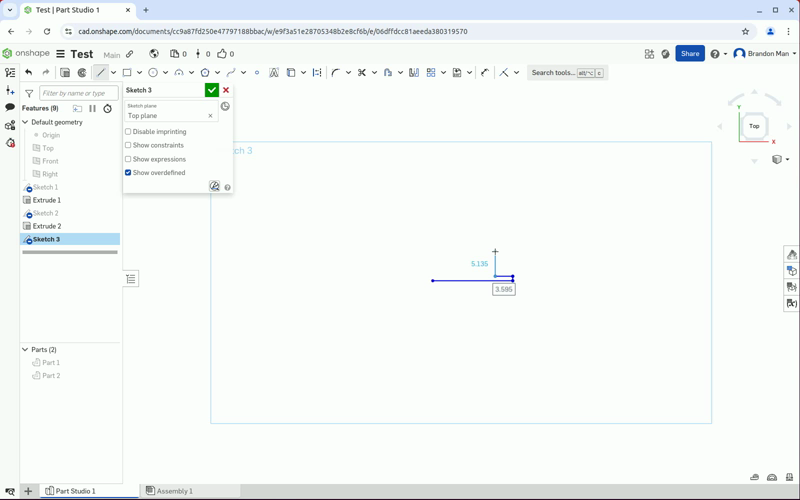
mouse_move(525, 251)
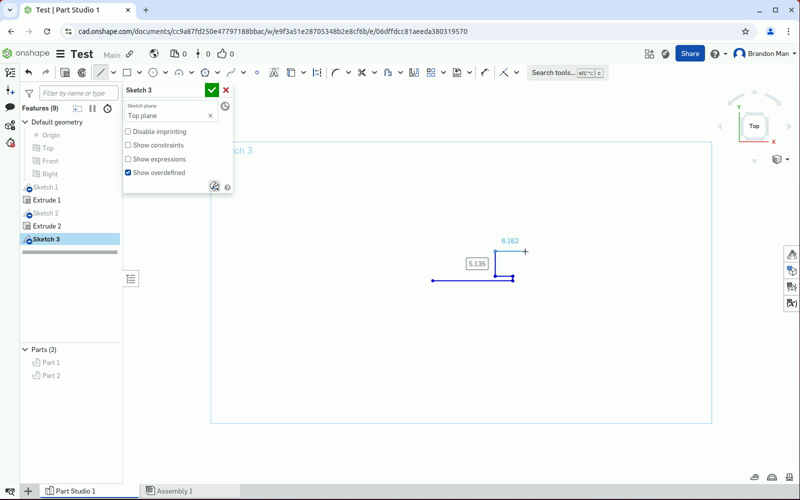
mouse_move(489, 236)
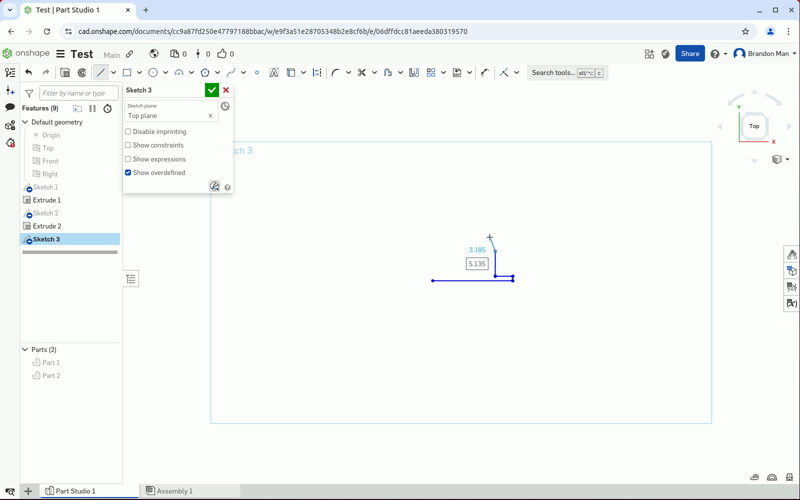
click(489, 236)
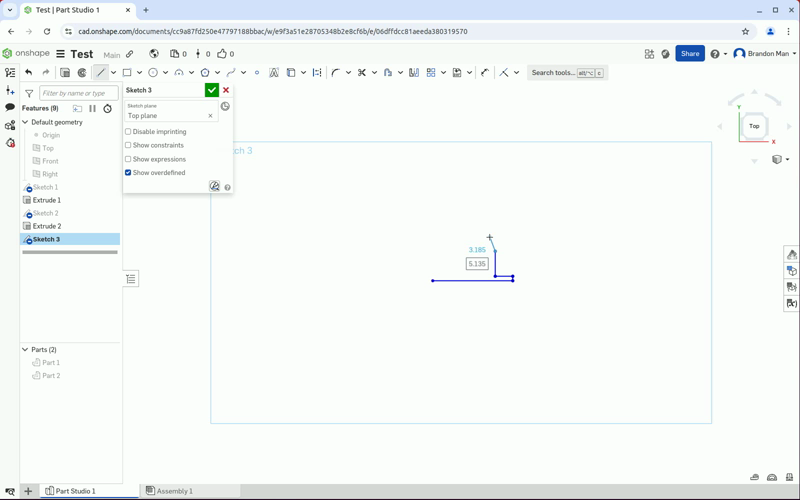
key_up(shift)
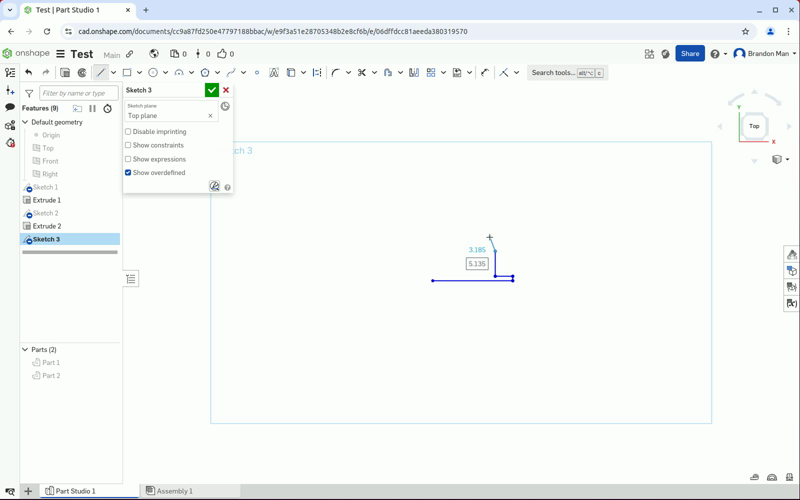
key_down(shift)
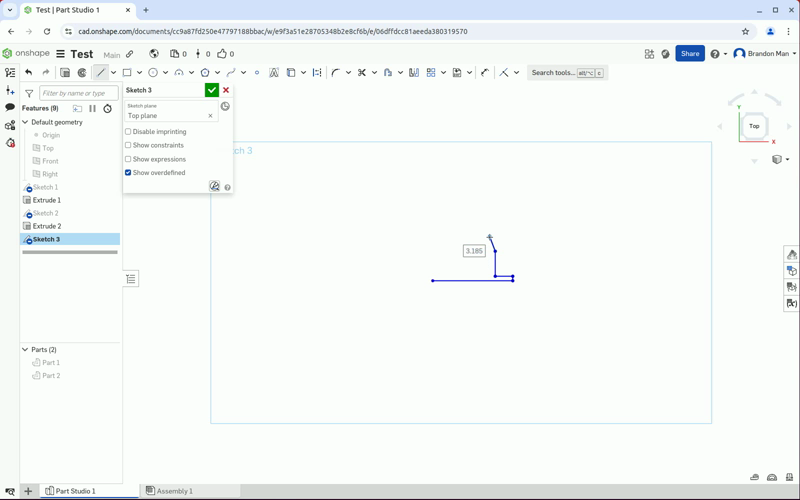
mouse_move(519, 236)
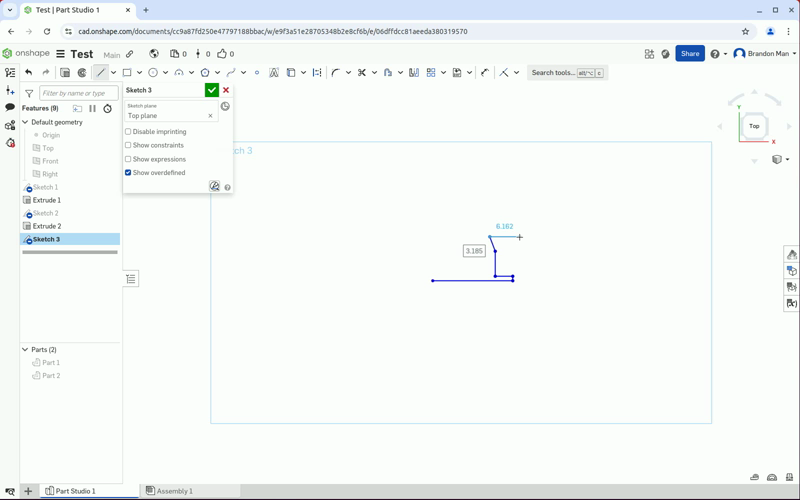
mouse_move(444, 236)
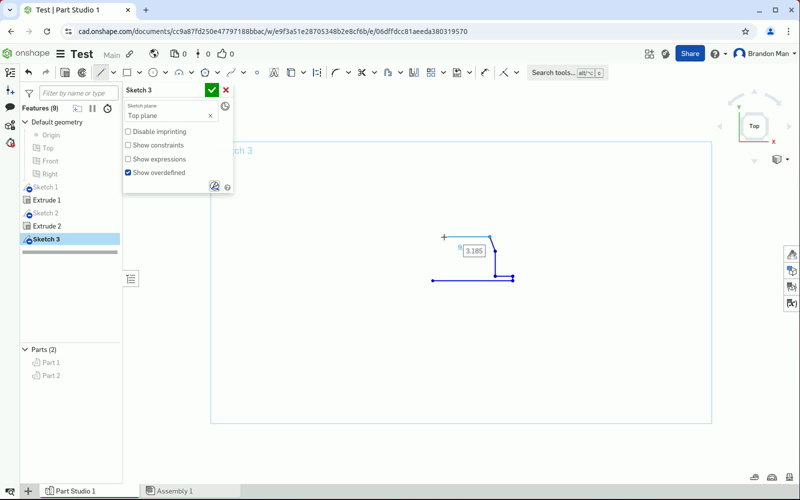
click(444, 236)
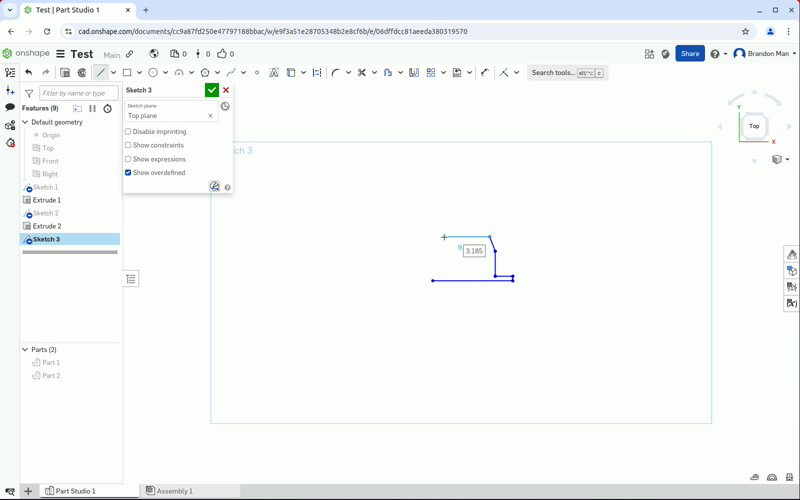
key_up(shift)
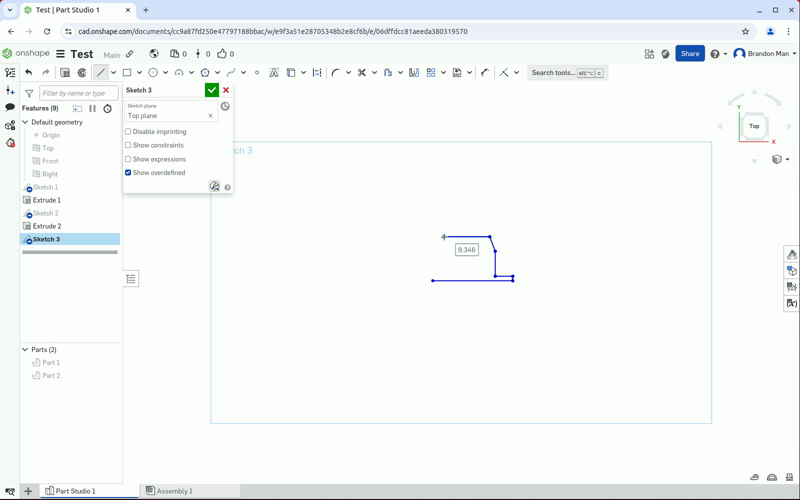
key_down(shift)
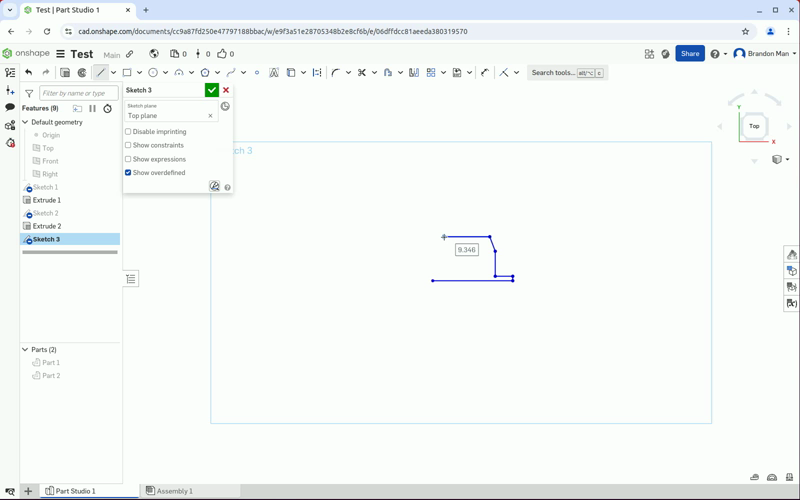
mouse_move(474, 236)
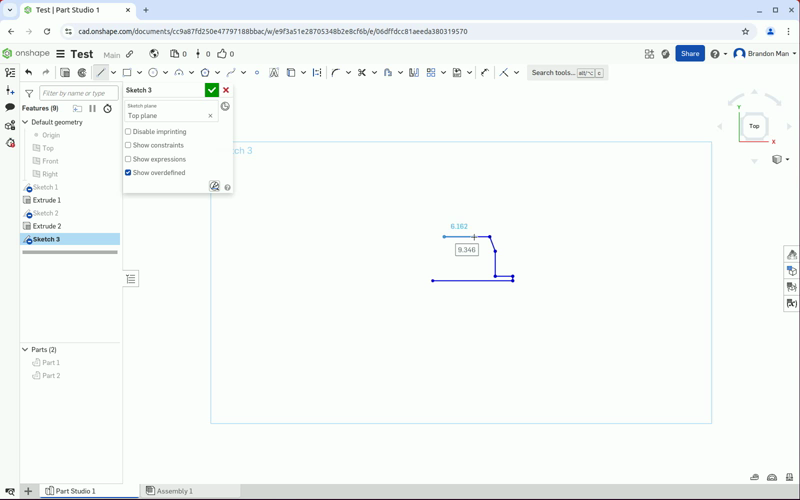
mouse_move(432, 272)
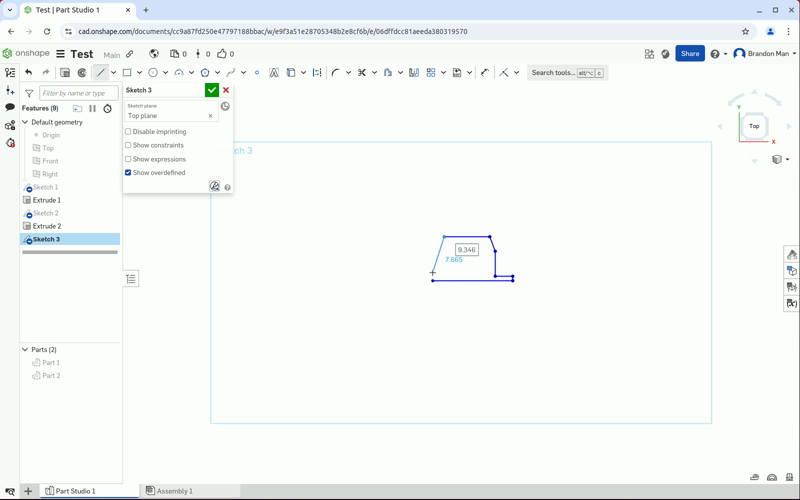
click(432, 272)
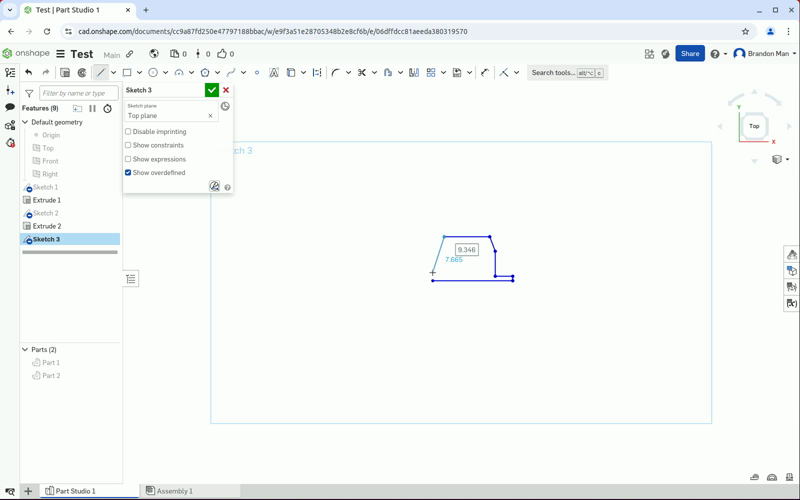
key_up(shift)
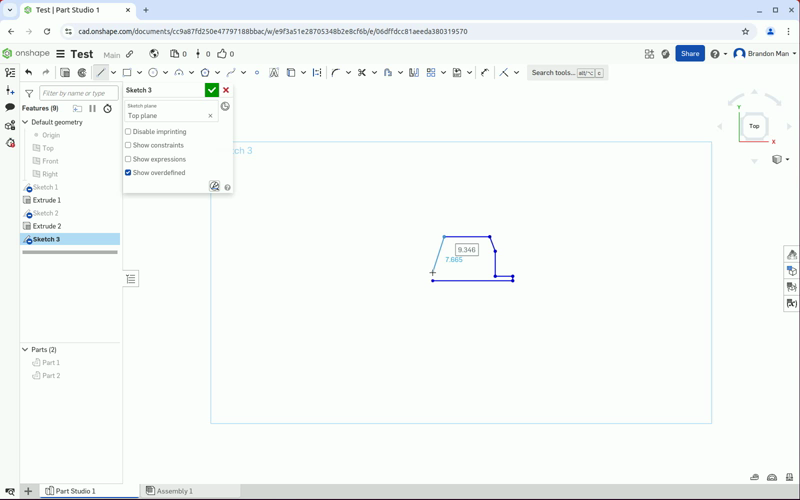
mouse_move(462, 272)
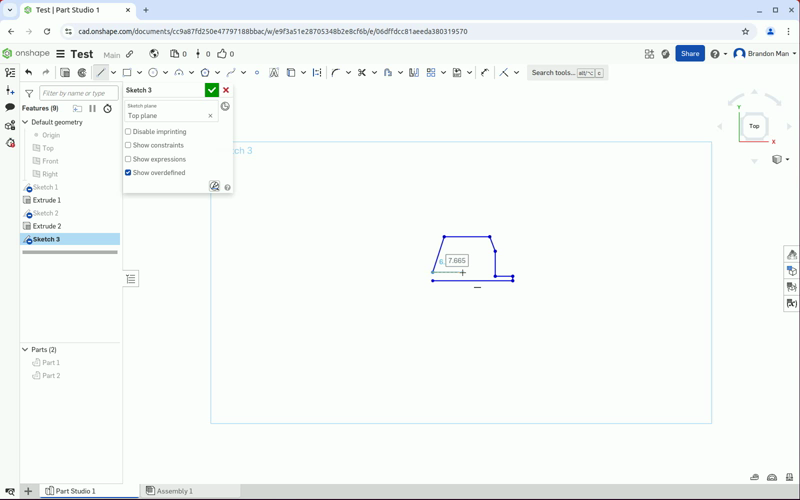
key_down(shift)
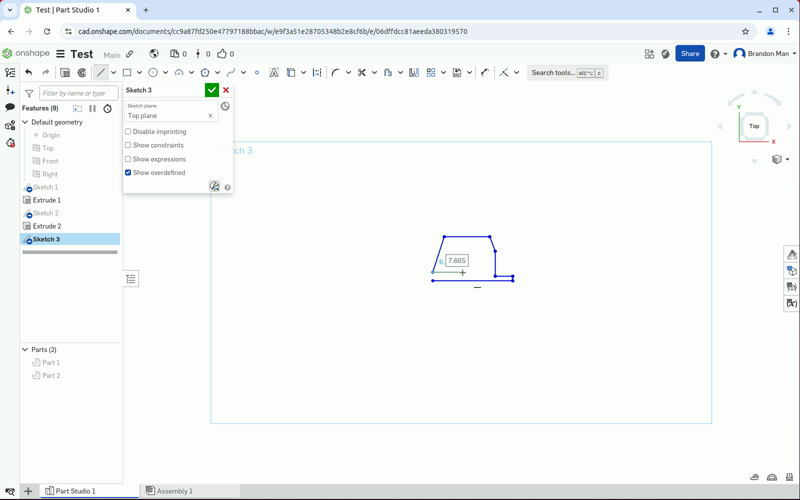
mouse_move(432, 280)
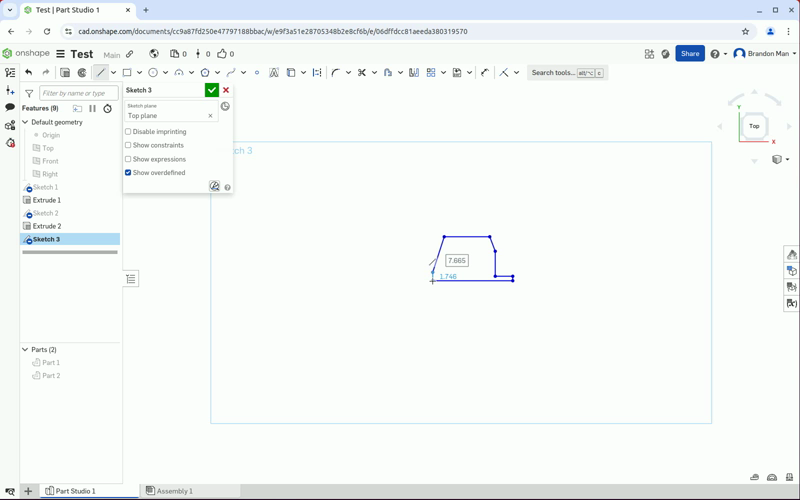
key_up(shift)
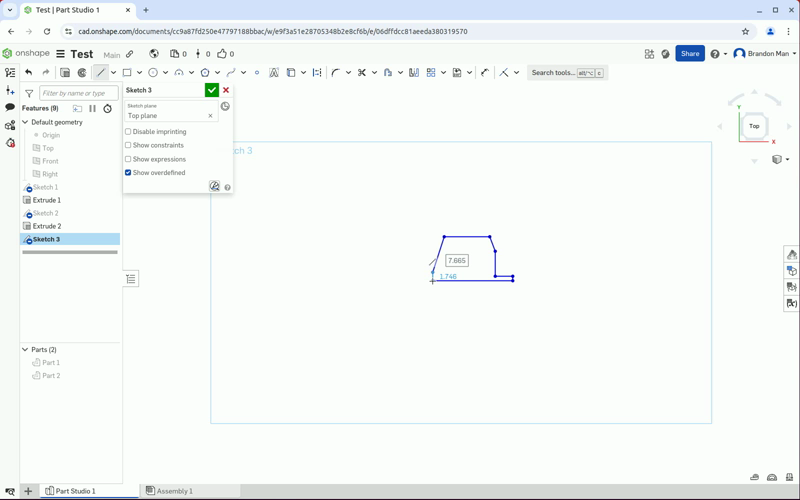
click(432, 280)
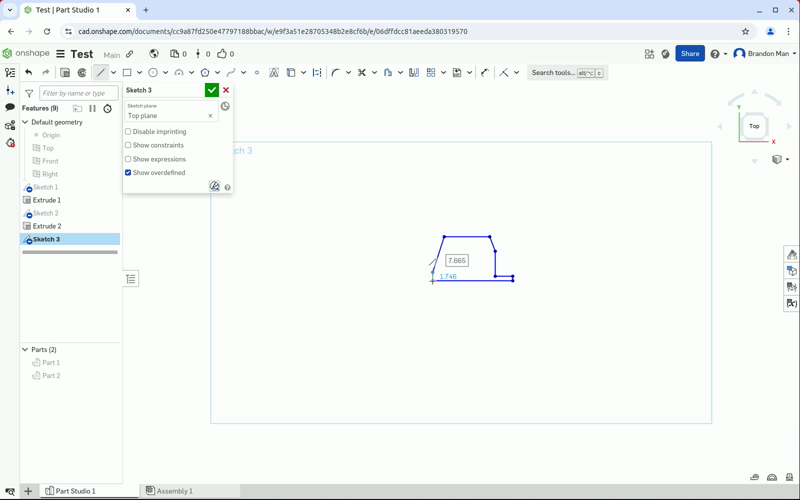
key(esc)
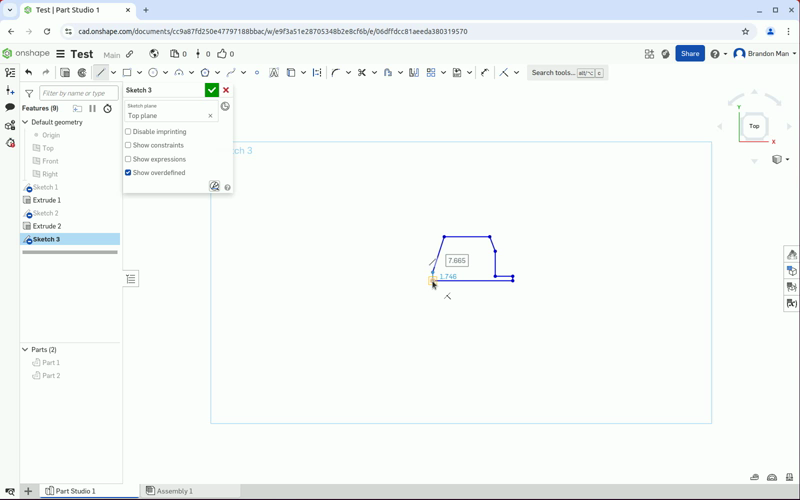
mouse_move(447, 239)
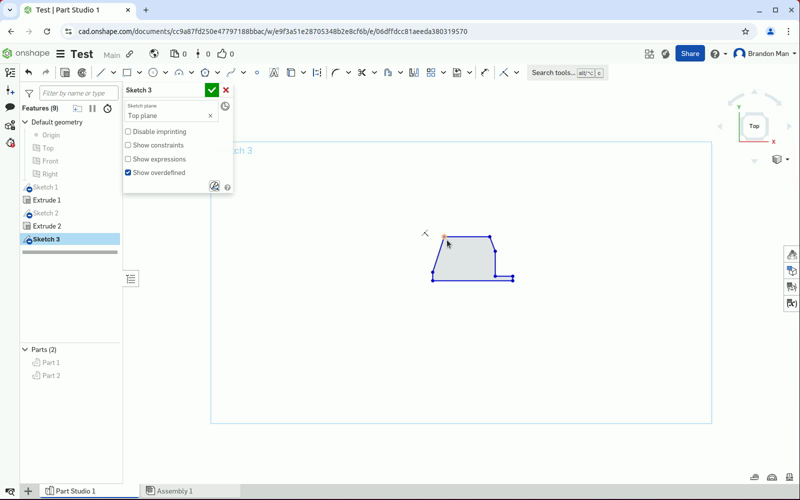
click(447, 239)
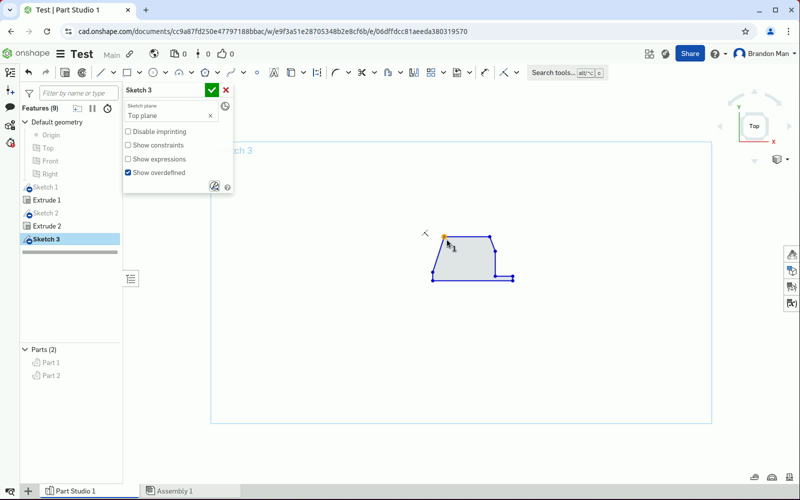
mouse_move(73, 352)
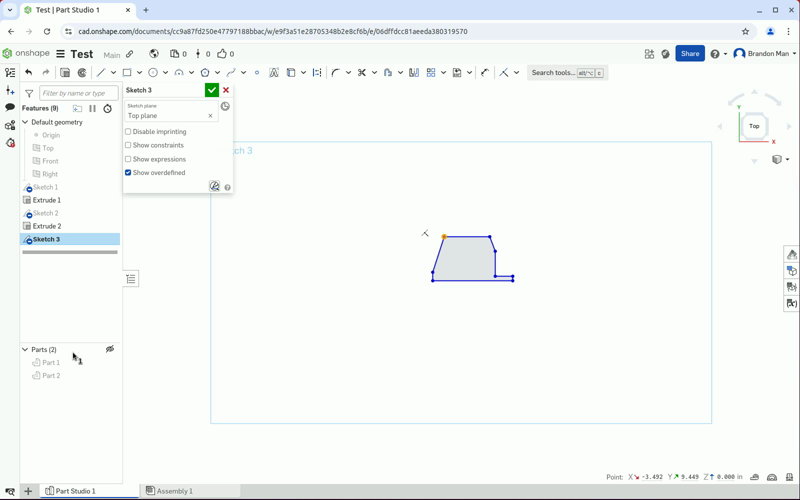
key(shift+y)
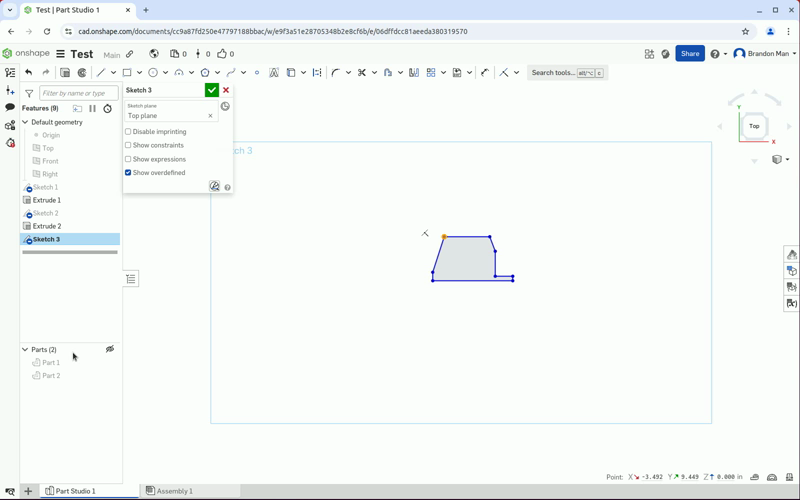
key(shift+e)
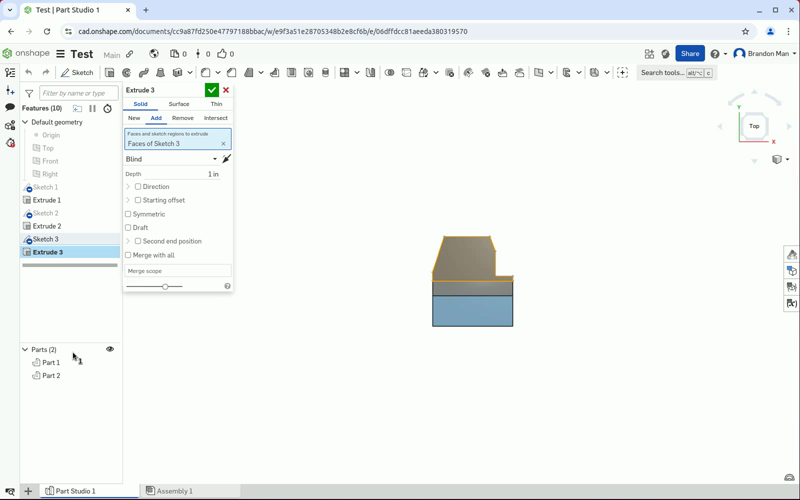
mouse_move(143, 106)
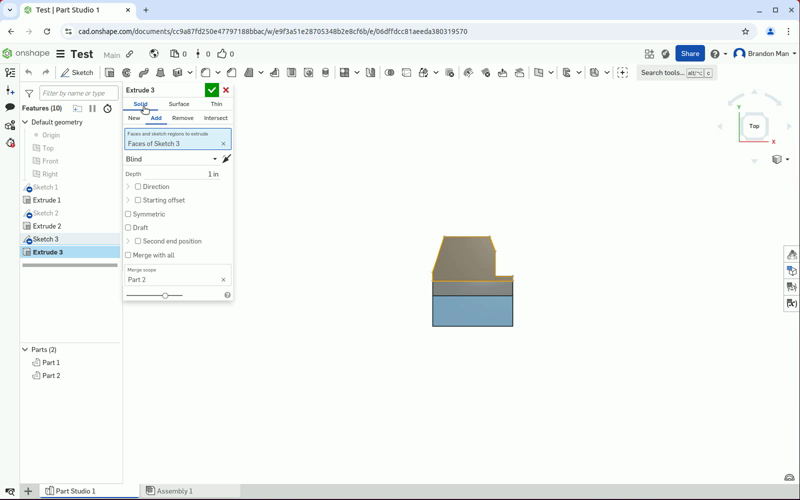
click(143, 106)
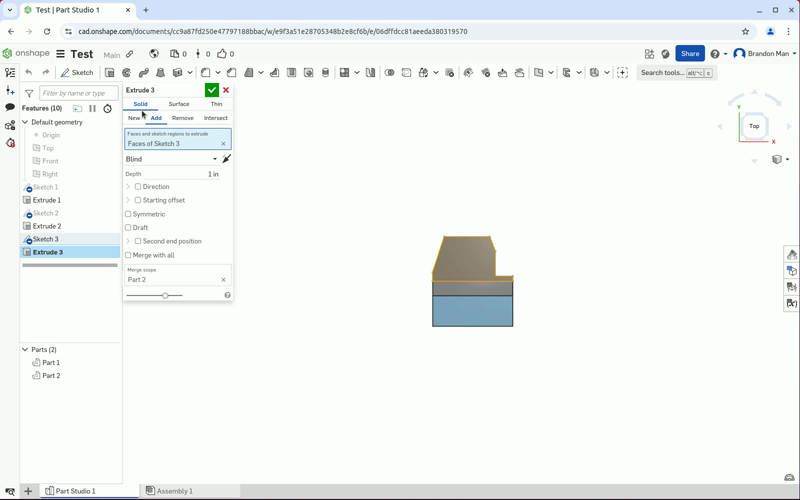
mouse_move(137, 120)
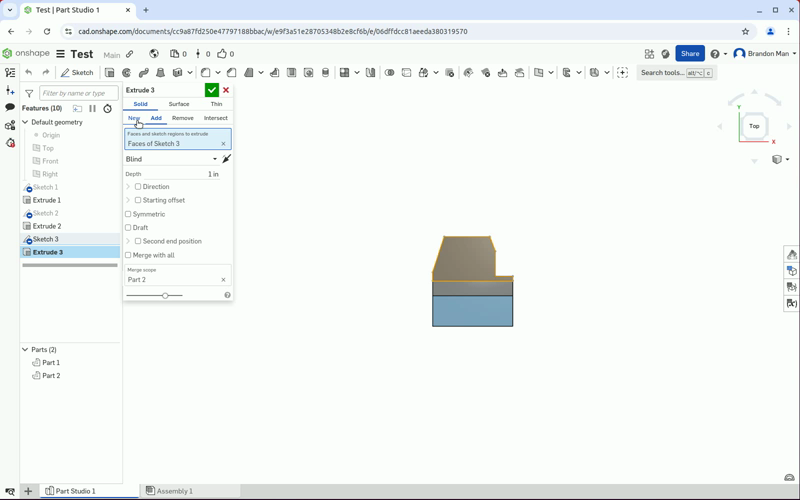
click(137, 120)
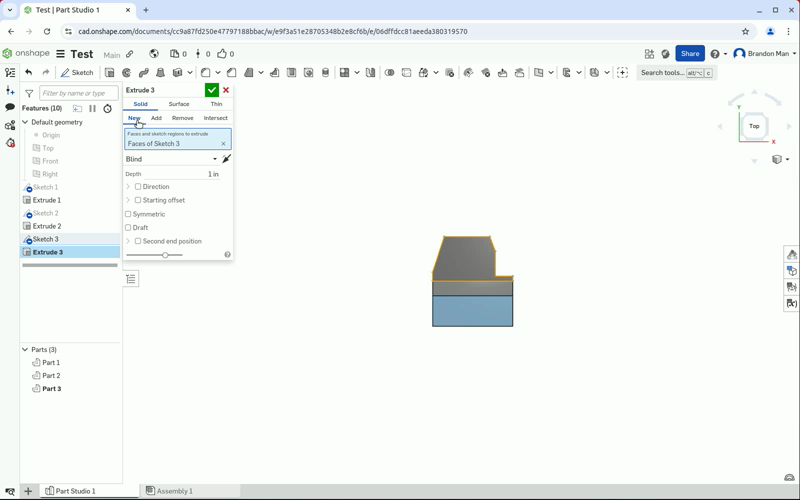
key(tab, 4)
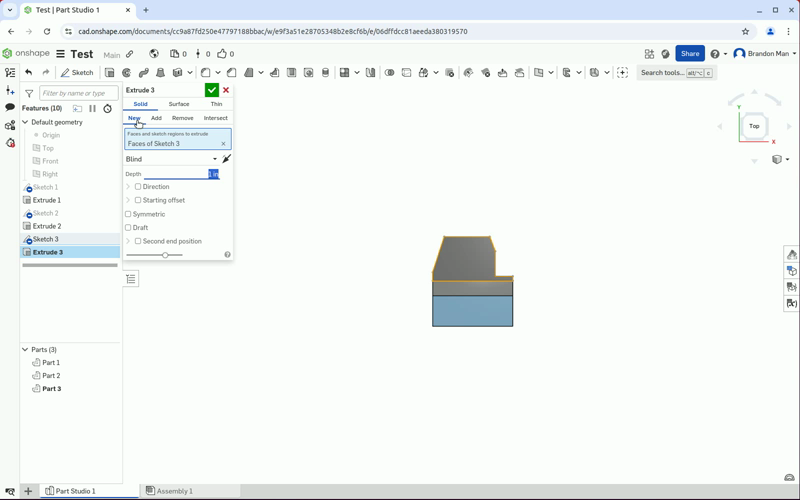
text(12.276)
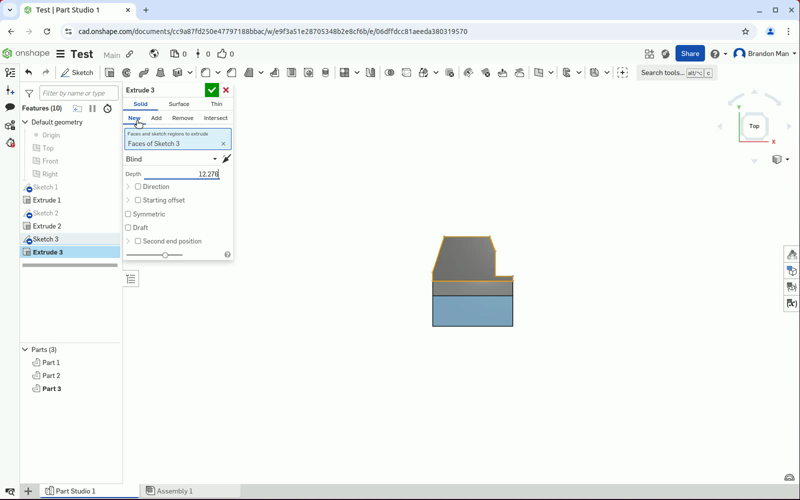
key(enter)
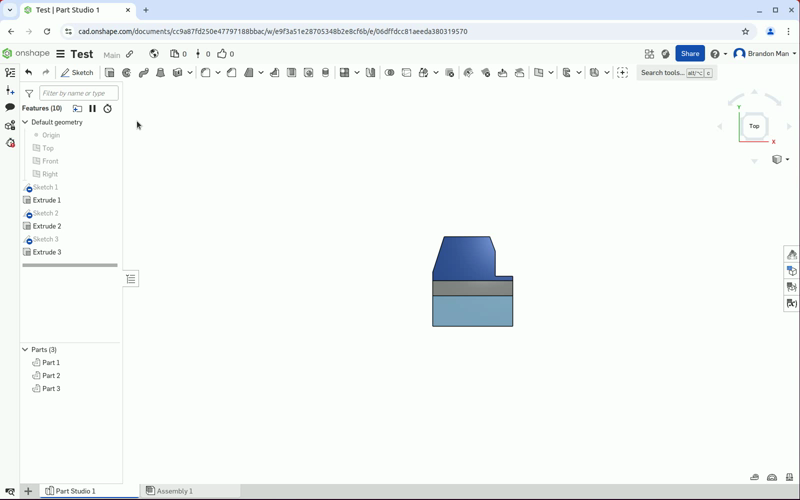
key(shift+h)
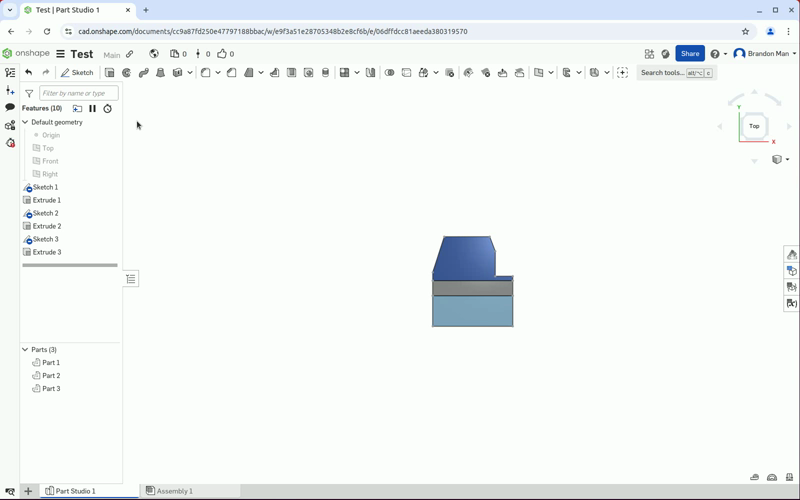
key(shift+h)
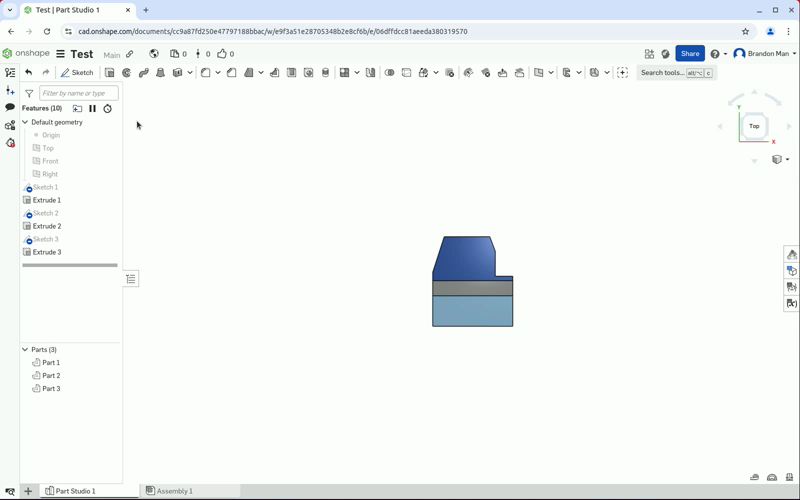
mouse_move(73, 189)
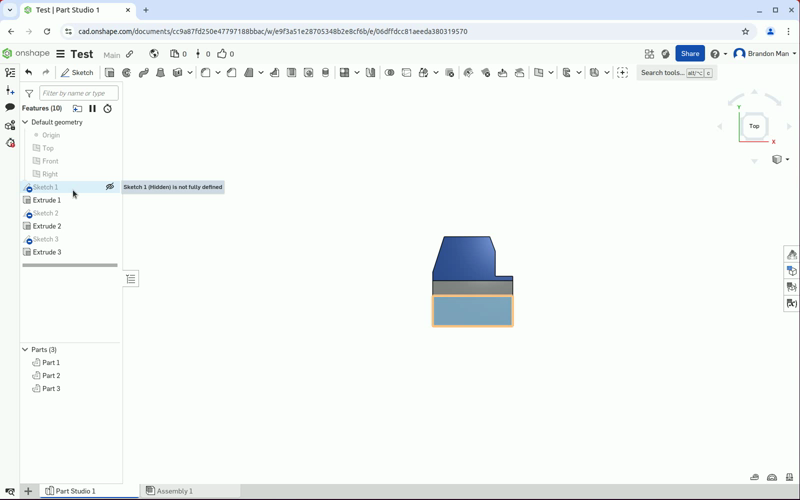
click(73, 189)
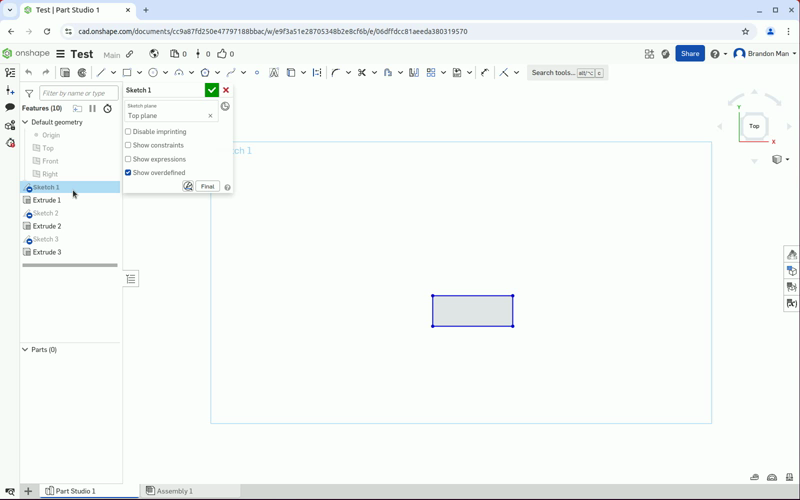
mouse_move(229, 92)
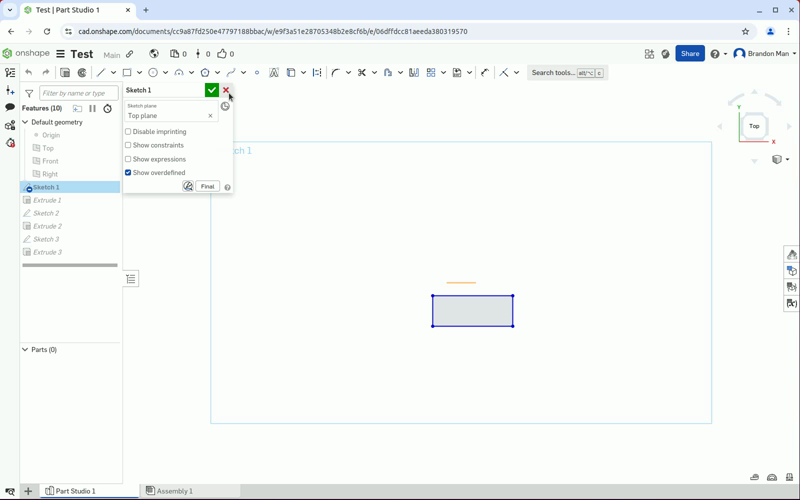
click(229, 92)
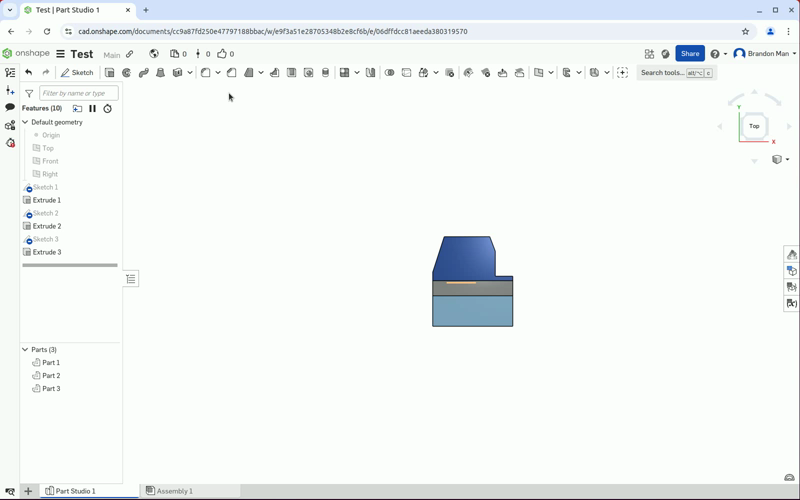
mouse_move(541, 75)
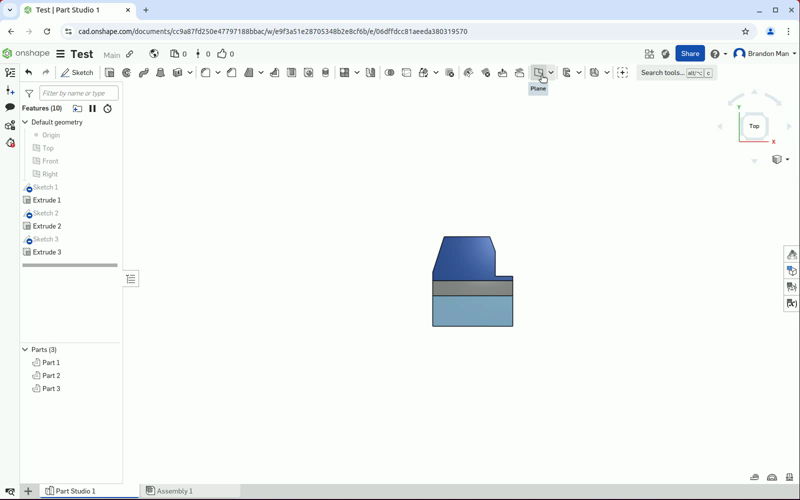
click(541, 75)
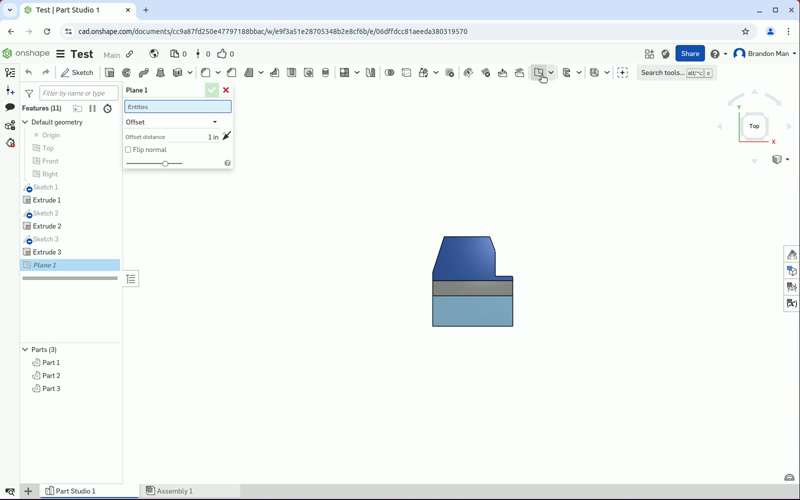
mouse_move(73, 150)
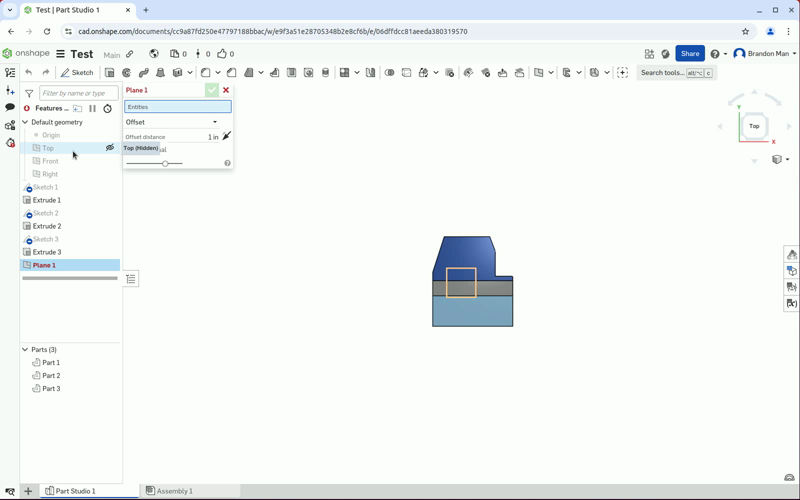
click(73, 150)
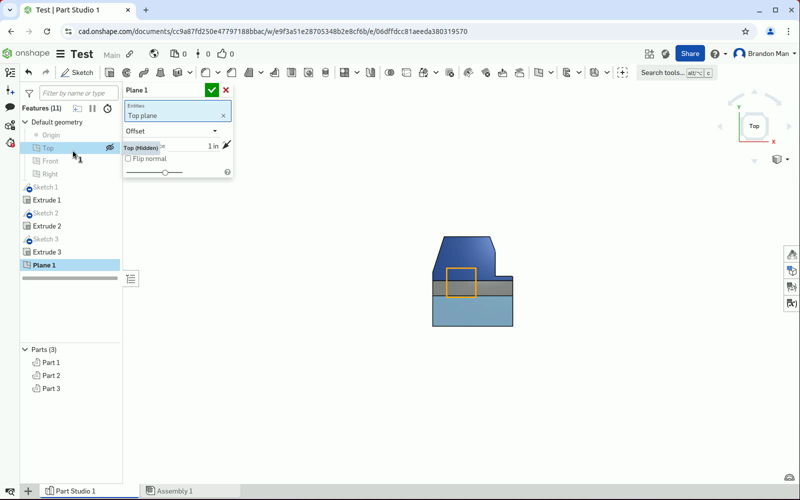
key(tab, 2)
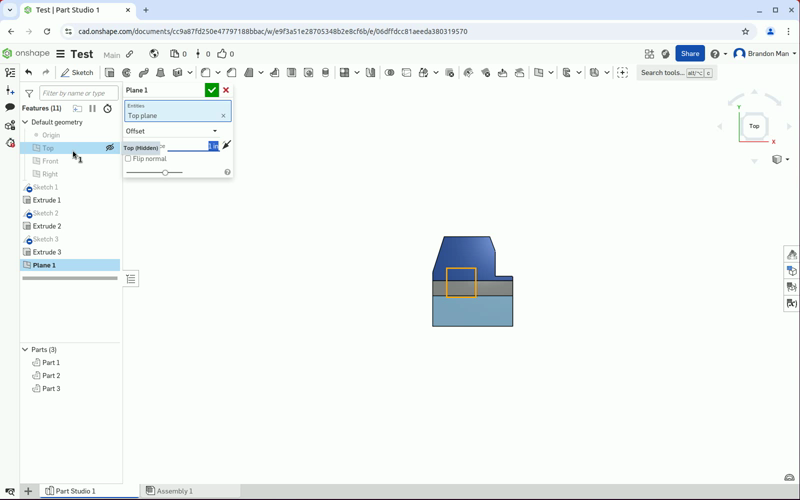
text(22.615)
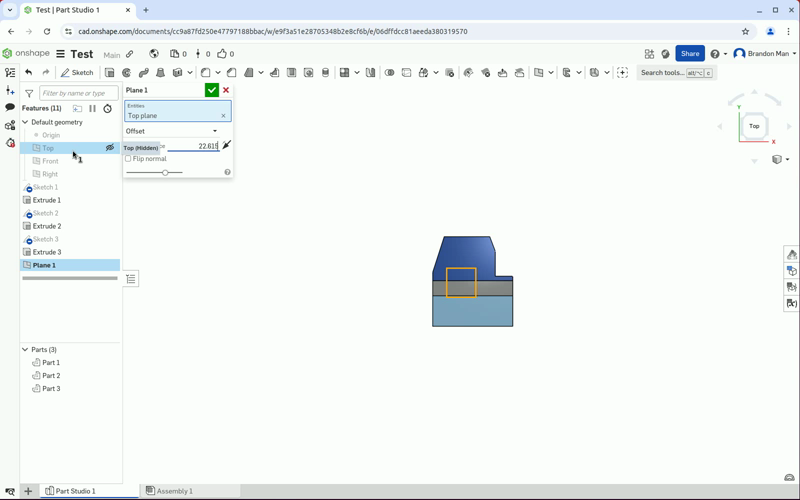
key(enter, 2)
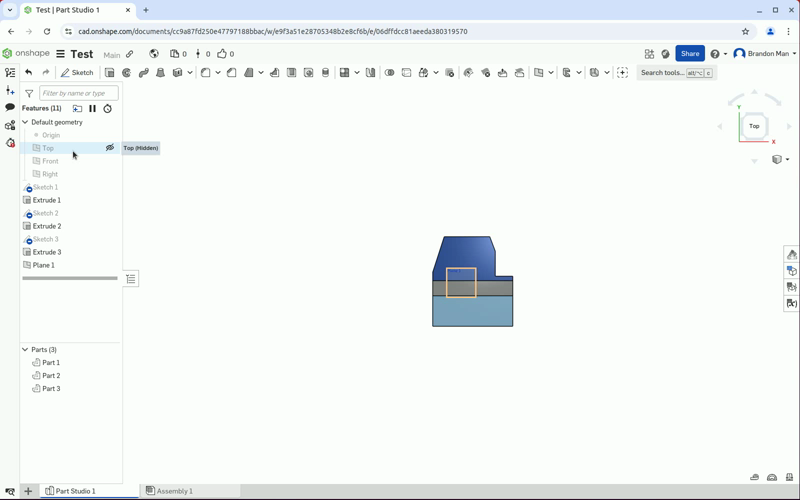
key(shift+s)
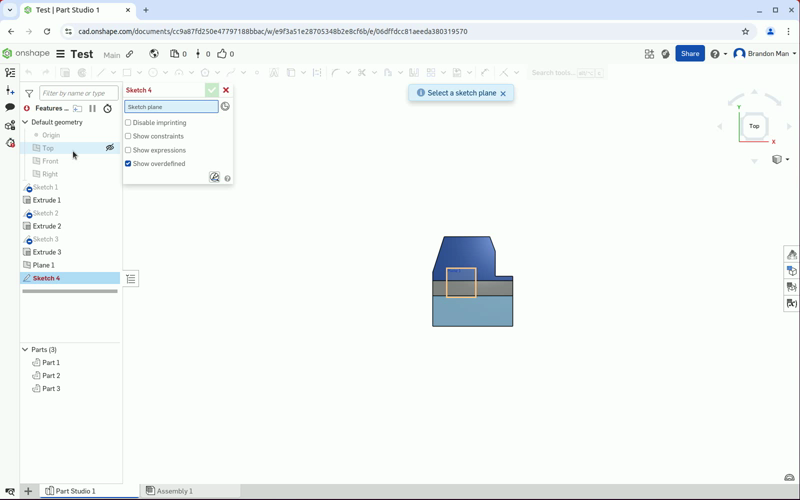
mouse_move(73, 267)
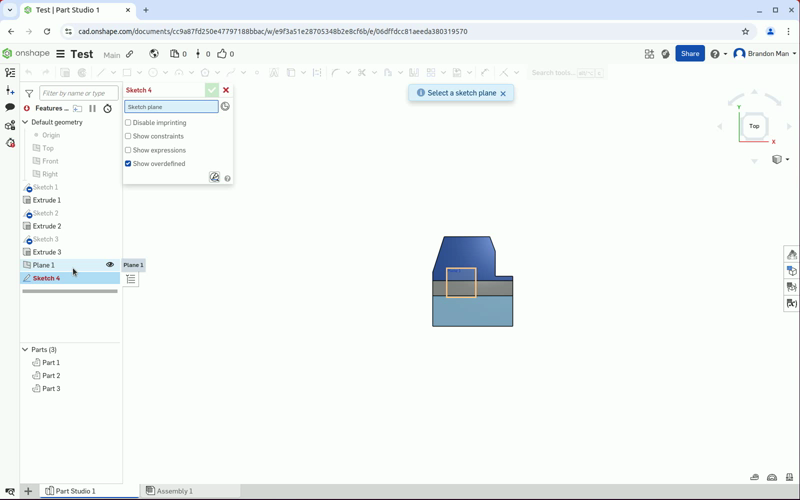
click(73, 267)
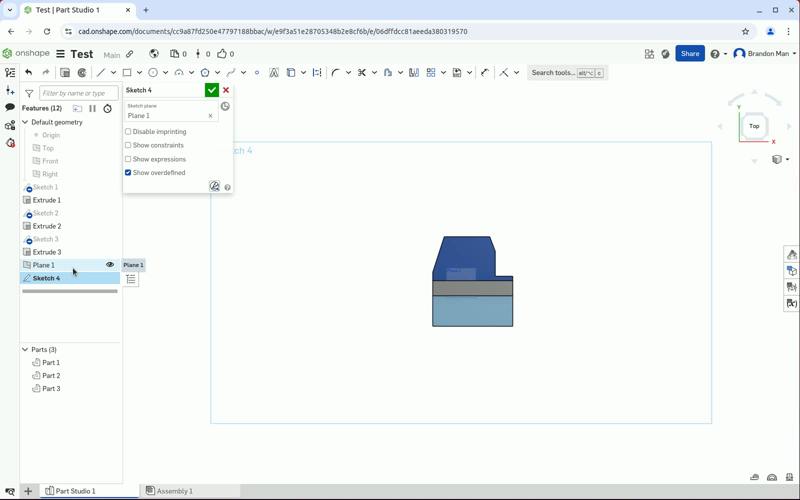
mouse_move(73, 352)
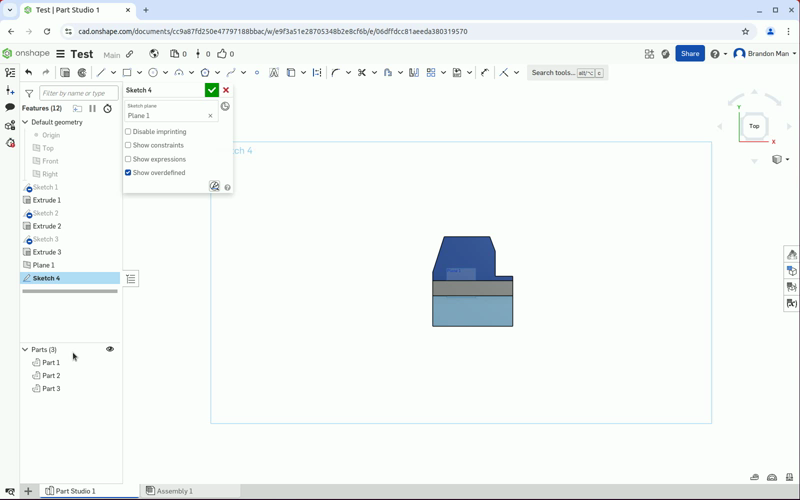
key(y)
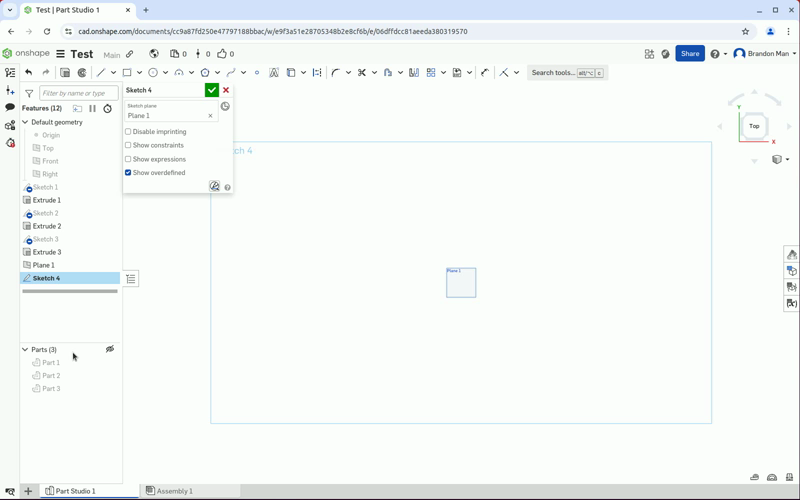
key(l)
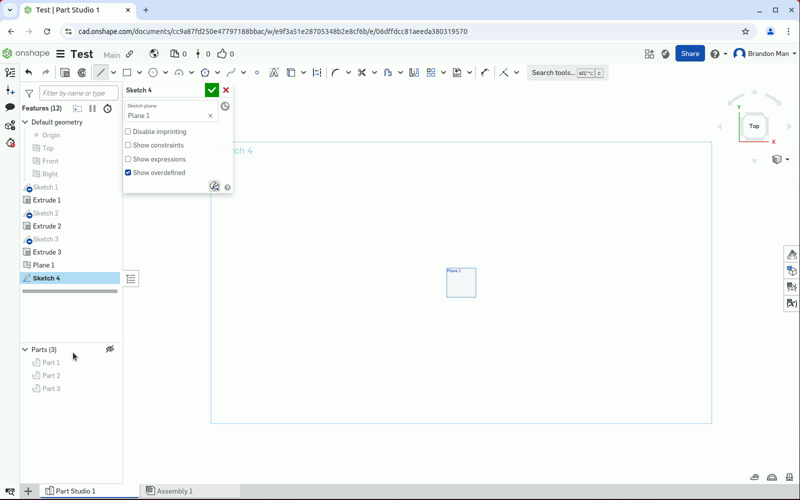
key_down(shift)
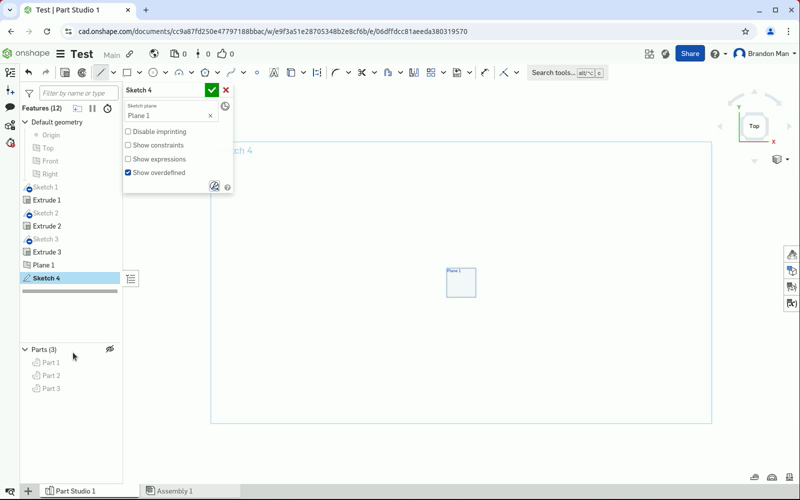
mouse_move(440, 295)
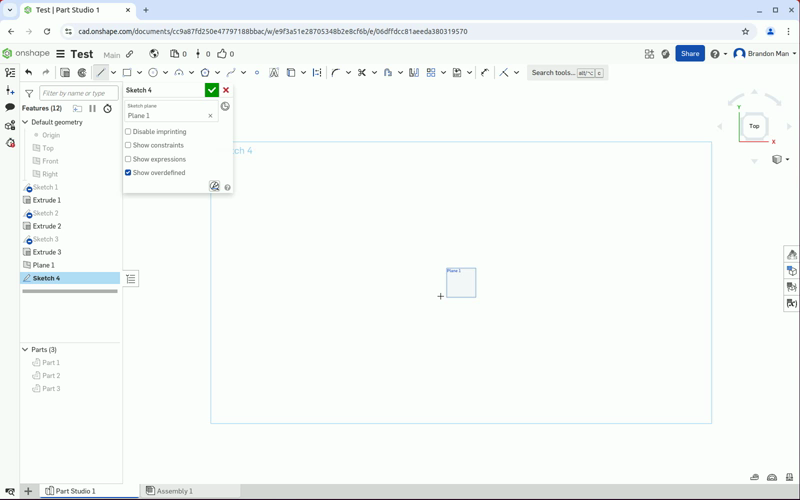
click(440, 295)
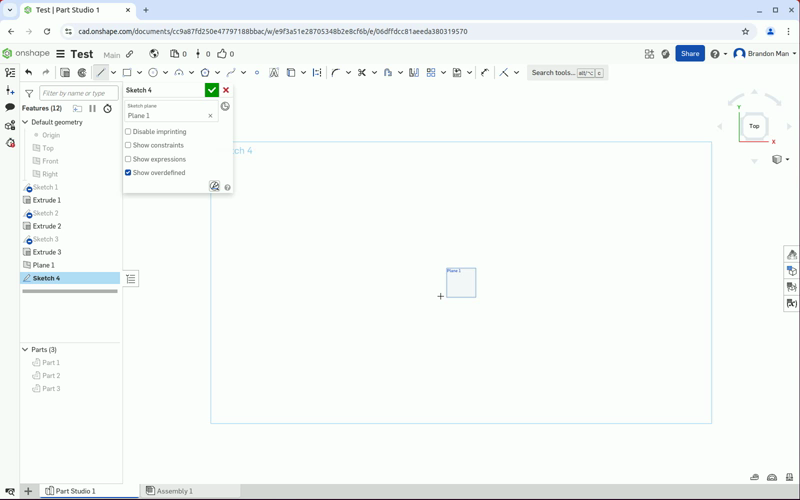
key_up(shift)
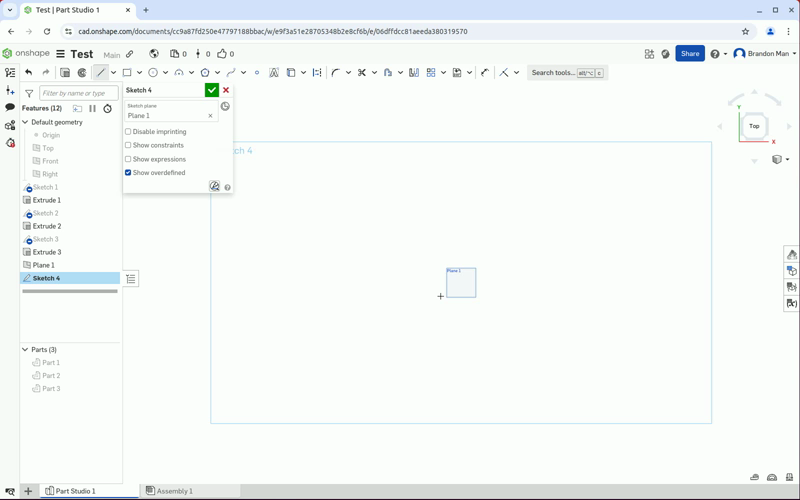
key_down(shift)
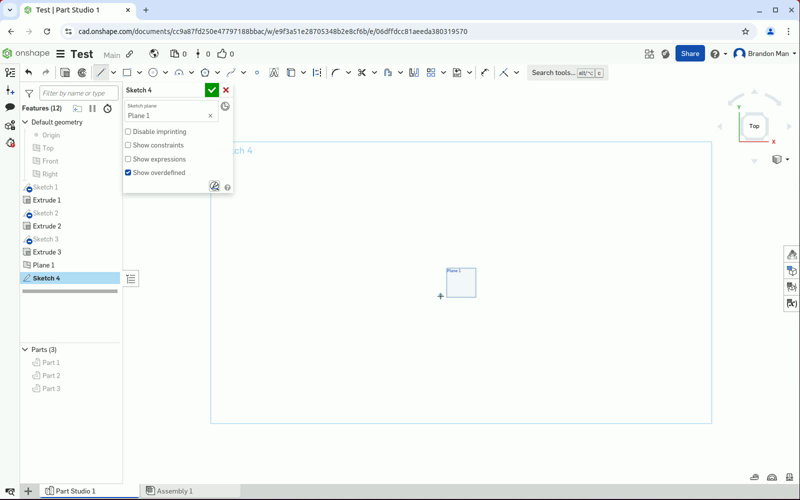
mouse_move(512, 295)
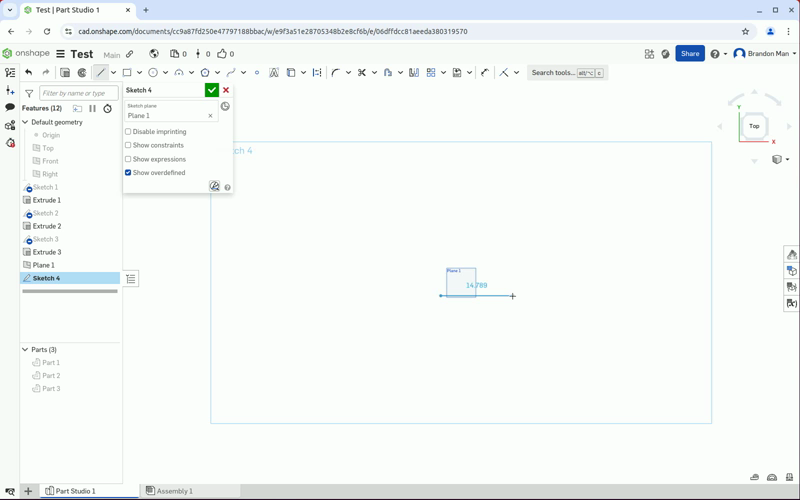
click(512, 295)
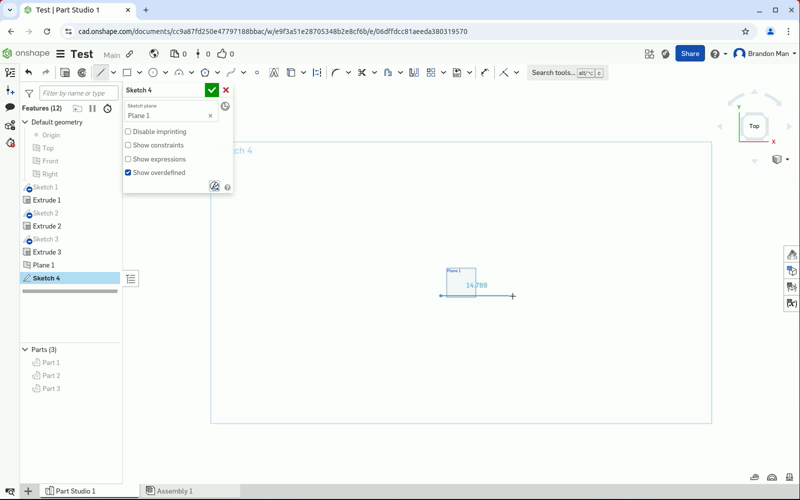
key_up(shift)
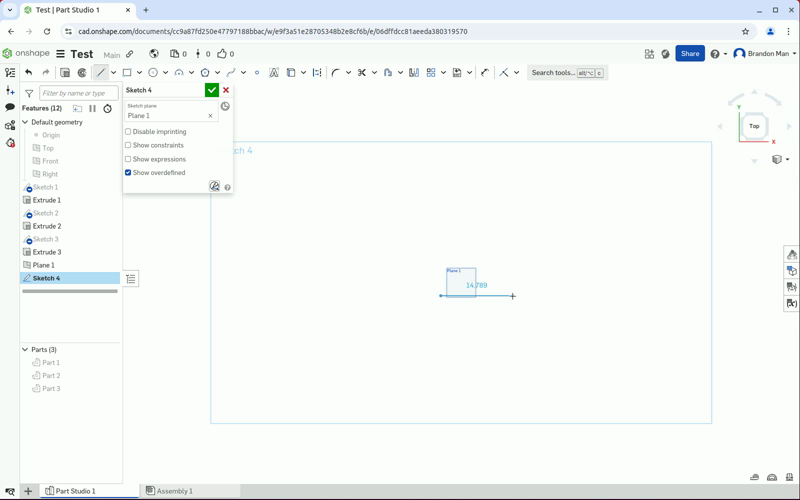
key_down(shift)
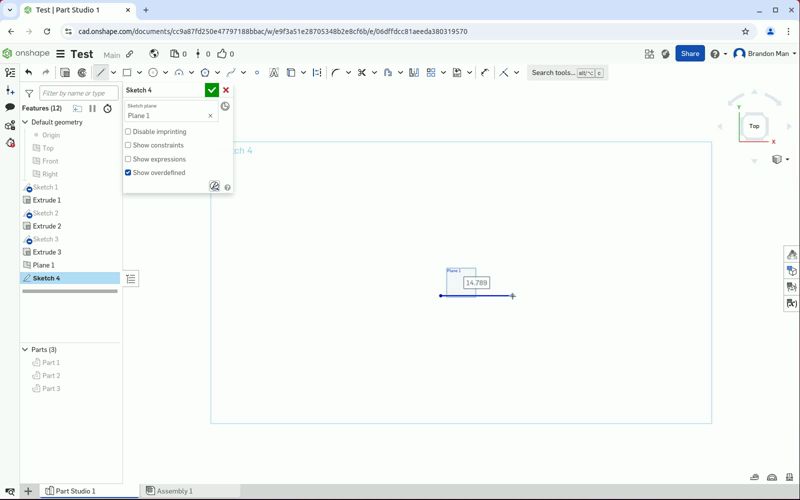
mouse_move(542, 295)
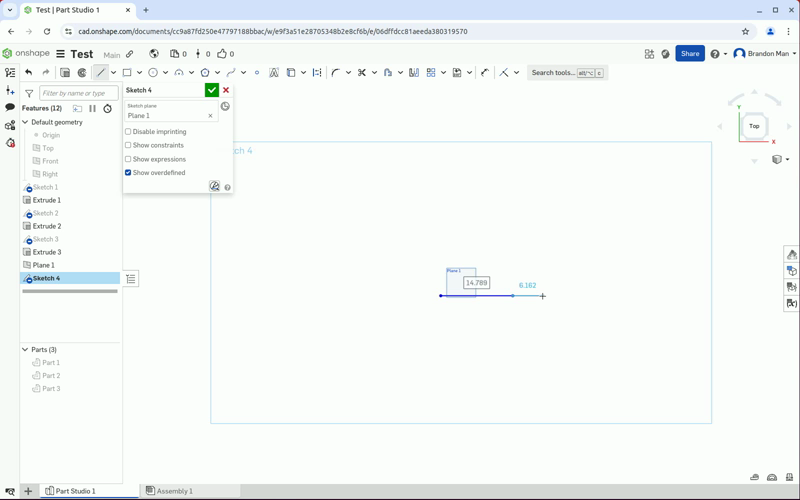
mouse_move(512, 282)
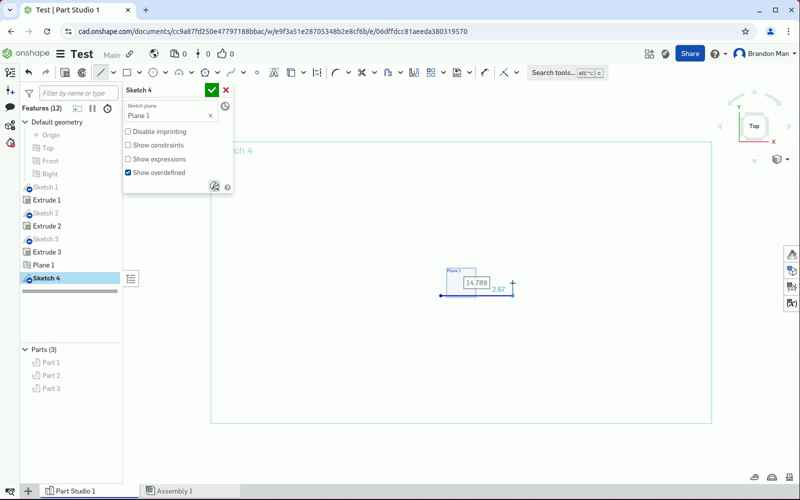
click(512, 282)
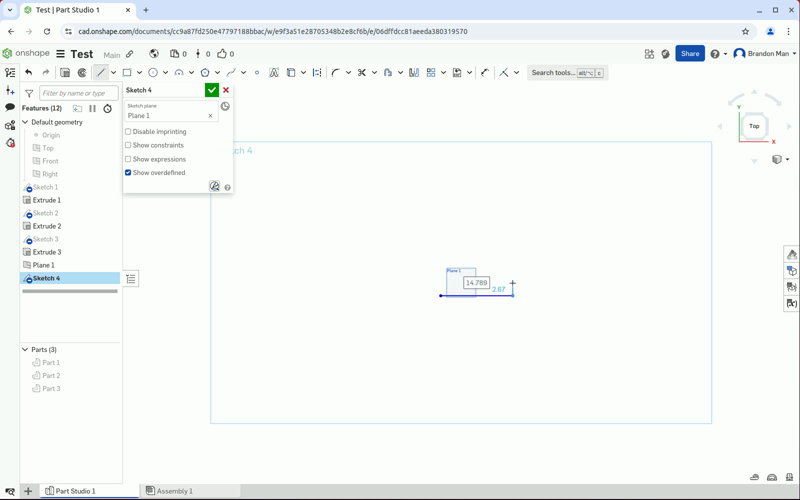
key_up(shift)
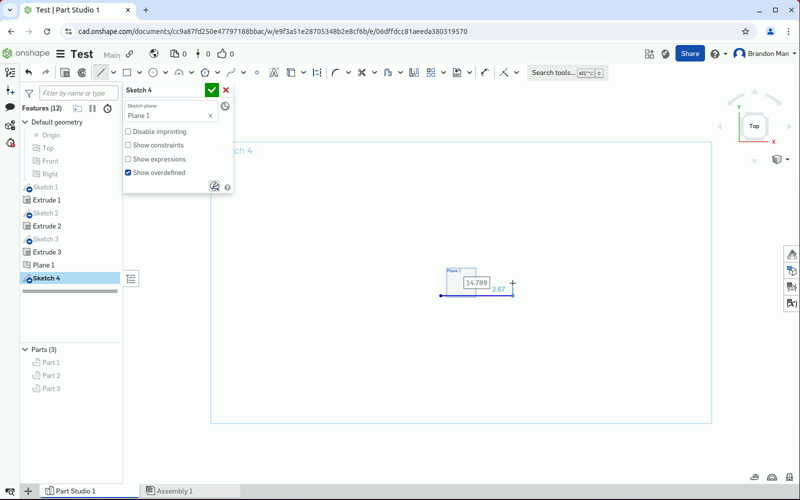
key_down(shift)
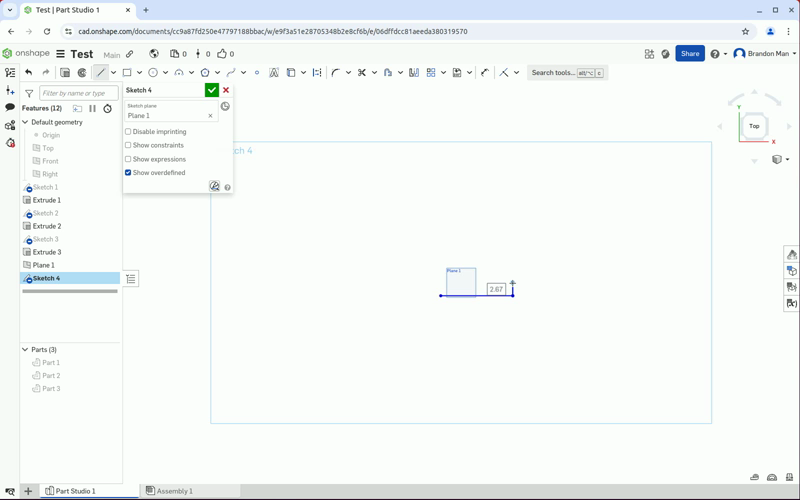
mouse_move(440, 282)
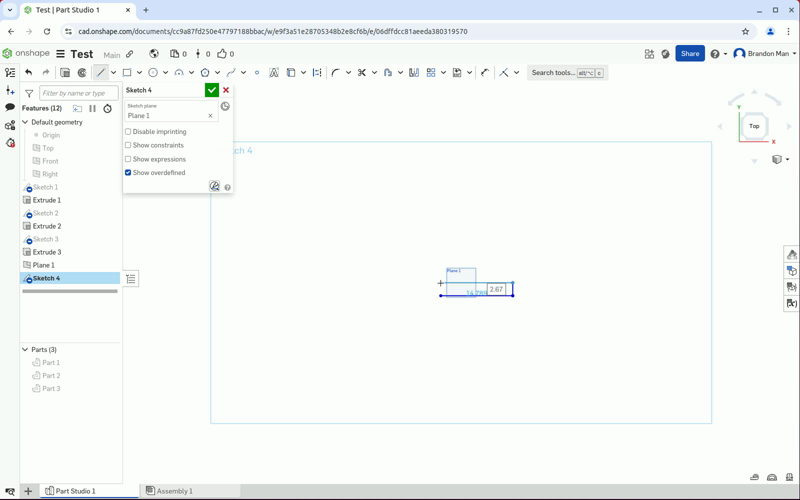
click(440, 282)
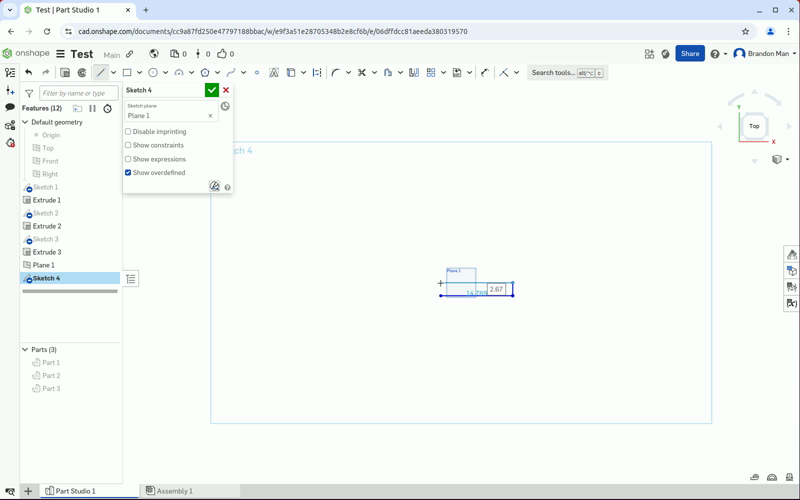
key_up(shift)
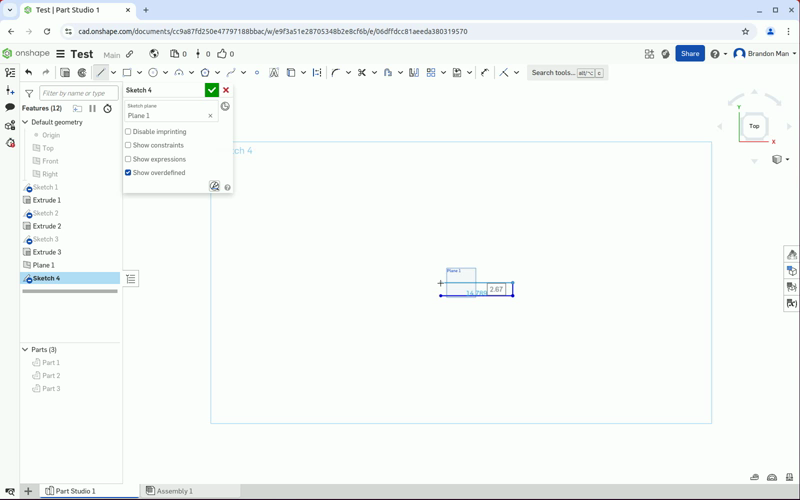
mouse_move(470, 282)
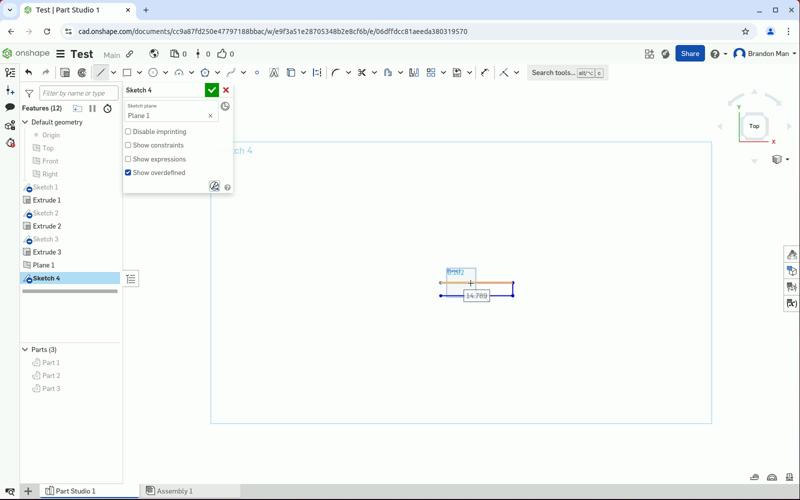
key_down(shift)
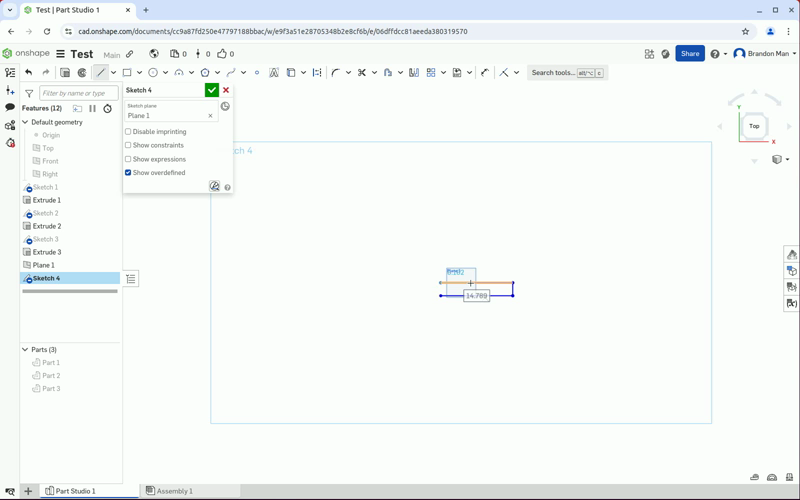
mouse_move(440, 295)
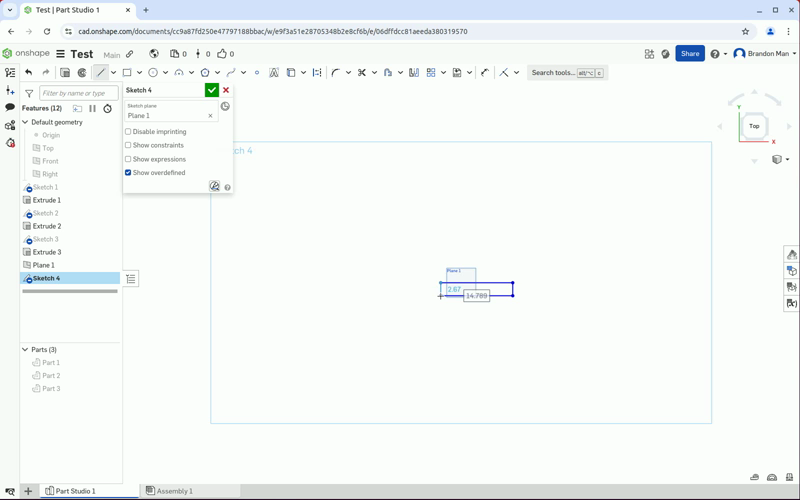
key_up(shift)
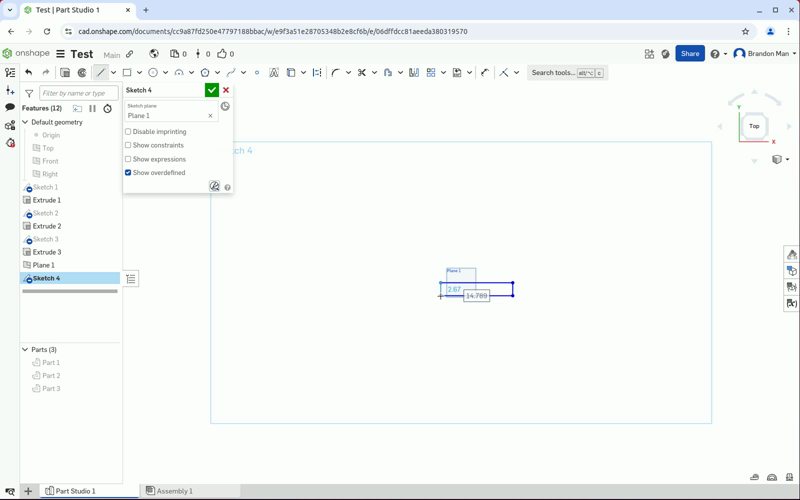
click(440, 295)
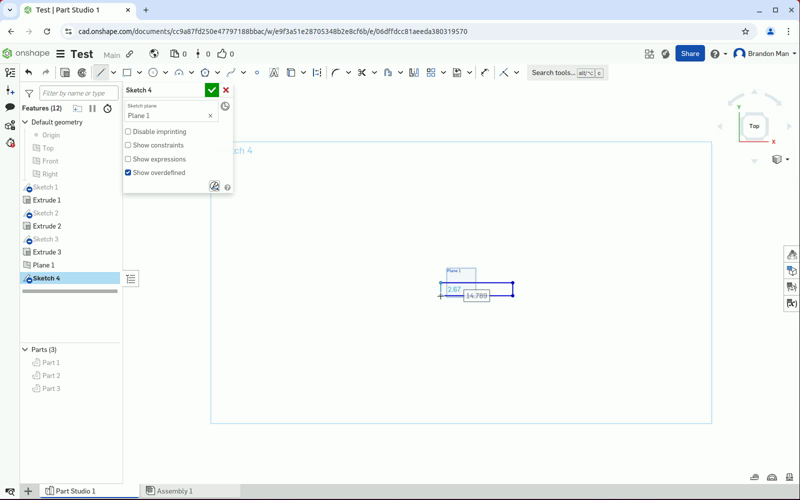
key(esc)
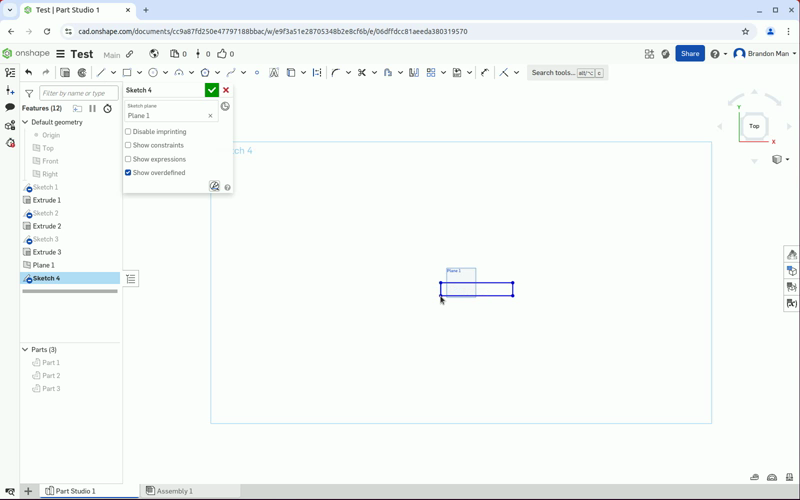
mouse_move(494, 295)
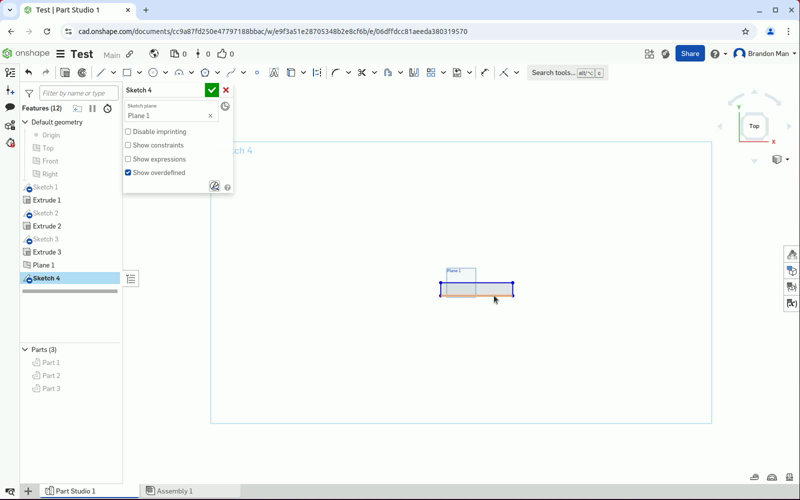
scroll(6)
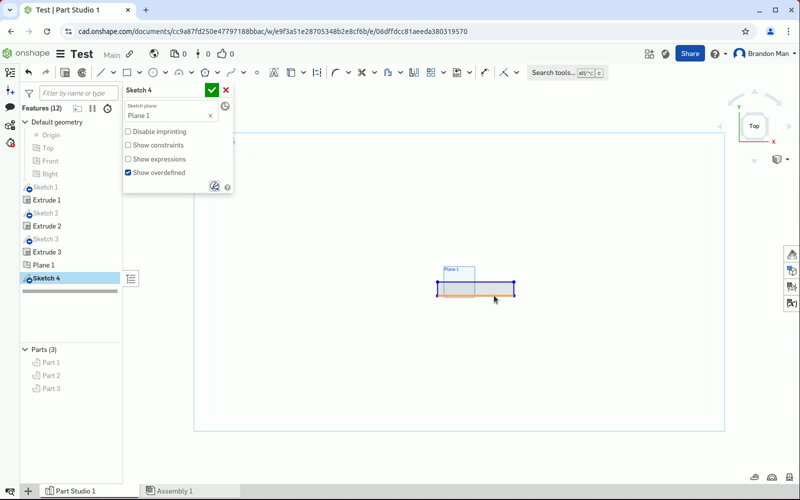
scroll(6)
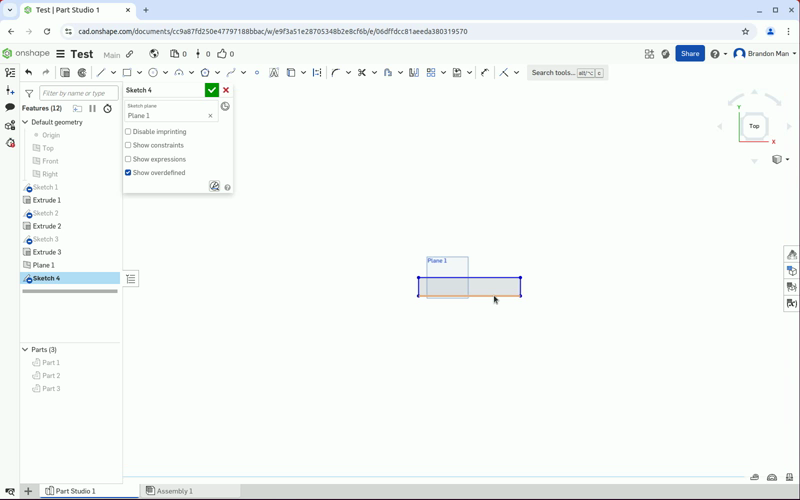
scroll(6)
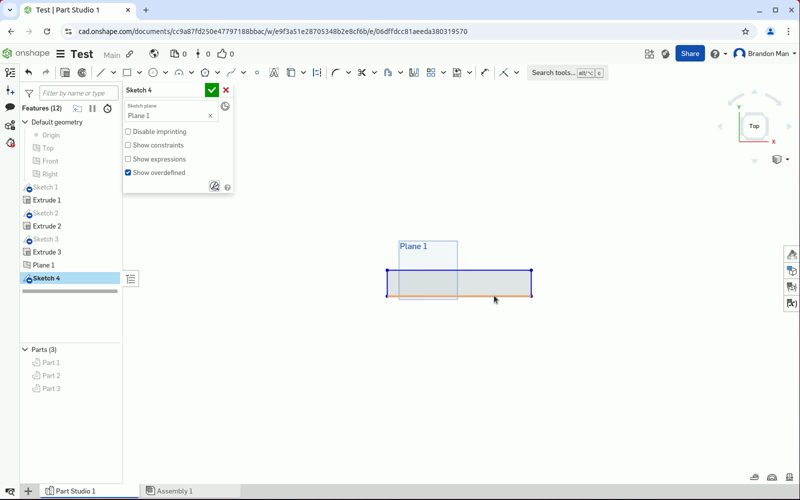
scroll(6)
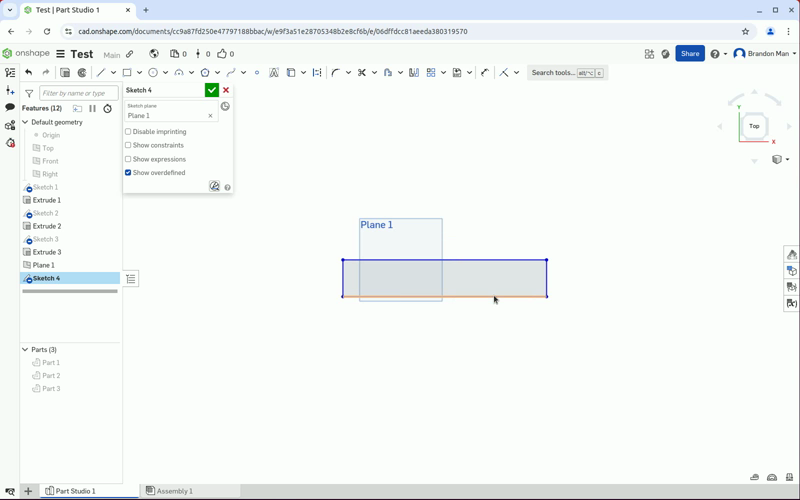
scroll(6)
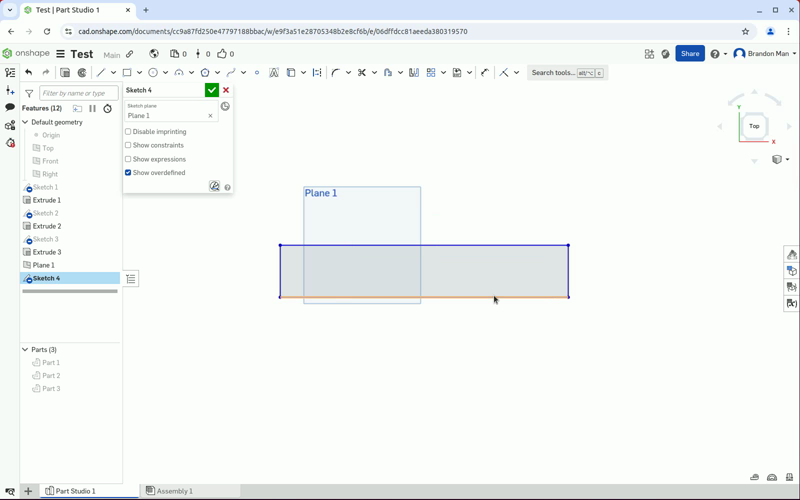
scroll(6)
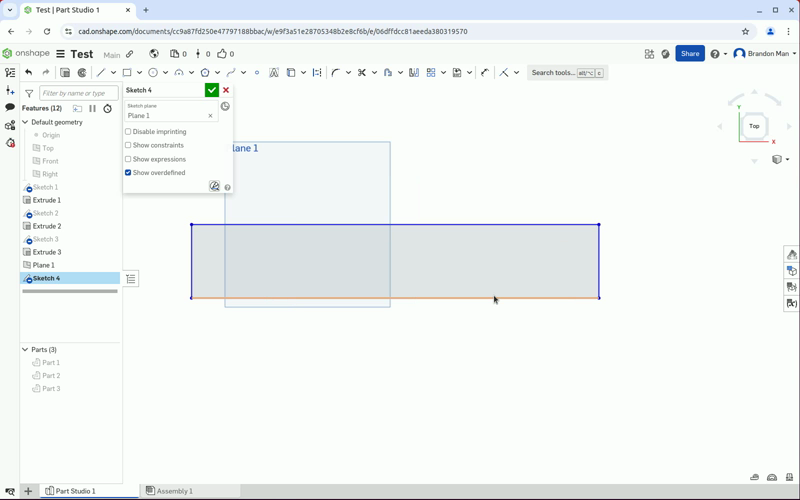
scroll(6)
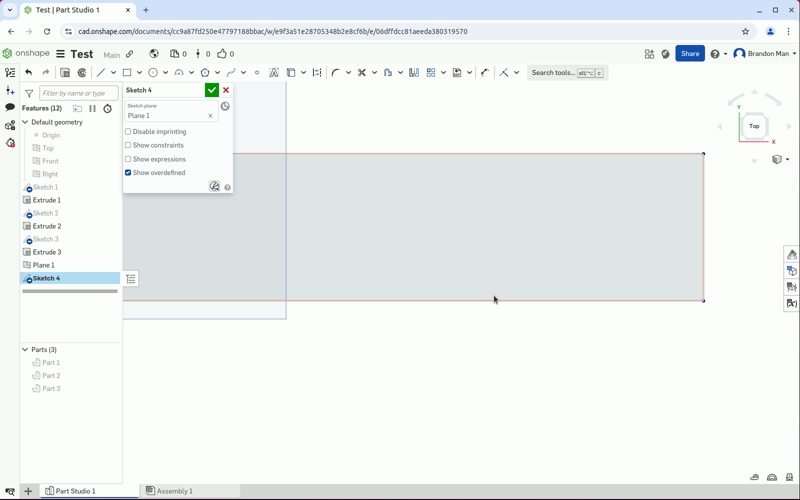
click(494, 295)
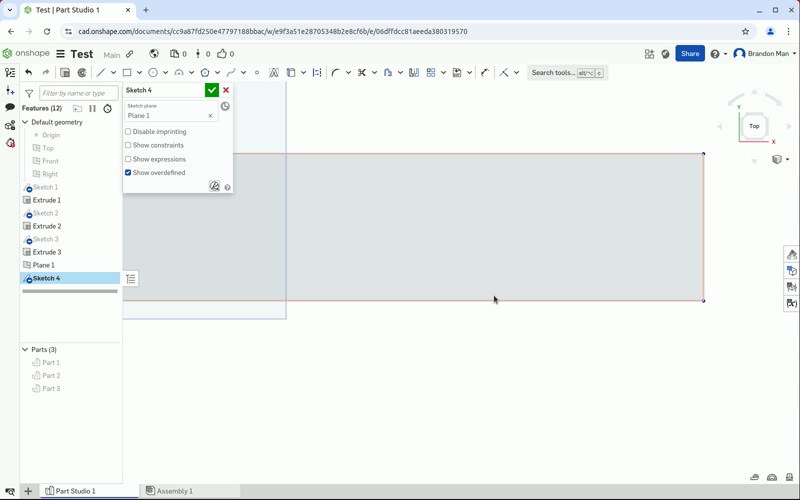
scroll(-6)
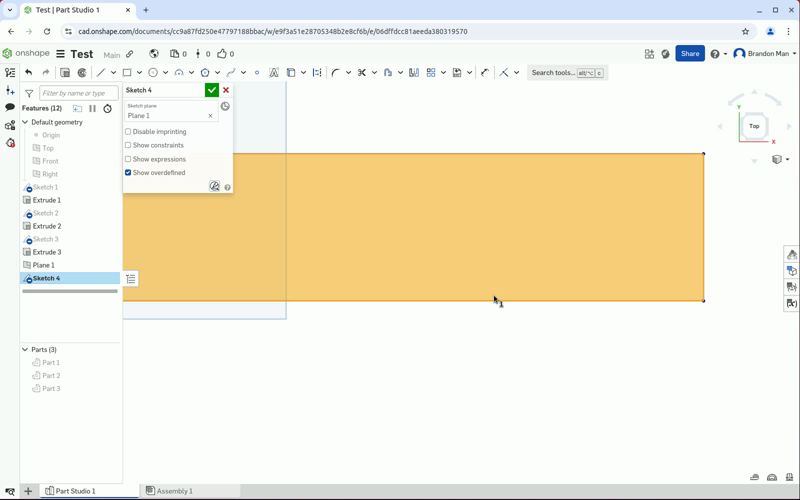
scroll(-6)
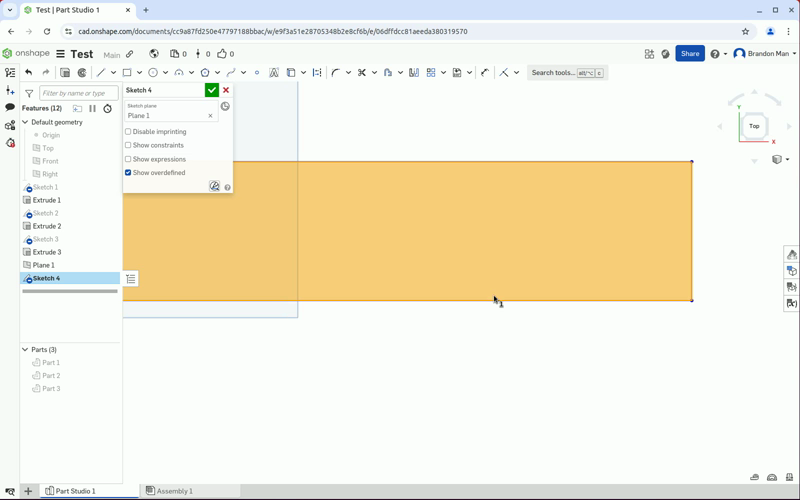
scroll(-6)
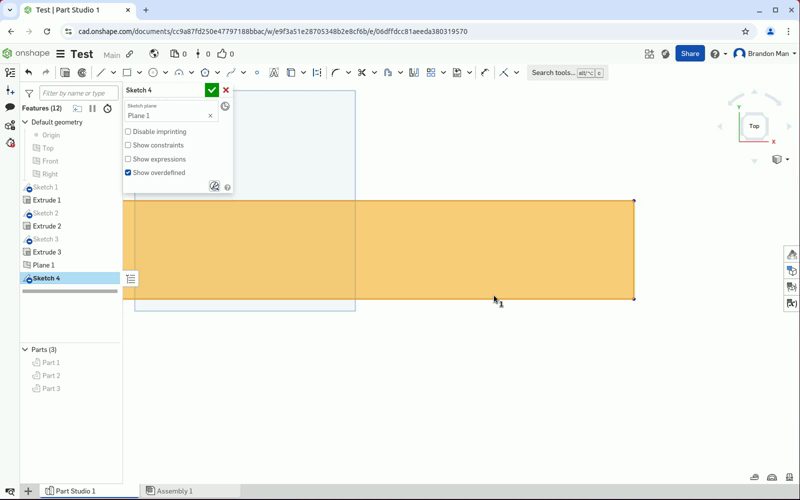
scroll(-6)
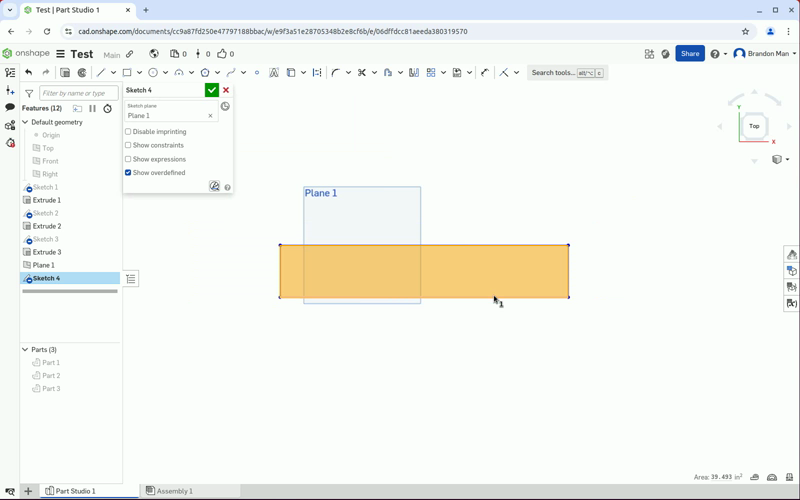
scroll(-6)
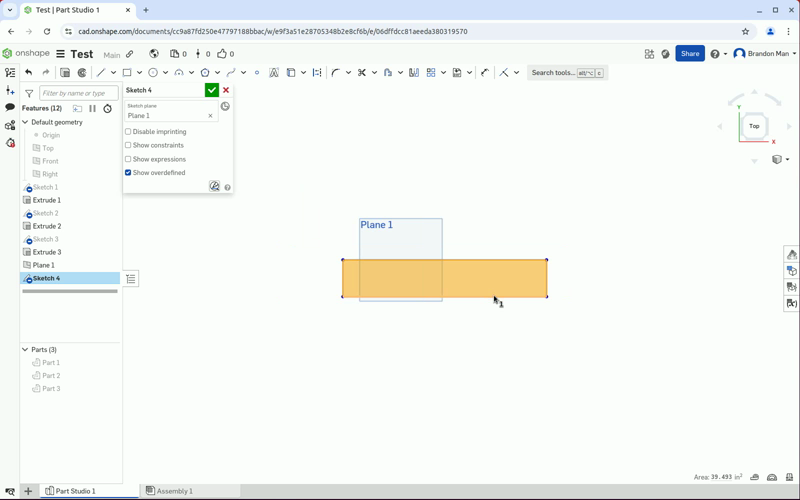
scroll(-6)
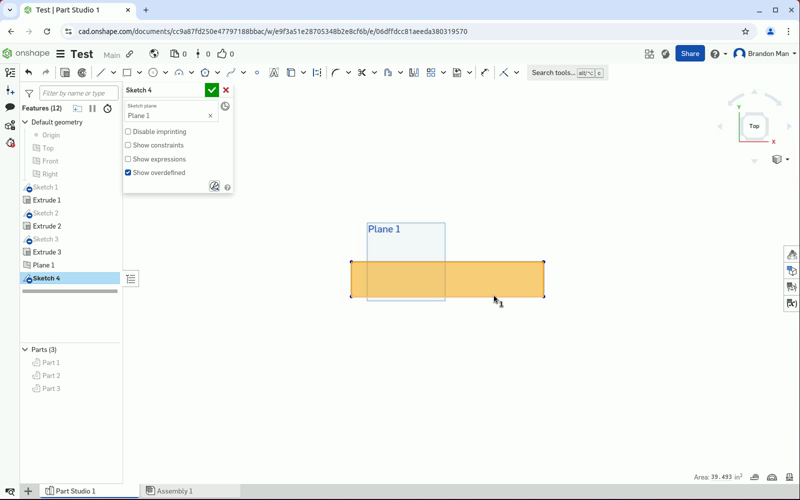
scroll(-6)
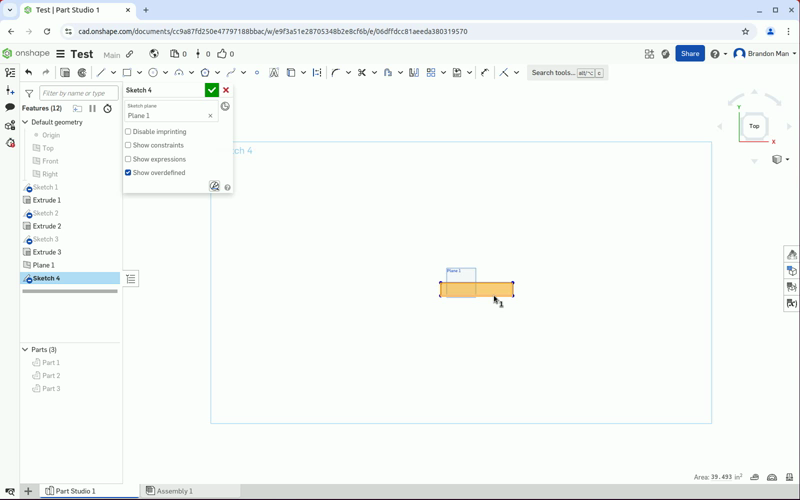
mouse_move(73, 352)
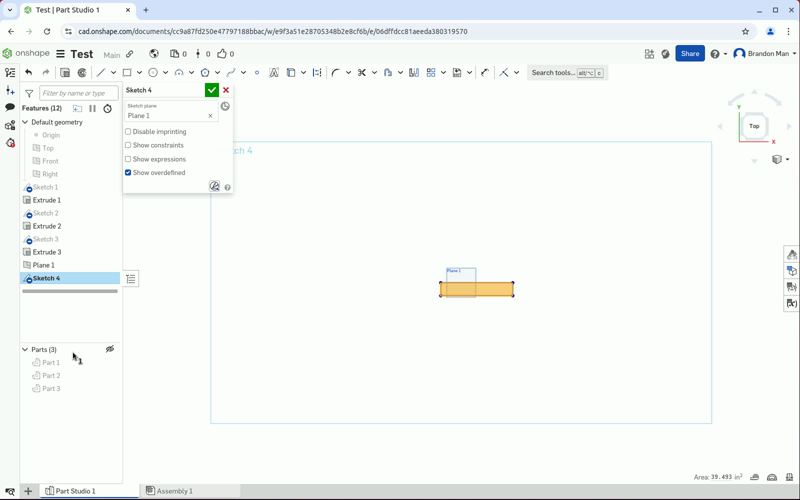
key(shift+y)
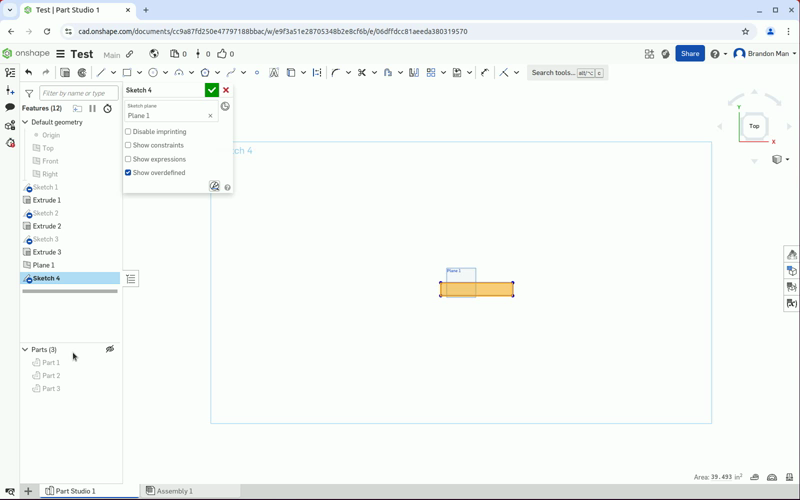
key(shift+e)
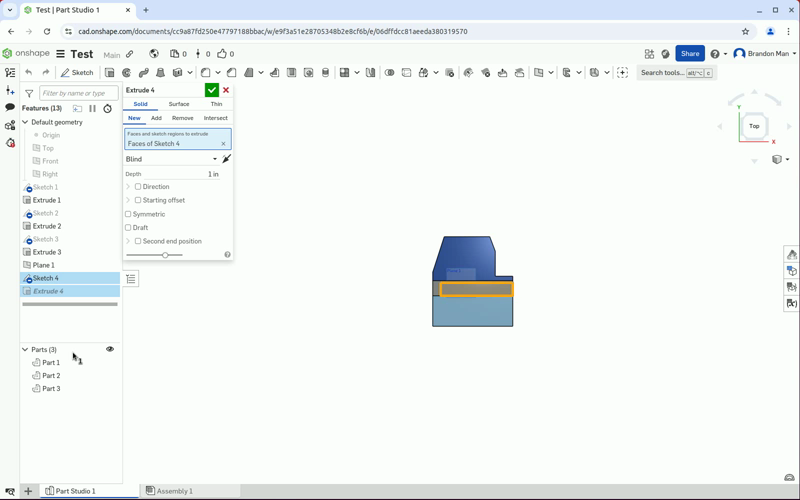
mouse_move(143, 106)
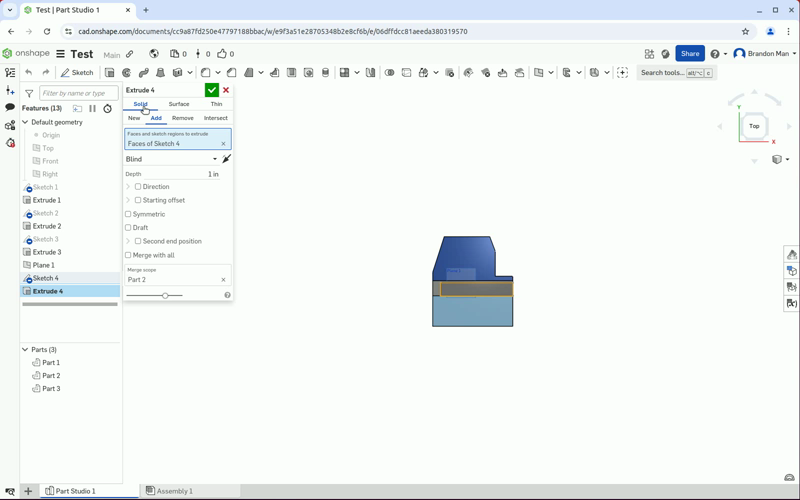
click(143, 106)
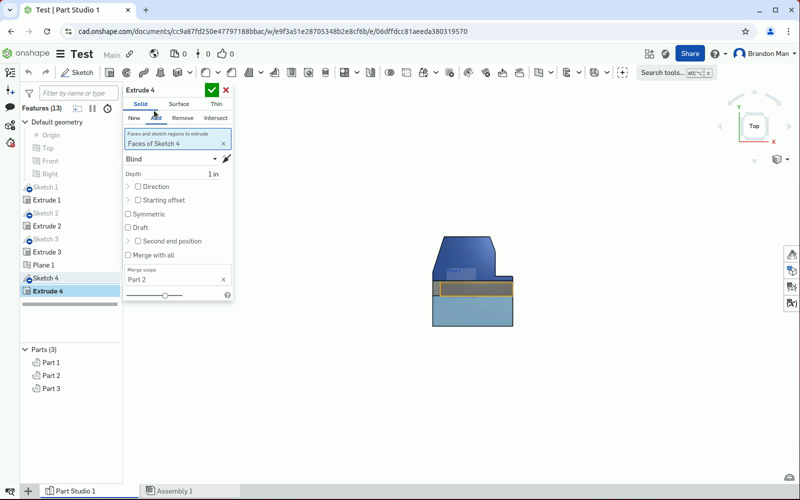
mouse_move(186, 120)
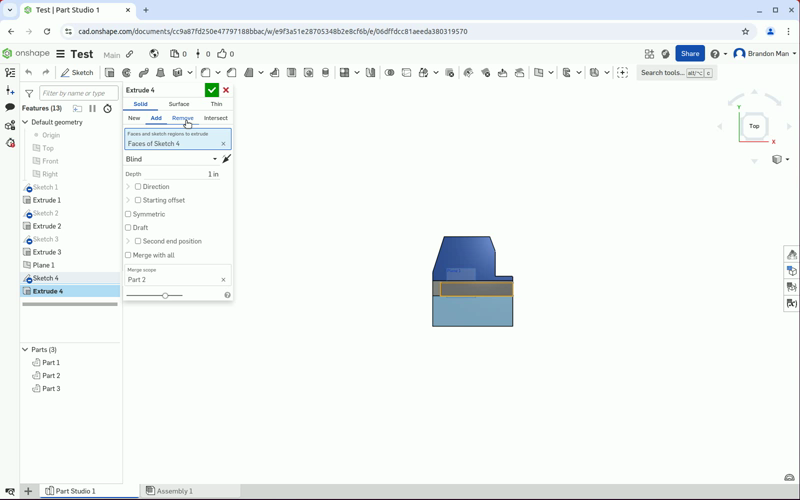
click(186, 120)
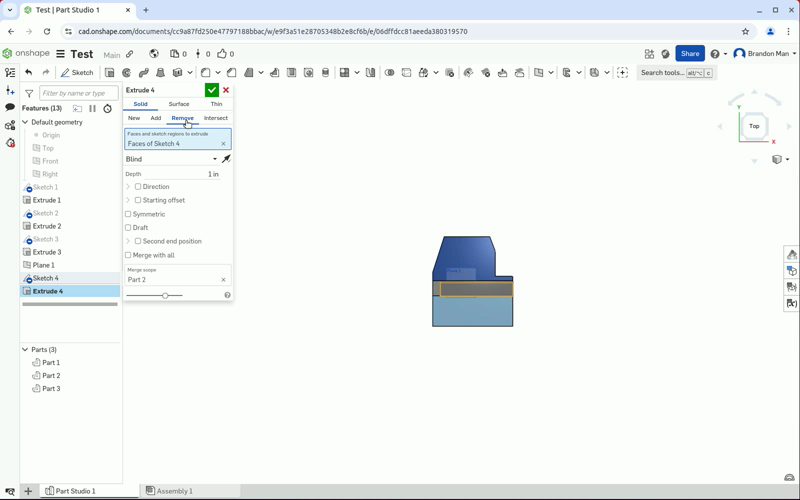
key(tab, 4)
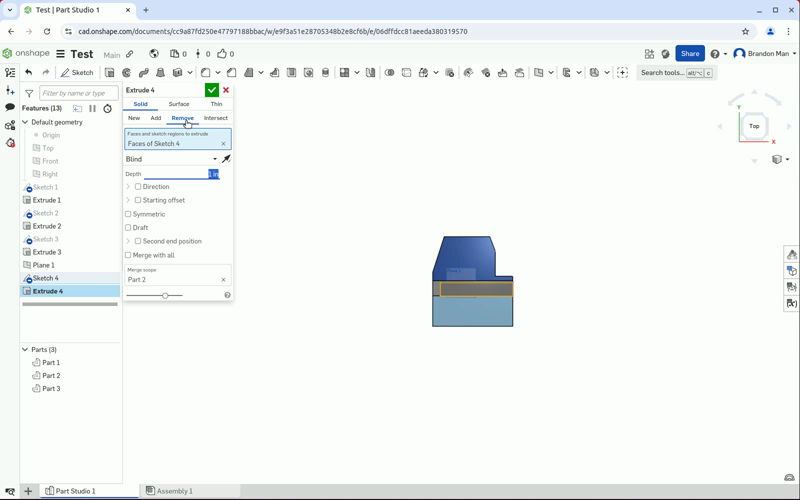
text(8.906)
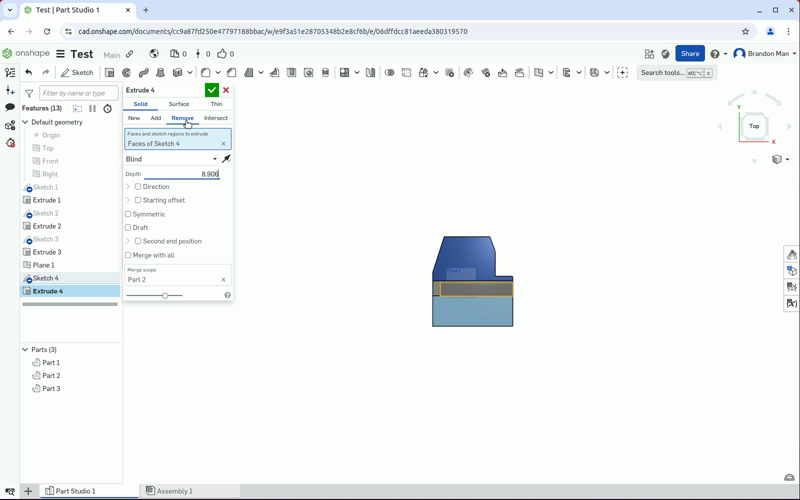
key(tab, 6)
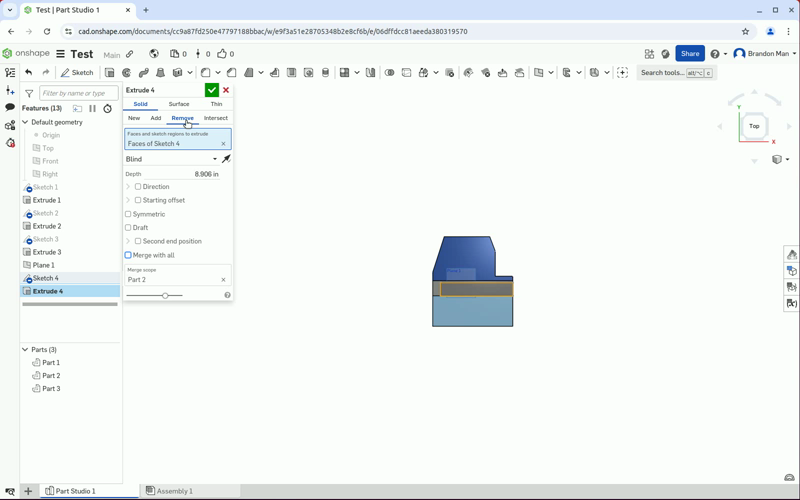
key(space)
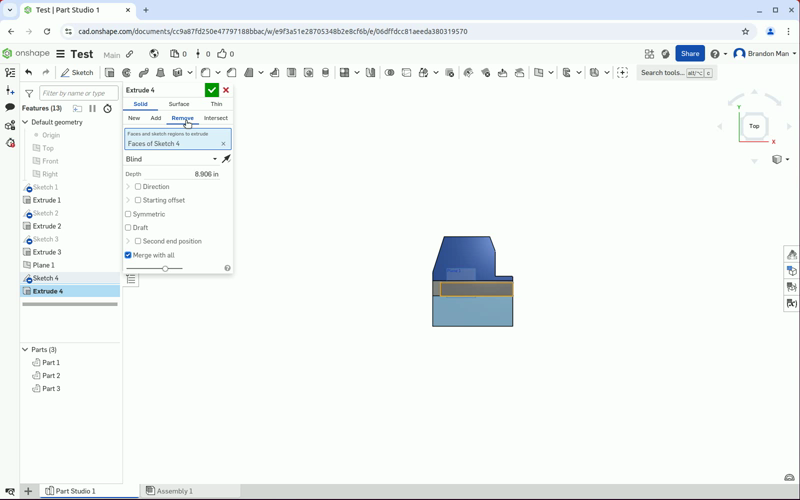
key(enter)
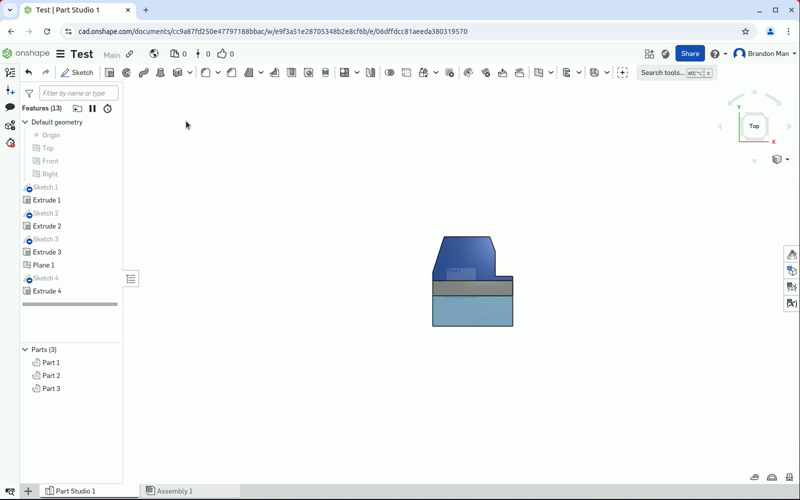
key(shift+h)
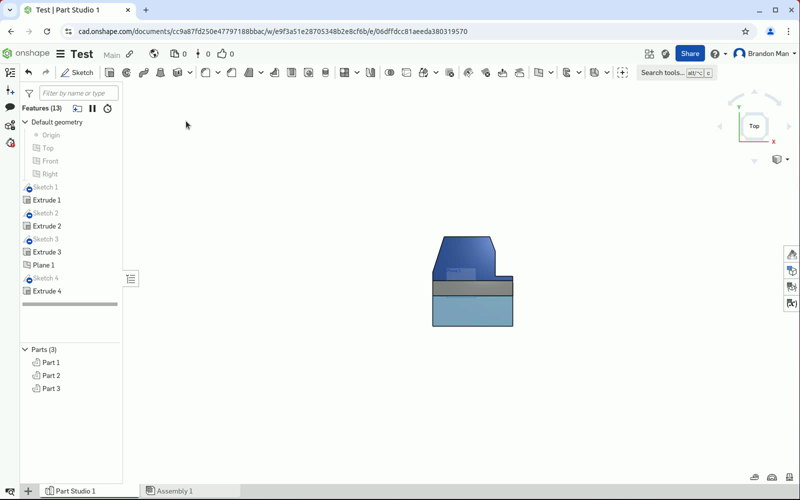
key(shift+h)
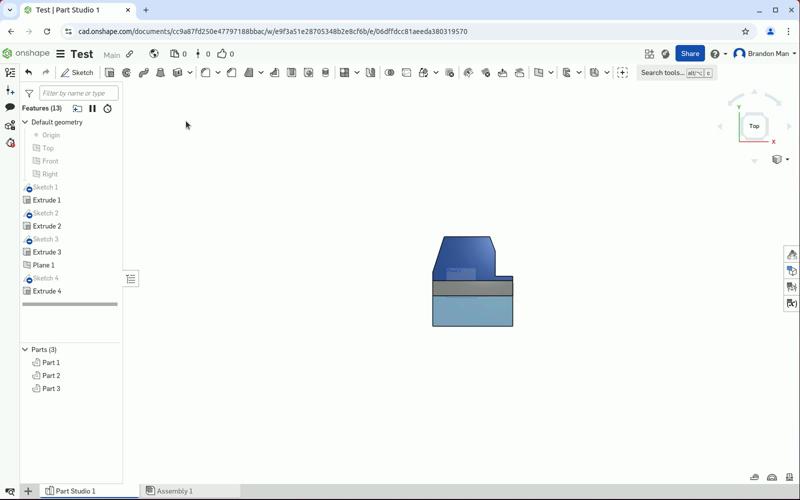
mouse_move(73, 189)
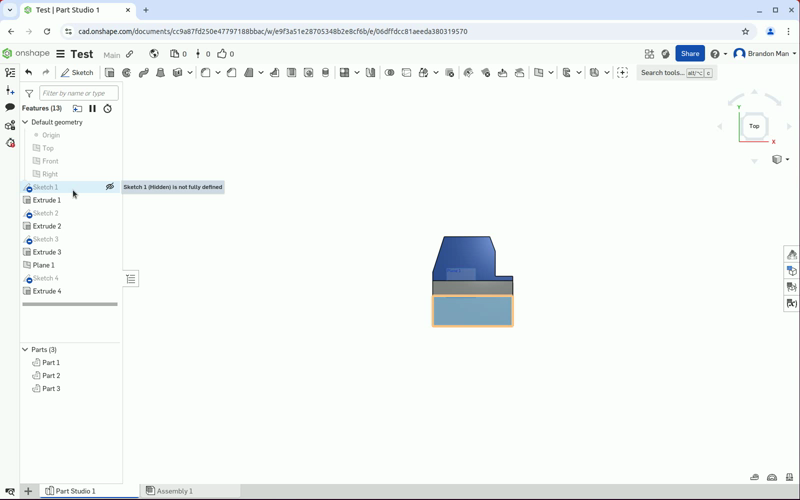
click(73, 189)
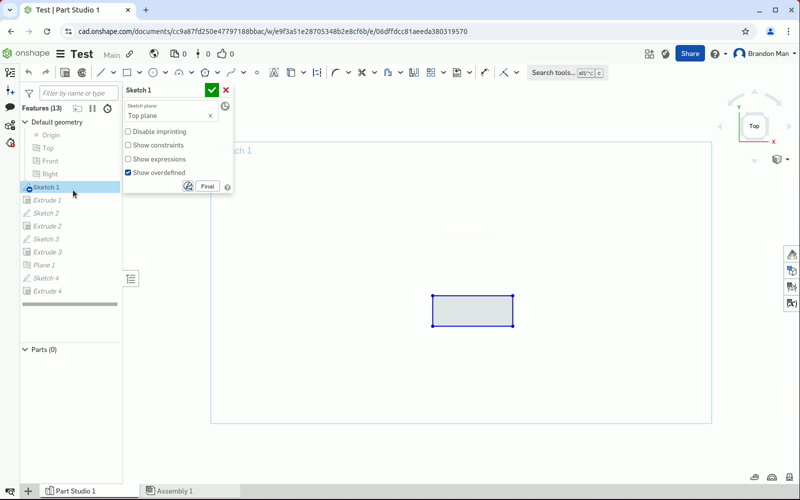
mouse_move(229, 92)
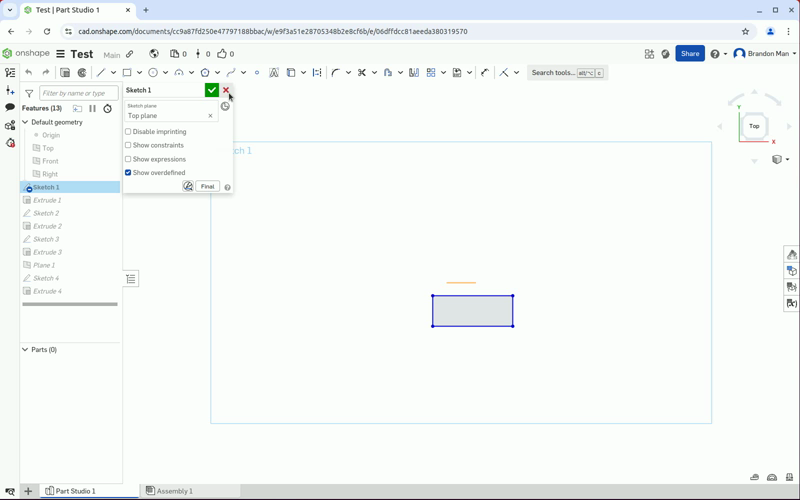
click(229, 92)
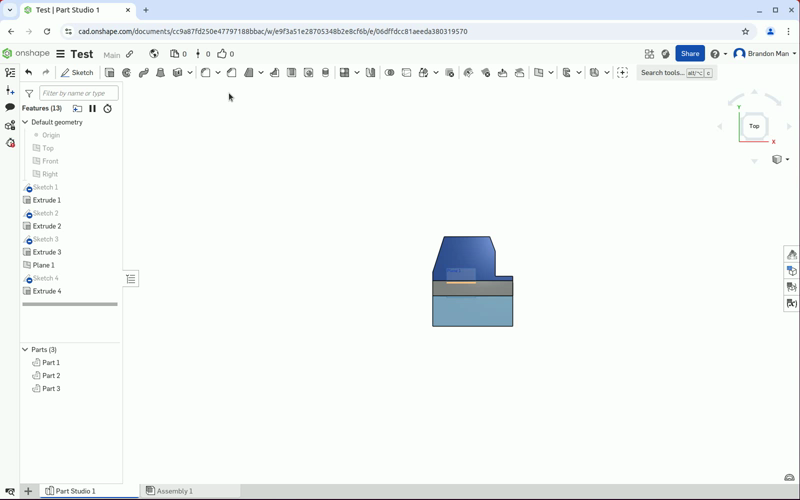
mouse_move(73, 352)
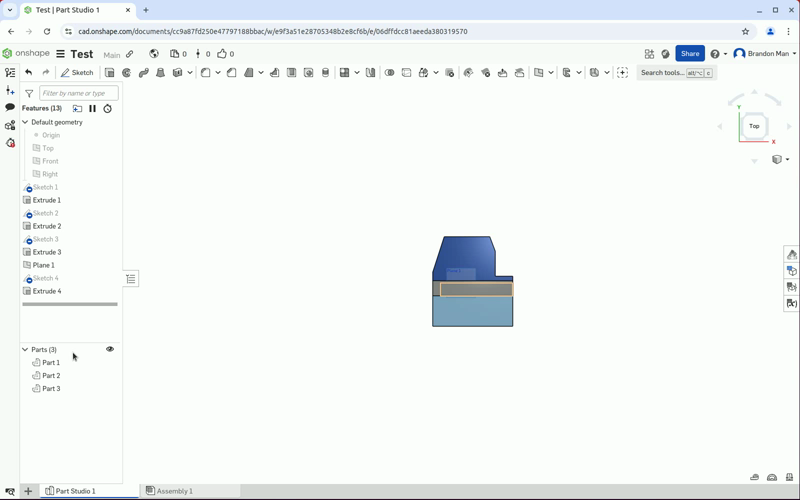
key(y)
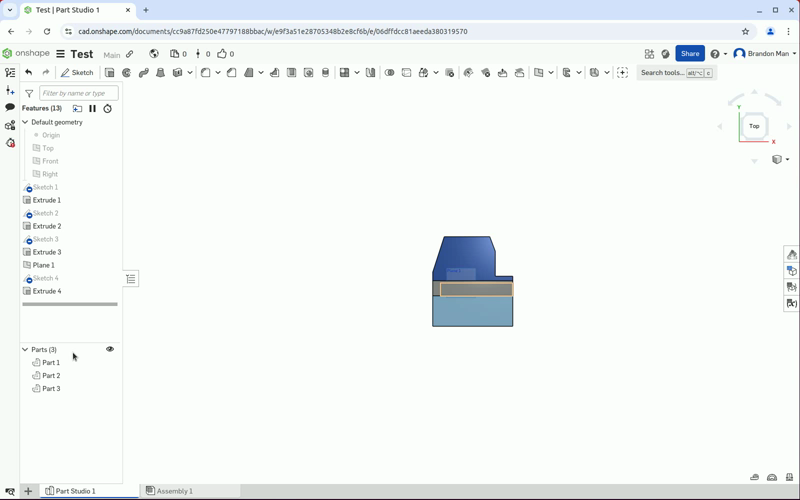
key(shift+p)
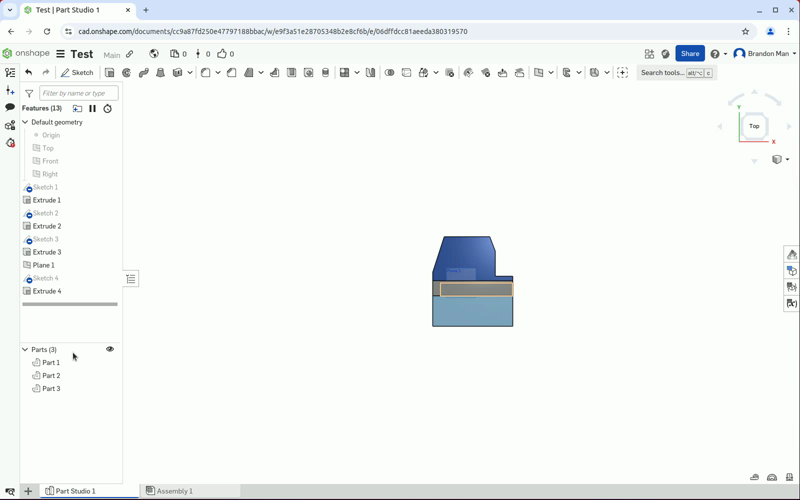
key(space)
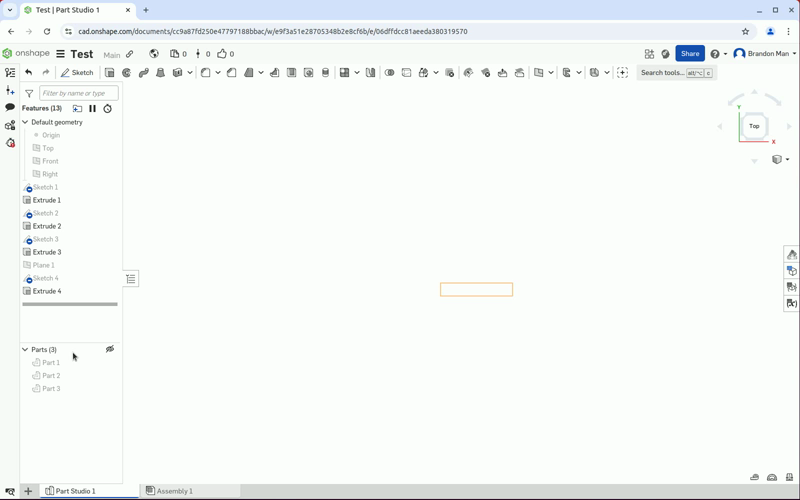
key_down(shift)
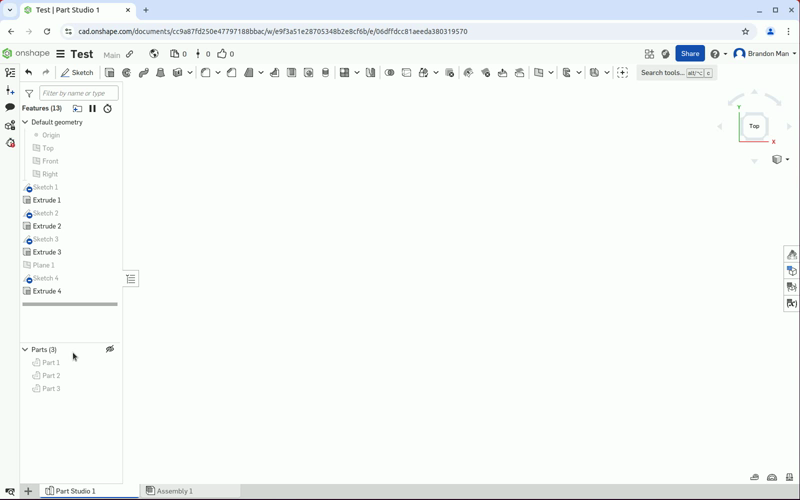
key(up)
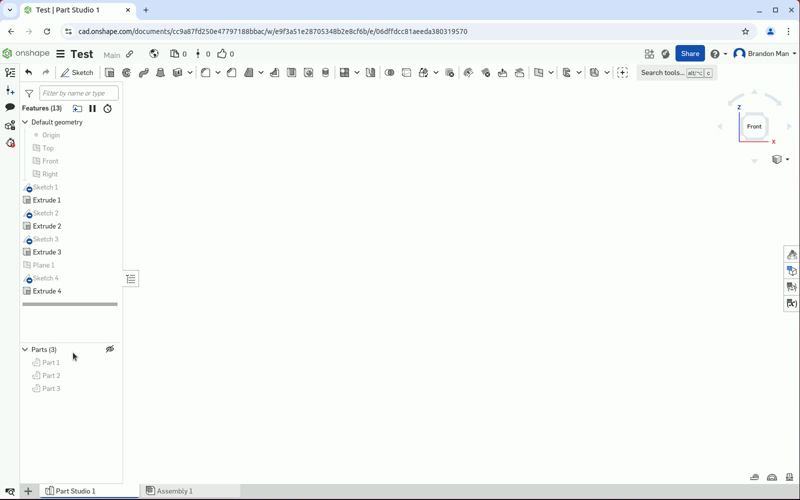
key_up(shift)
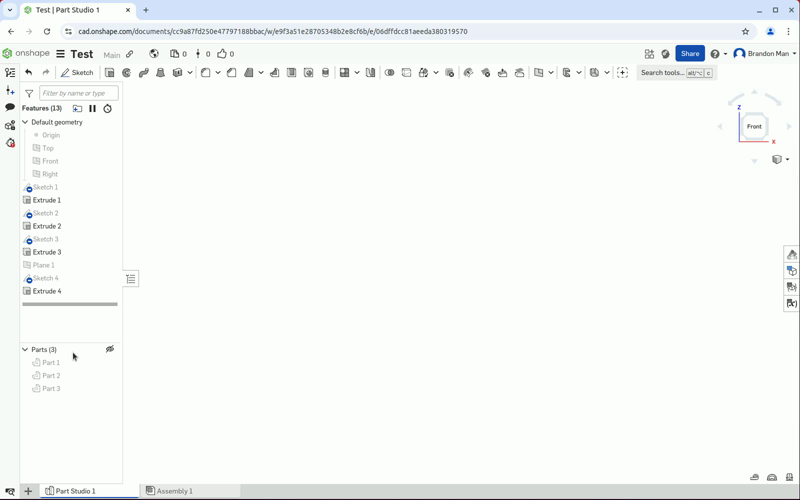
mouse_move(73, 352)
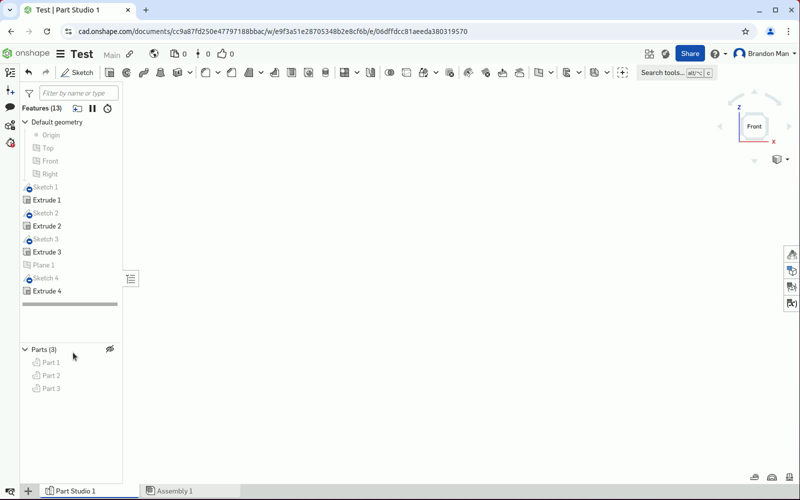
key(shift+y)
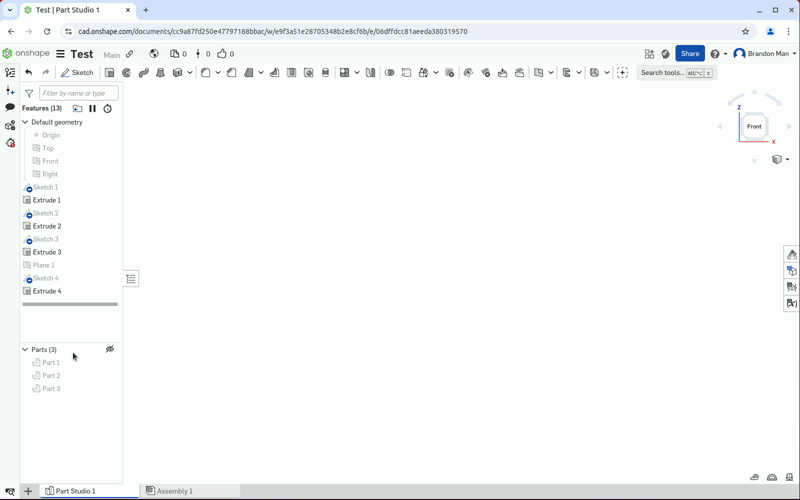
key(shift+s)
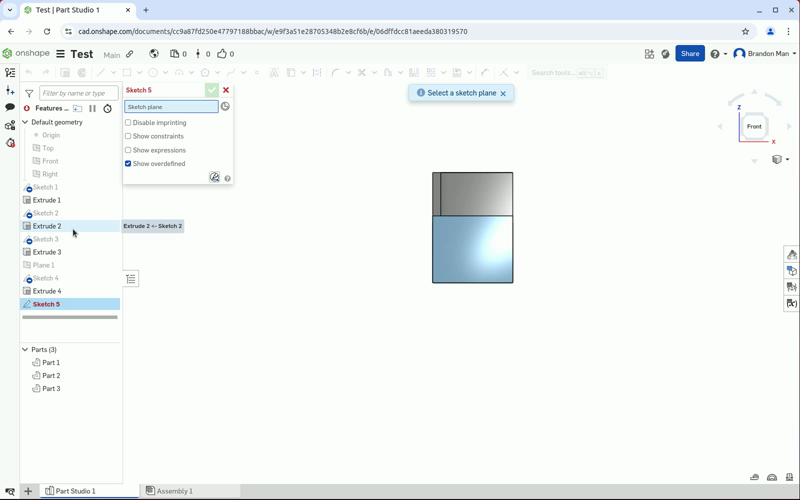
scroll(3)
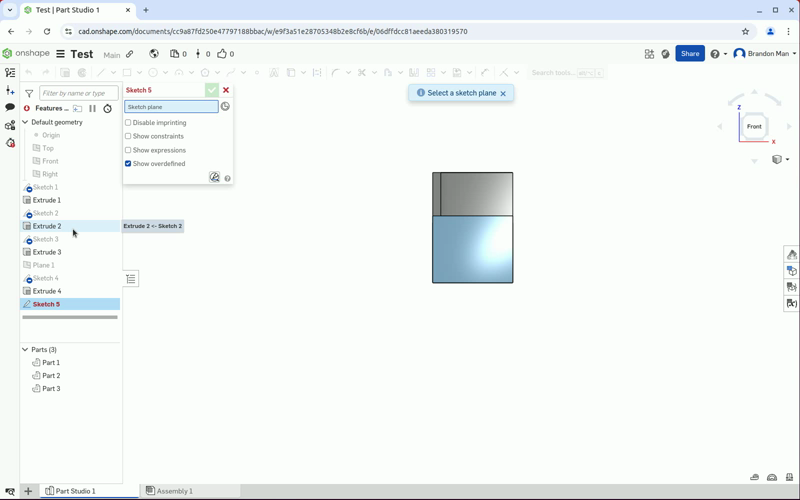
mouse_move(73, 163)
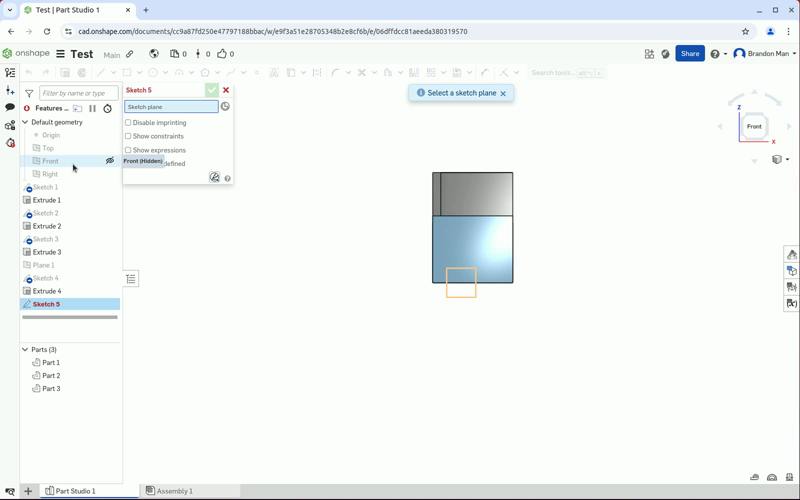
click(73, 163)
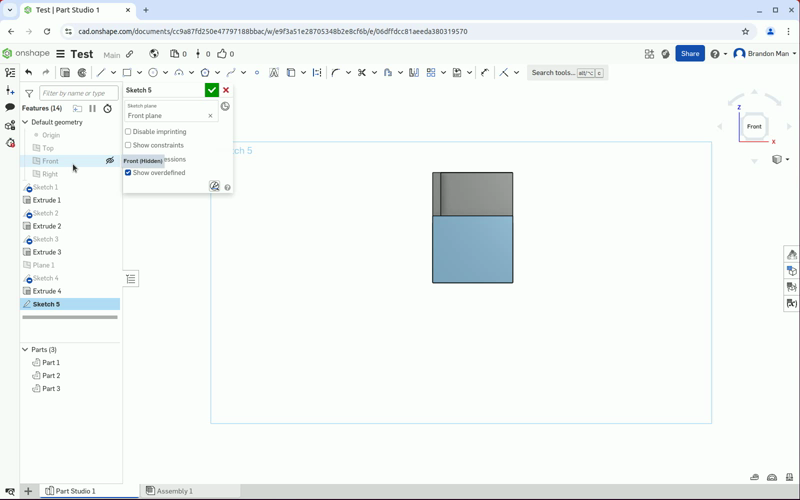
mouse_move(73, 352)
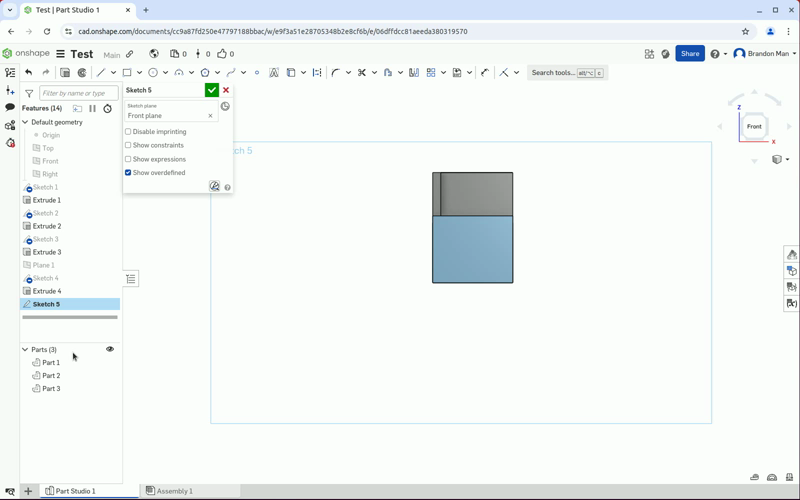
key(y)
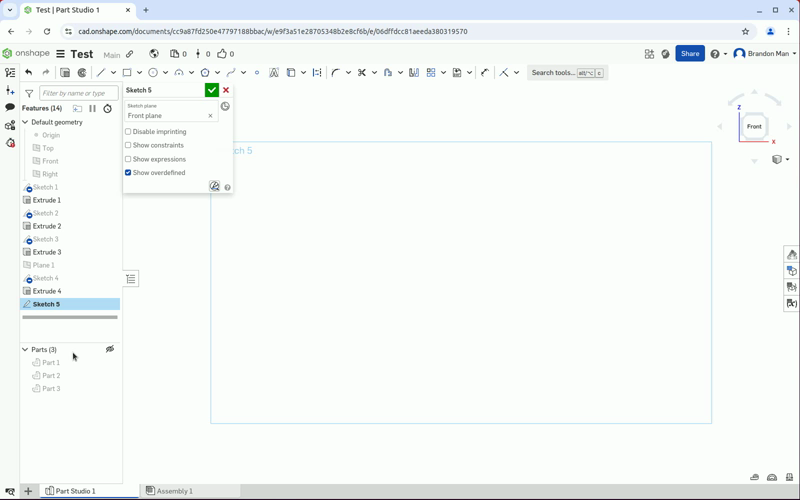
key(l)
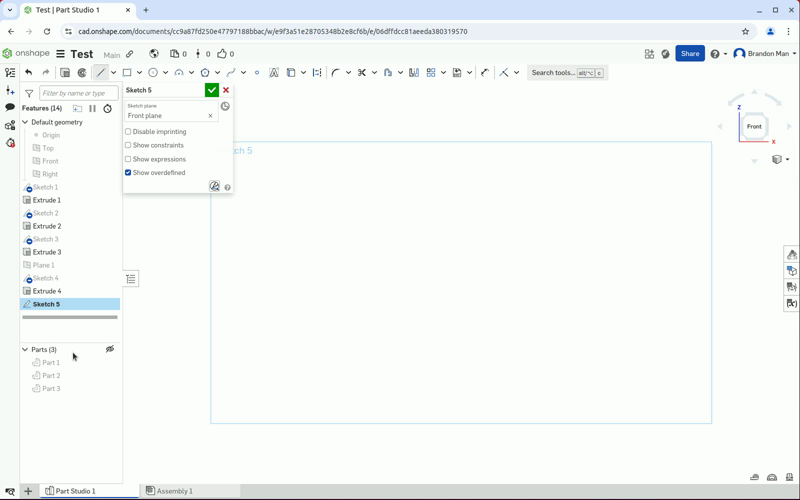
key_down(shift)
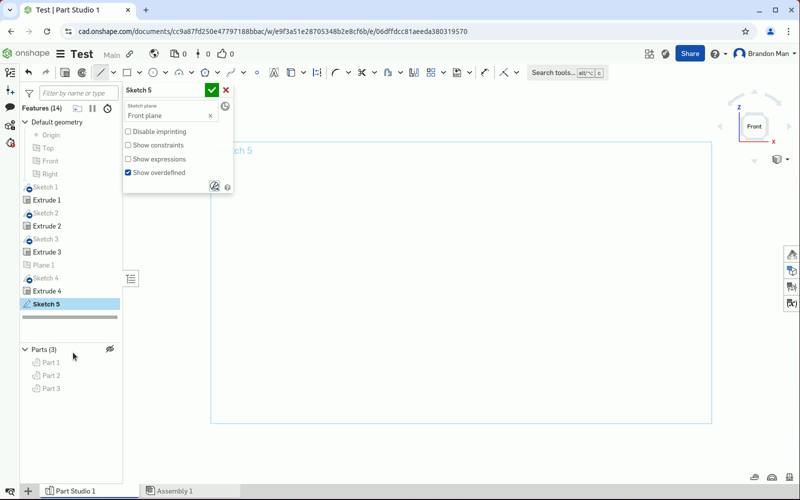
mouse_move(440, 216)
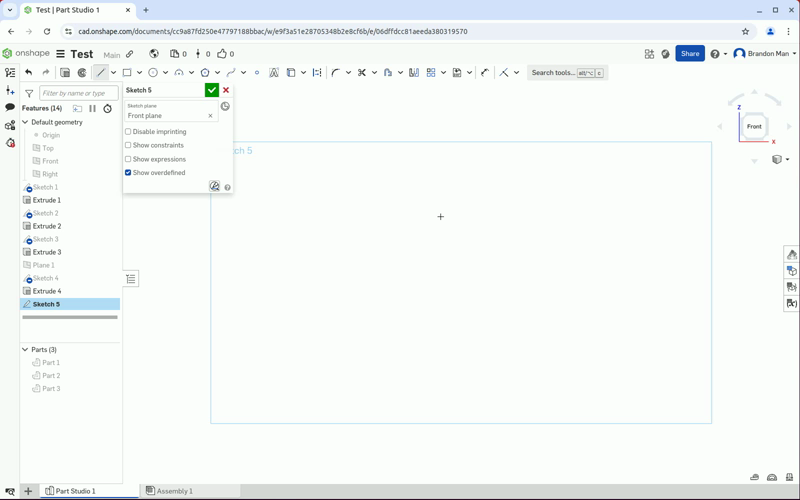
click(440, 216)
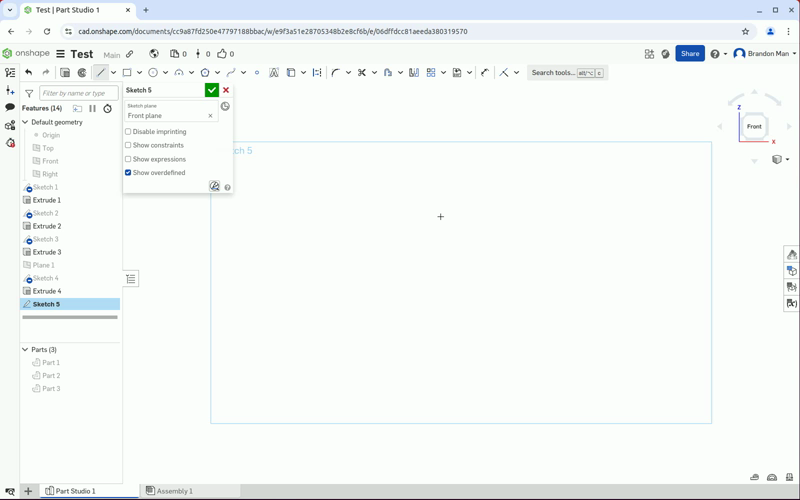
key_up(shift)
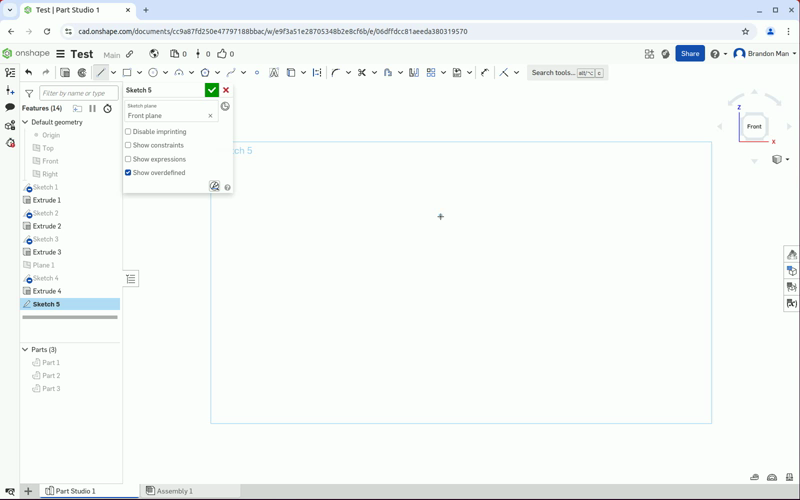
key_down(shift)
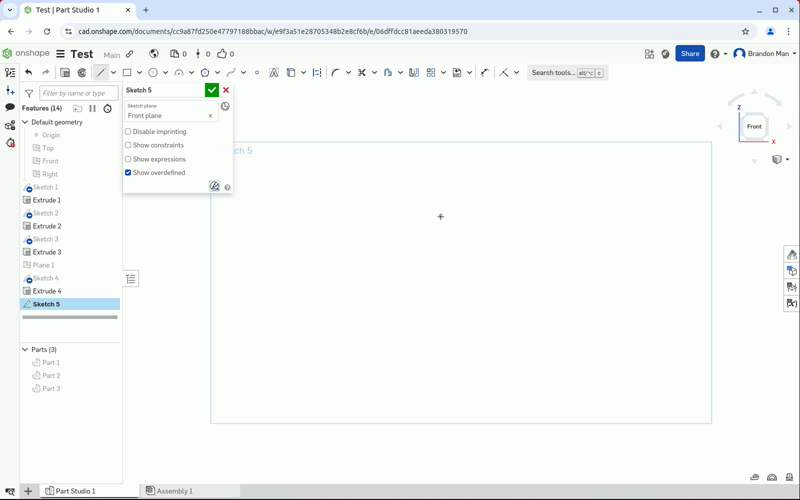
mouse_move(470, 216)
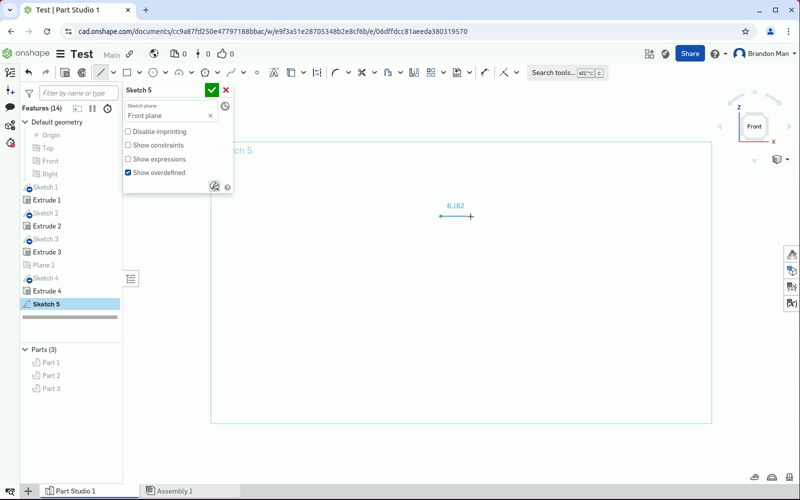
mouse_move(488, 216)
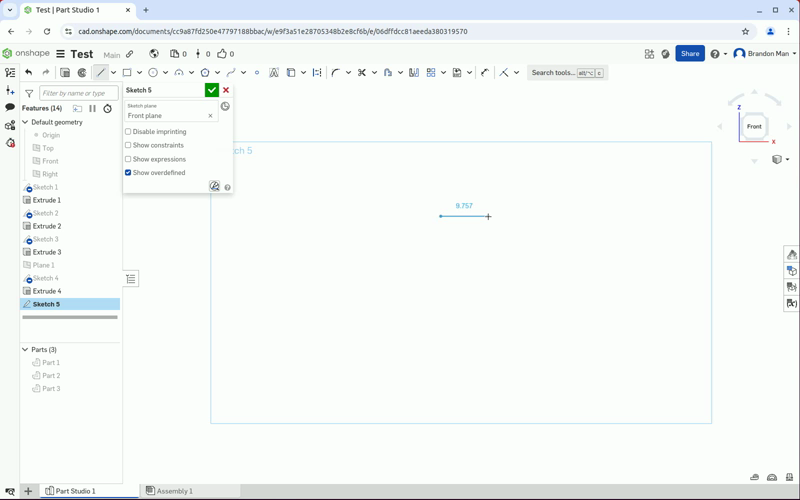
click(488, 216)
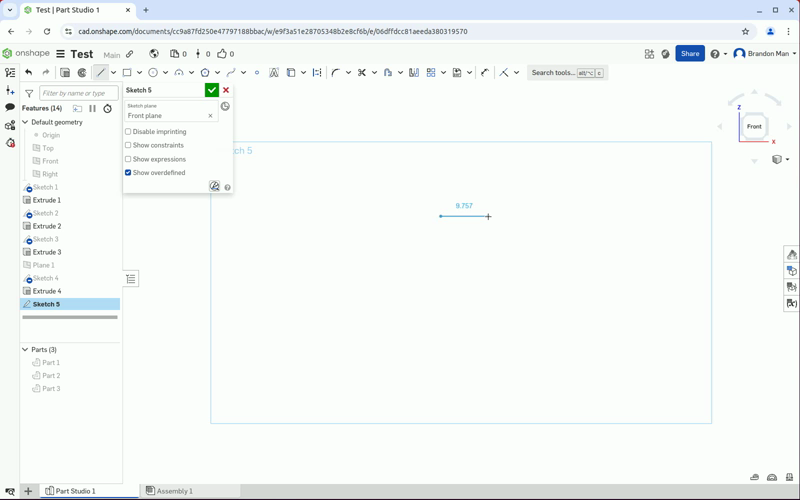
key_up(shift)
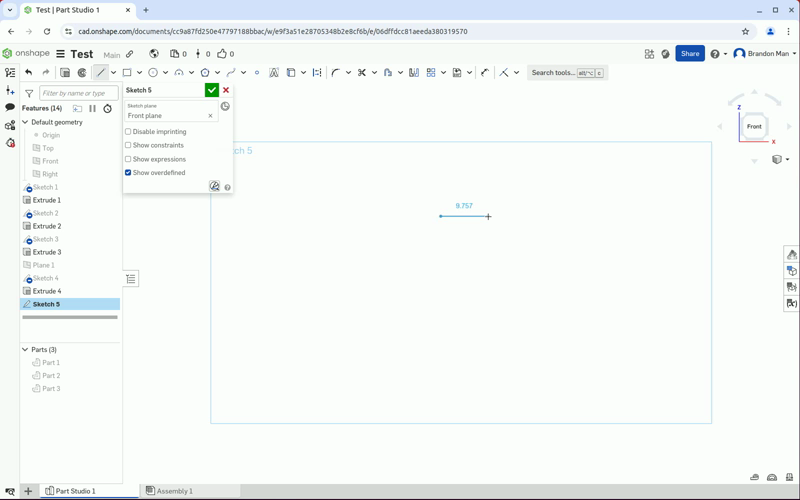
key_down(shift)
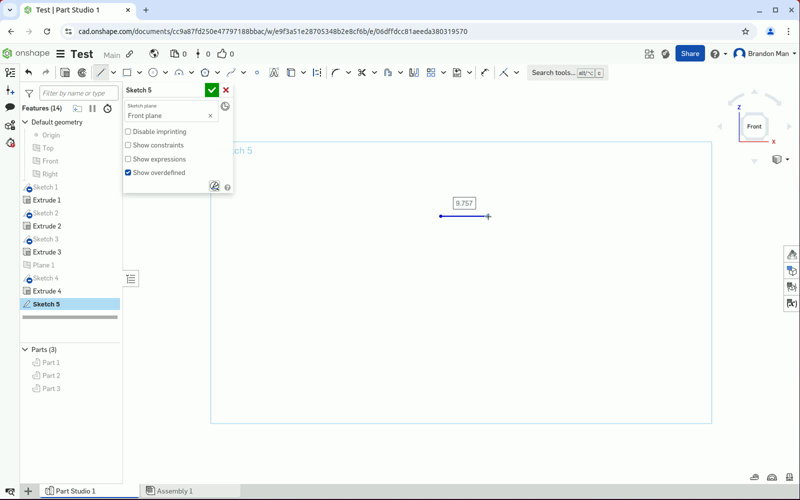
mouse_move(518, 216)
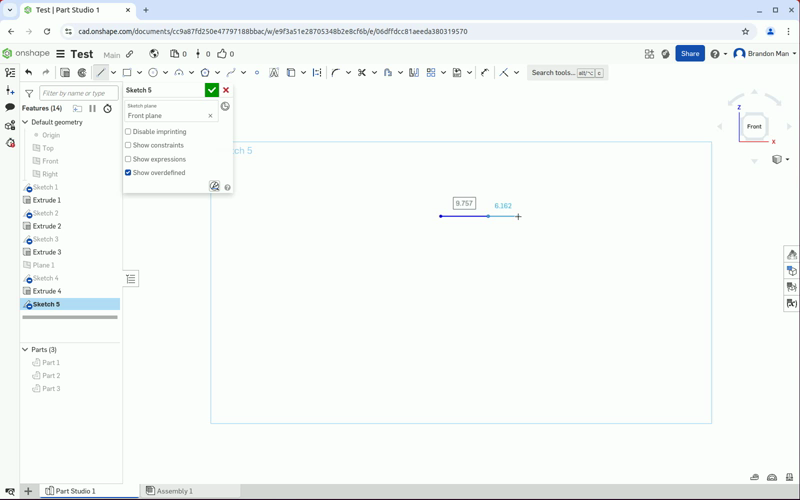
mouse_move(488, 191)
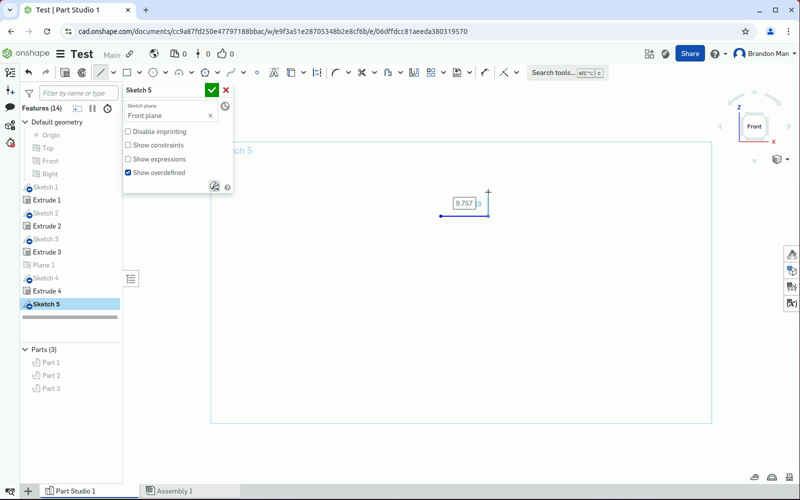
click(488, 191)
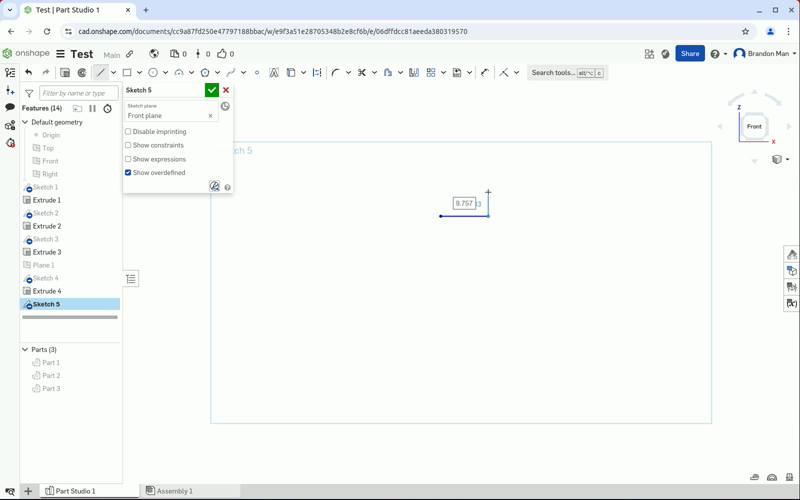
key_up(shift)
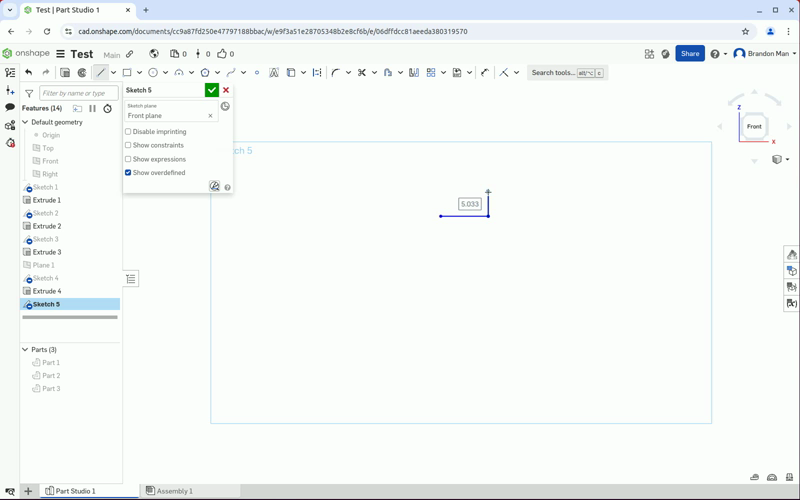
key_down(shift)
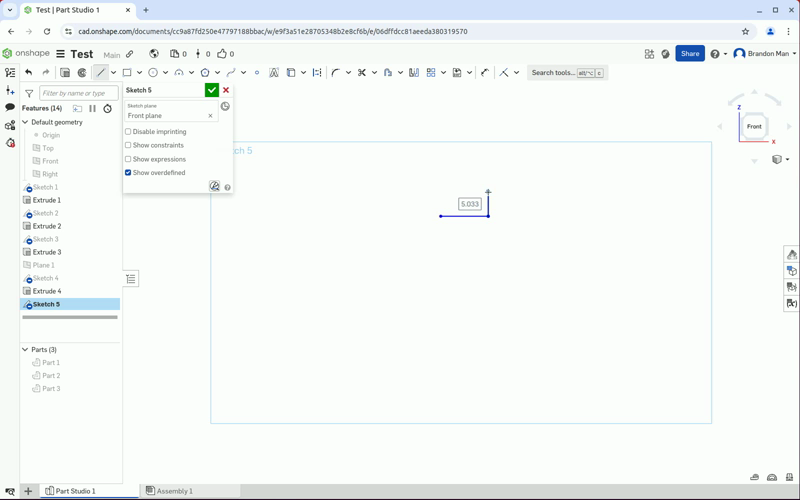
mouse_move(518, 191)
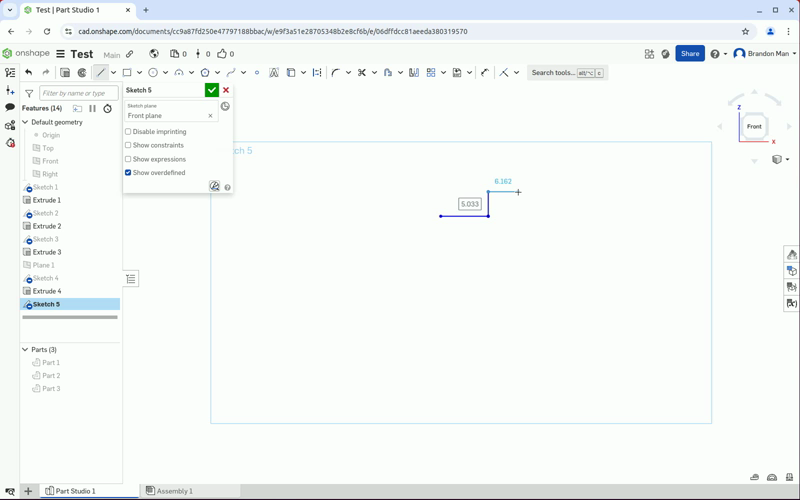
mouse_move(440, 191)
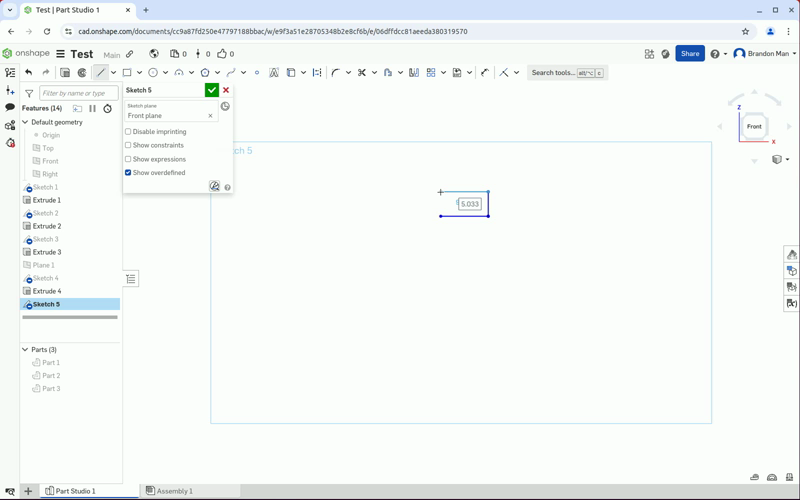
click(440, 191)
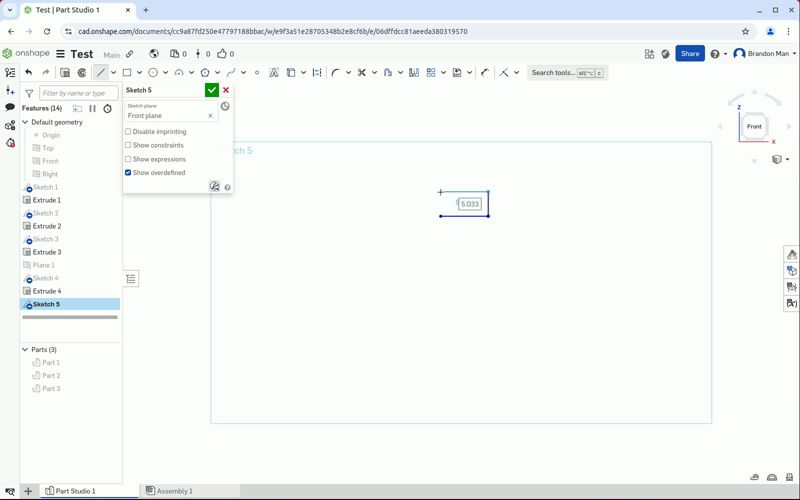
key_up(shift)
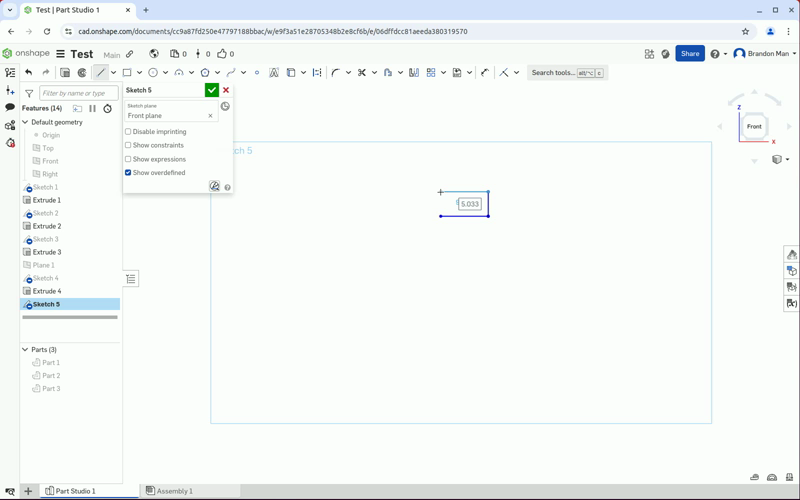
mouse_move(470, 191)
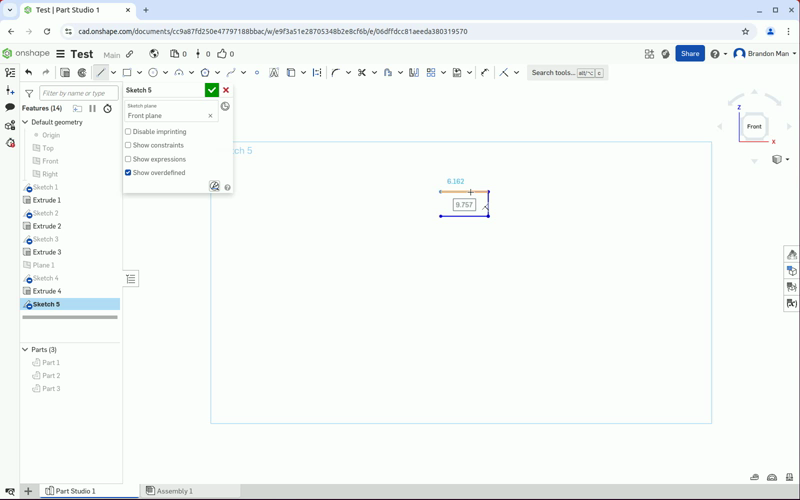
key_down(shift)
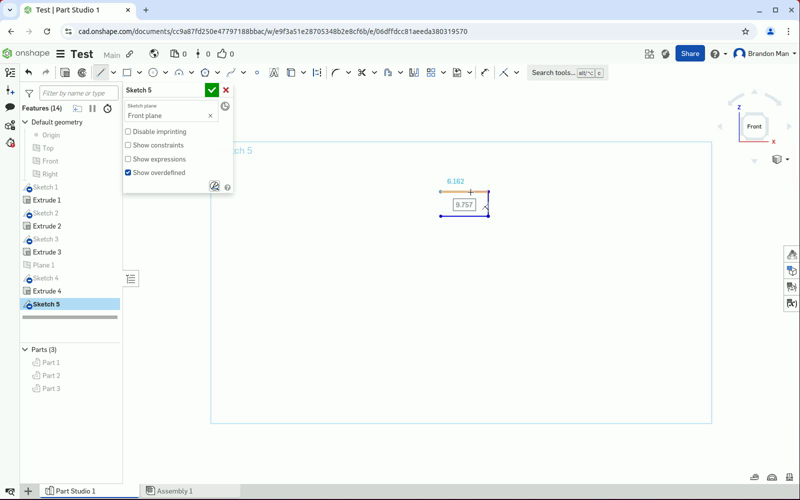
mouse_move(440, 216)
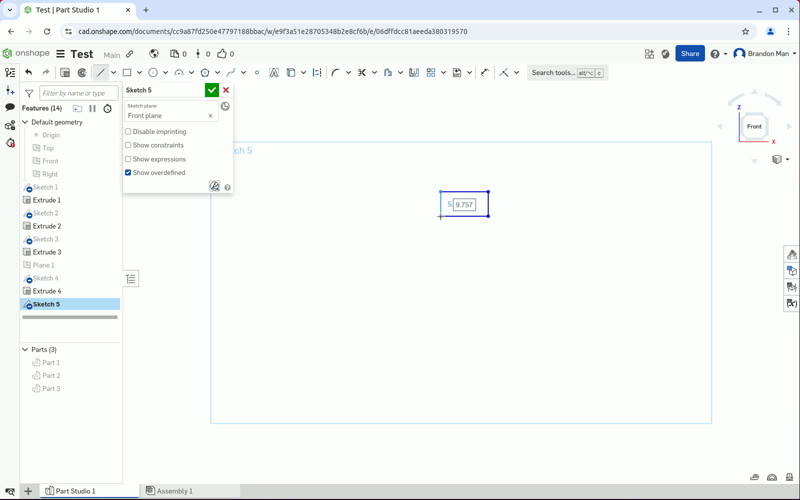
key_up(shift)
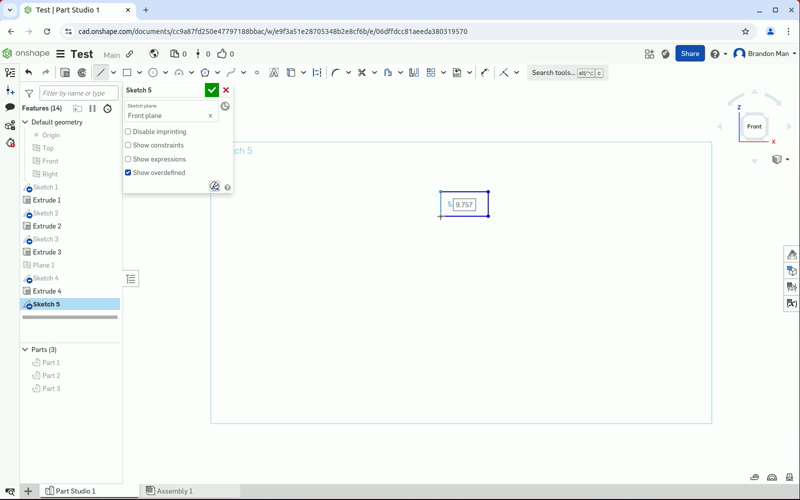
click(440, 216)
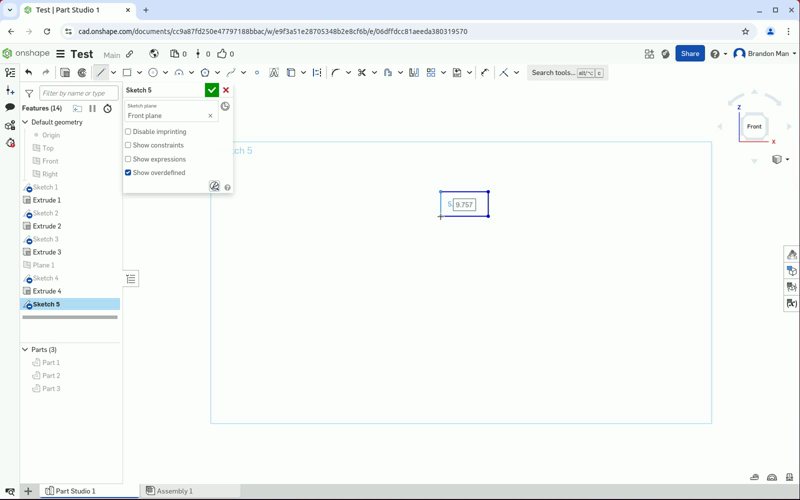
key(esc)
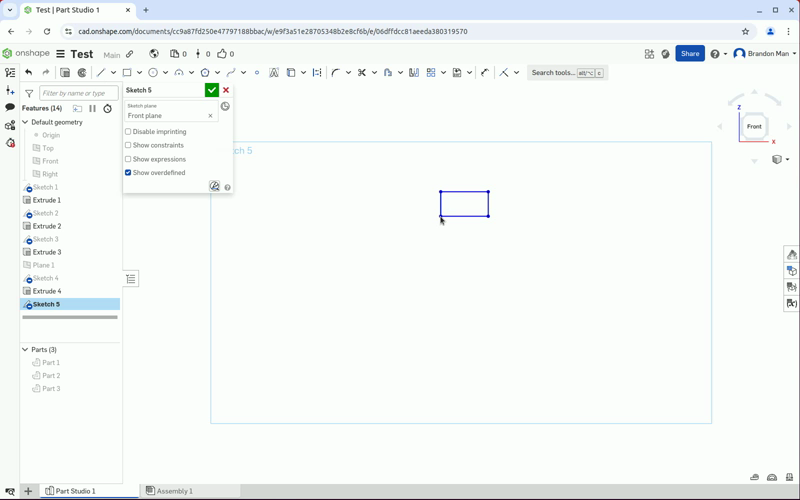
mouse_move(474, 203)
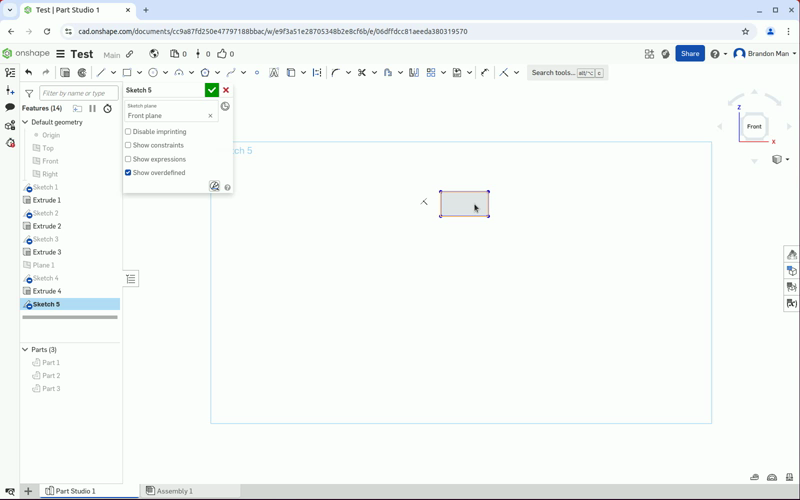
scroll(6)
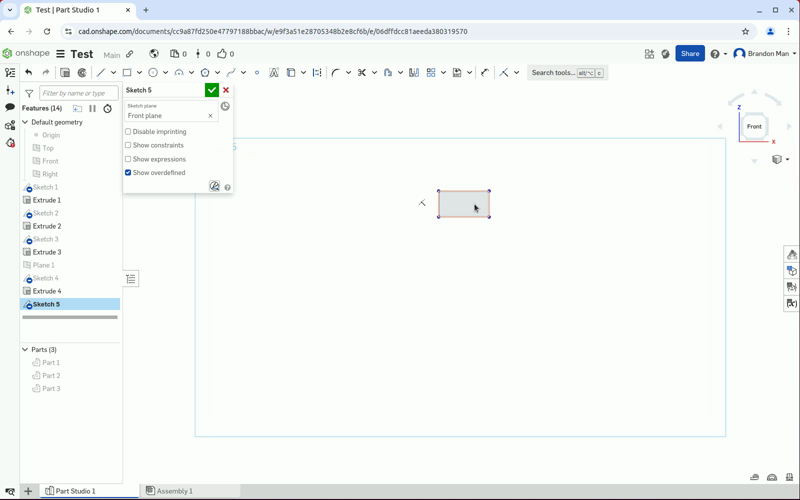
scroll(6)
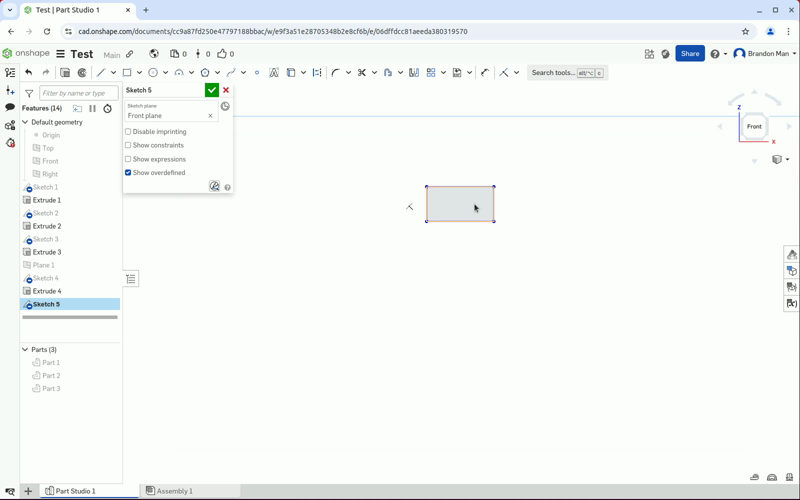
scroll(6)
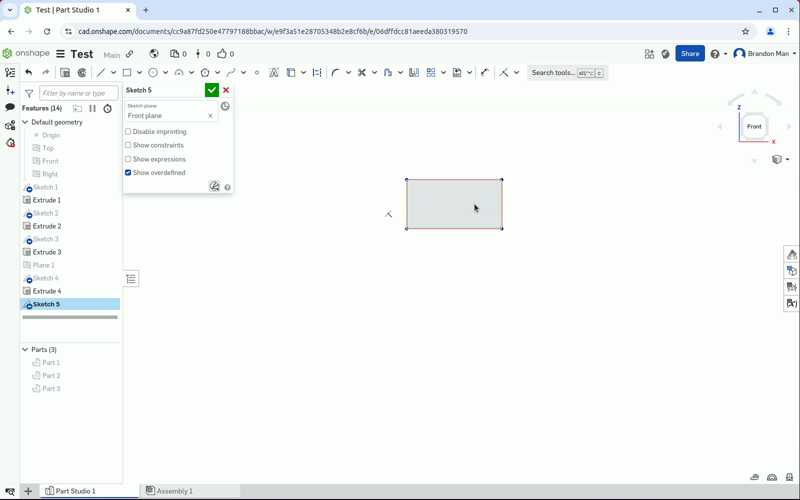
scroll(6)
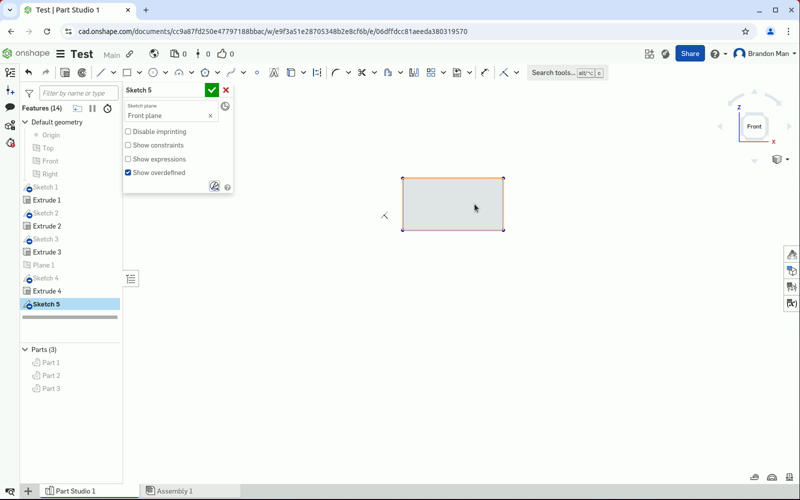
scroll(6)
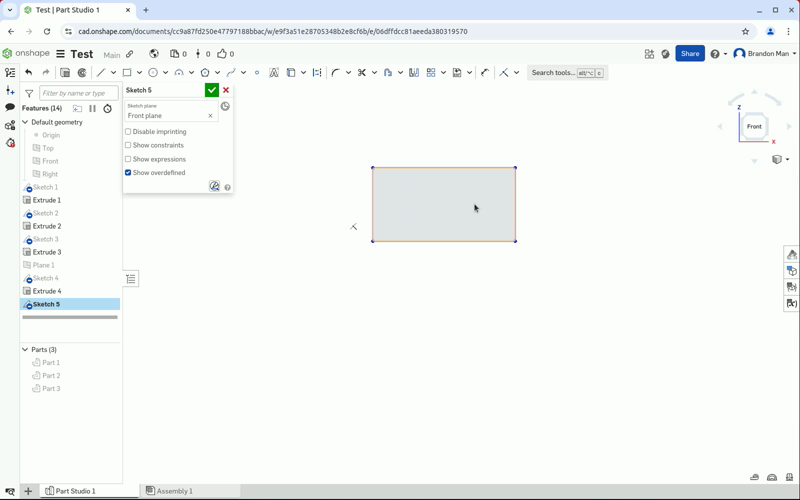
scroll(6)
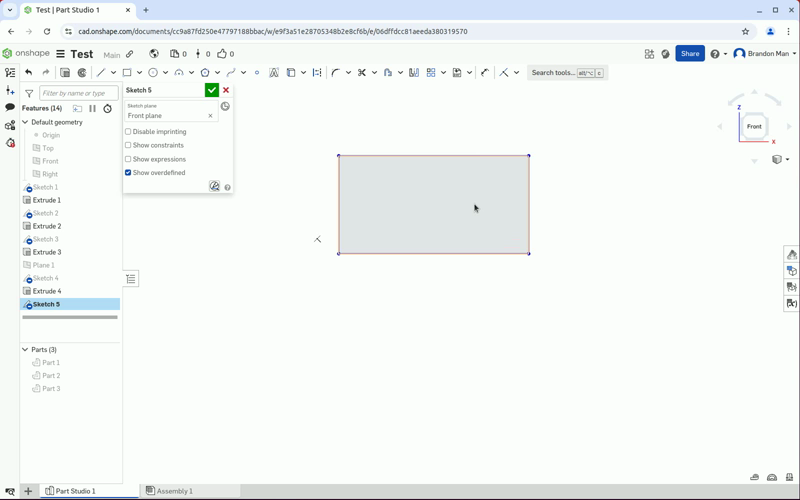
scroll(6)
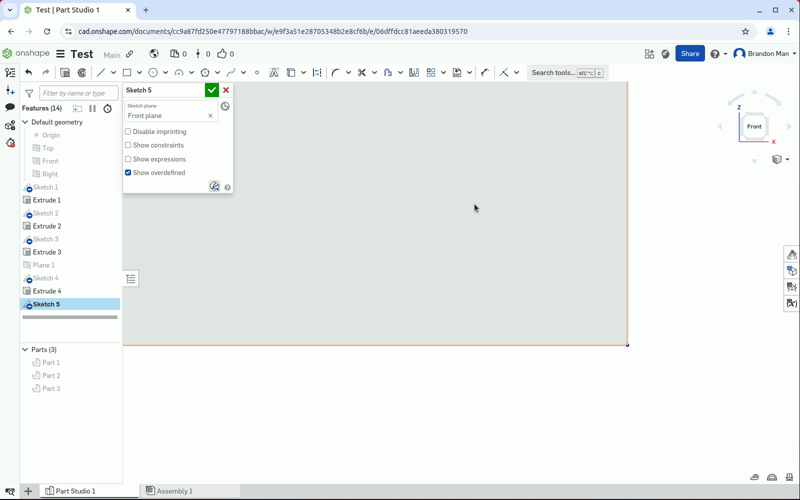
click(474, 203)
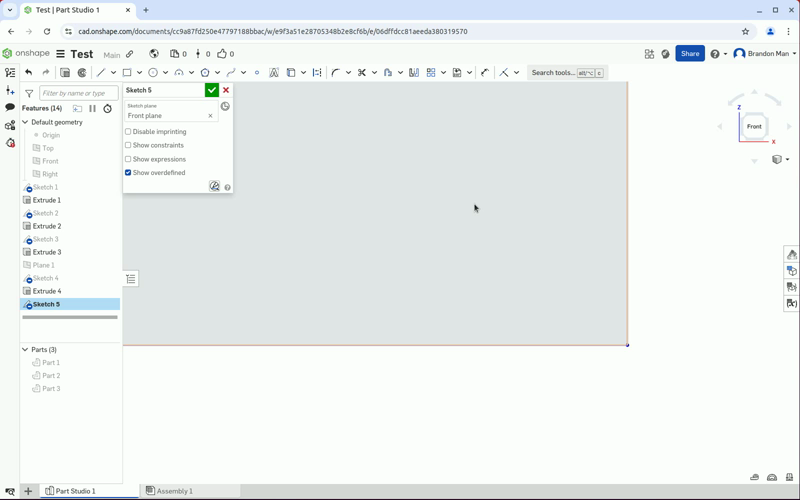
scroll(-6)
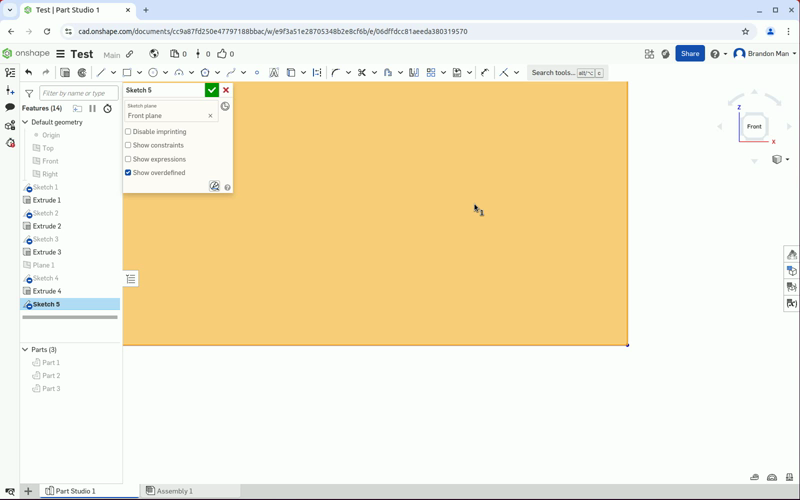
scroll(-6)
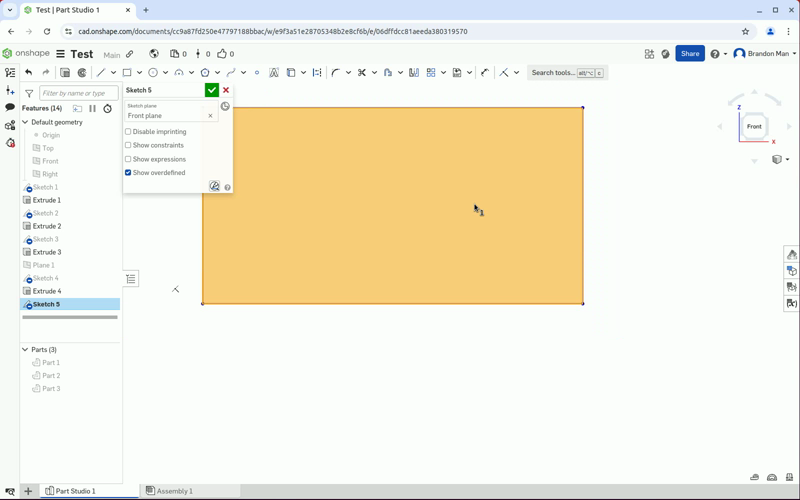
scroll(-6)
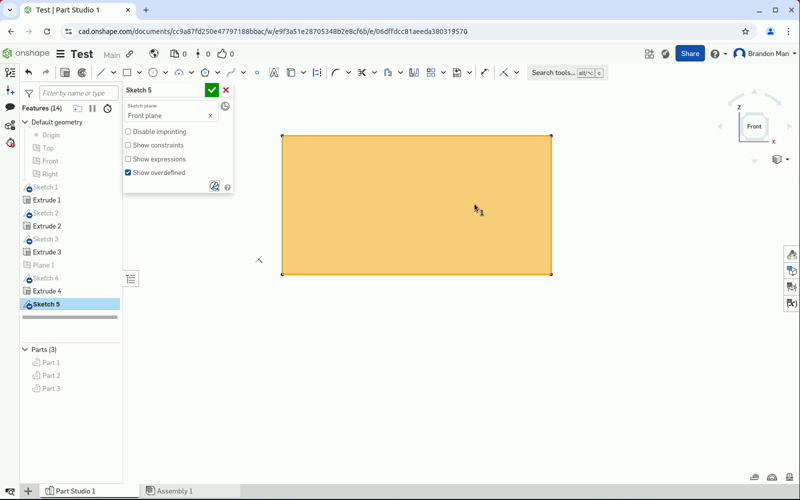
scroll(-6)
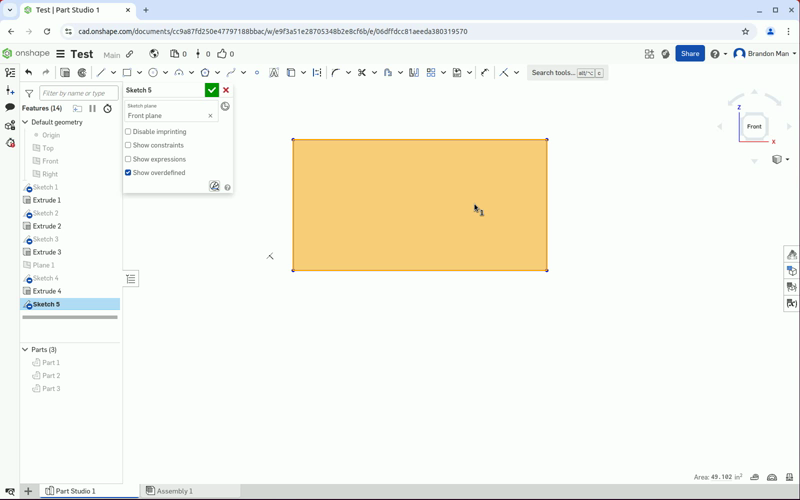
scroll(-6)
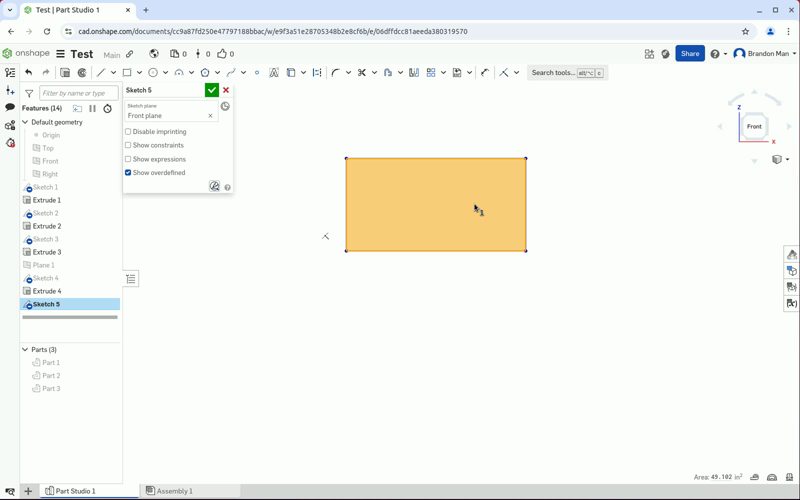
scroll(-6)
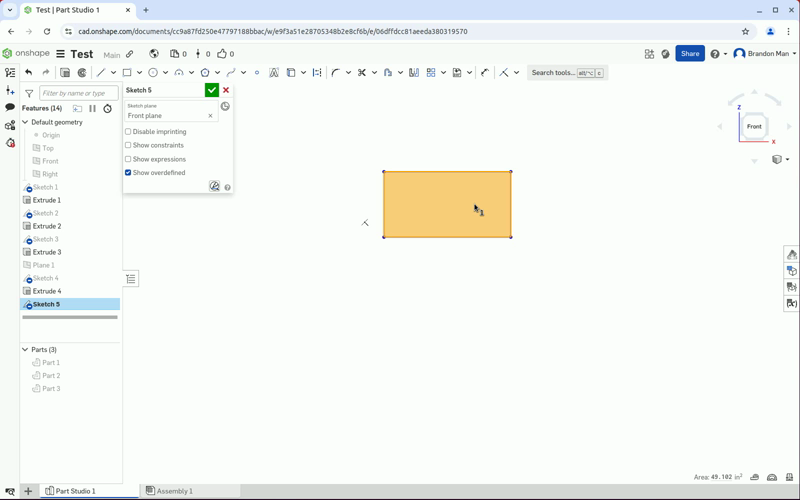
scroll(-6)
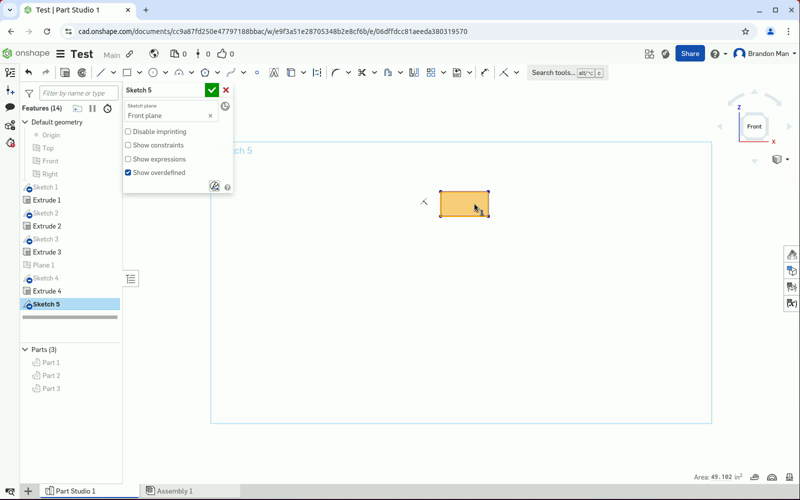
mouse_move(73, 352)
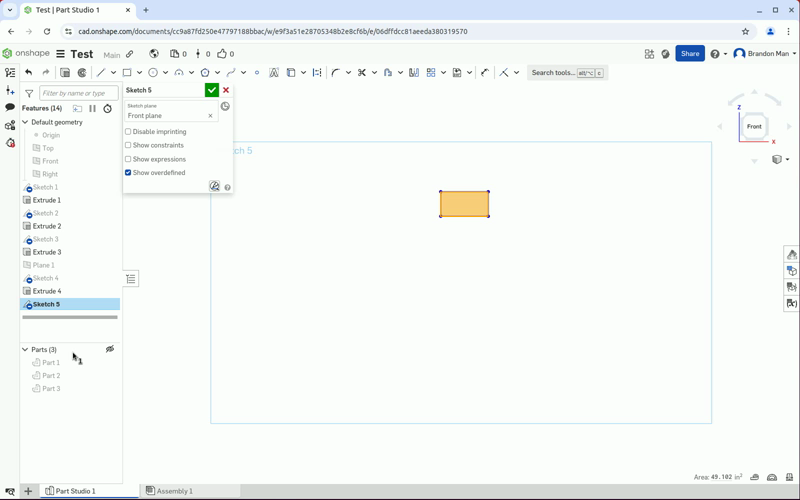
key(shift+y)
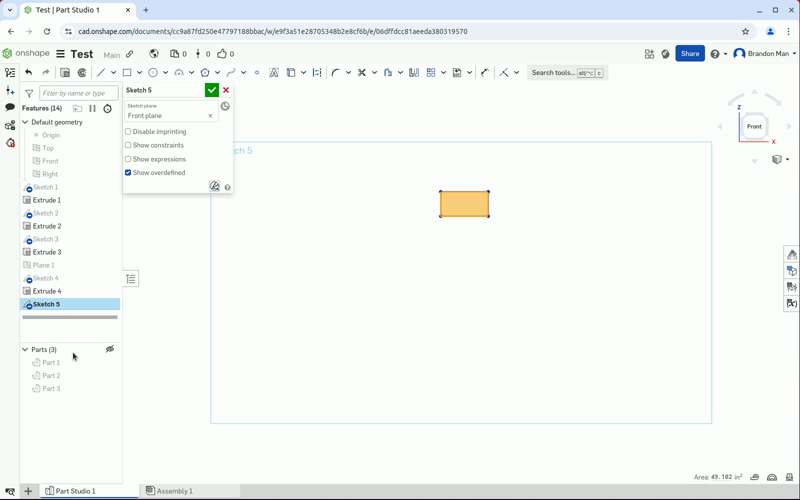
key(shift+e)
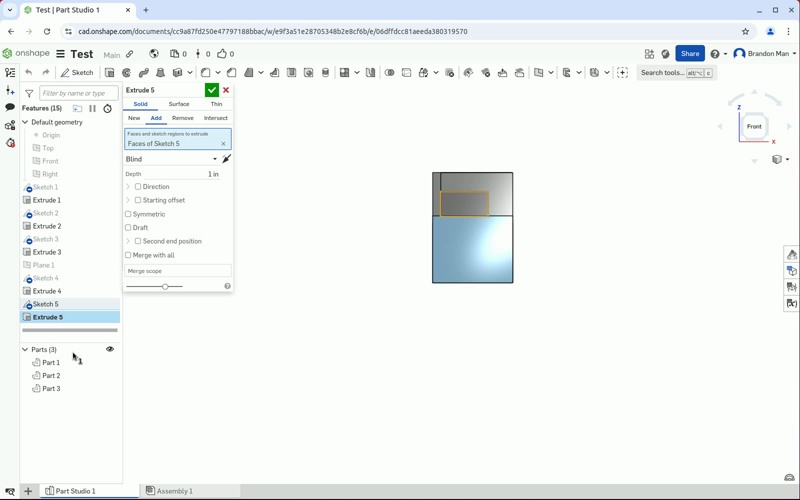
mouse_move(143, 106)
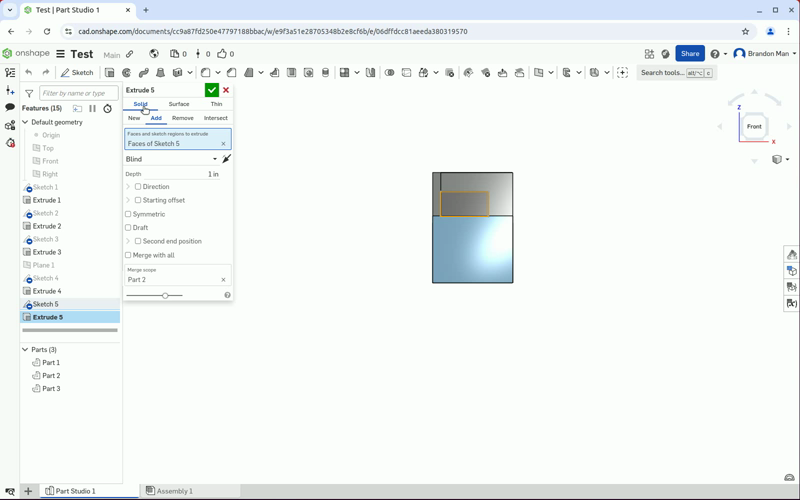
click(143, 106)
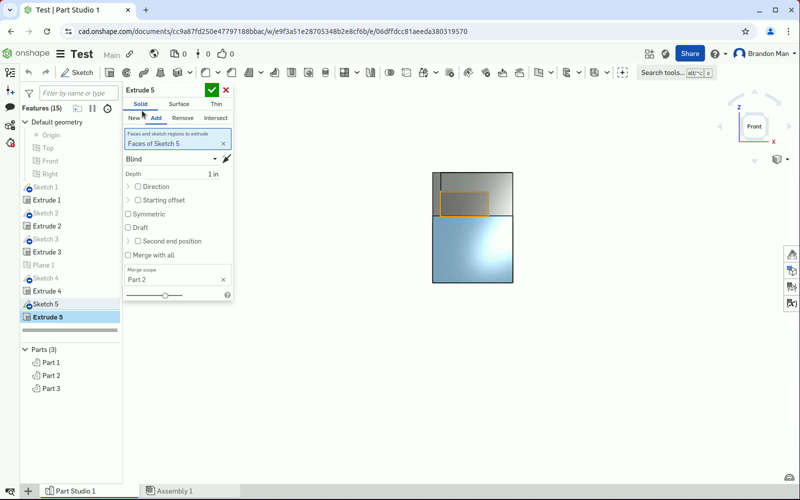
mouse_move(137, 120)
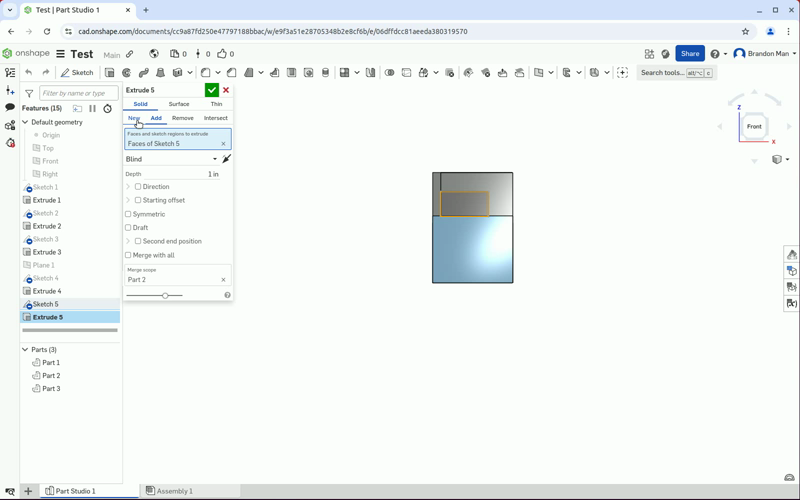
click(137, 120)
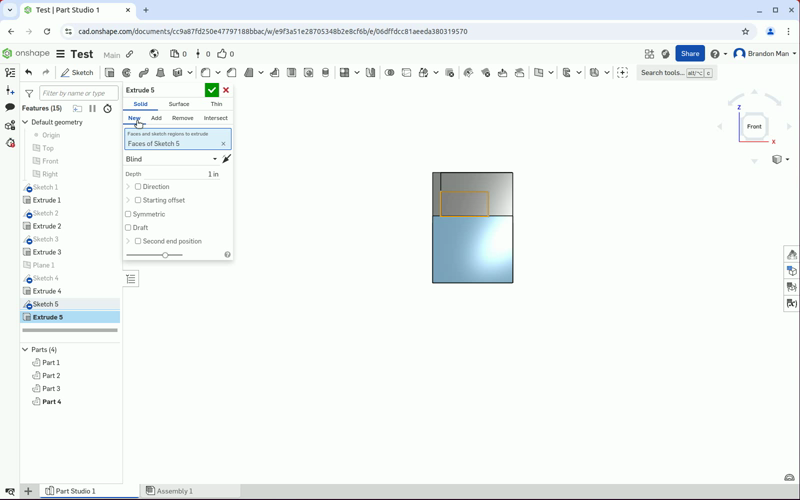
key(tab, 4)
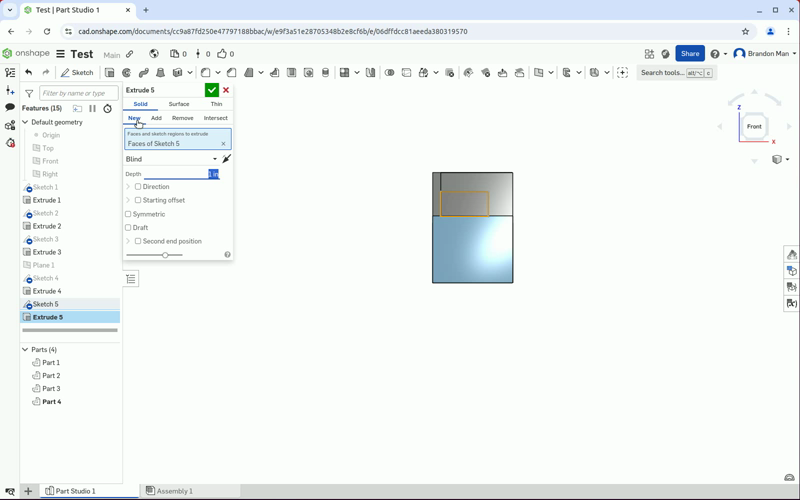
text(3.129)
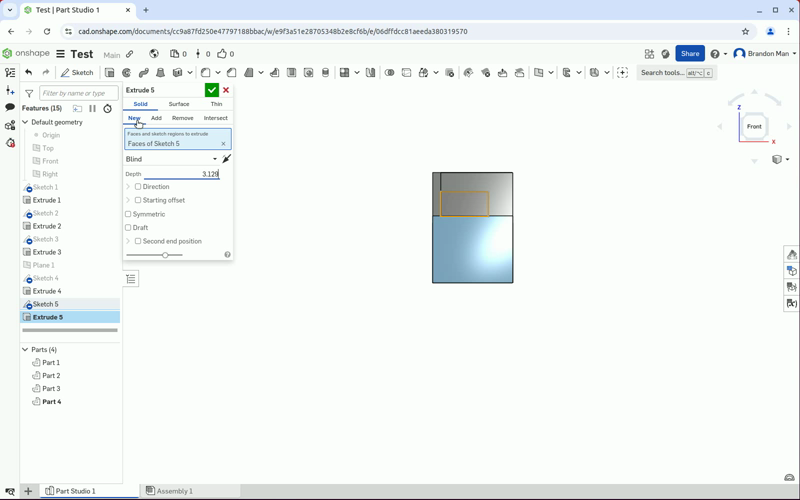
key(enter)
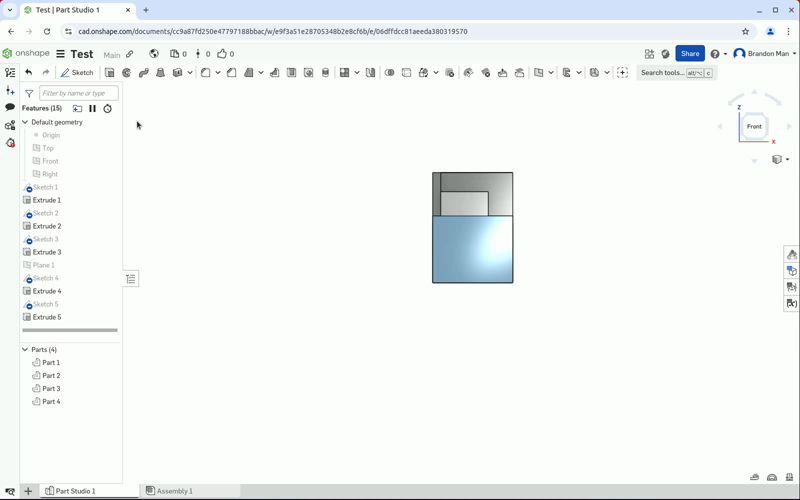
key(shift+h)
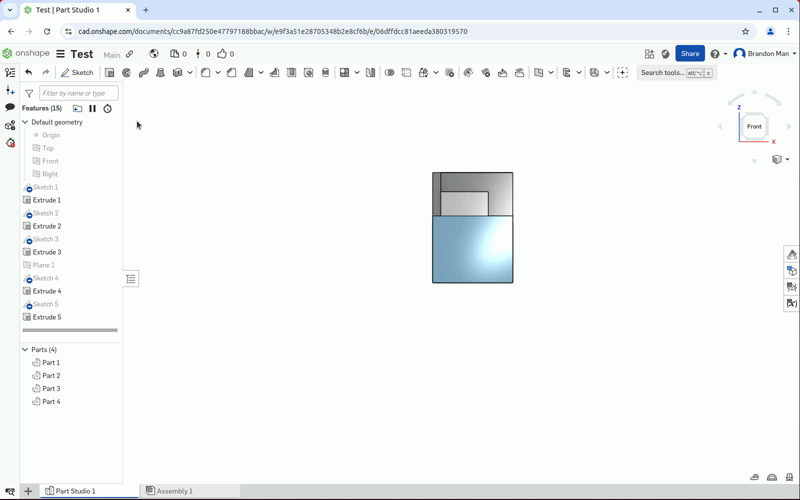
key(shift+h)
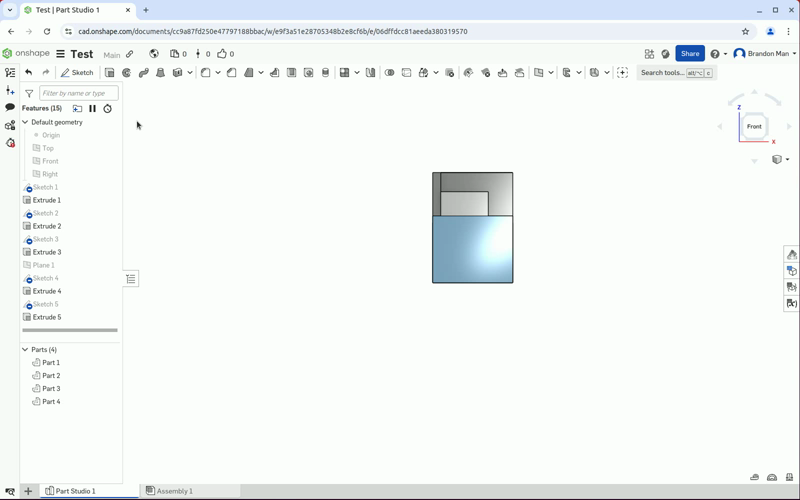
mouse_move(73, 189)
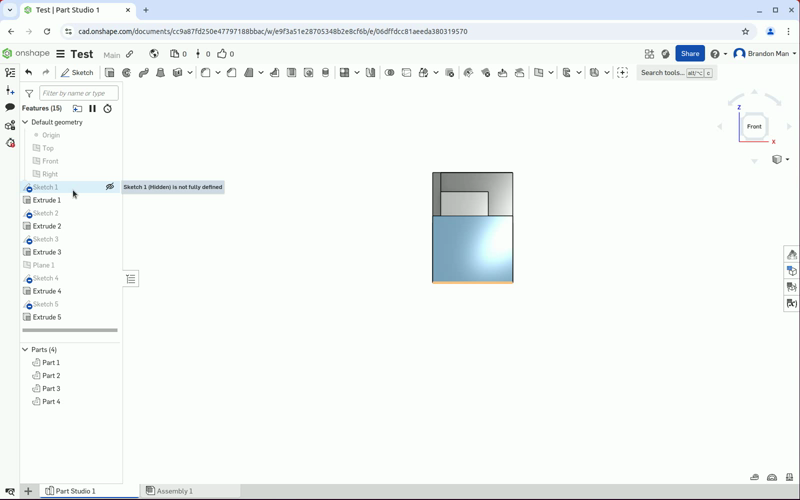
click(73, 189)
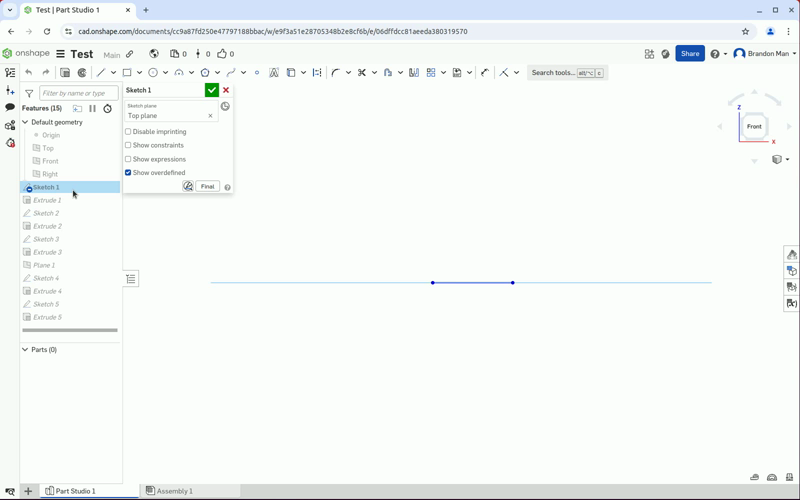
mouse_move(229, 92)
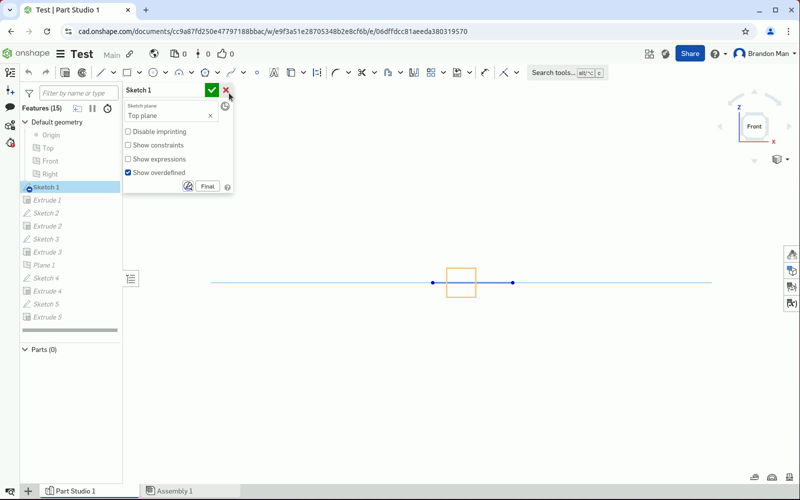
click(229, 92)
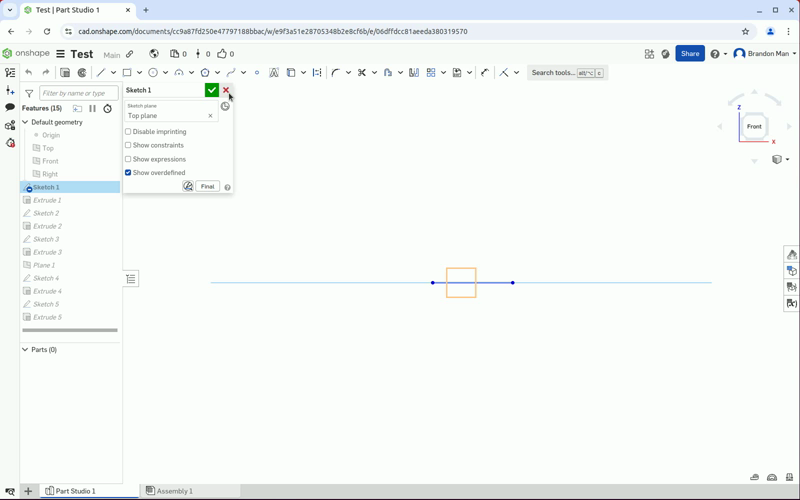
key(shift+s)
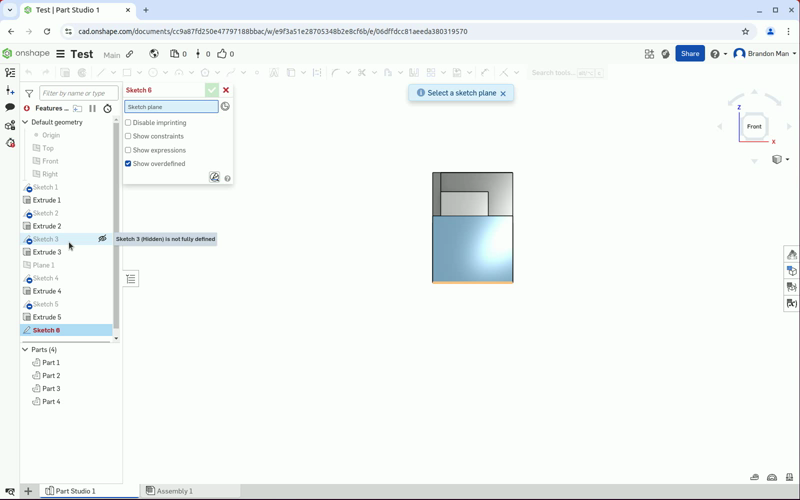
scroll(3)
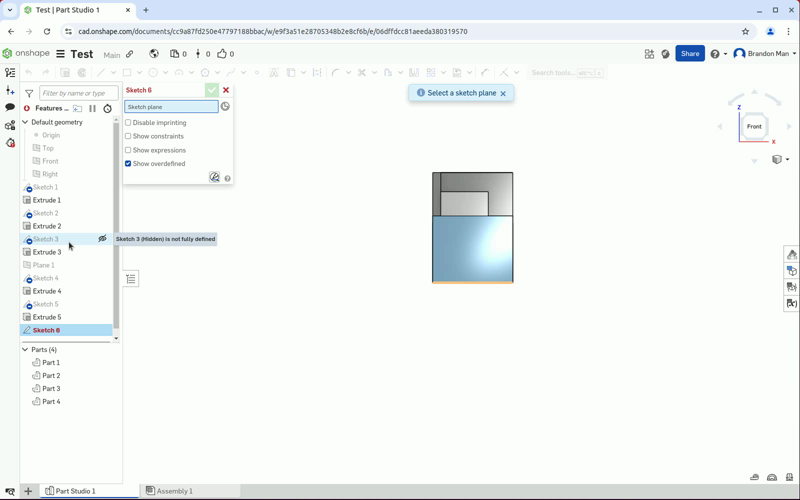
mouse_move(69, 163)
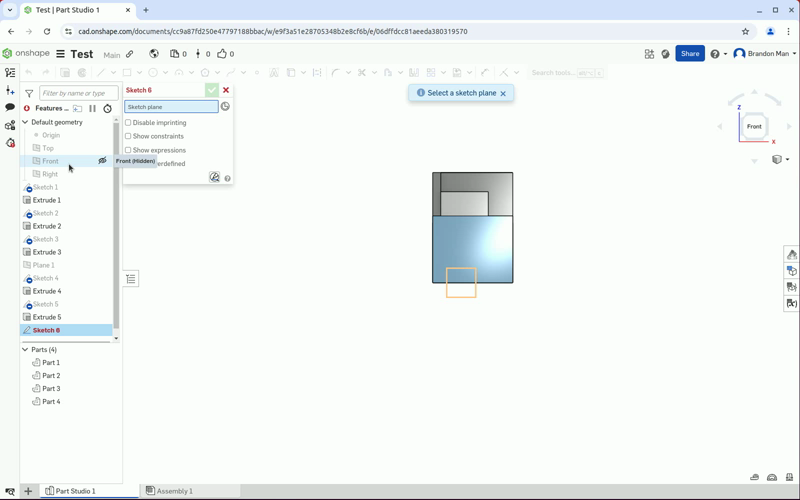
click(69, 163)
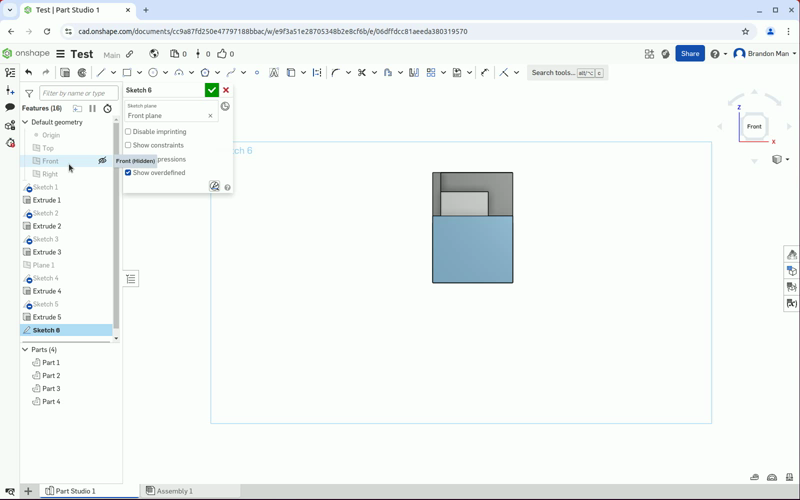
mouse_move(73, 352)
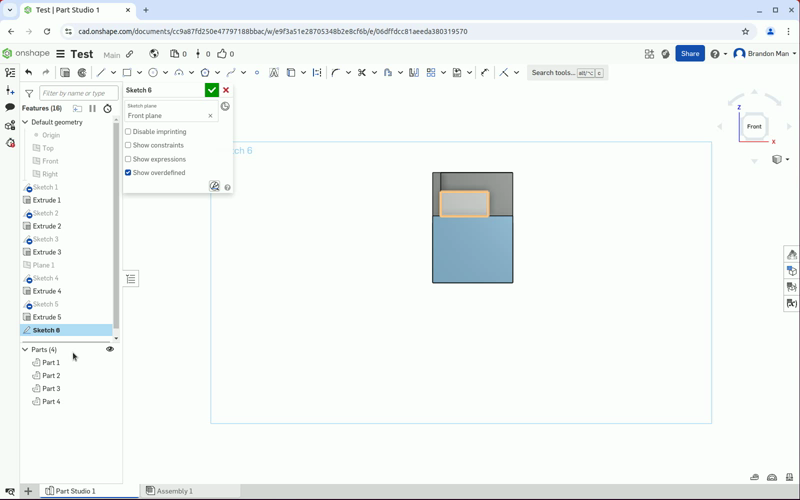
key(y)
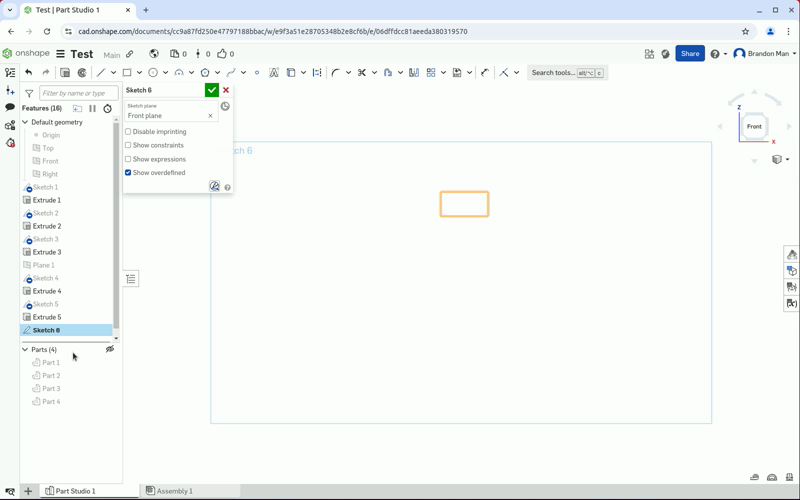
key(l)
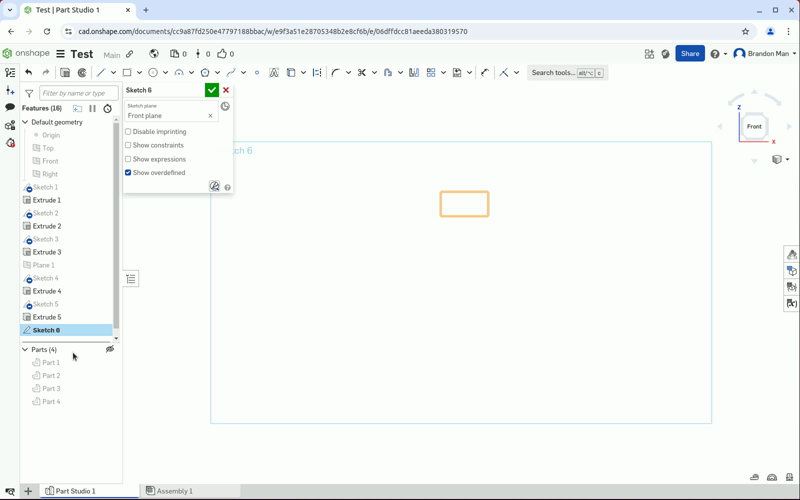
key_down(shift)
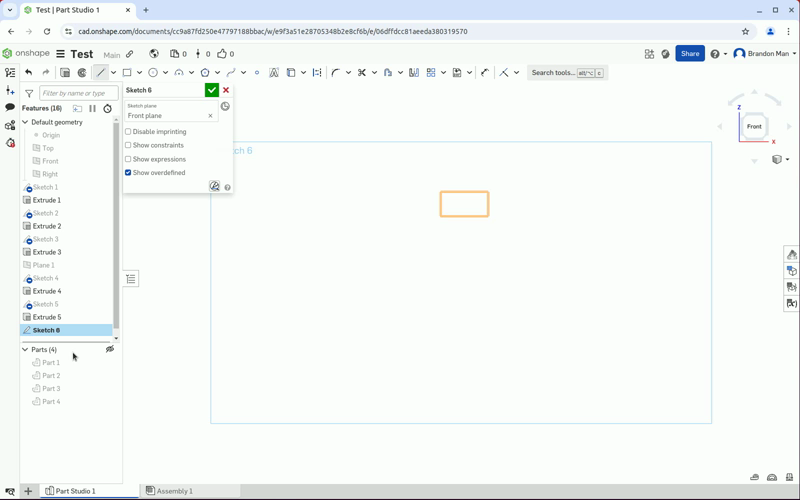
mouse_move(463, 191)
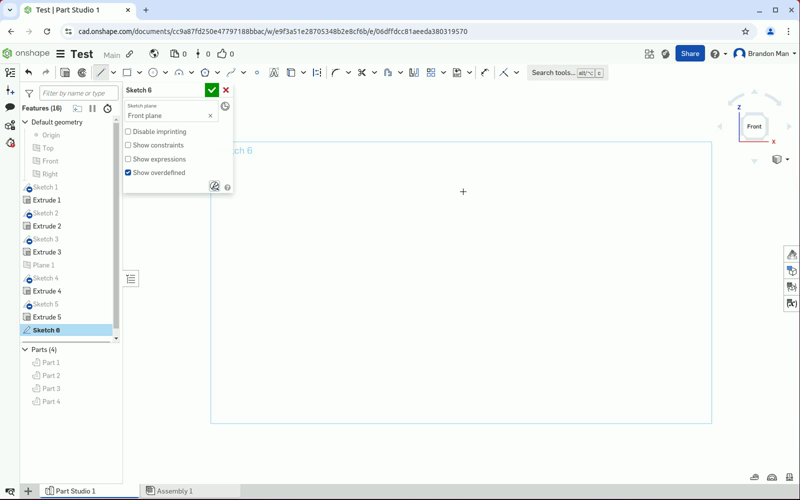
click(463, 191)
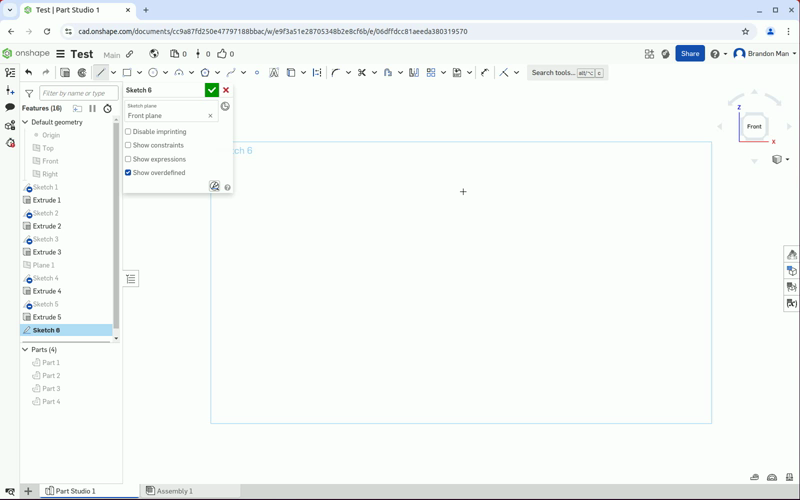
key_up(shift)
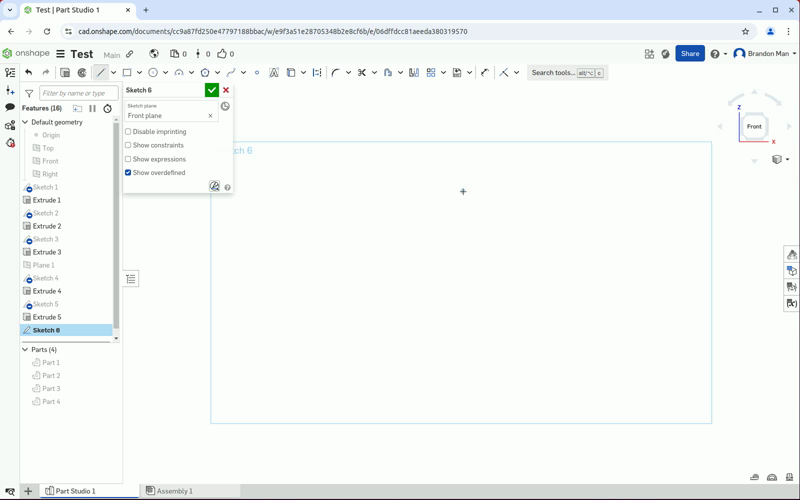
key_down(shift)
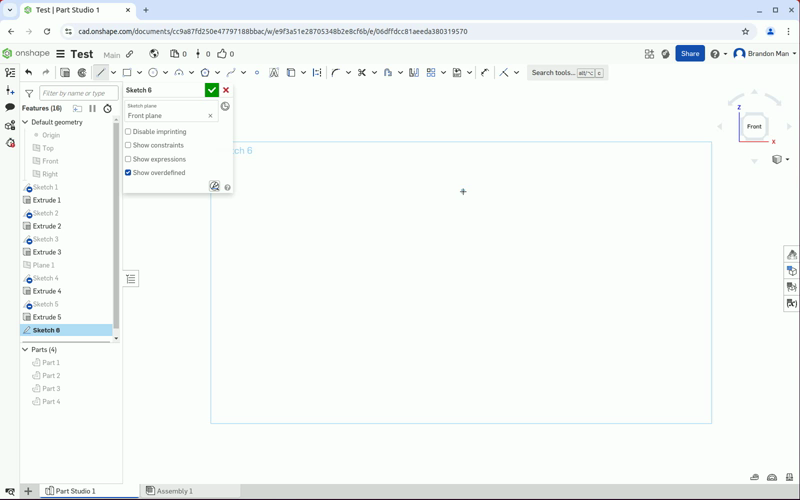
mouse_move(493, 191)
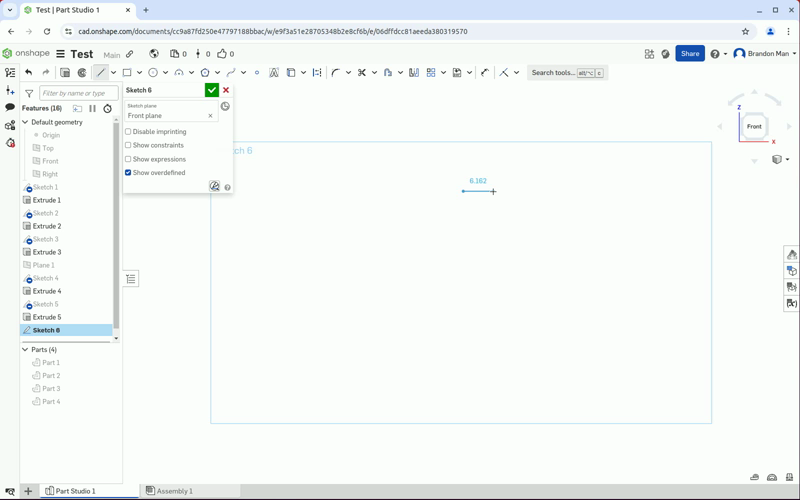
mouse_move(485, 191)
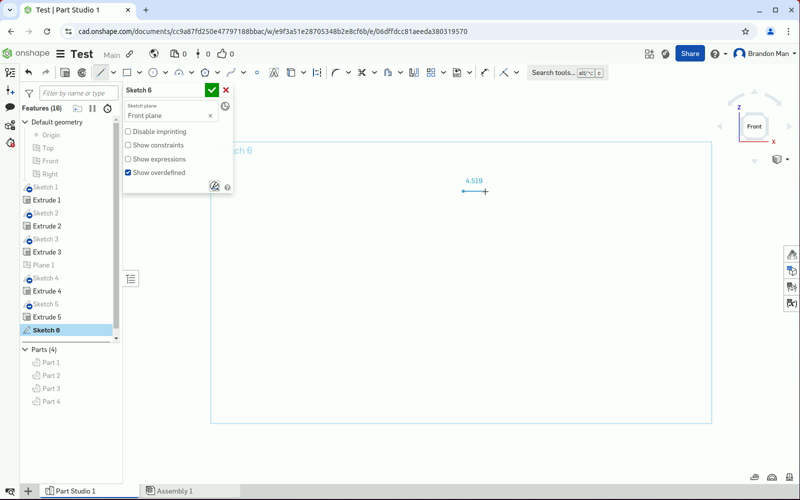
click(485, 191)
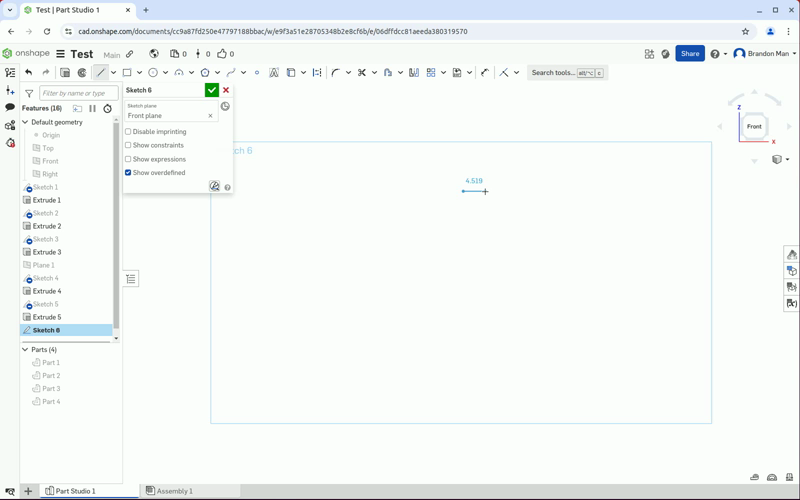
key_up(shift)
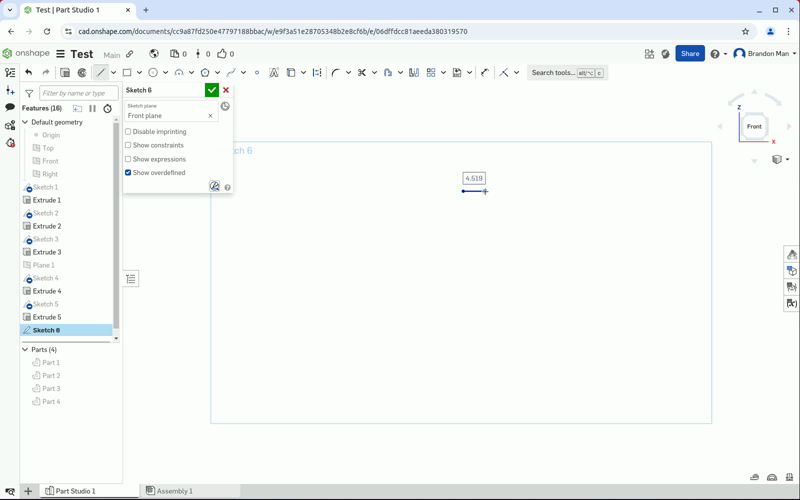
key_down(shift)
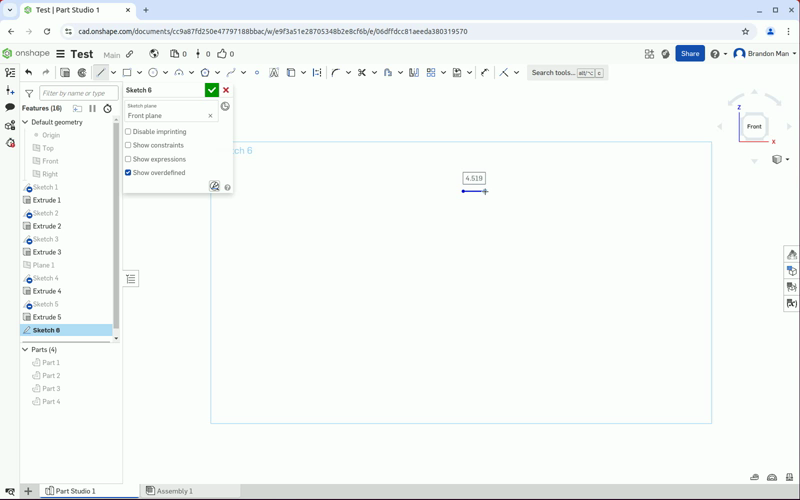
mouse_move(515, 191)
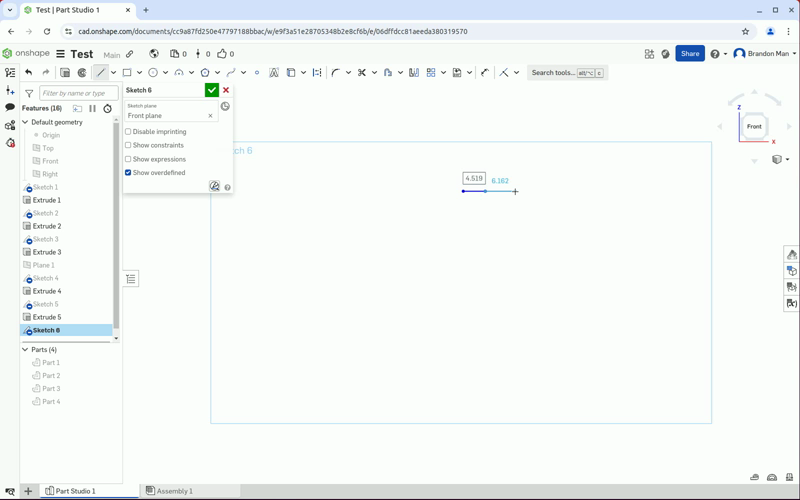
mouse_move(485, 174)
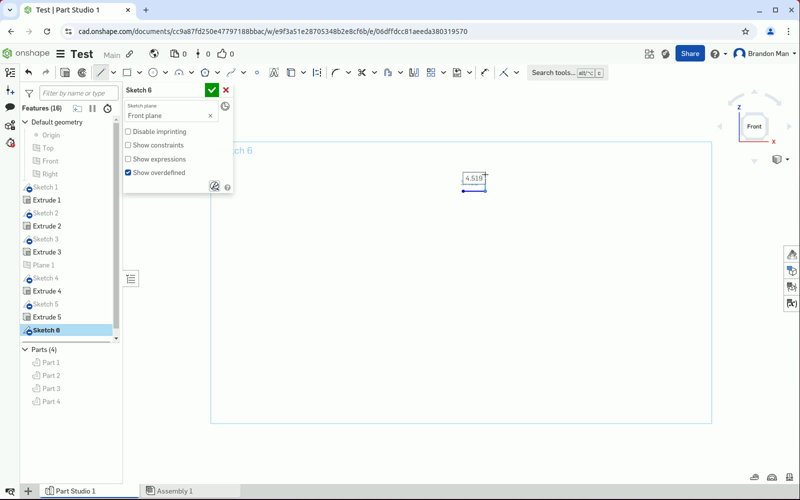
click(485, 174)
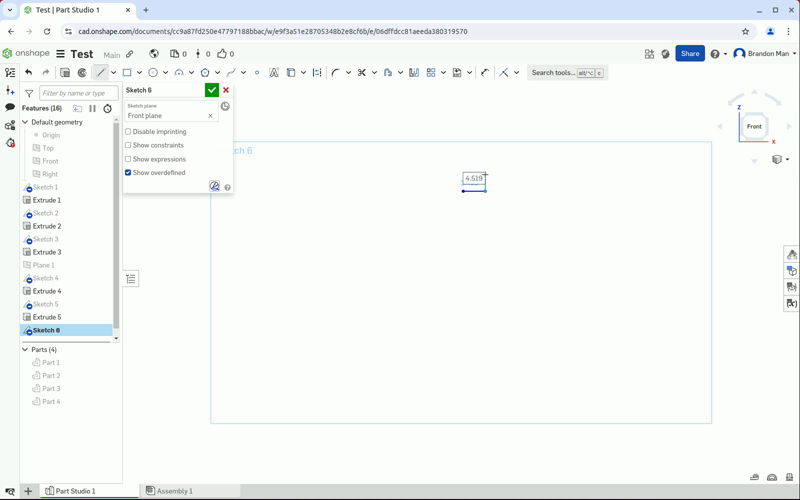
key_up(shift)
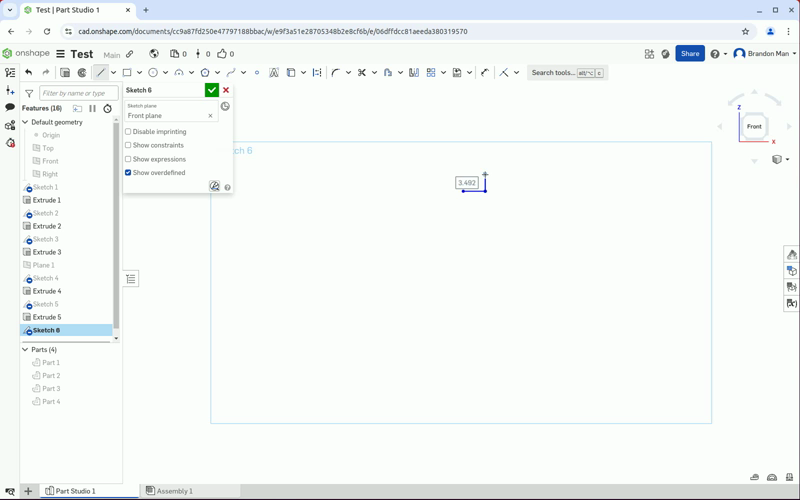
key_down(shift)
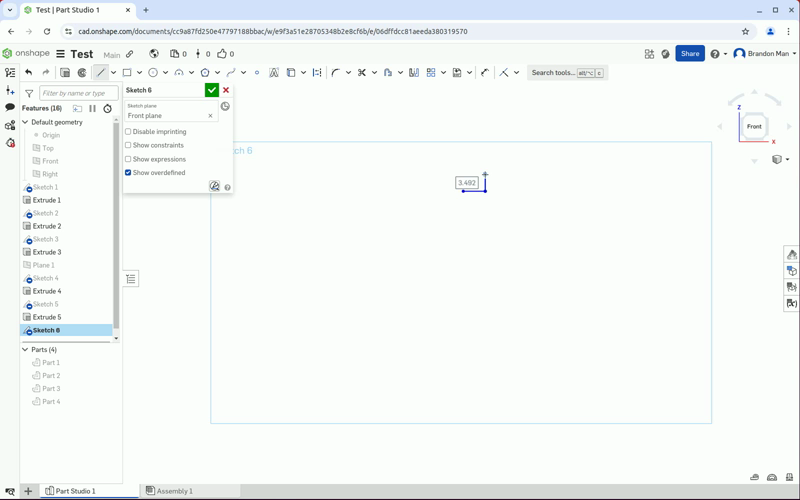
mouse_move(515, 174)
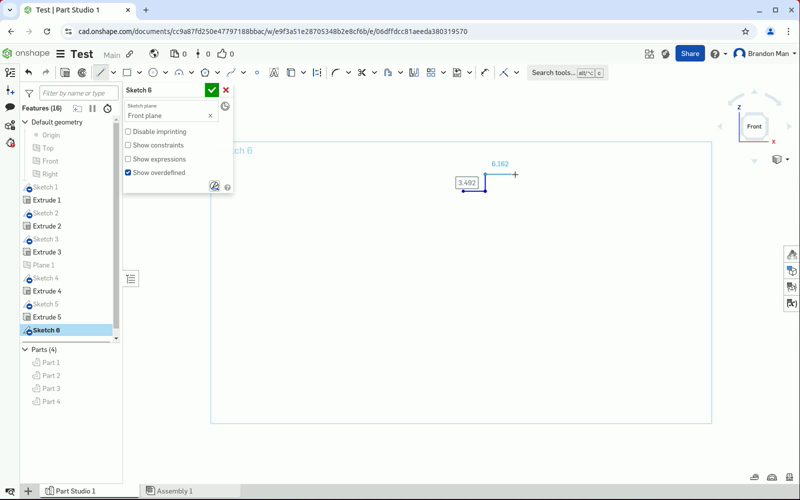
mouse_move(463, 174)
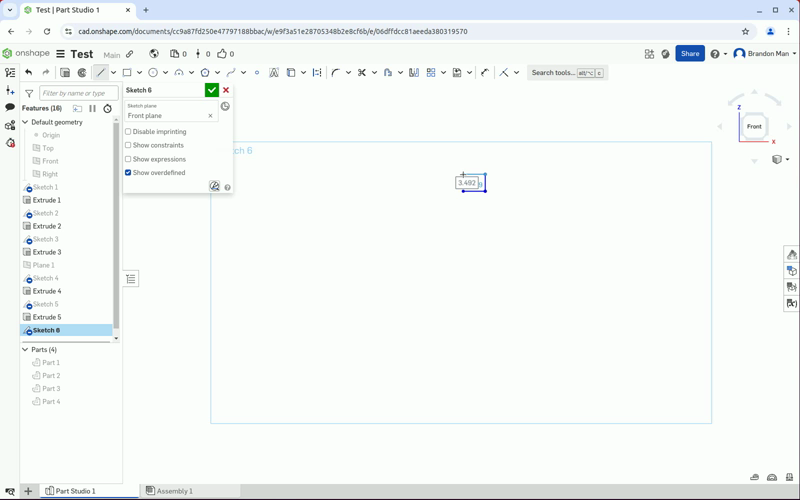
click(463, 174)
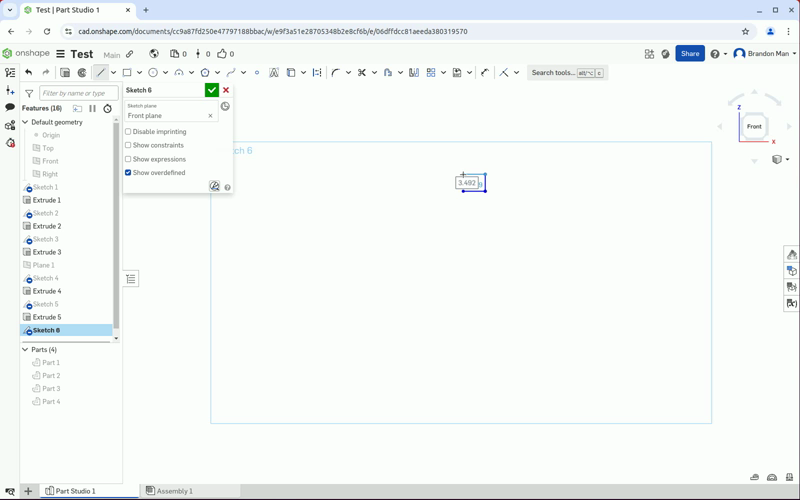
key_up(shift)
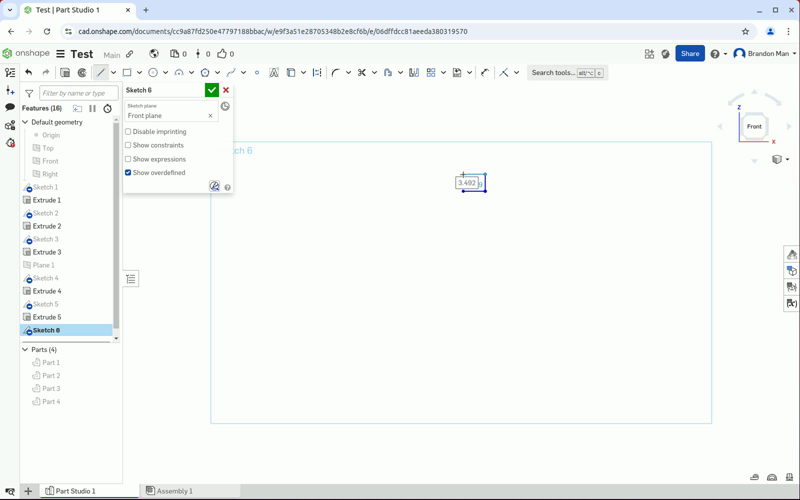
mouse_move(493, 174)
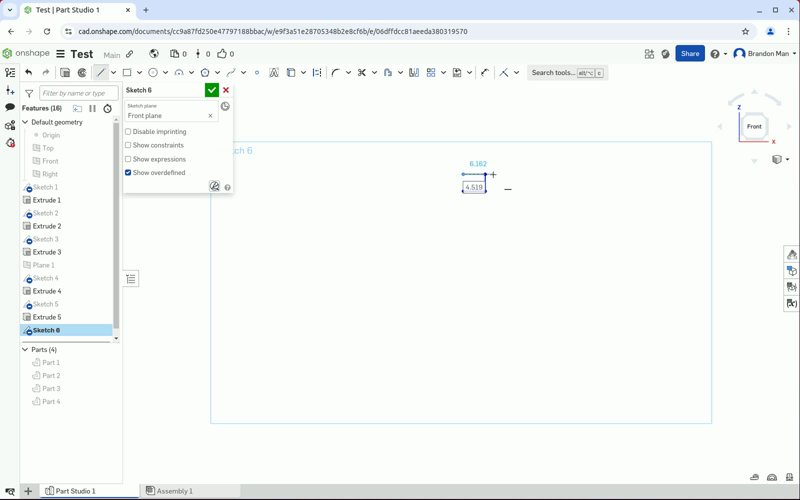
key_down(shift)
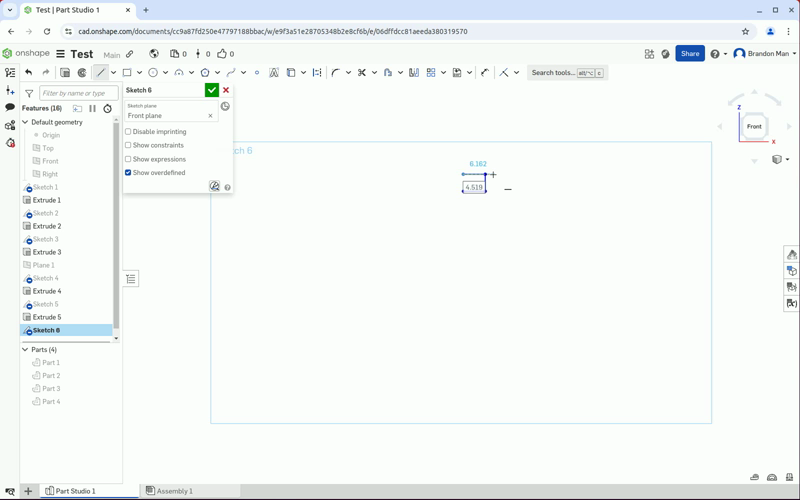
mouse_move(463, 191)
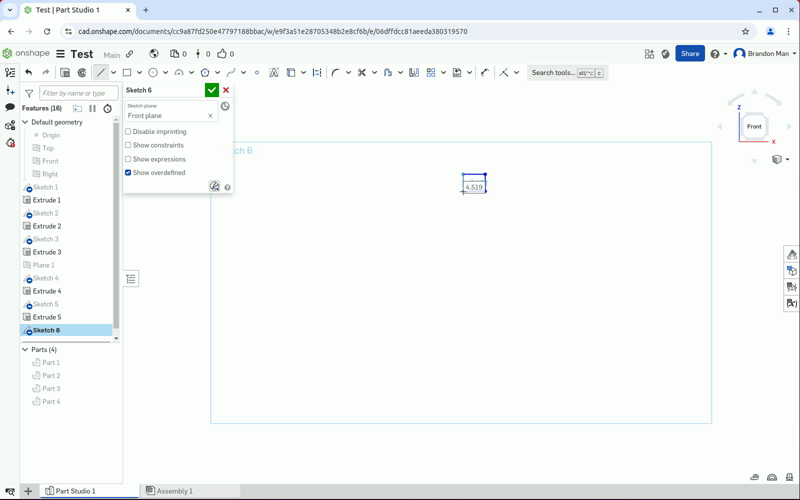
key_up(shift)
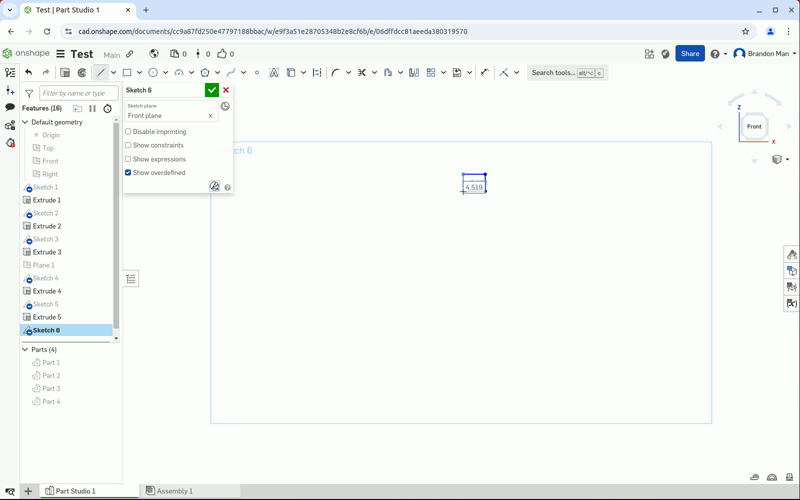
click(463, 191)
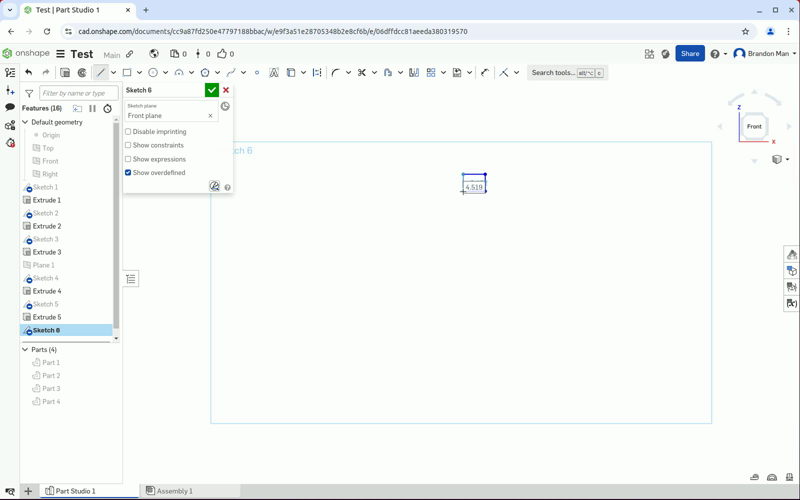
key(esc)
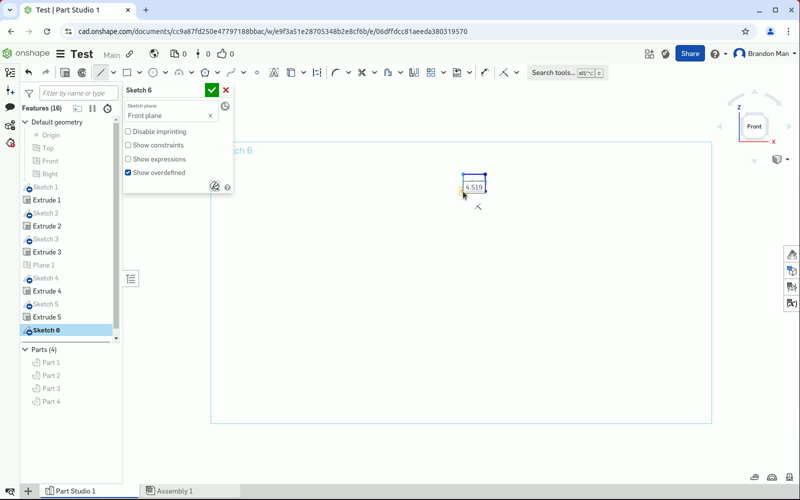
mouse_move(470, 180)
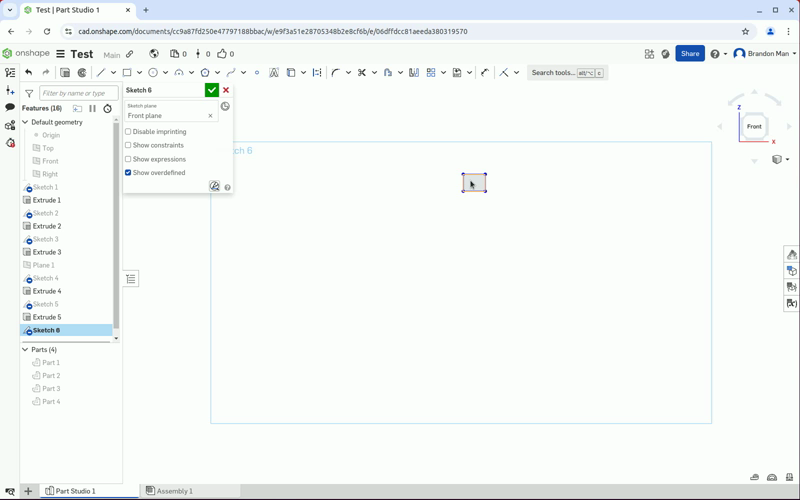
scroll(6)
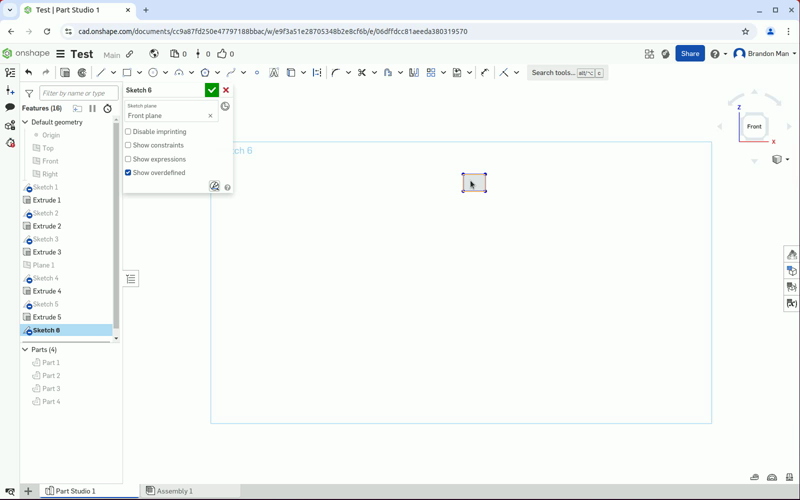
scroll(6)
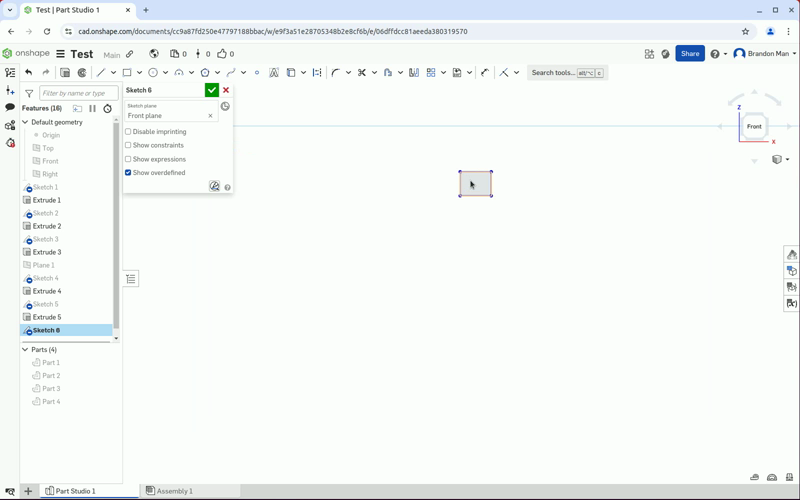
scroll(6)
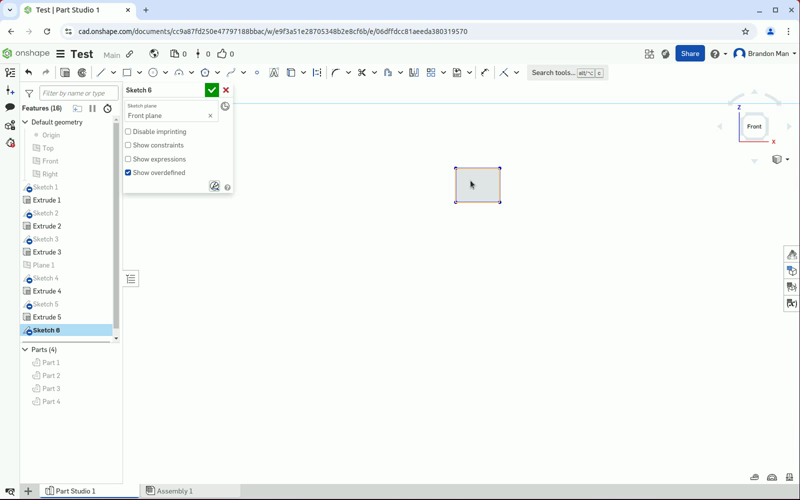
scroll(6)
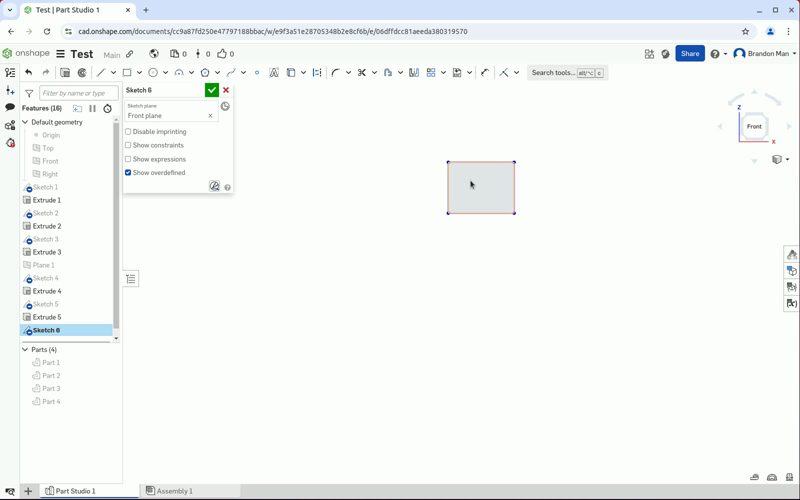
scroll(6)
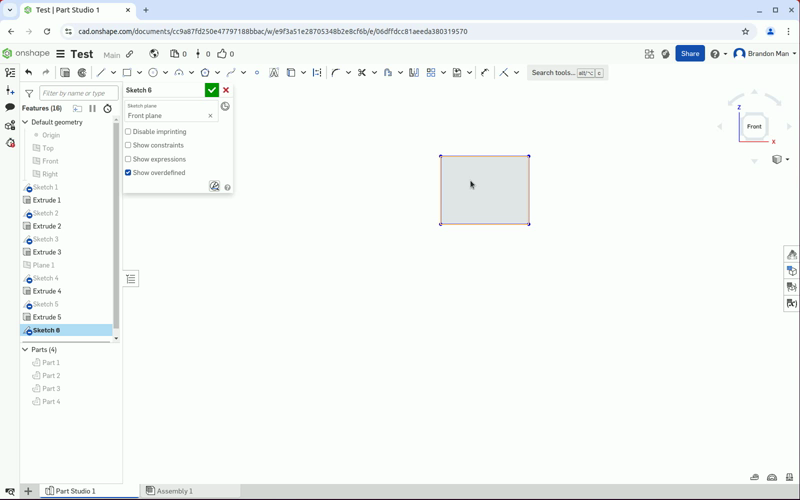
scroll(6)
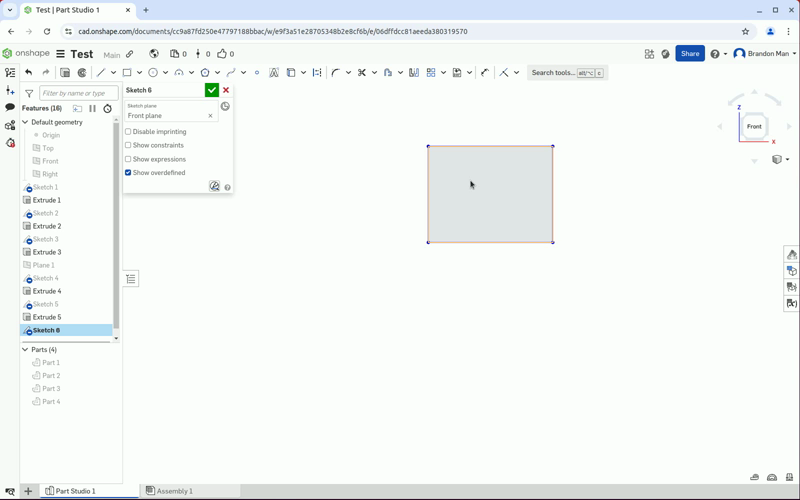
scroll(6)
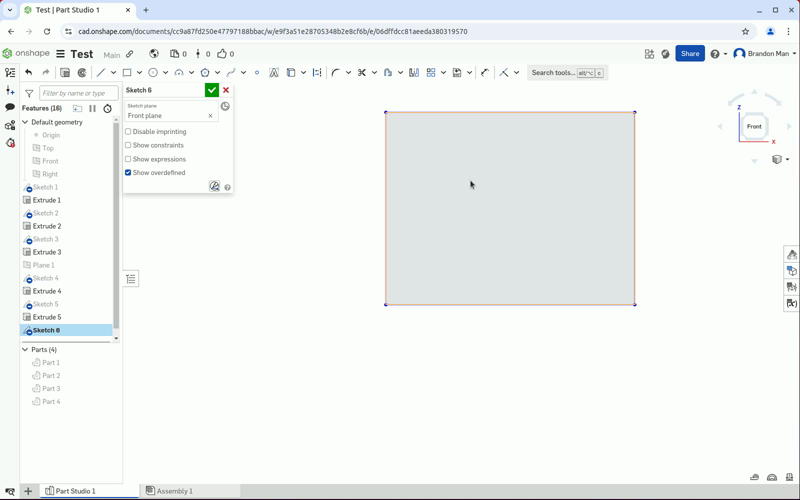
click(470, 180)
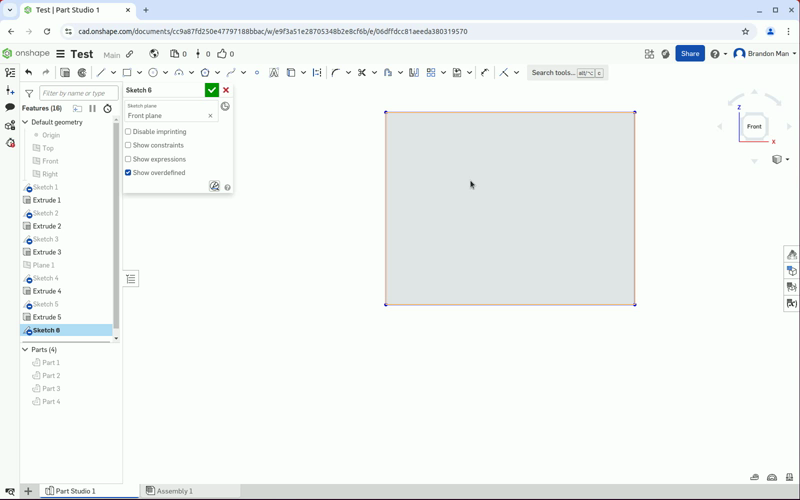
scroll(-6)
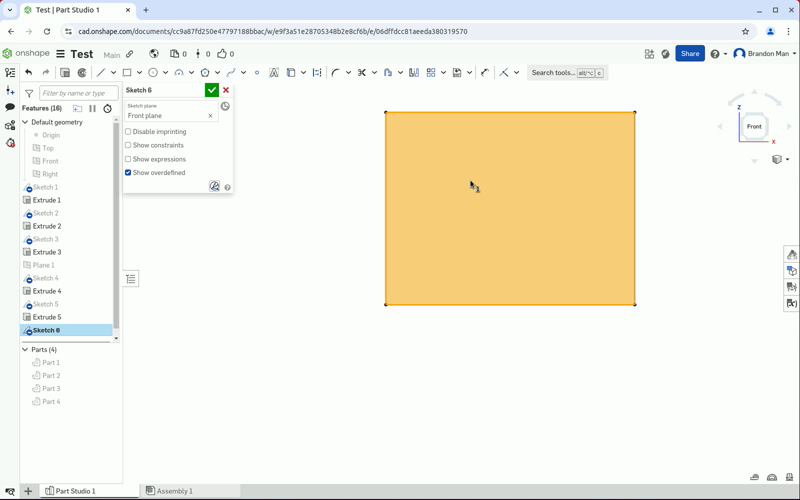
scroll(-6)
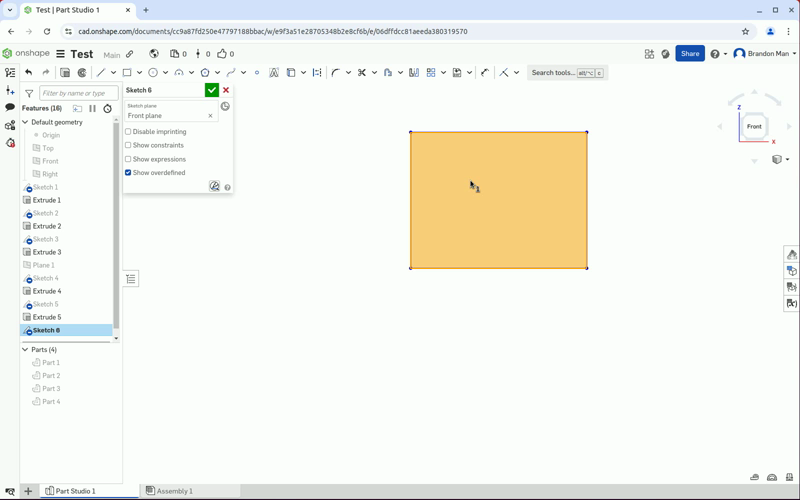
scroll(-6)
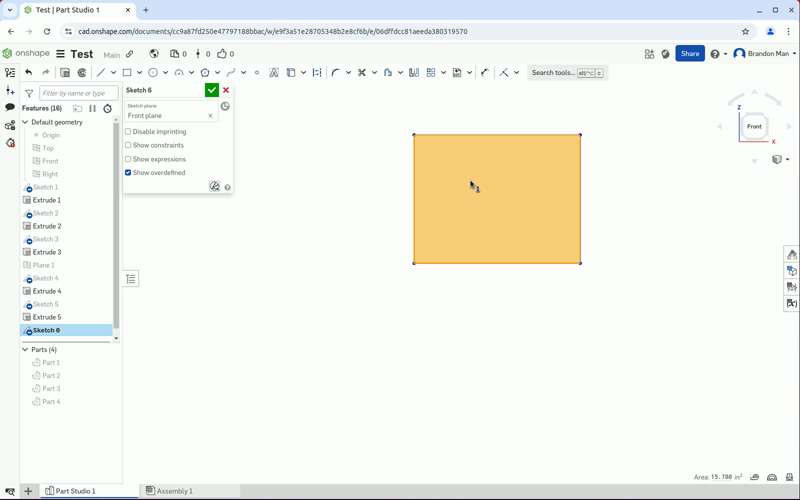
scroll(-6)
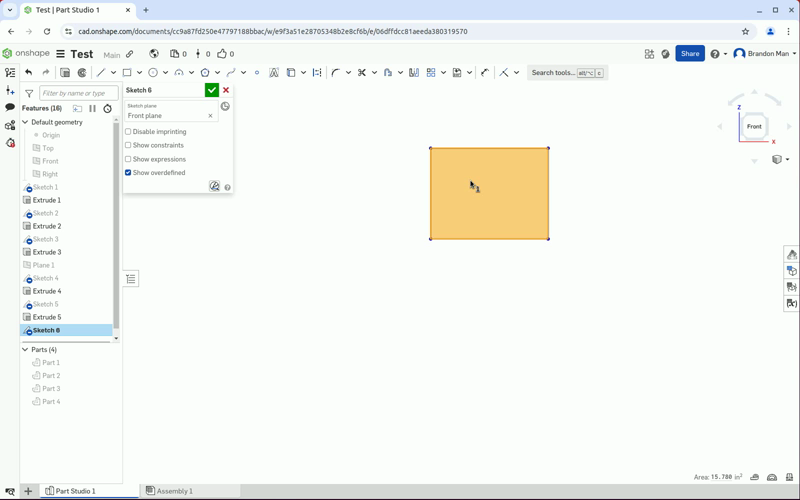
scroll(-6)
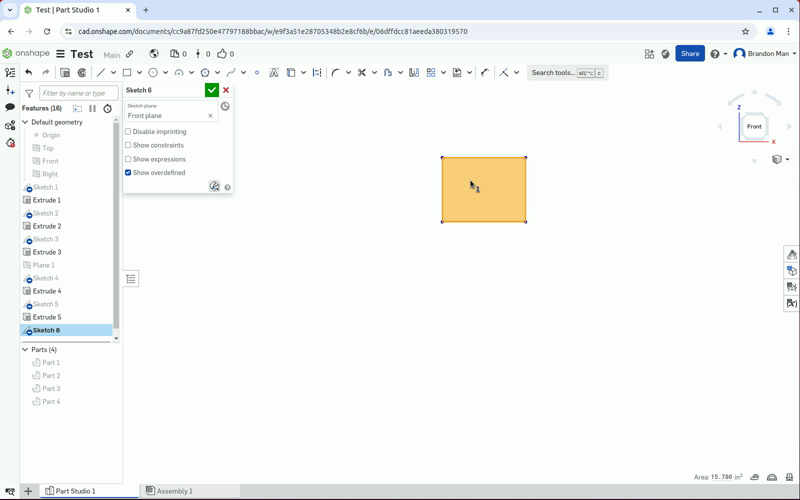
scroll(-6)
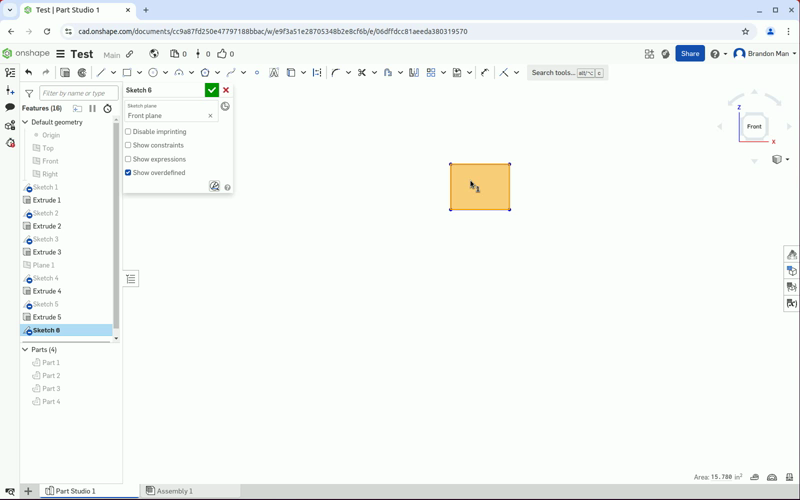
scroll(-6)
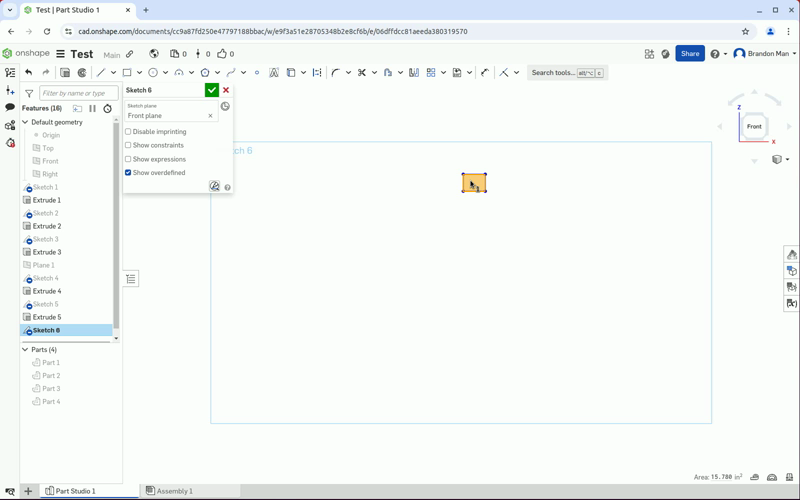
mouse_move(73, 352)
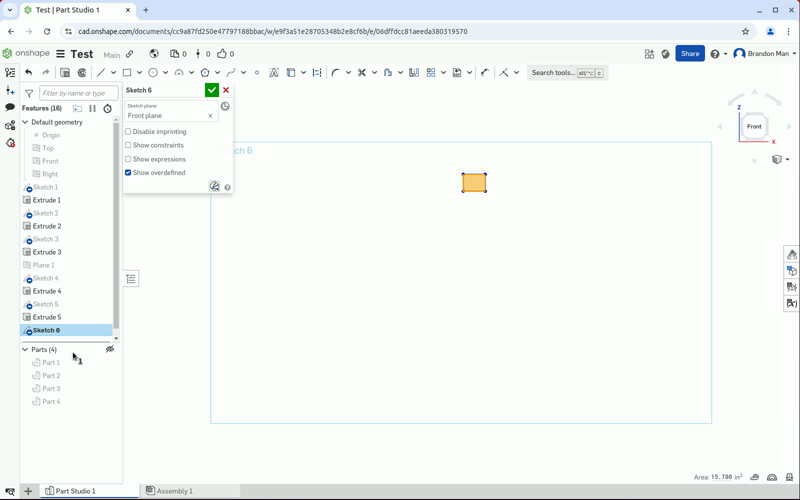
key(shift+y)
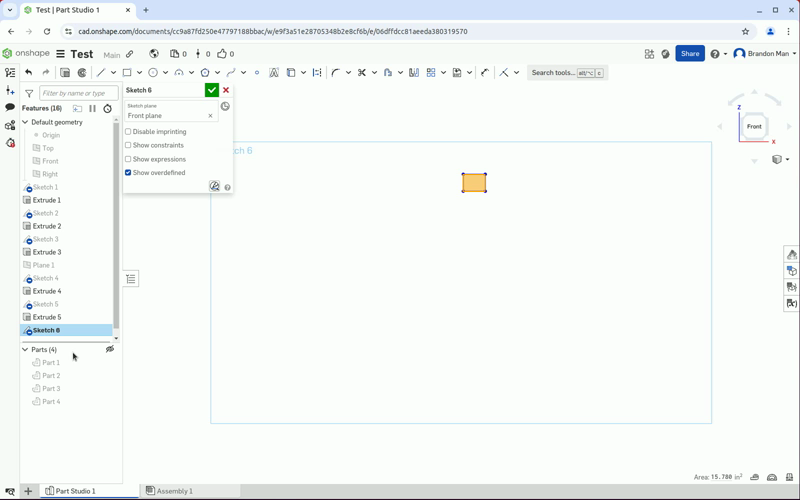
key(shift+e)
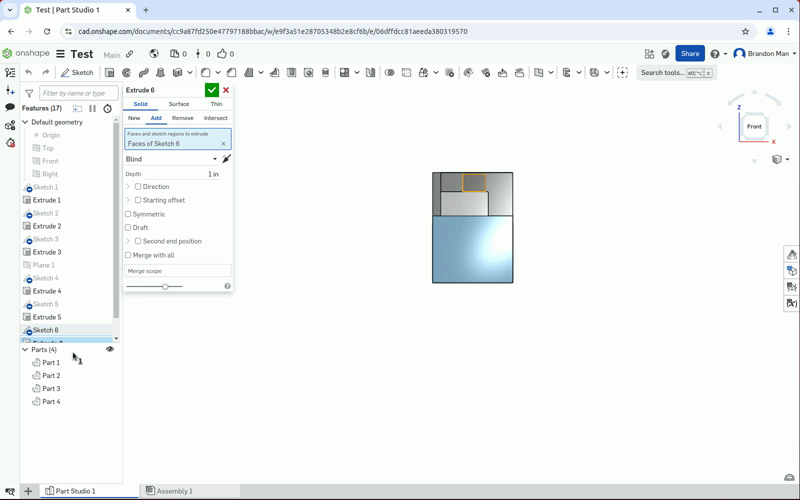
mouse_move(143, 106)
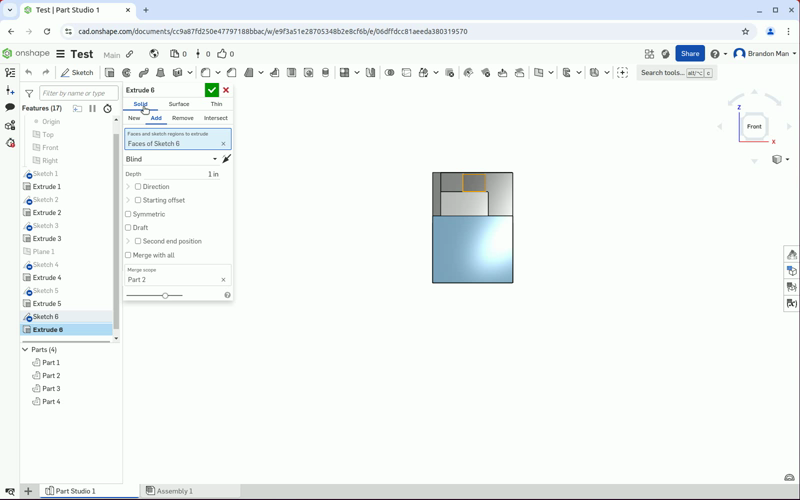
click(143, 106)
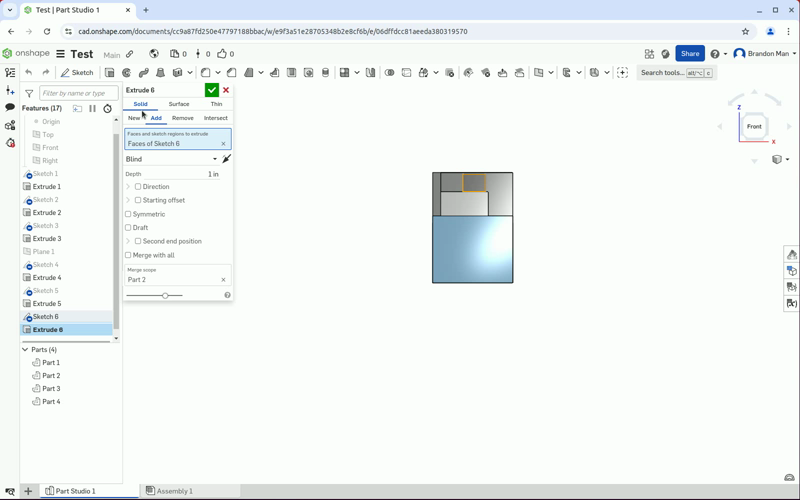
mouse_move(137, 120)
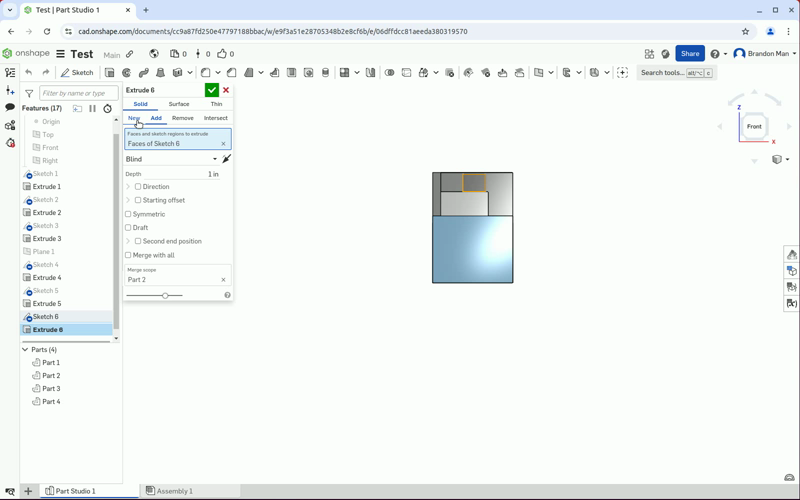
click(137, 120)
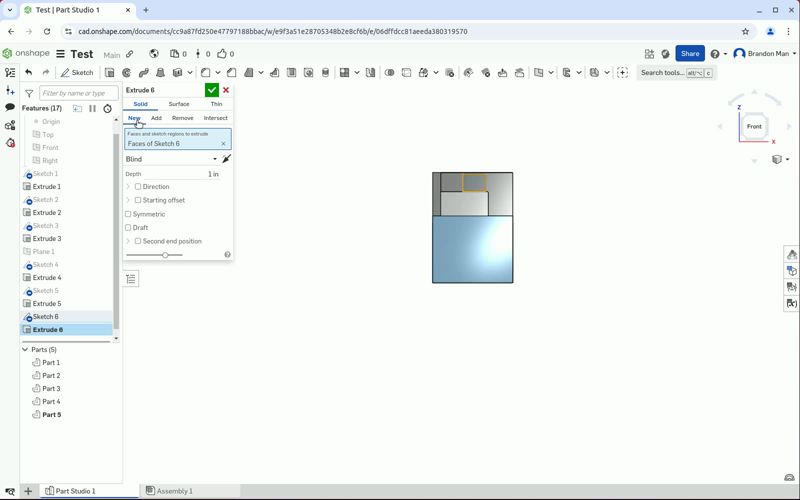
key(tab, 4)
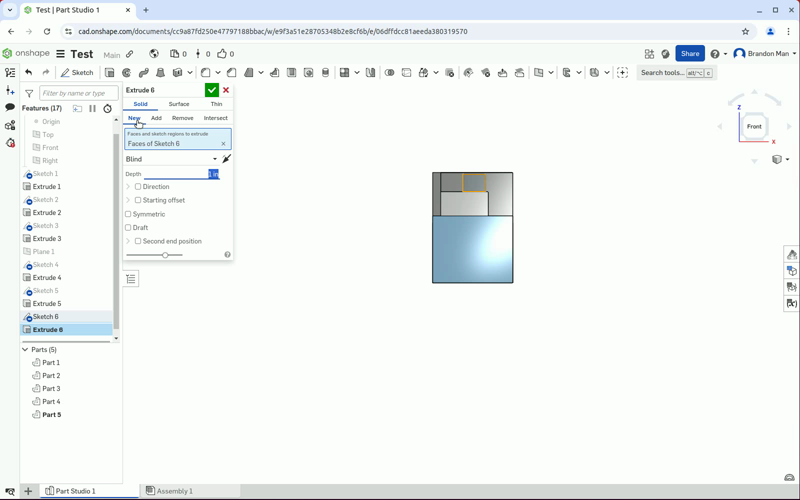
text(2.648)
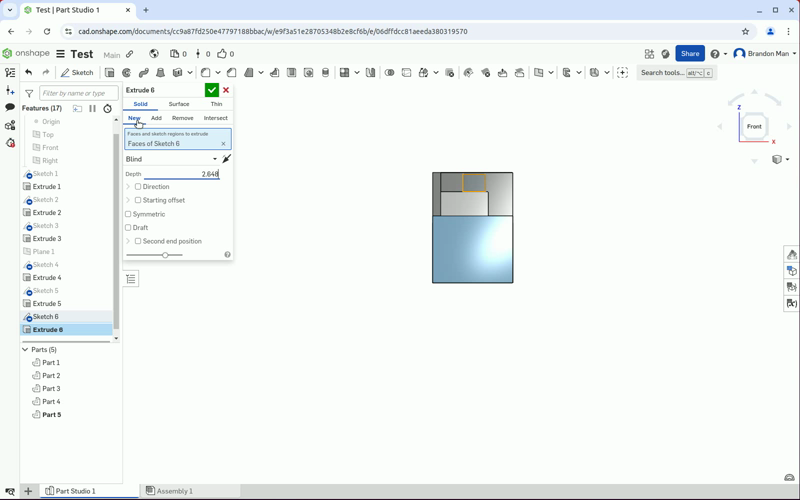
key(enter)
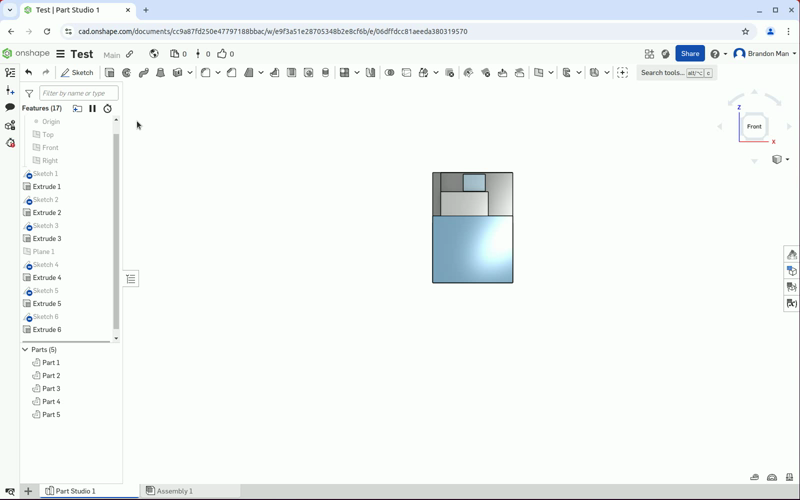
key(shift+h)
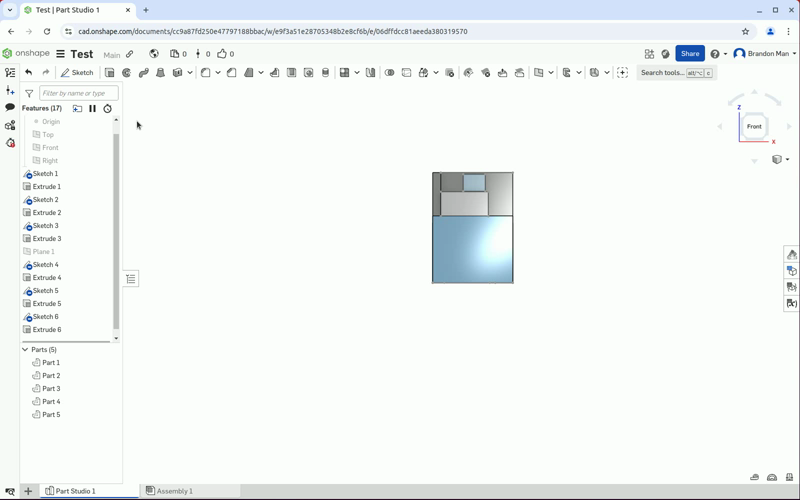
key(shift+h)
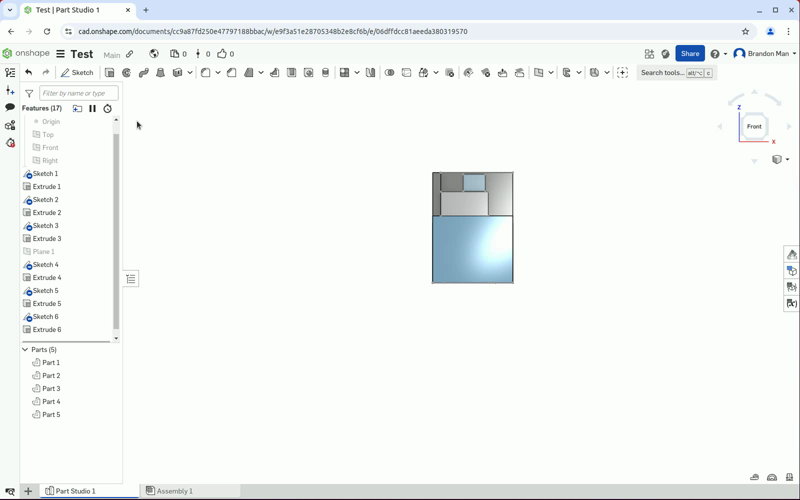
key(shift+7)
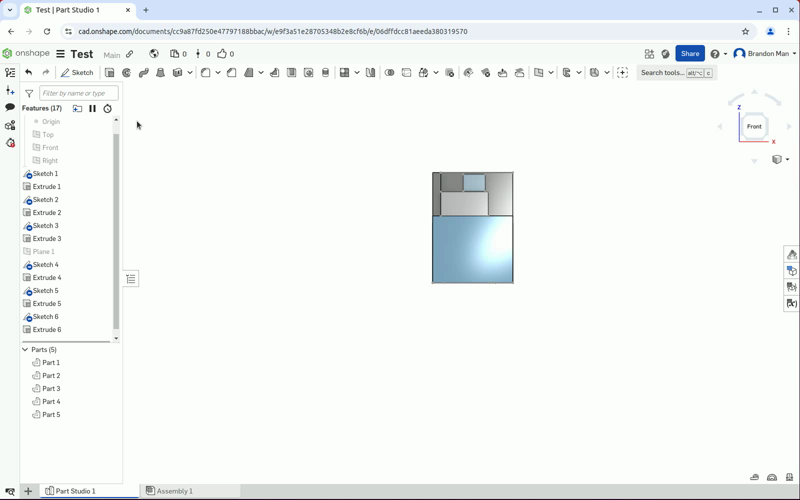
key(left, 2)
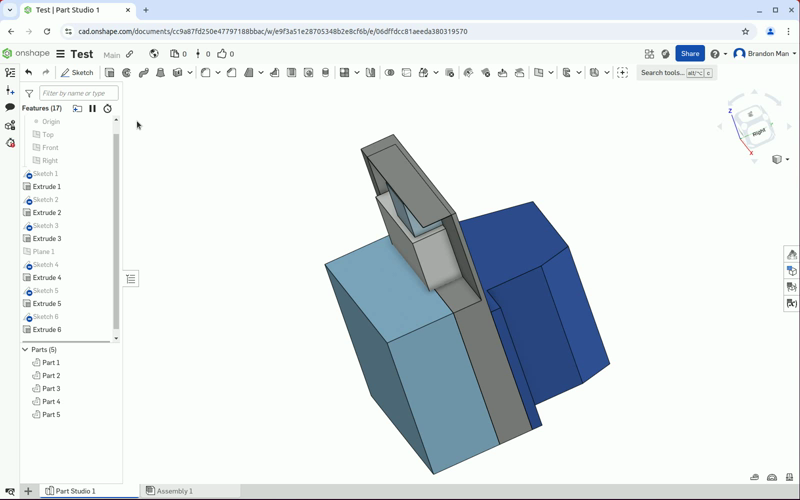
key(down, 2)
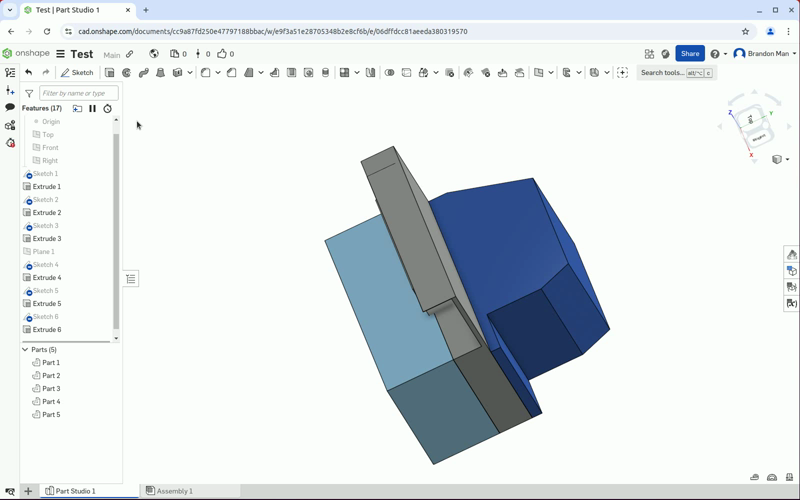
key(up, 2)
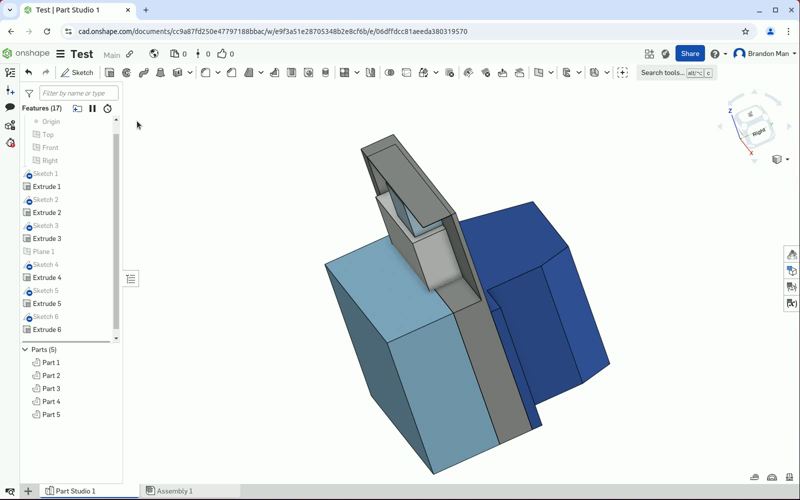
key(right, 2)
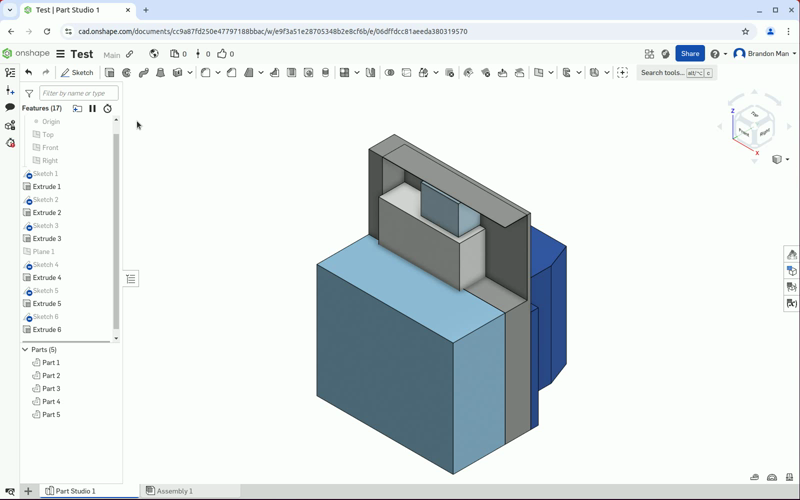
mouse_move(69, 176)
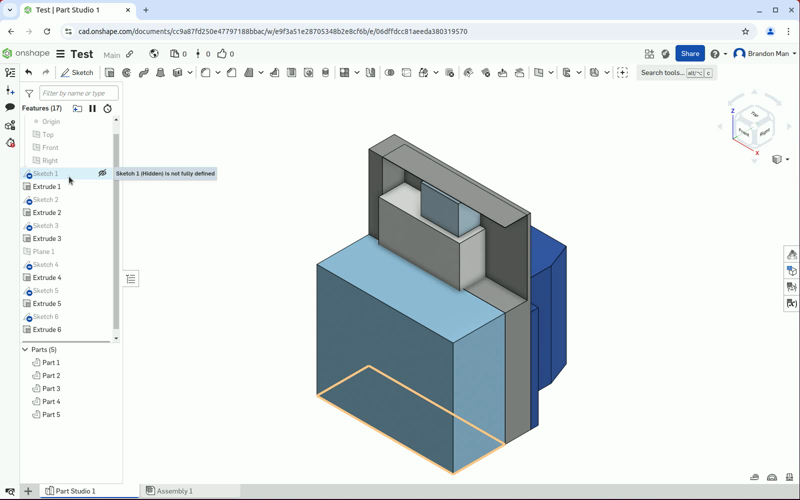
click(69, 176)